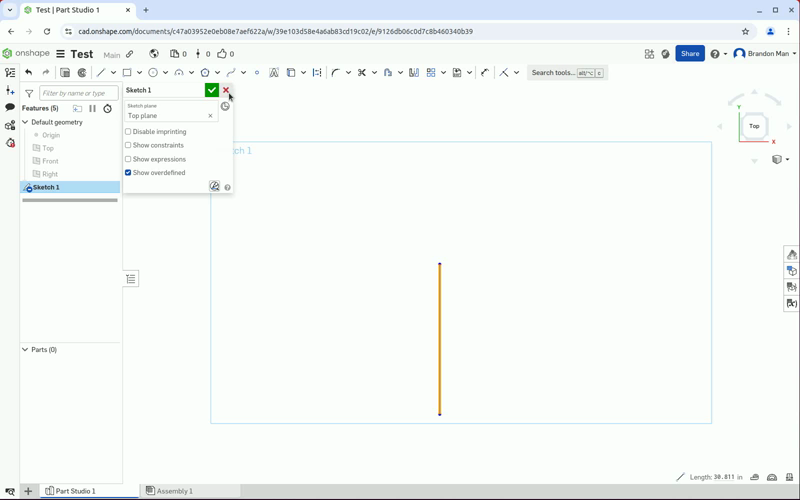
key(shift+h)
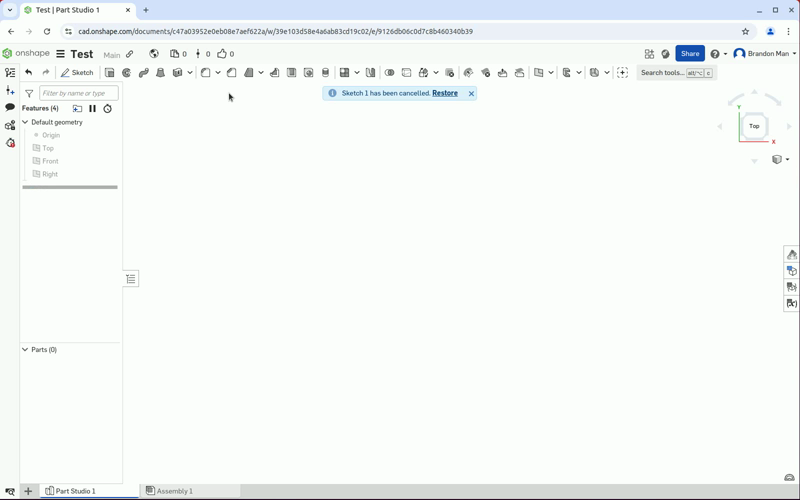
mouse_move(73, 352)
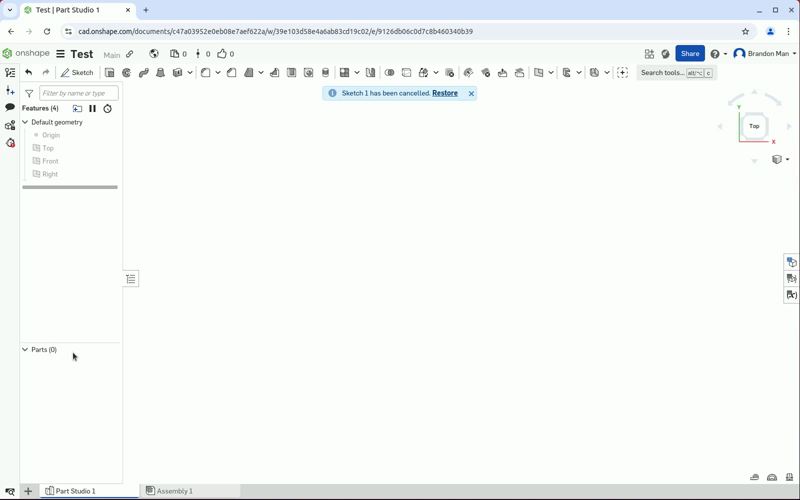
key(y)
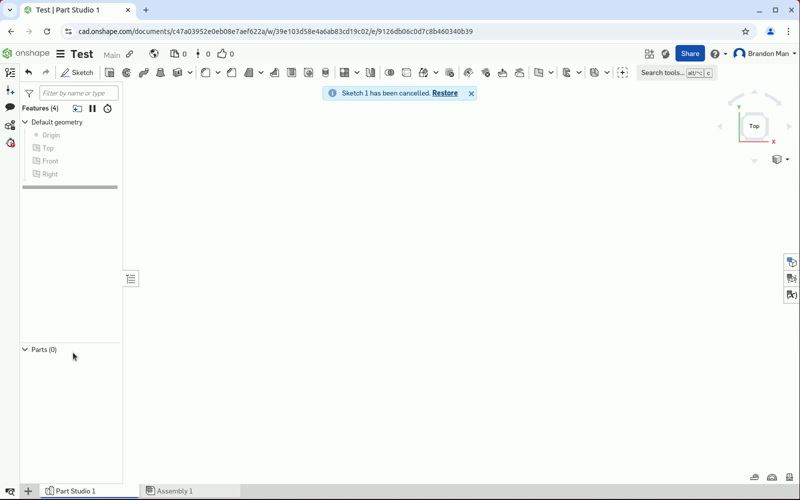
key(shift+p)
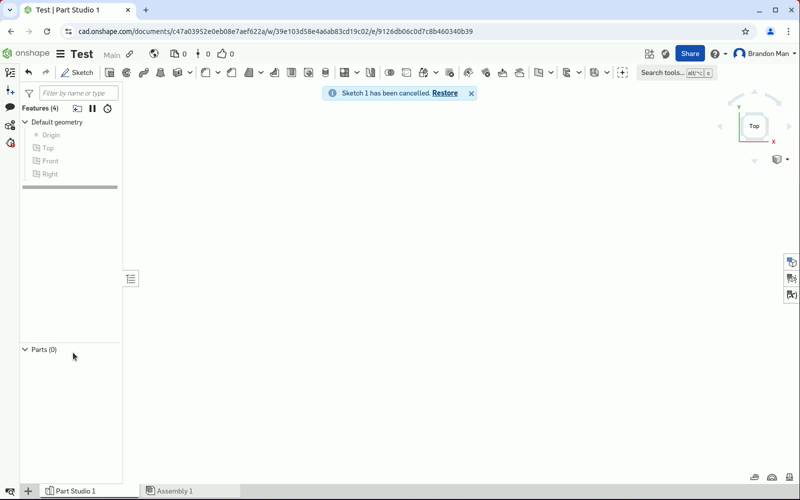
key(space)
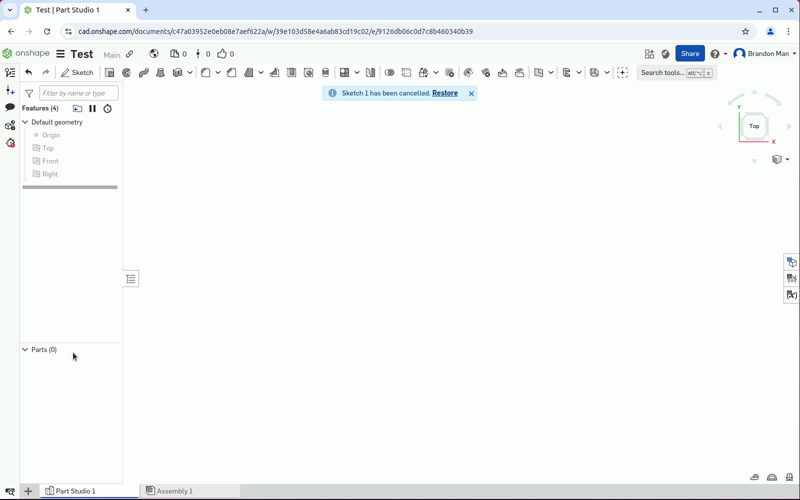
key_down(shift)
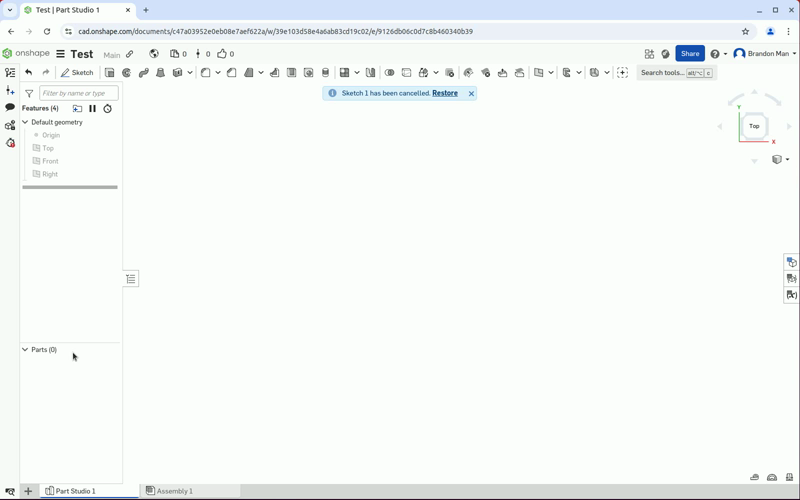
key(up)
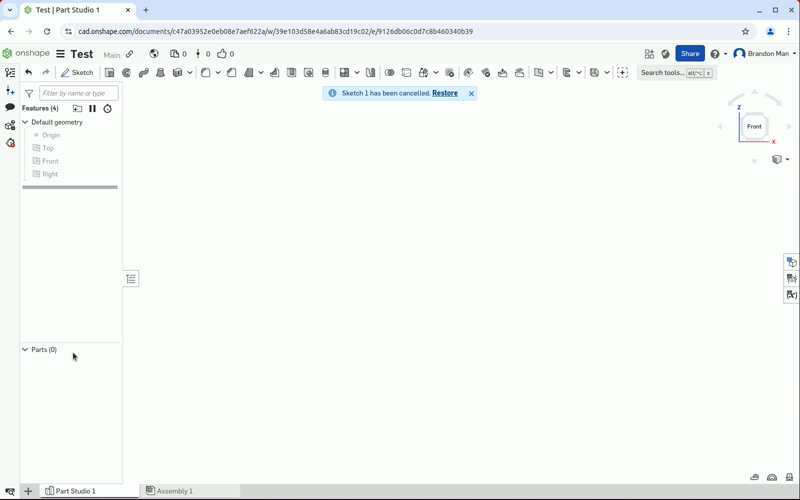
key_up(shift)
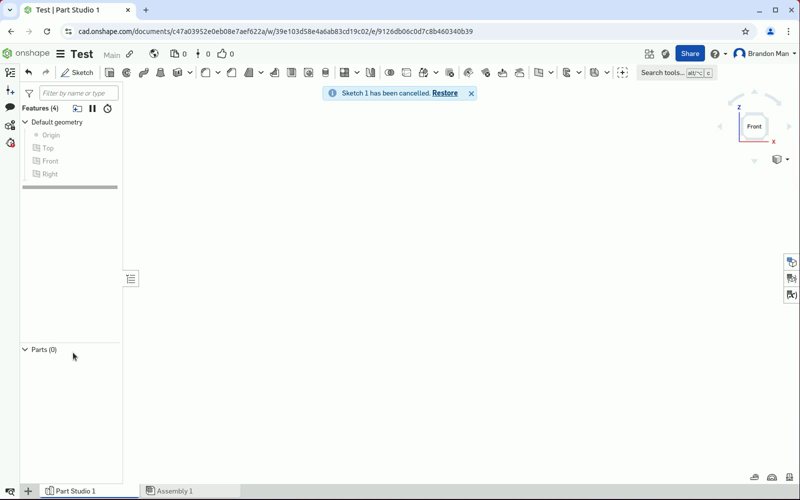
key(space)
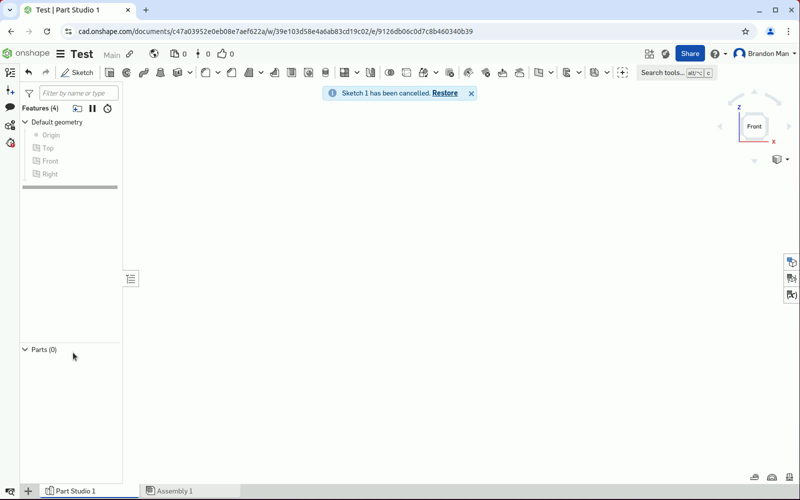
key_down(shift)
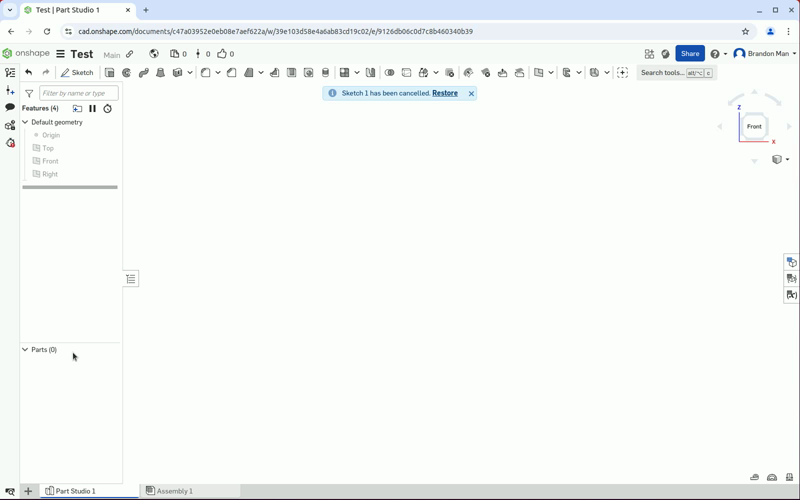
key(left)
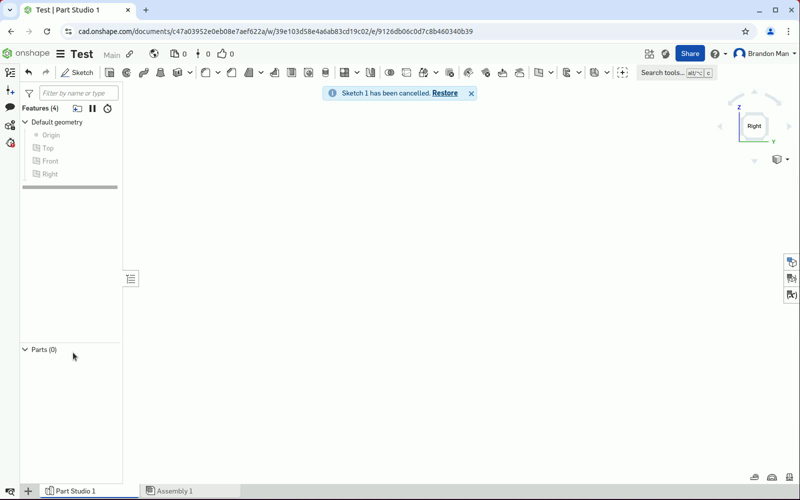
key_up(shift)
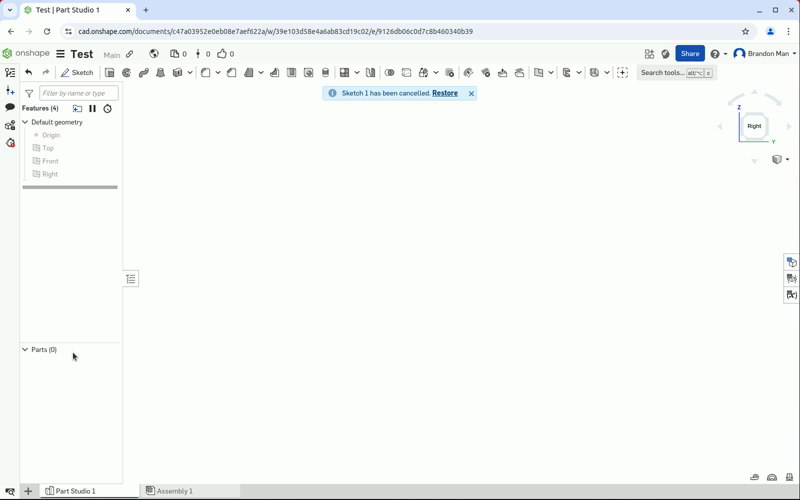
mouse_move(73, 352)
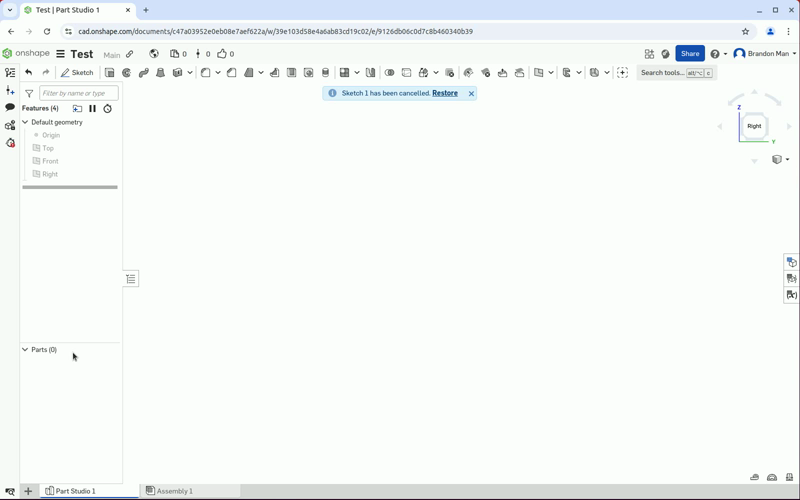
key(shift+y)
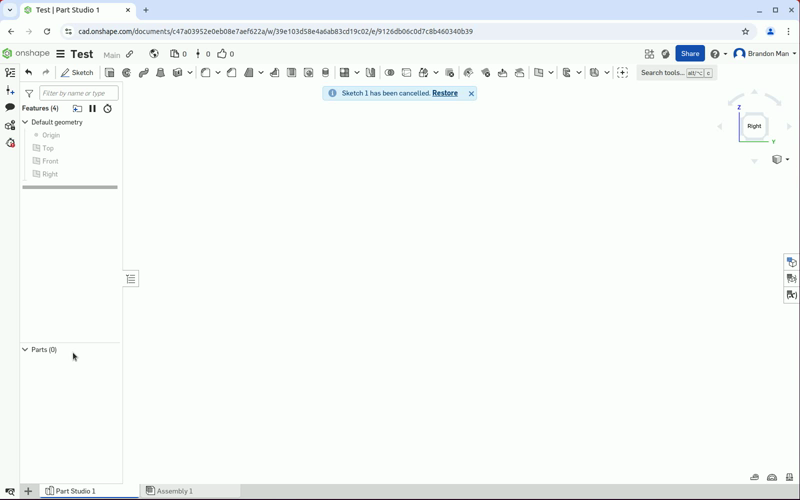
key(shift+s)
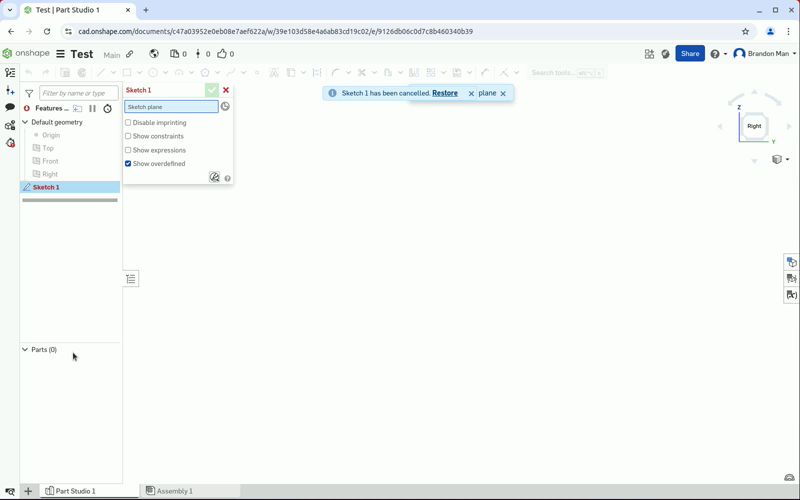
mouse_move(73, 176)
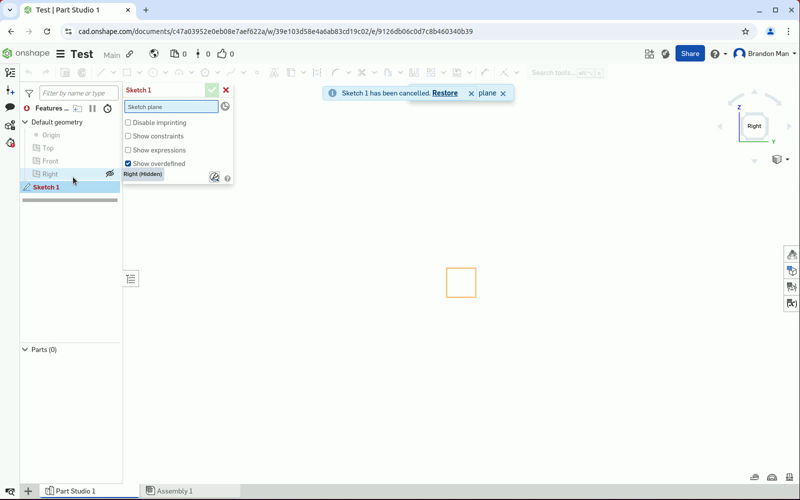
click(73, 176)
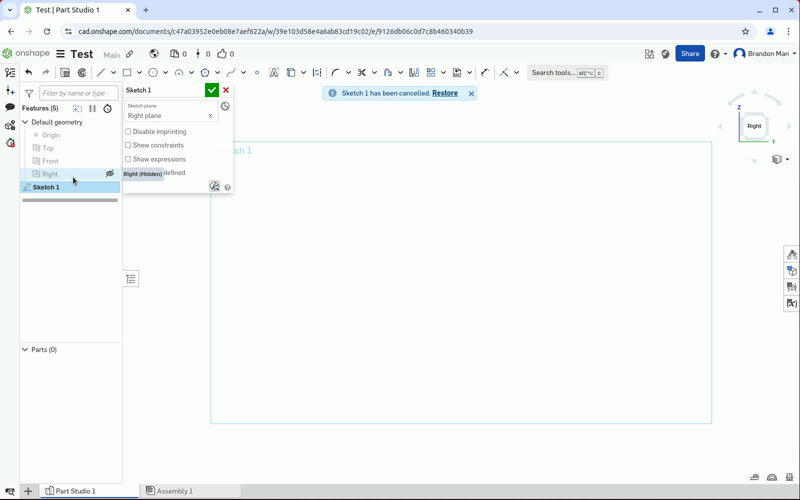
mouse_move(73, 352)
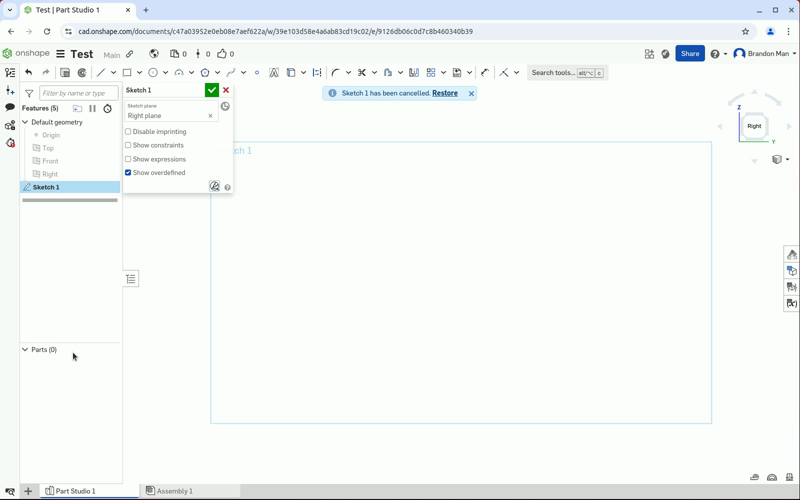
key(y)
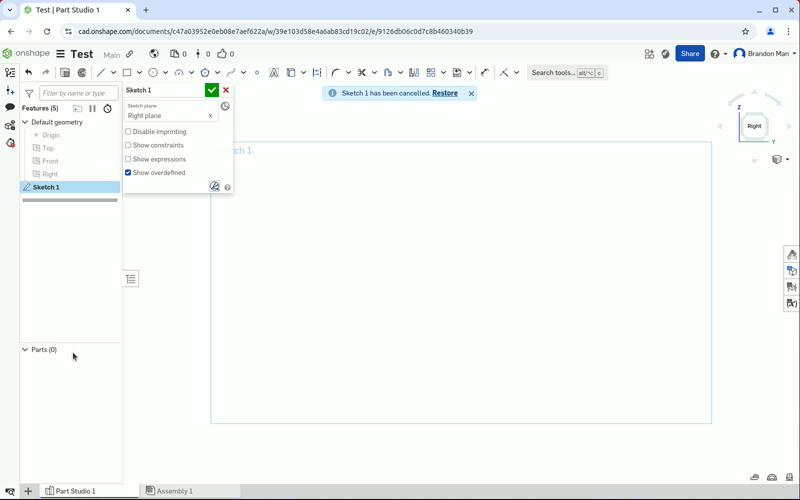
key(l)
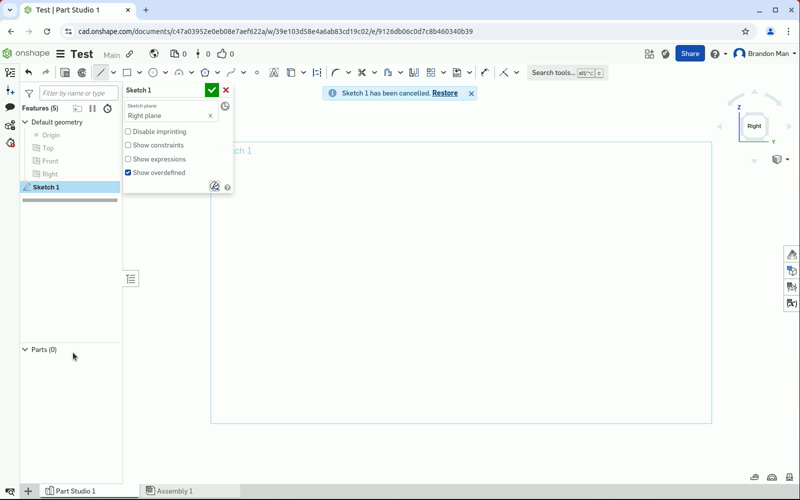
key_down(shift)
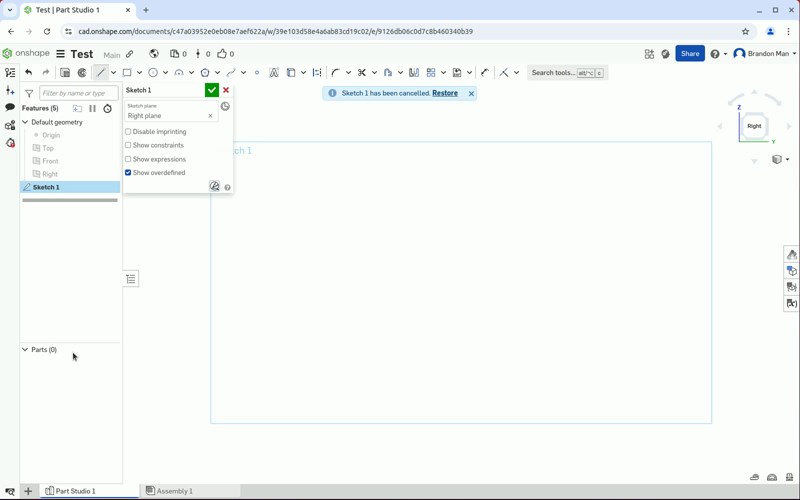
mouse_move(460, 174)
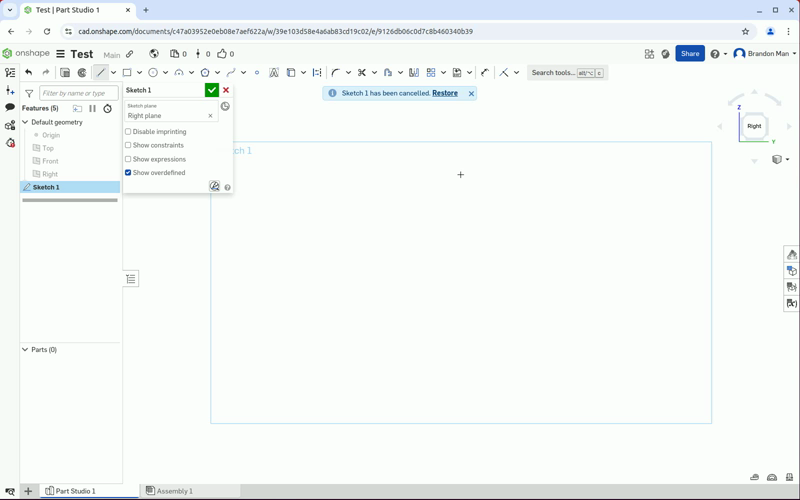
click(460, 174)
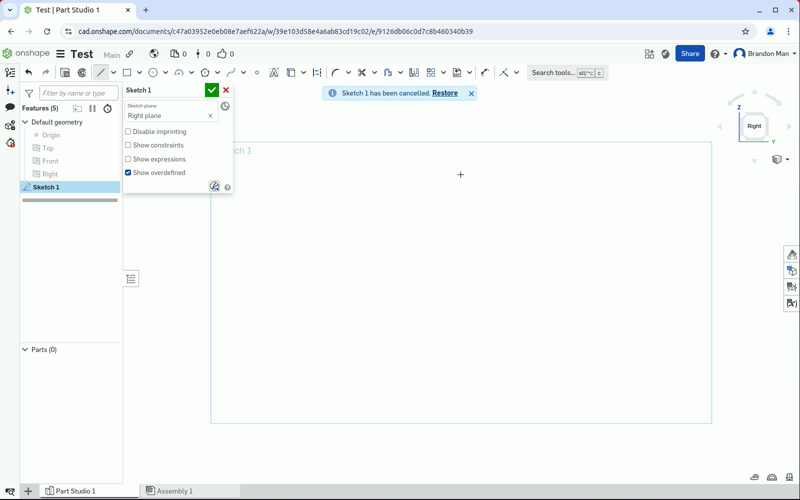
key_up(shift)
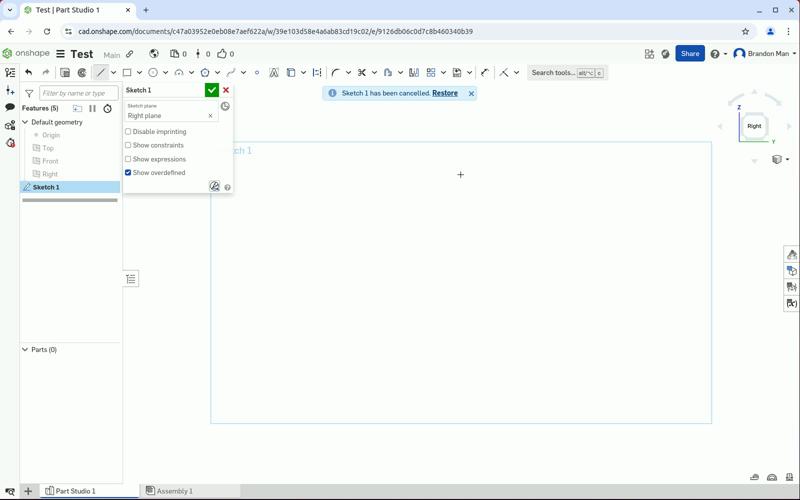
key_down(shift)
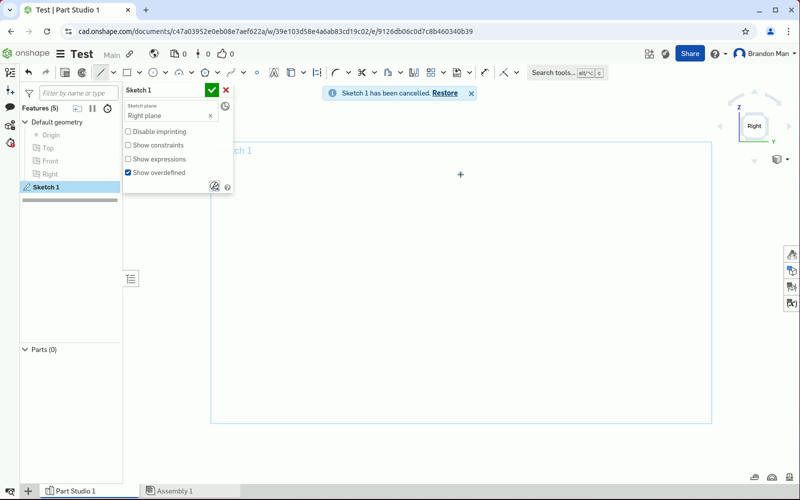
mouse_move(490, 174)
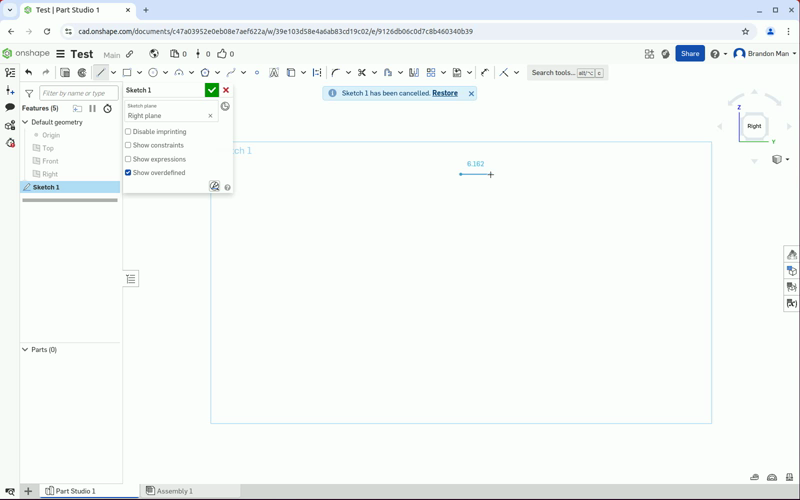
mouse_move(463, 177)
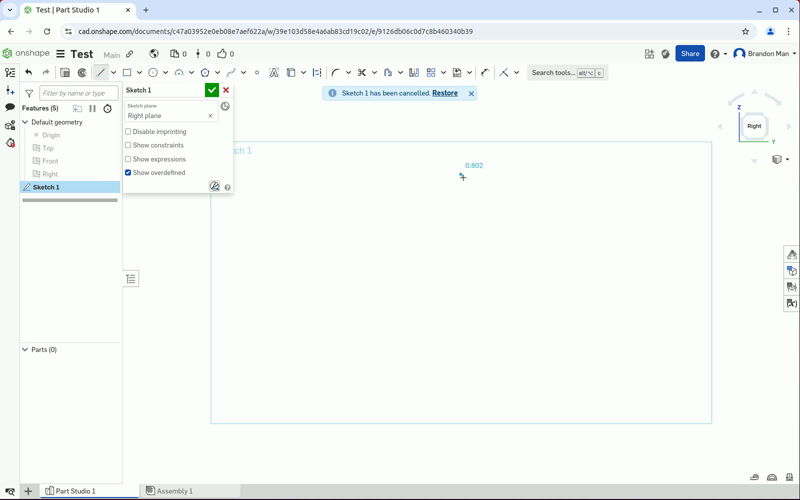
scroll(6)
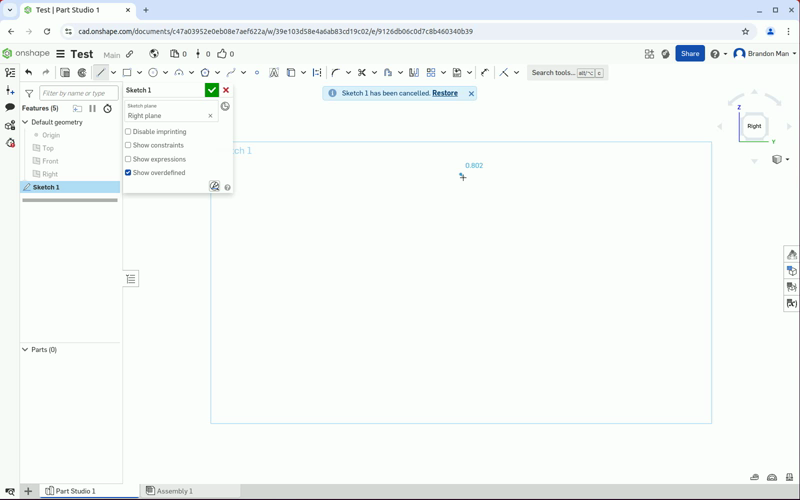
scroll(6)
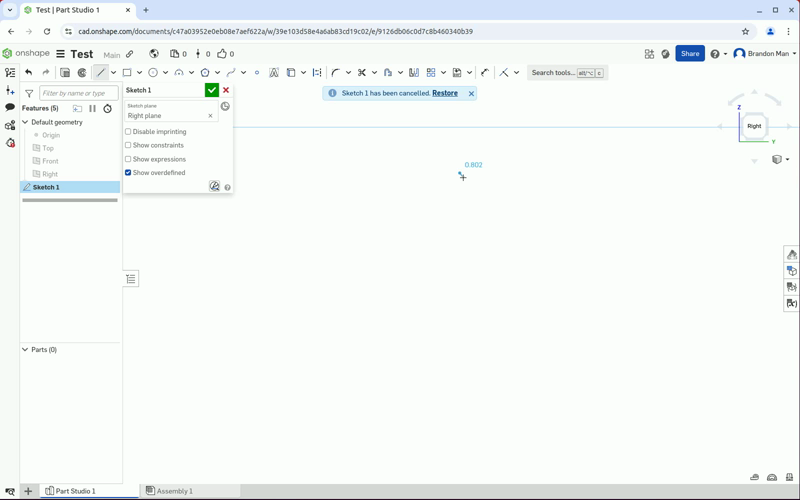
scroll(6)
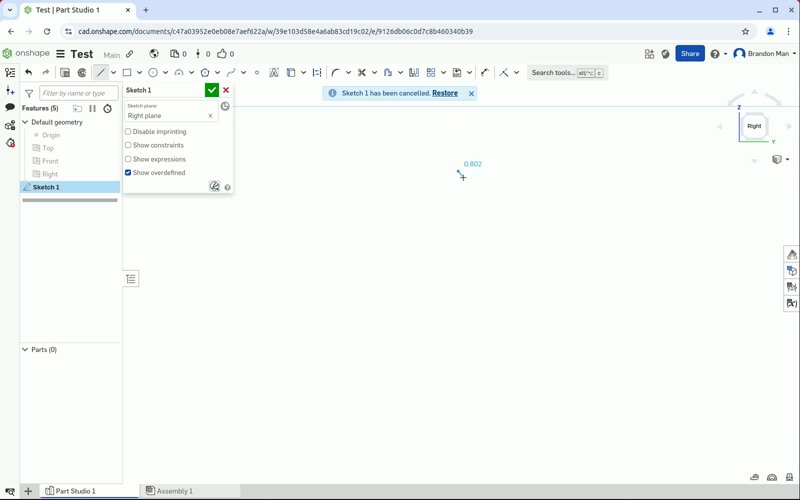
scroll(6)
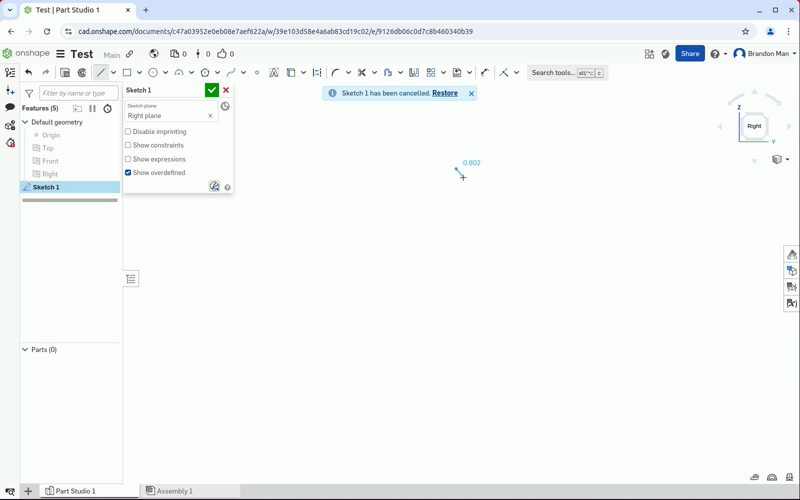
scroll(6)
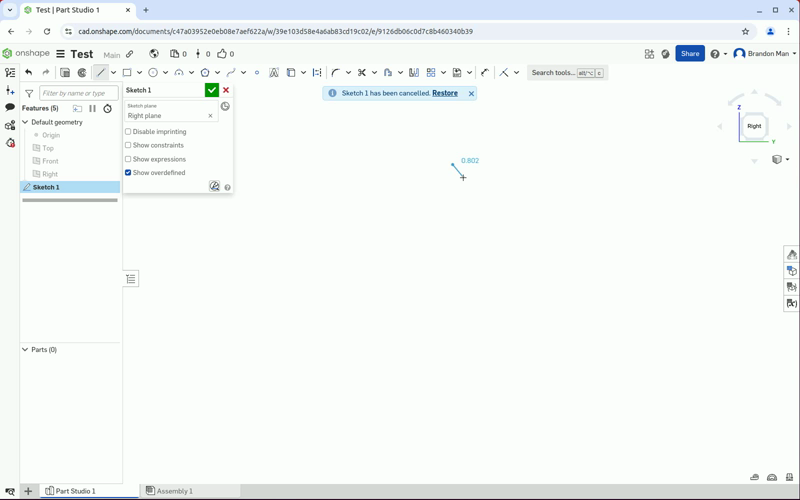
scroll(6)
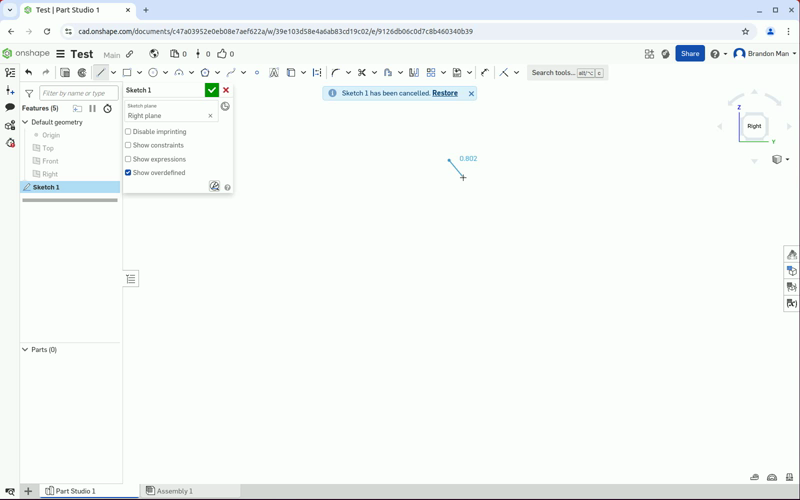
scroll(6)
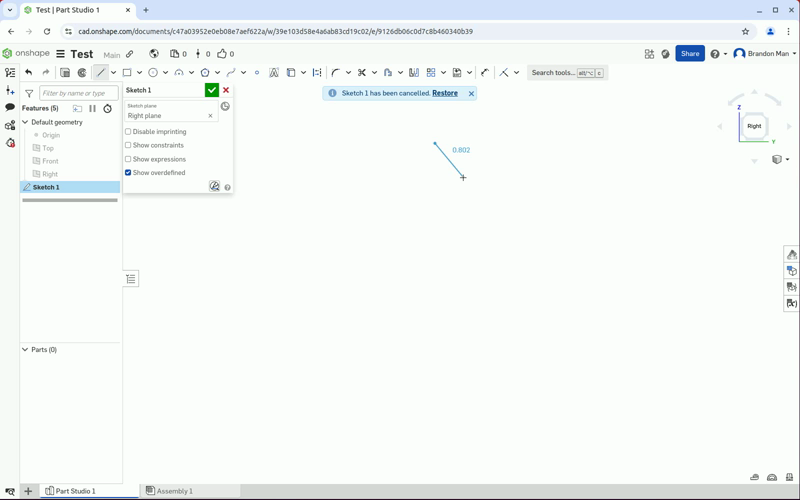
click(463, 177)
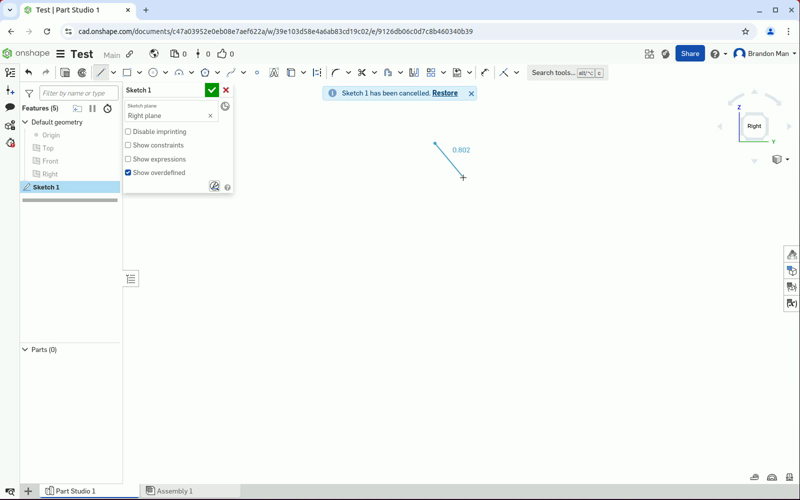
scroll(-6)
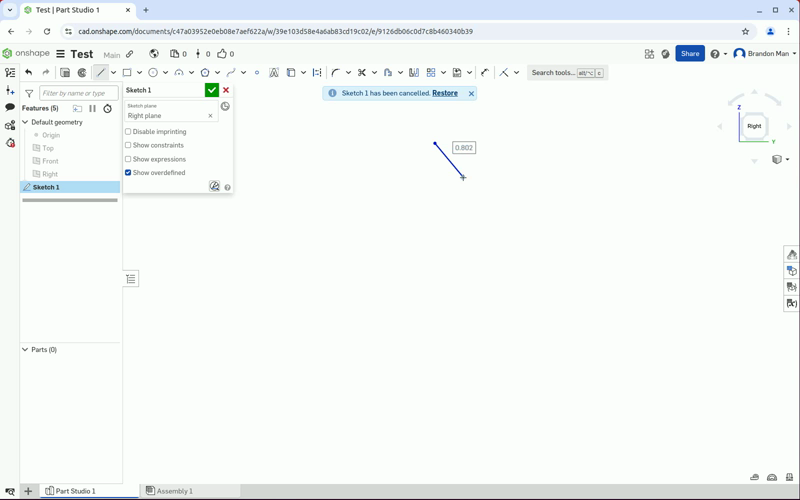
scroll(-6)
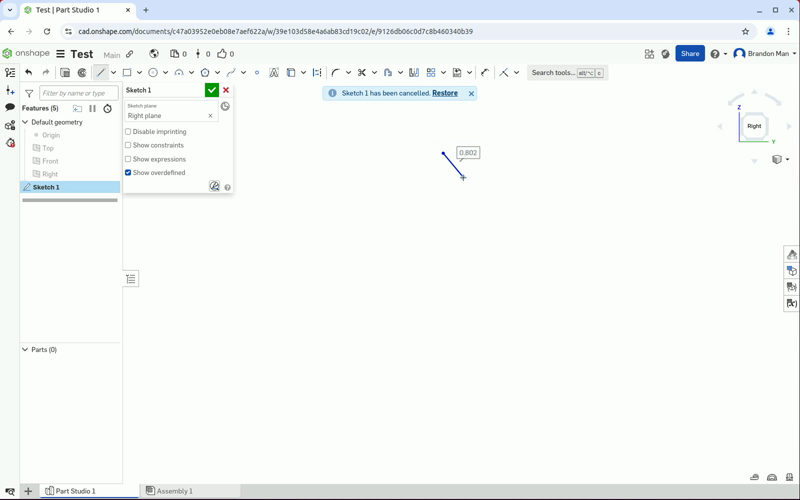
scroll(-6)
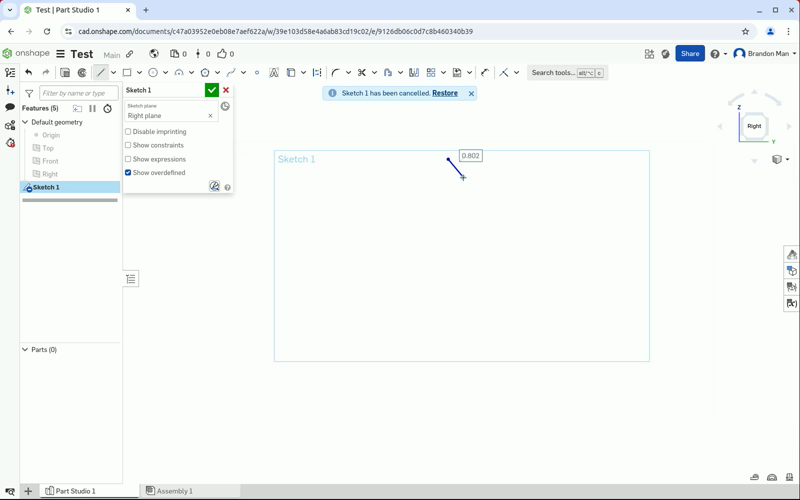
scroll(-6)
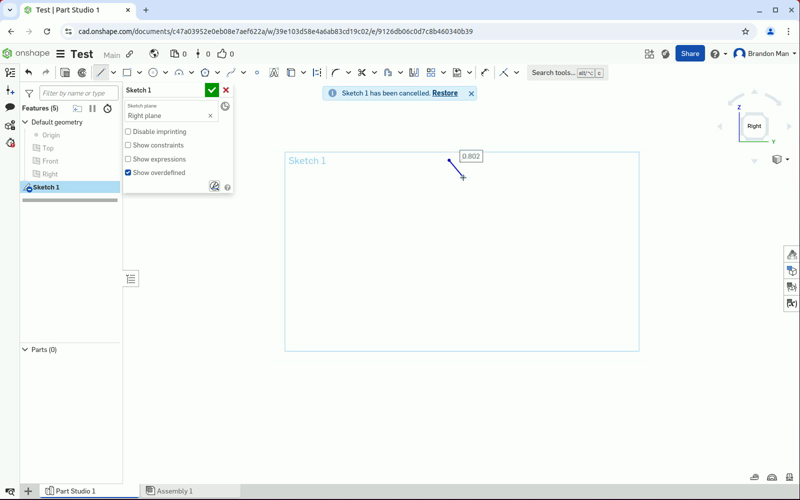
scroll(-6)
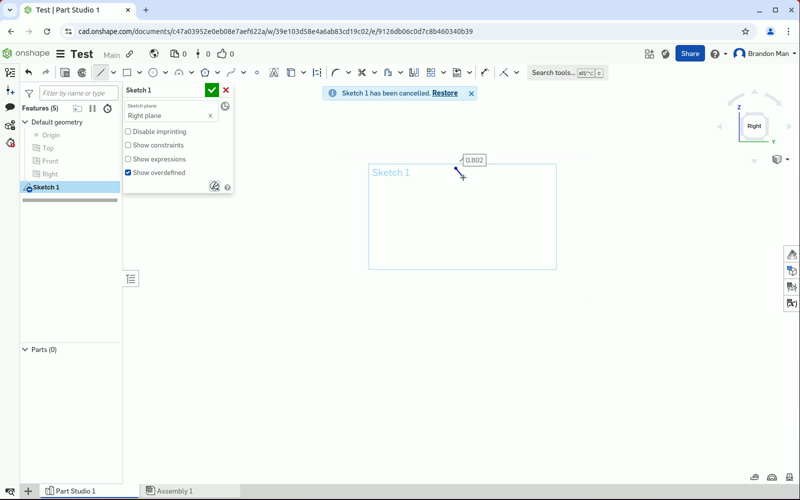
scroll(-6)
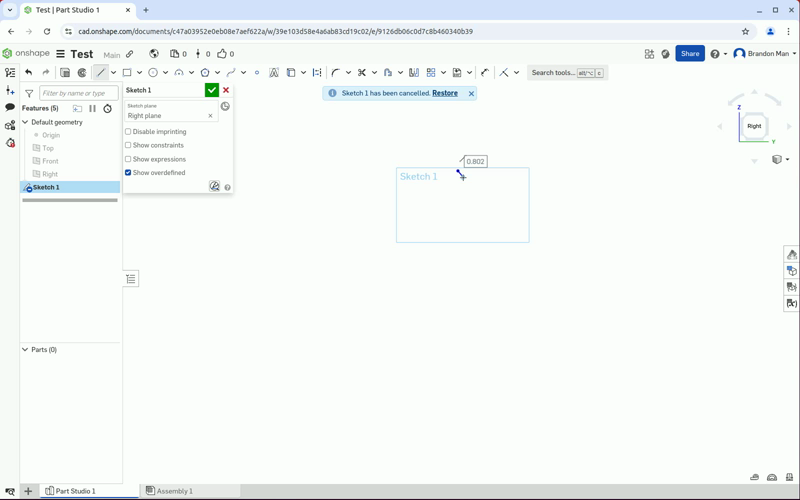
scroll(-6)
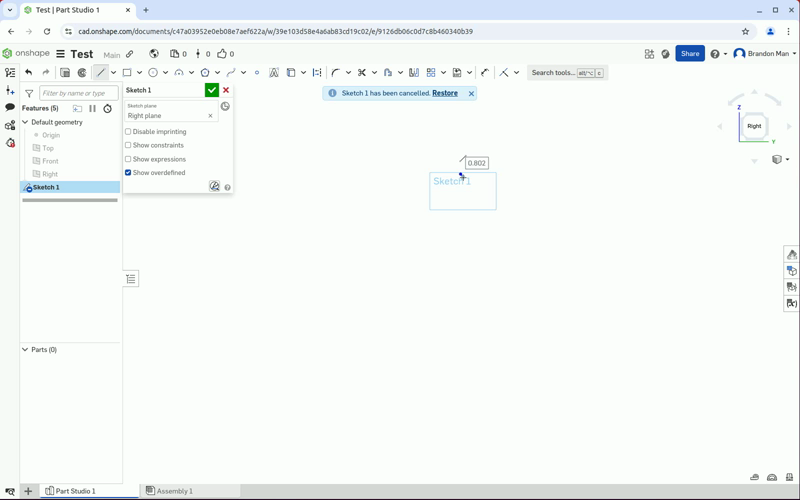
key_up(shift)
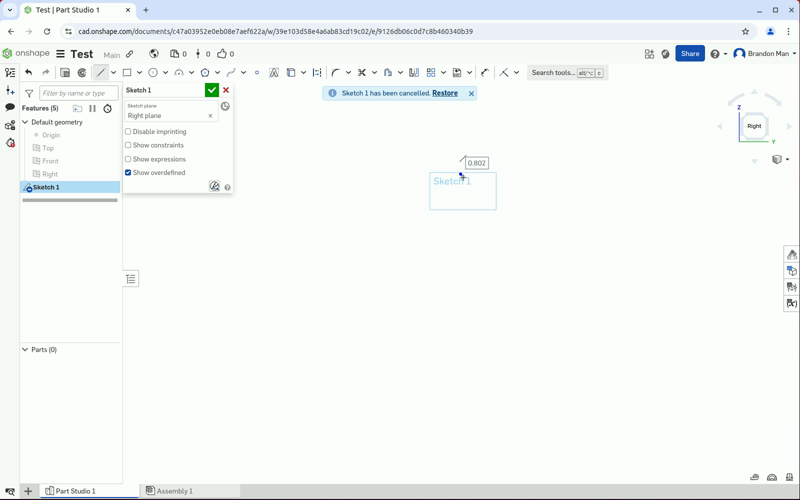
key_down(shift)
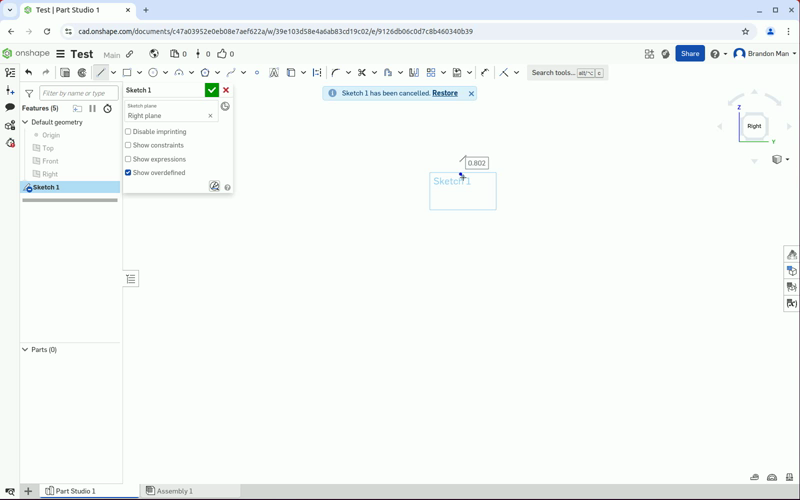
mouse_move(493, 177)
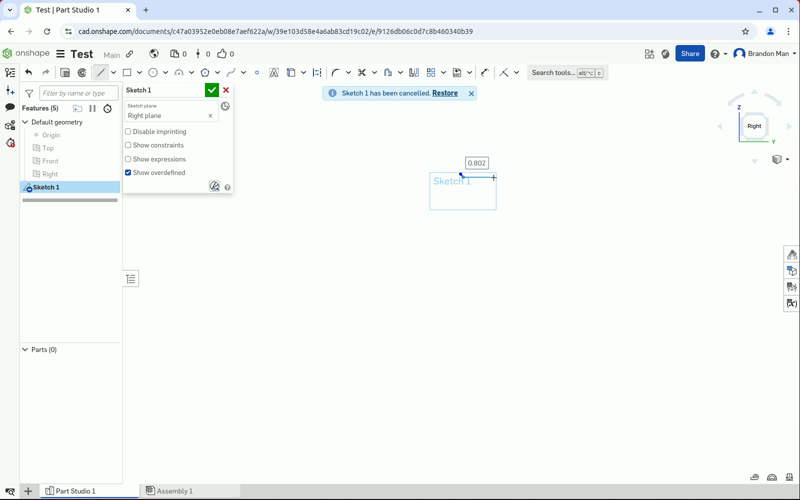
mouse_move(464, 176)
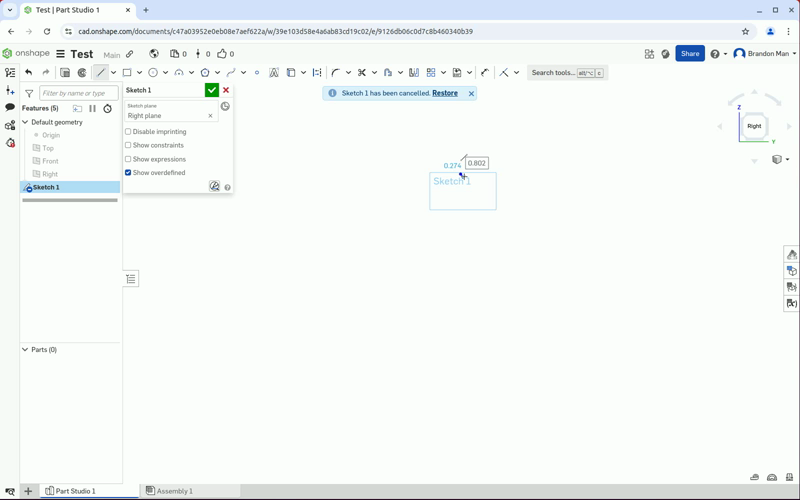
scroll(6)
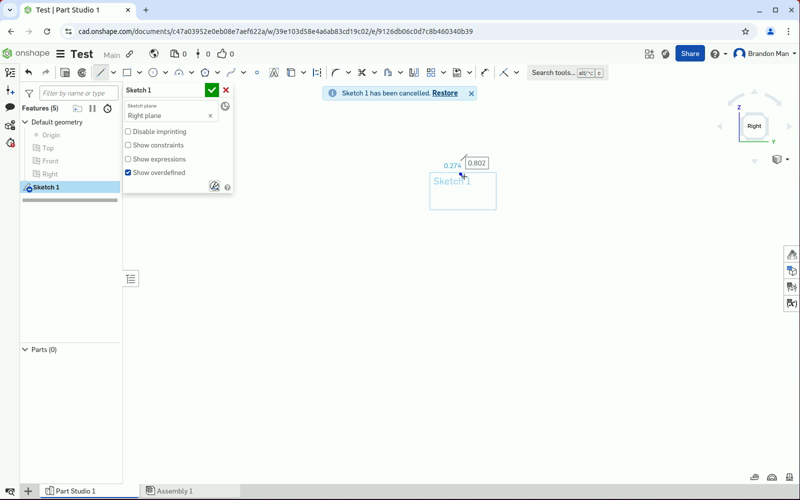
scroll(6)
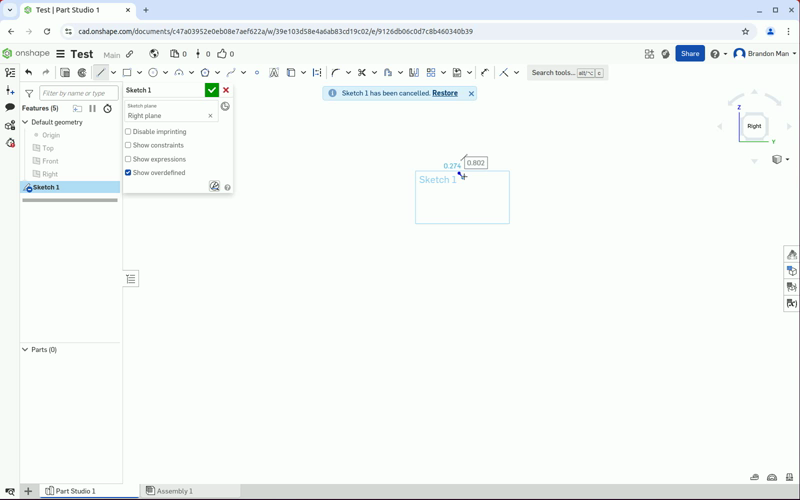
scroll(6)
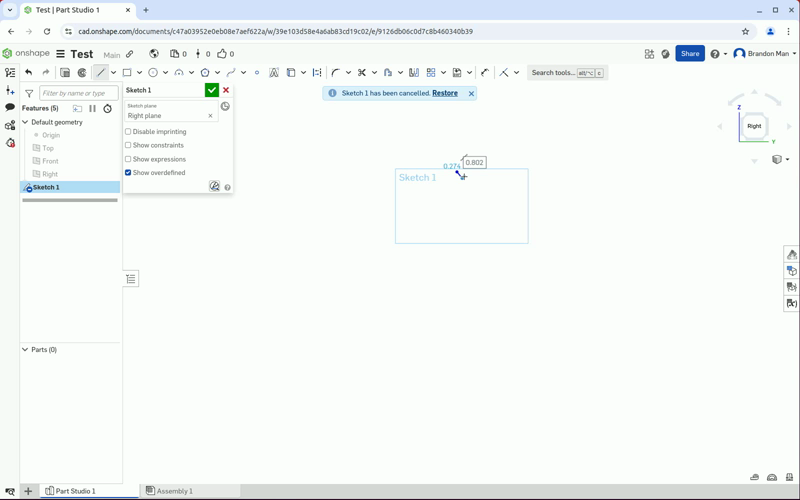
scroll(6)
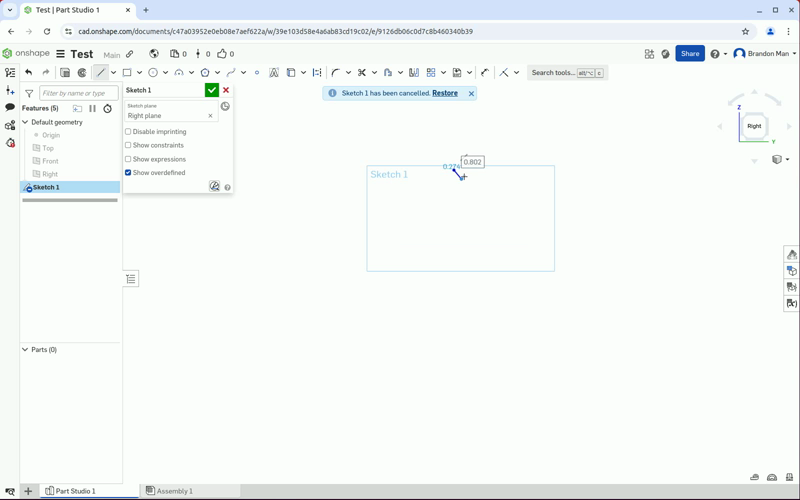
scroll(6)
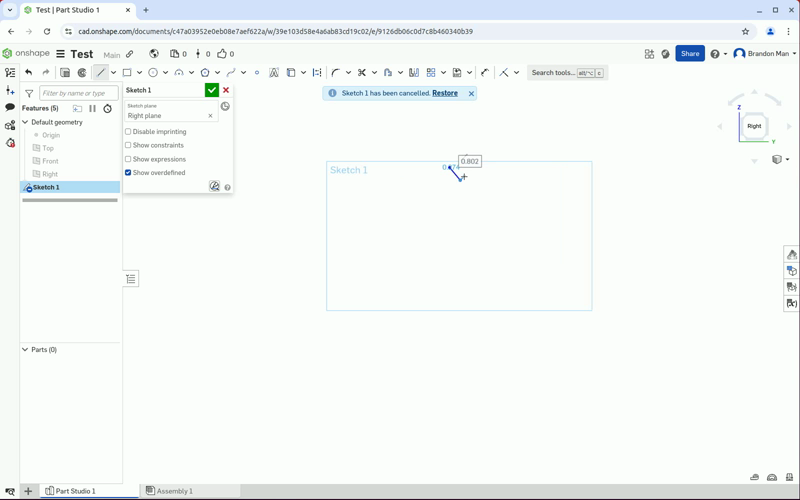
scroll(6)
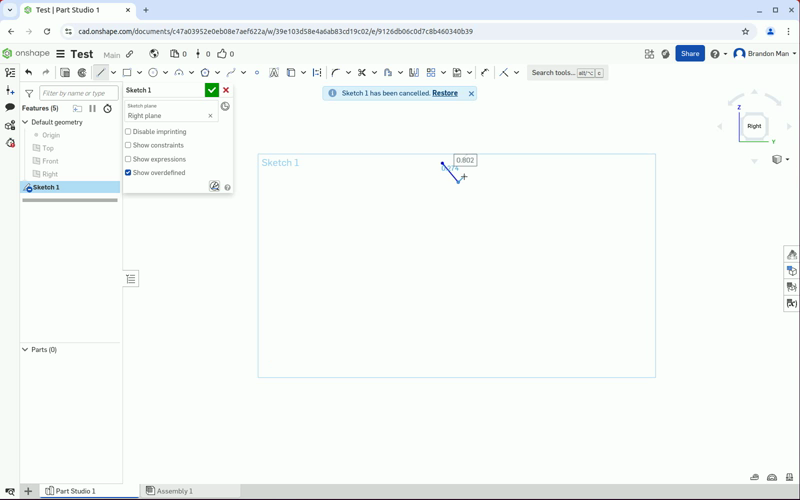
scroll(6)
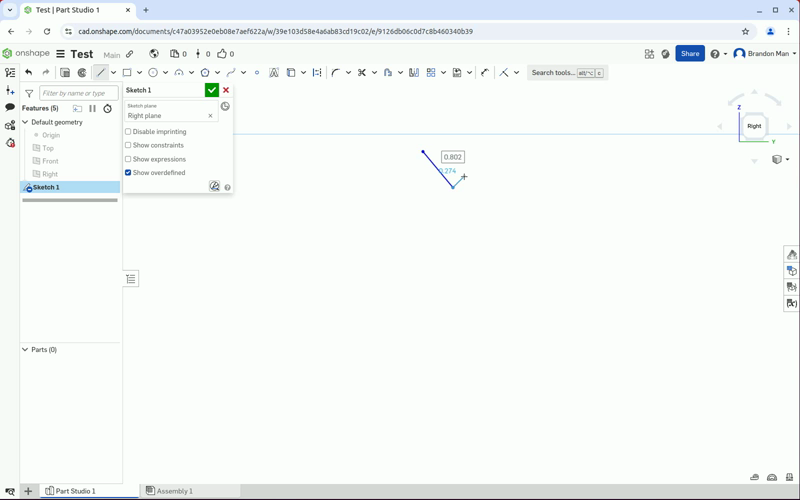
click(464, 176)
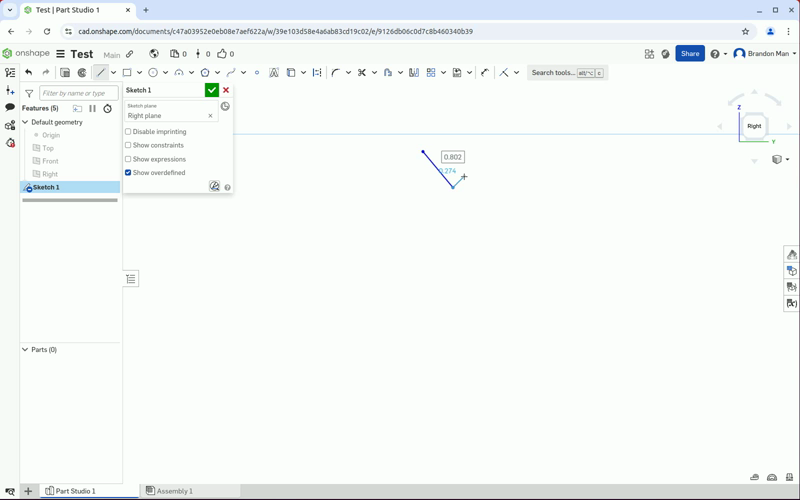
scroll(-6)
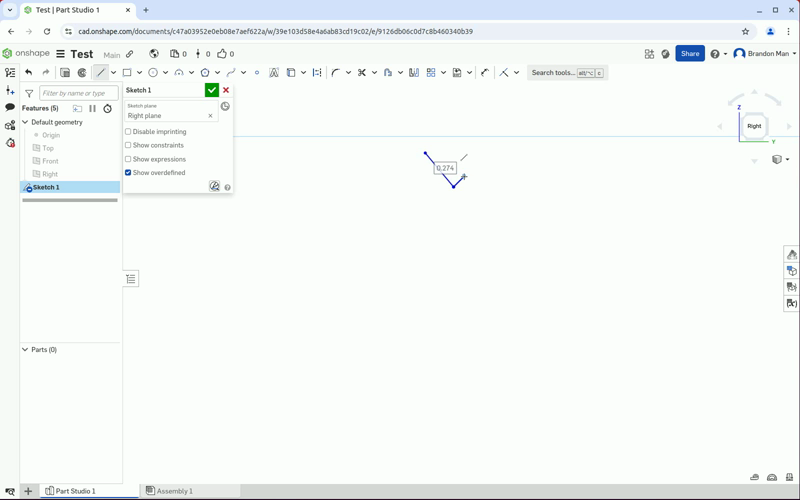
scroll(-6)
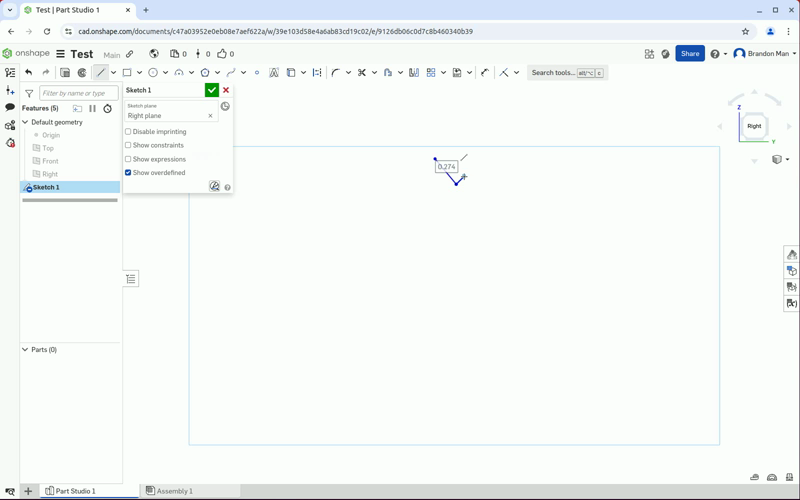
scroll(-6)
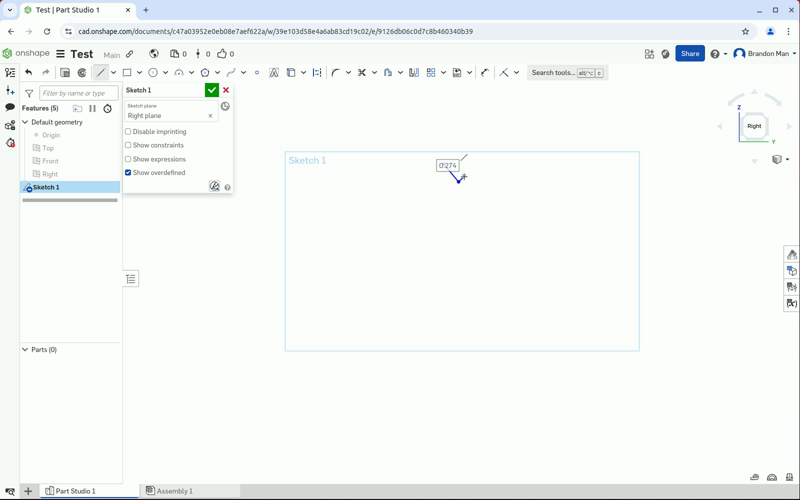
scroll(-6)
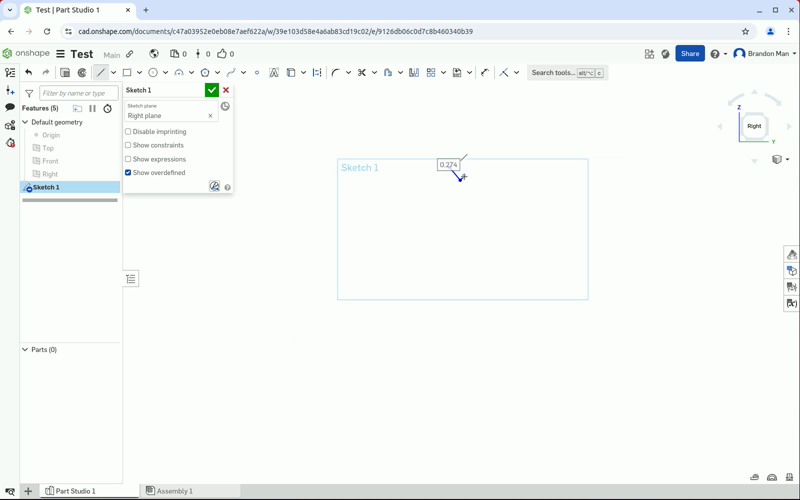
scroll(-6)
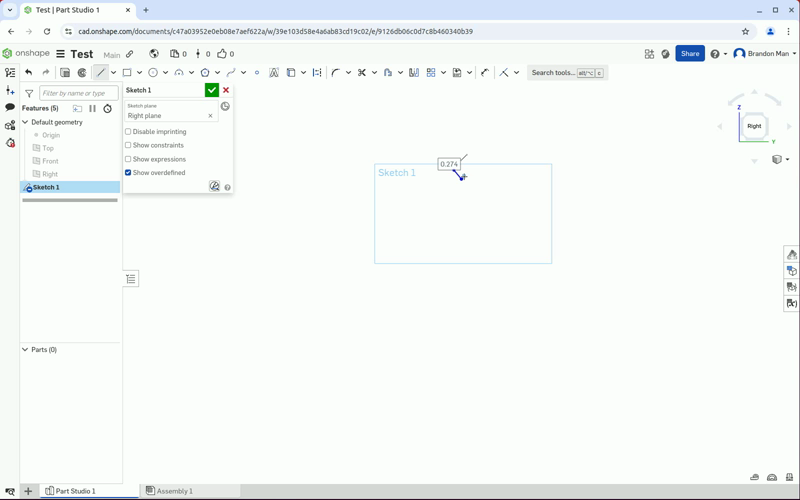
scroll(-6)
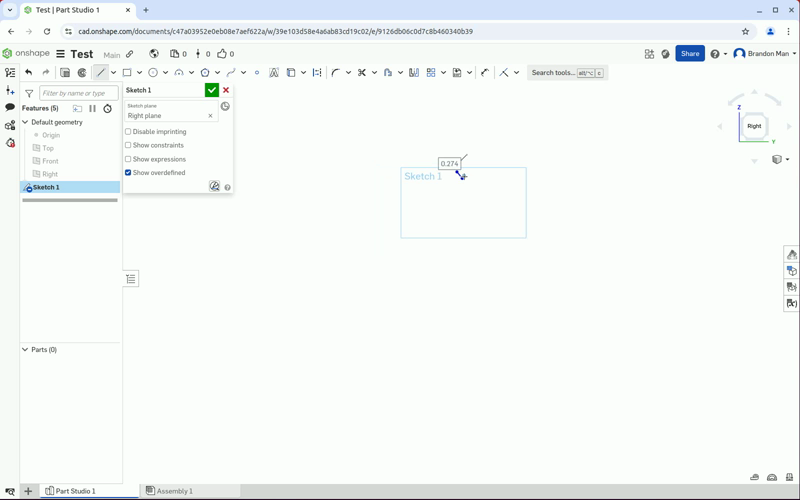
scroll(-6)
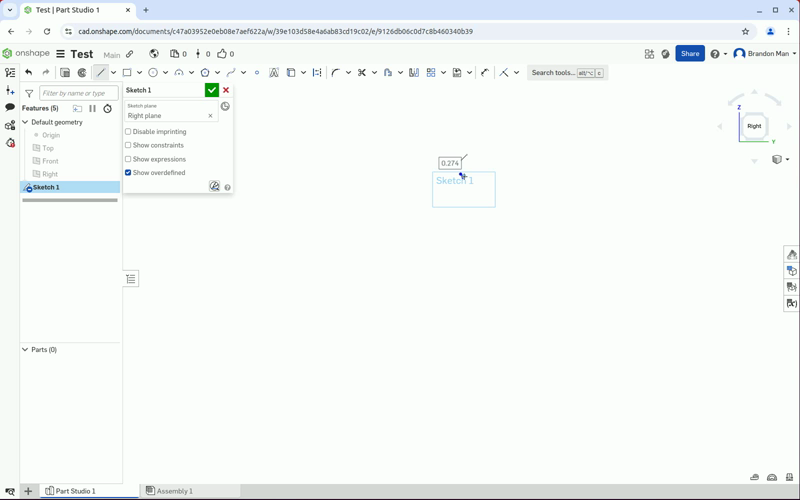
key_up(shift)
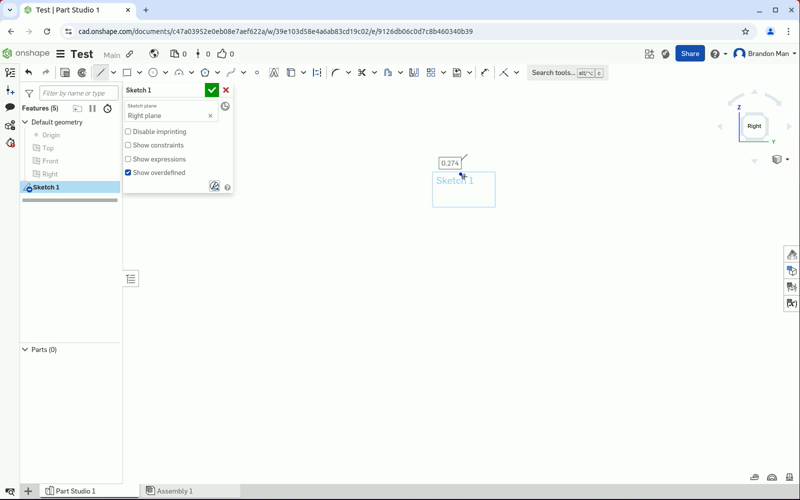
key_down(shift)
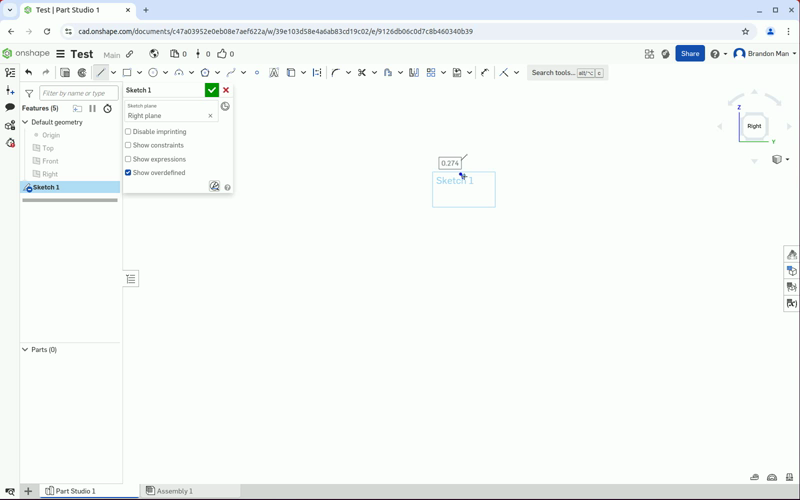
mouse_move(494, 176)
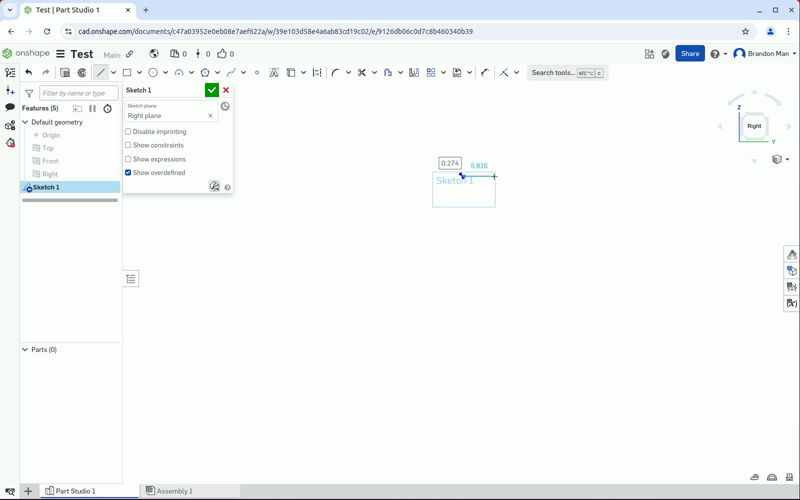
mouse_move(460, 171)
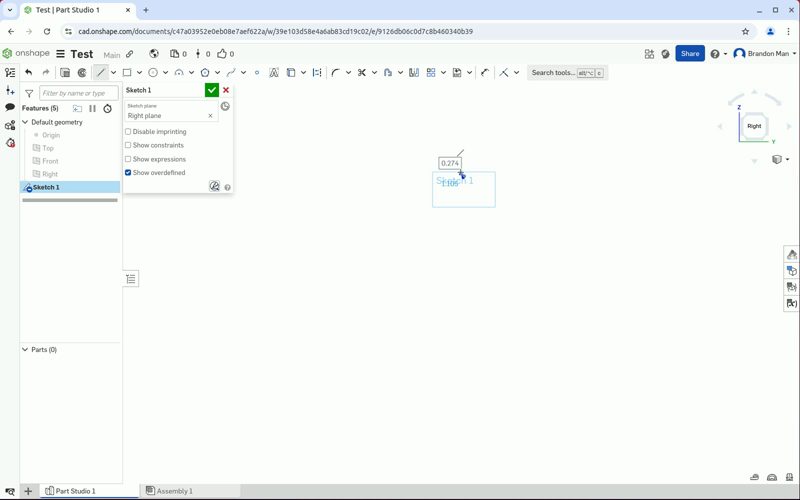
scroll(6)
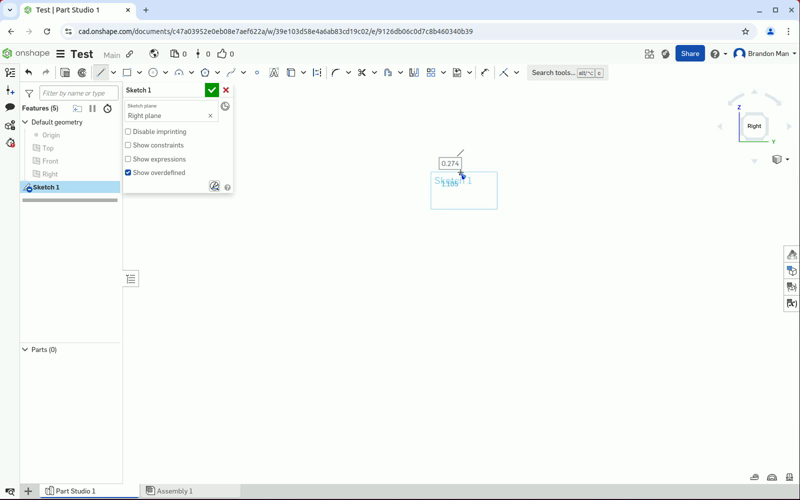
scroll(6)
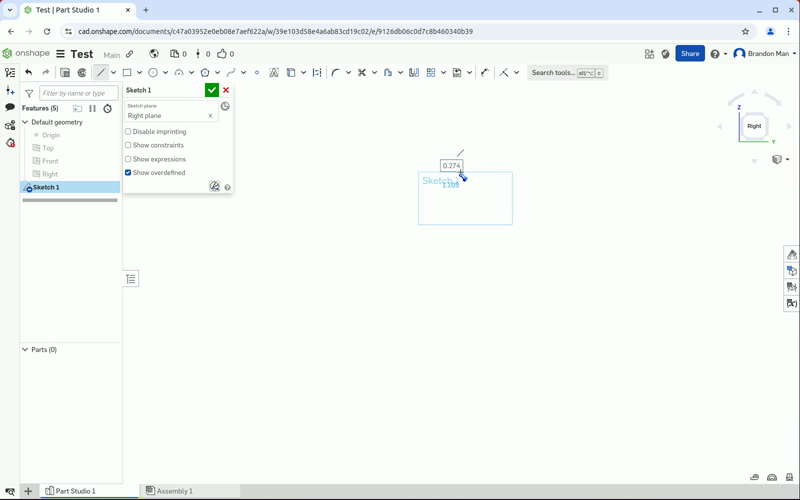
scroll(6)
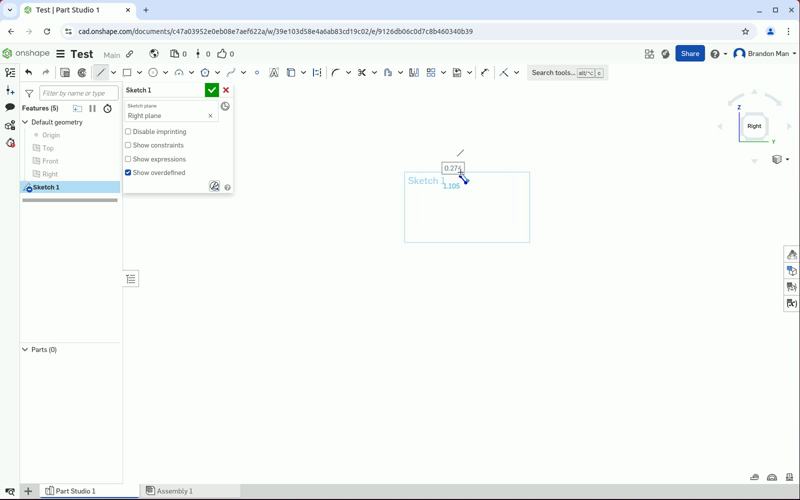
scroll(6)
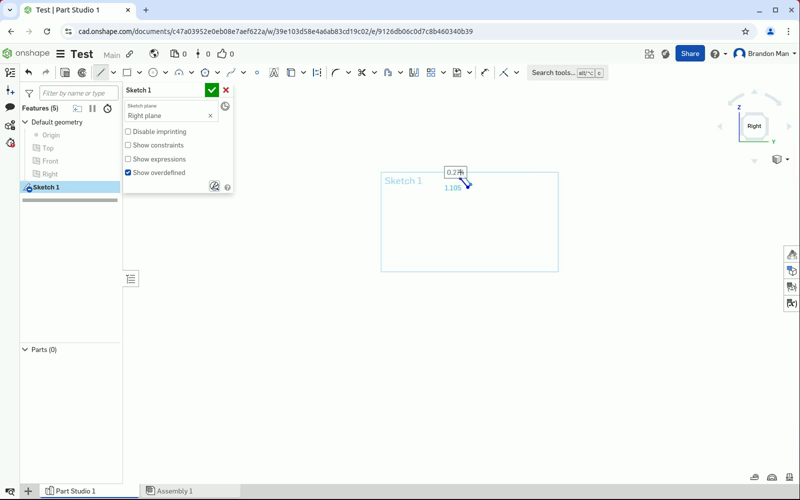
scroll(6)
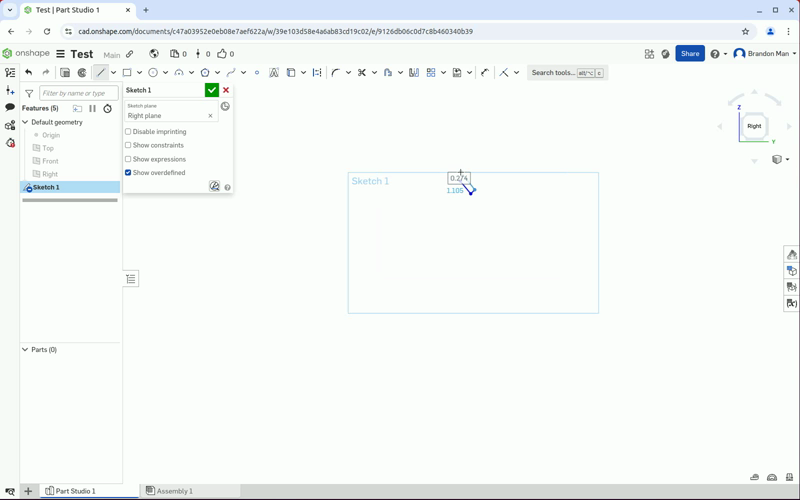
scroll(6)
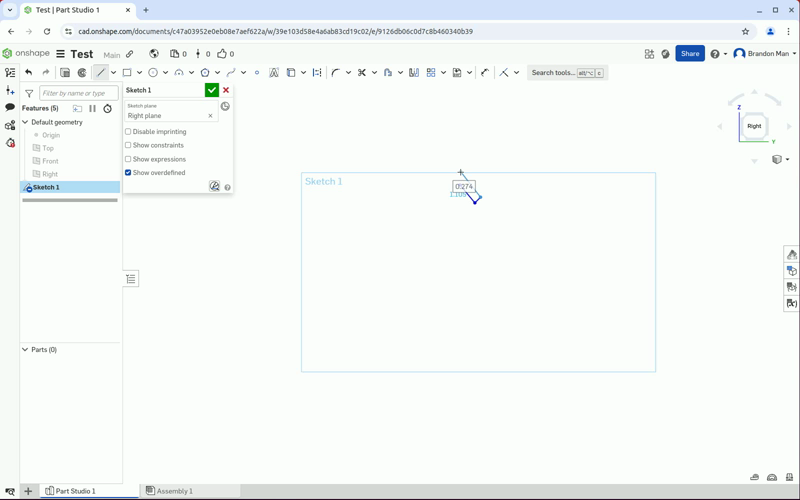
scroll(6)
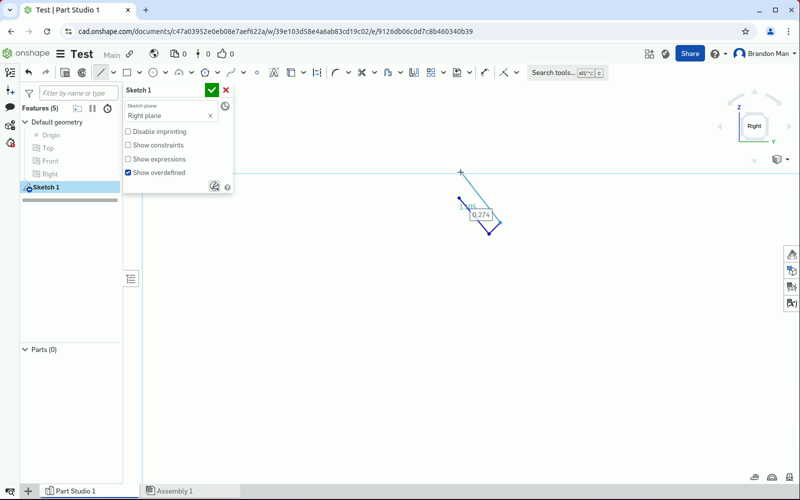
click(460, 171)
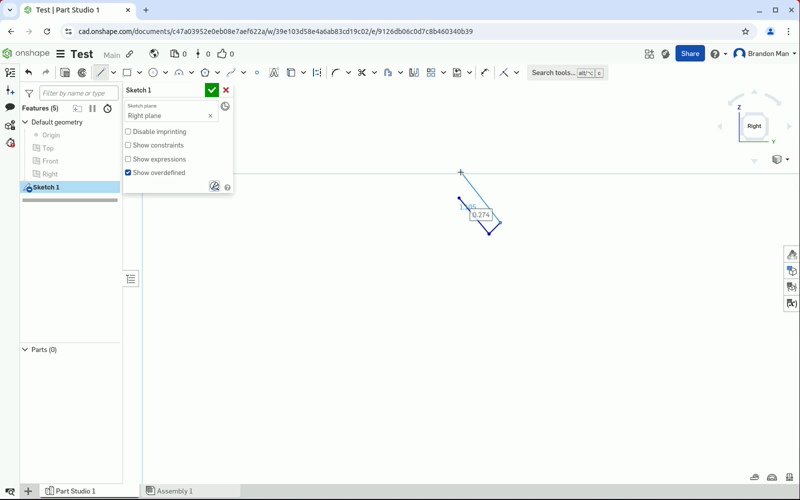
scroll(-6)
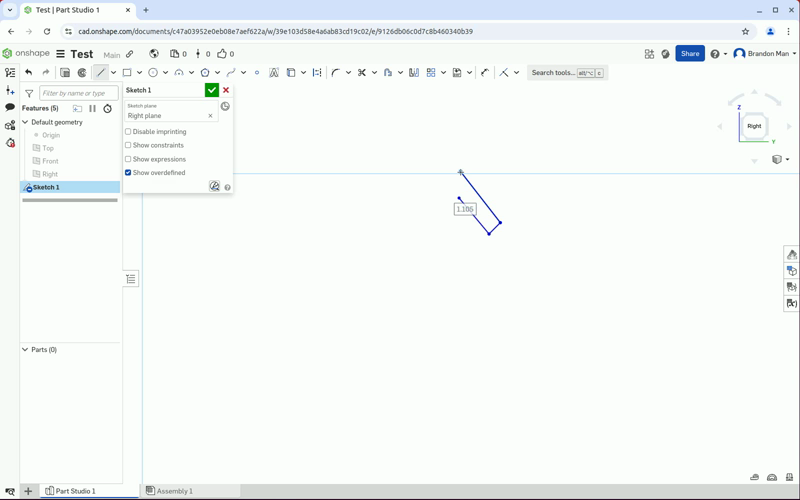
scroll(-6)
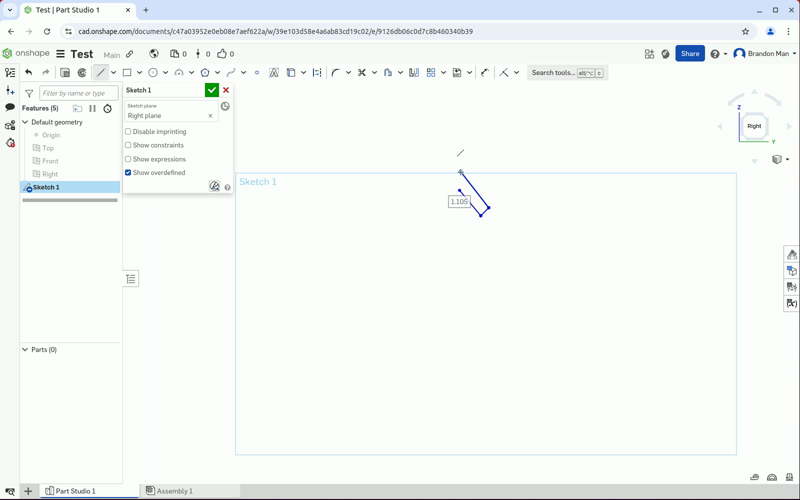
scroll(-6)
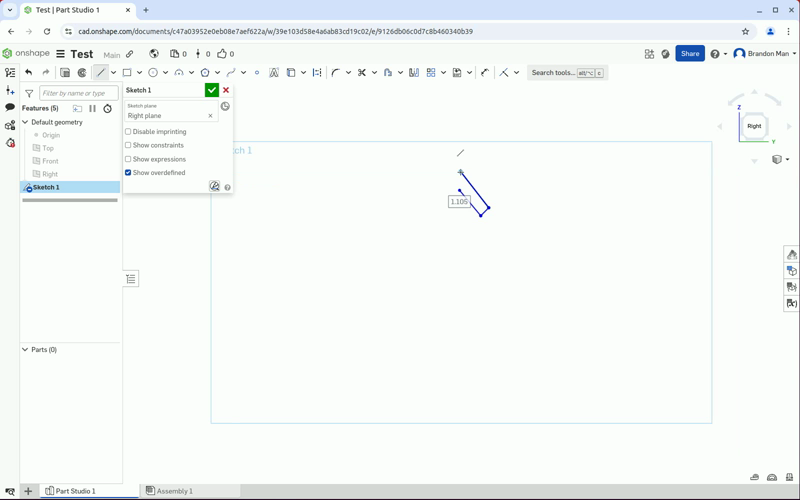
scroll(-6)
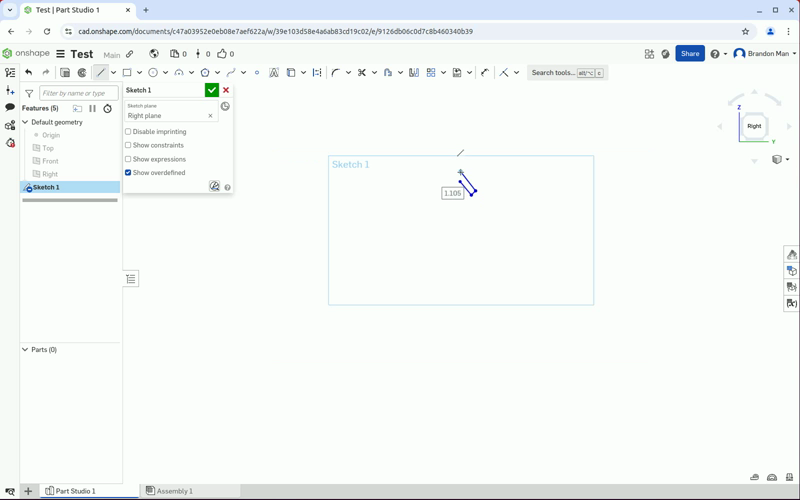
scroll(-6)
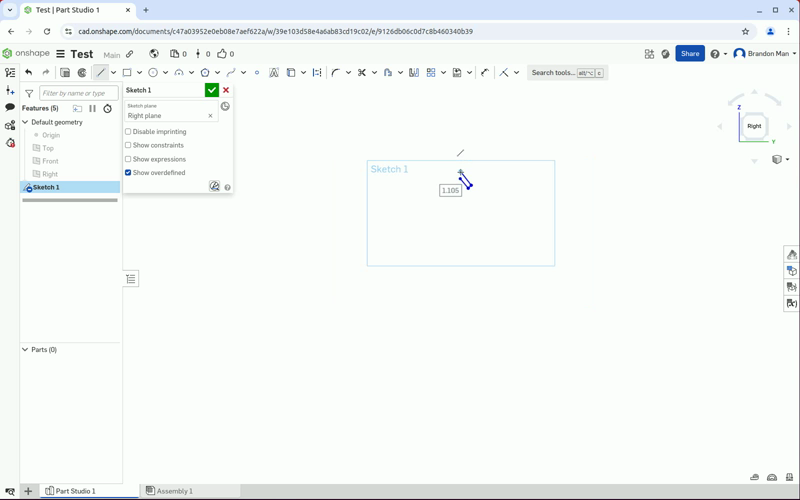
scroll(-6)
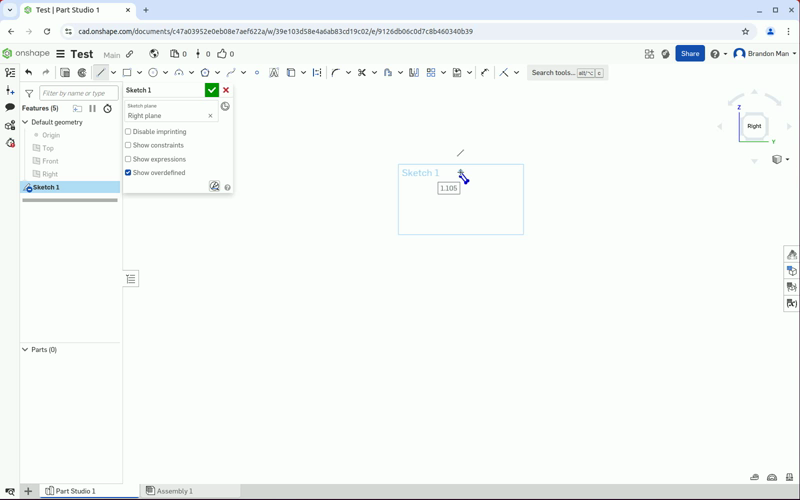
scroll(-6)
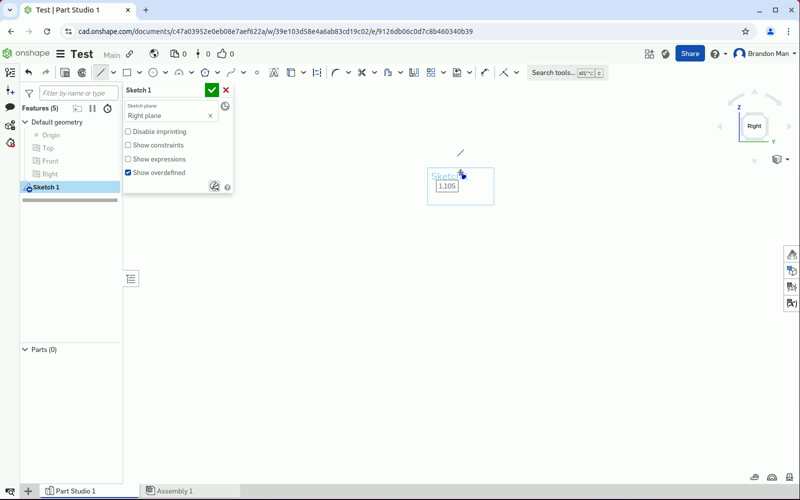
key_up(shift)
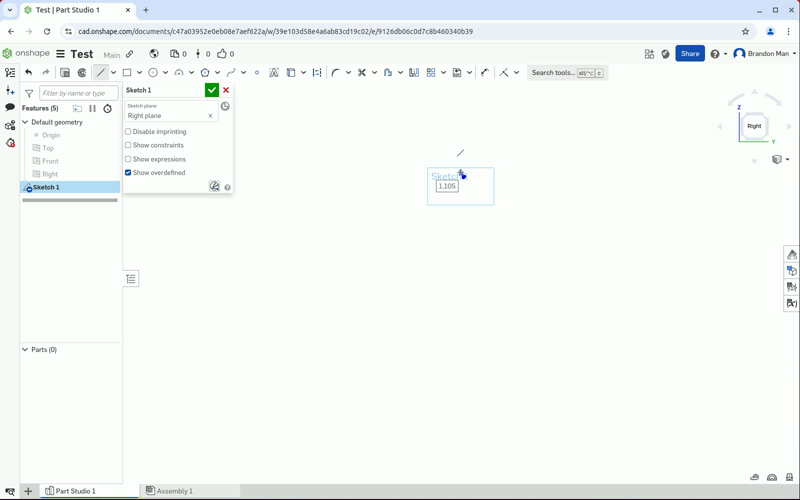
mouse_move(490, 171)
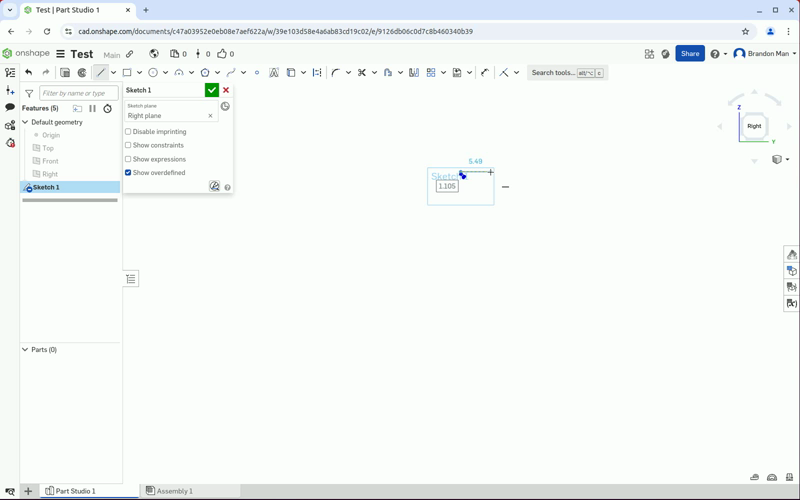
key_down(shift)
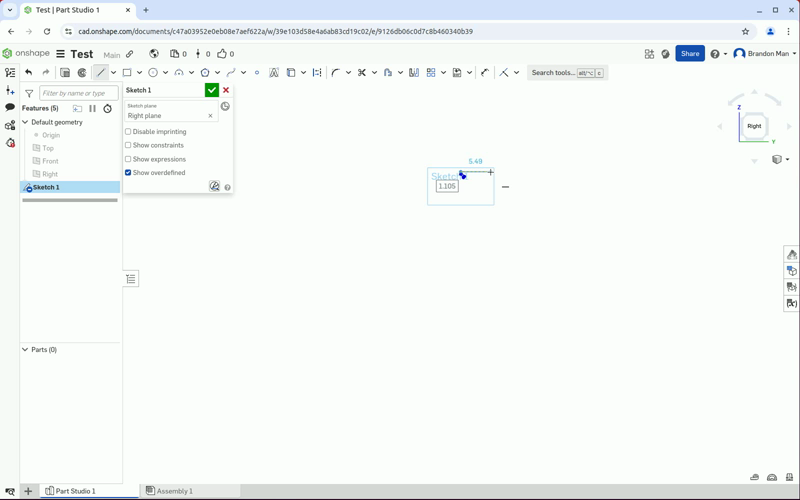
mouse_move(460, 174)
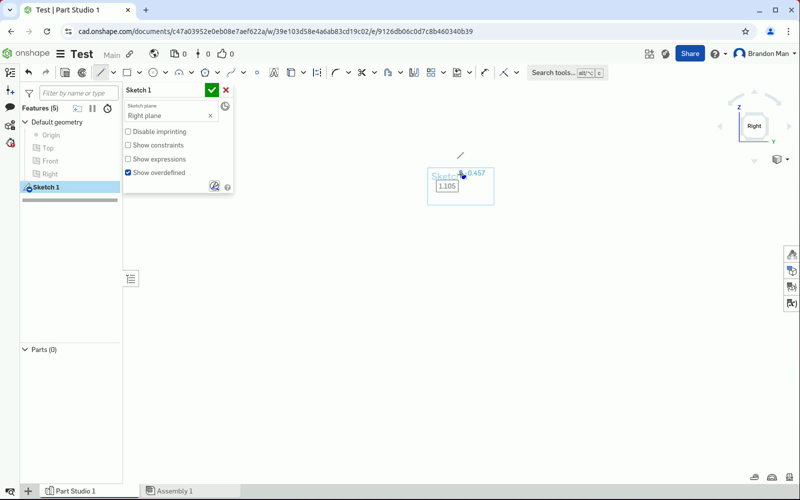
scroll(6)
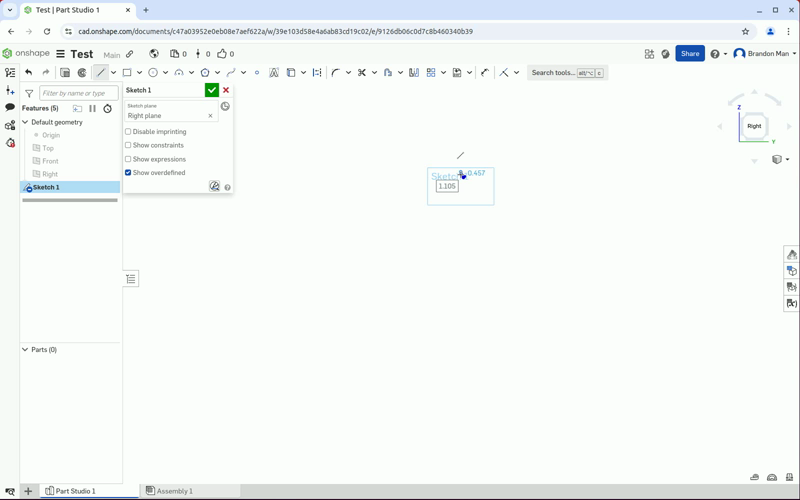
scroll(6)
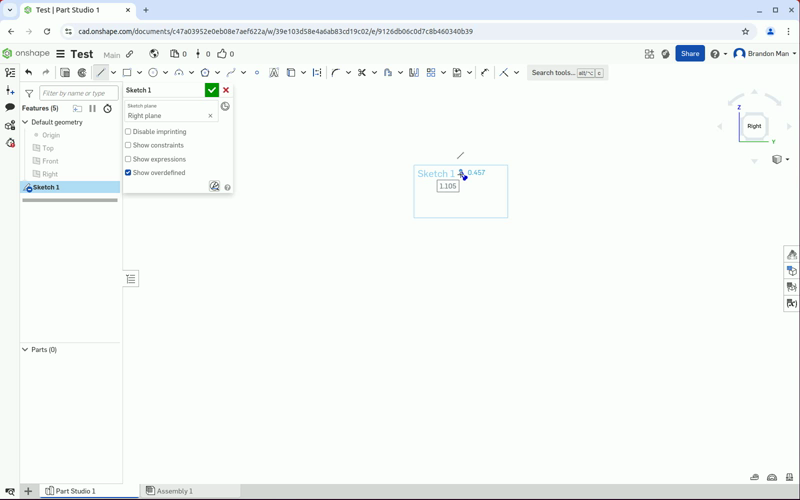
scroll(6)
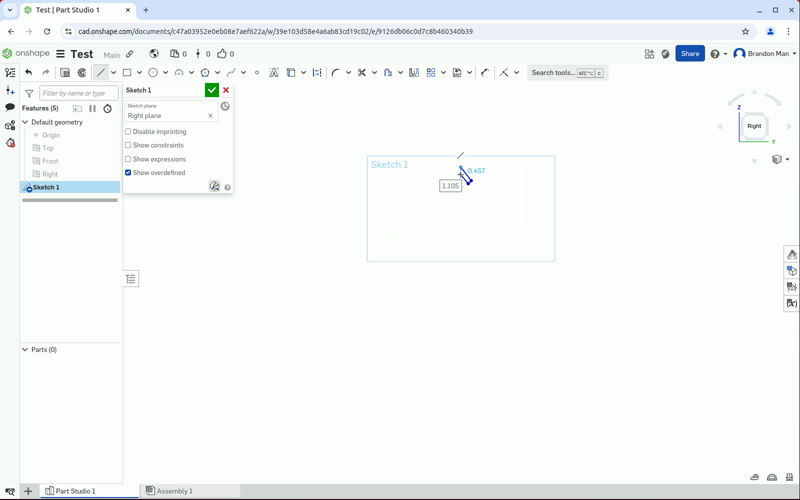
scroll(6)
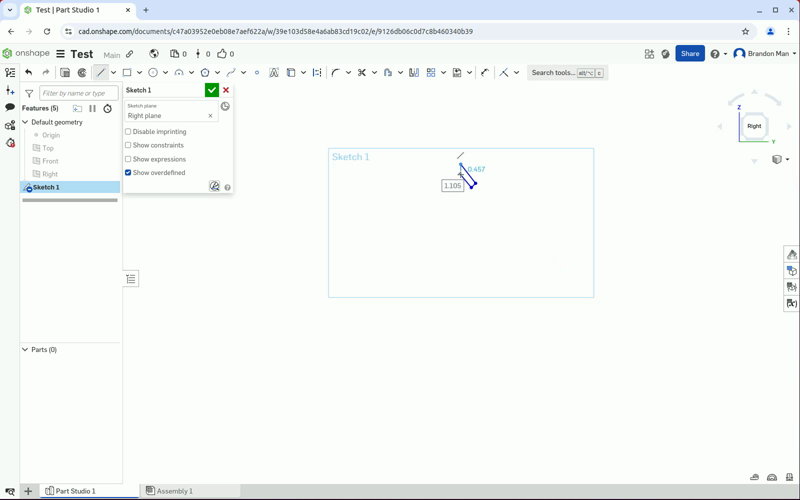
scroll(6)
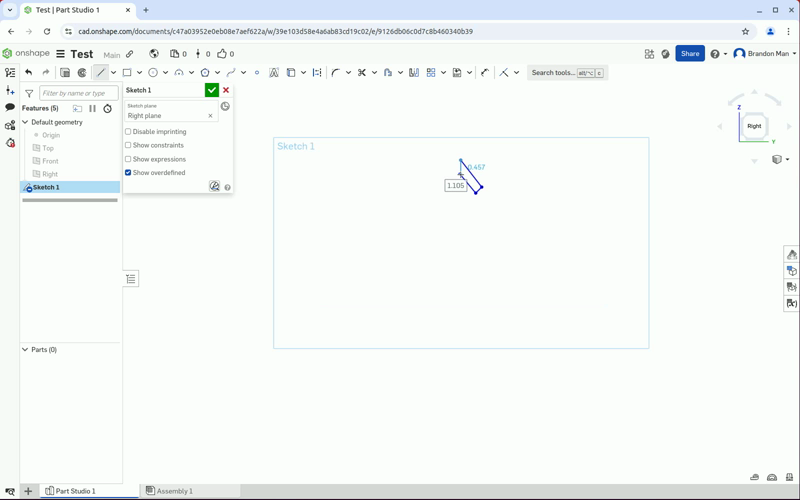
scroll(6)
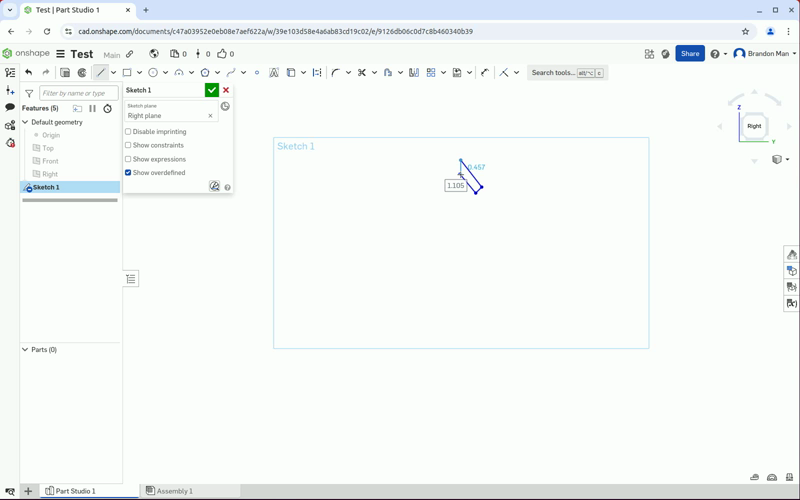
scroll(6)
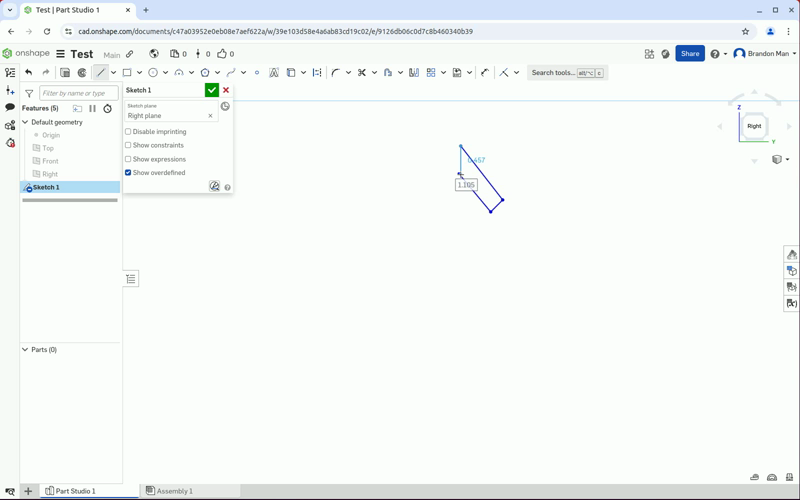
key_up(shift)
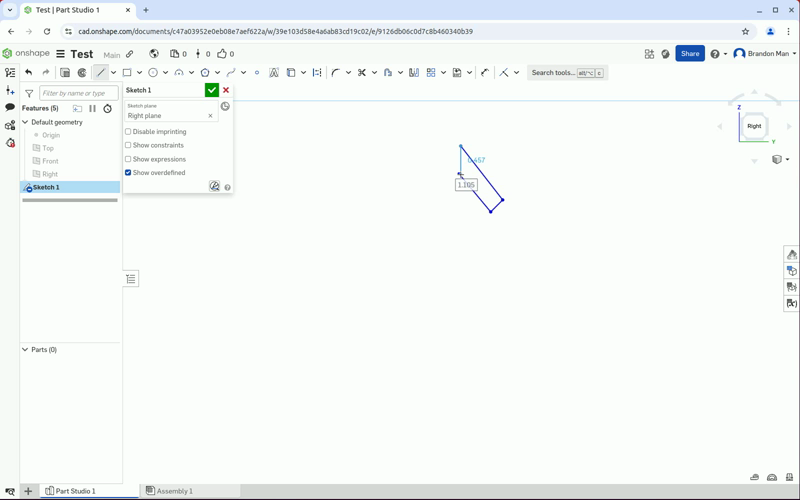
click(460, 174)
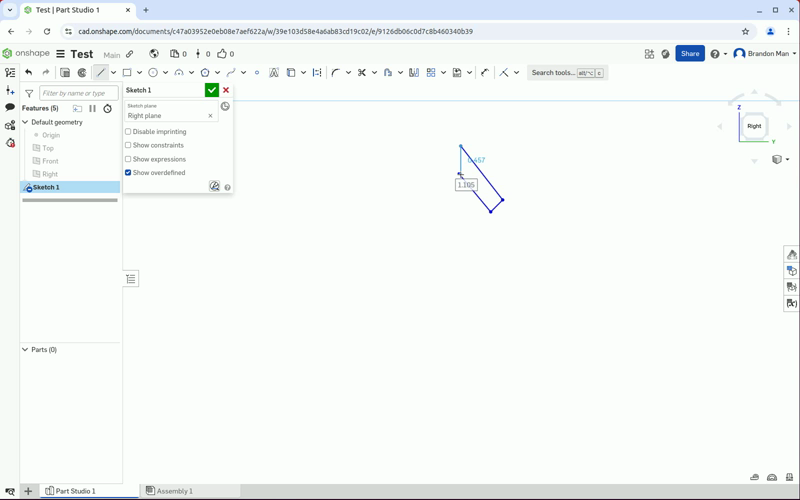
scroll(-6)
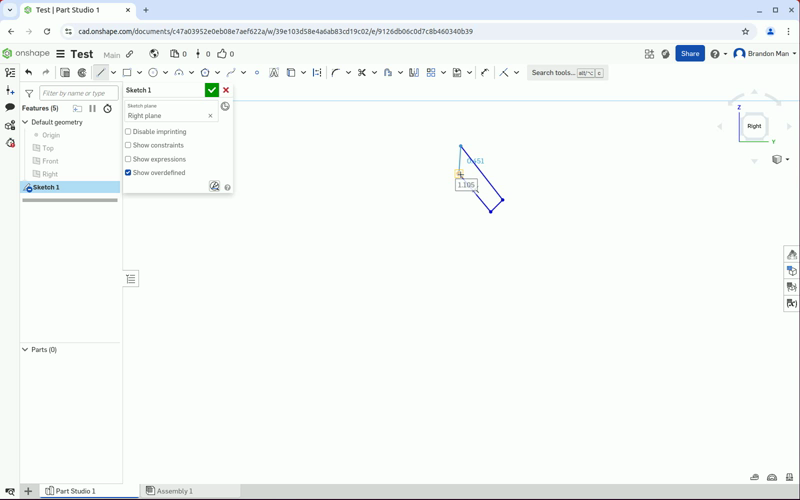
scroll(-6)
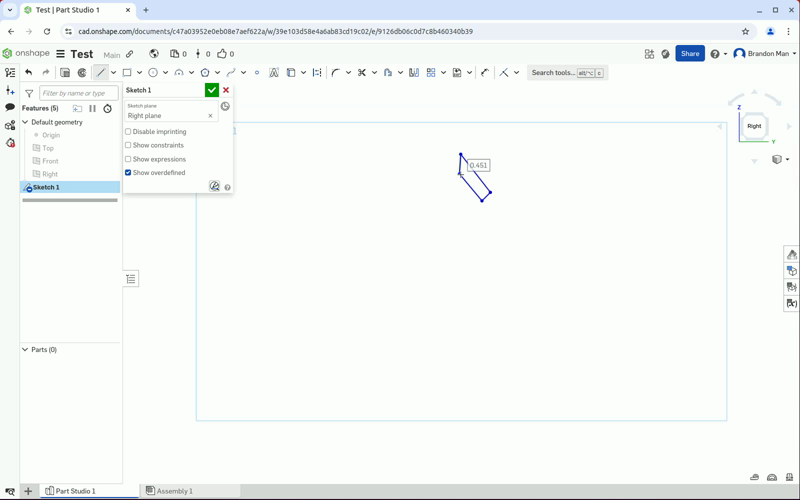
scroll(-6)
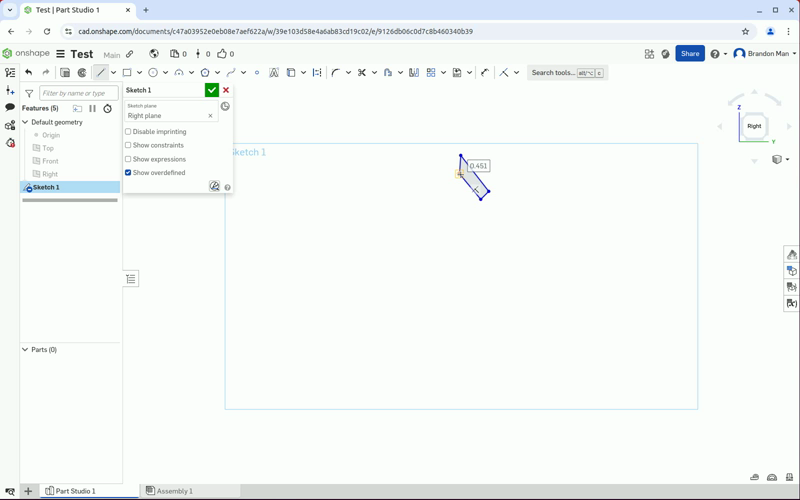
scroll(-6)
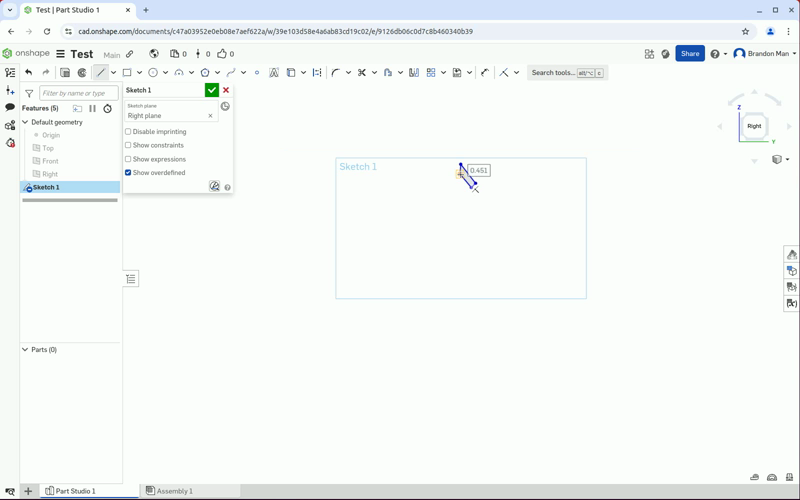
scroll(-6)
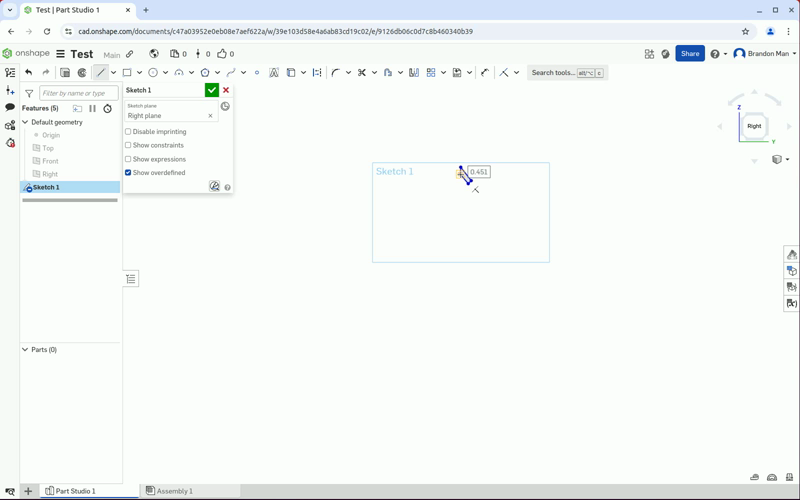
scroll(-6)
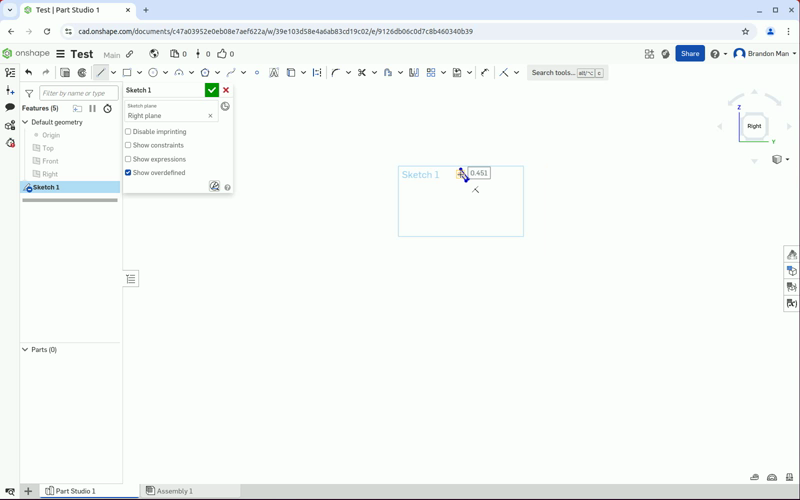
scroll(-6)
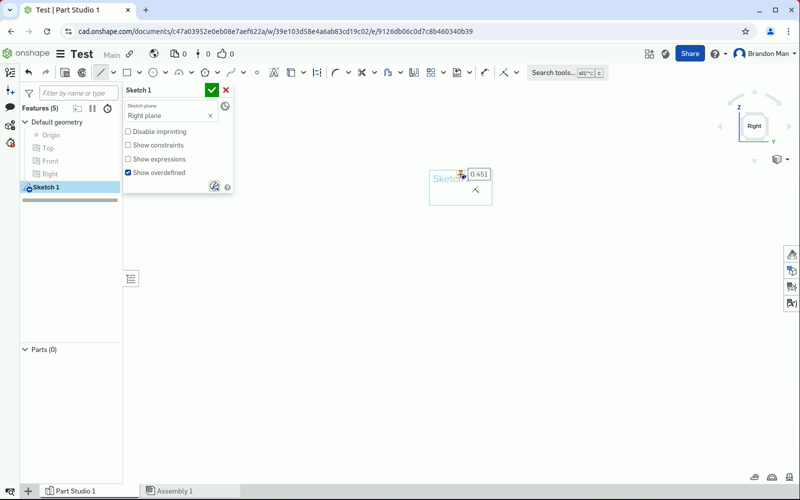
key(esc)
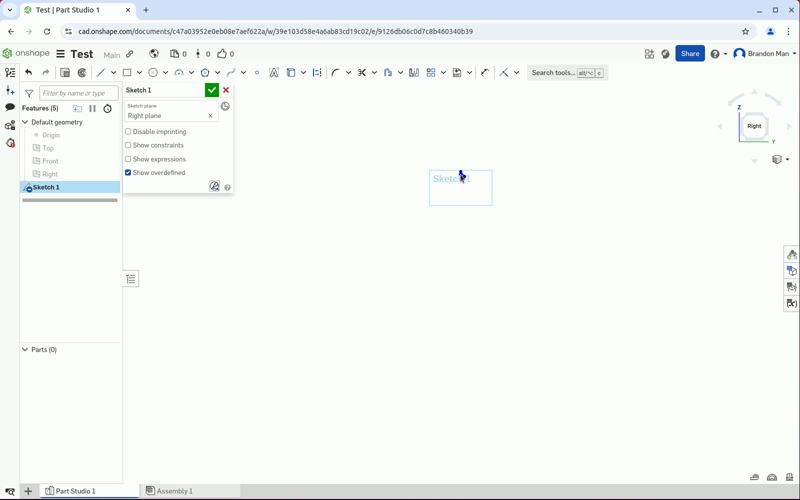
mouse_move(462, 174)
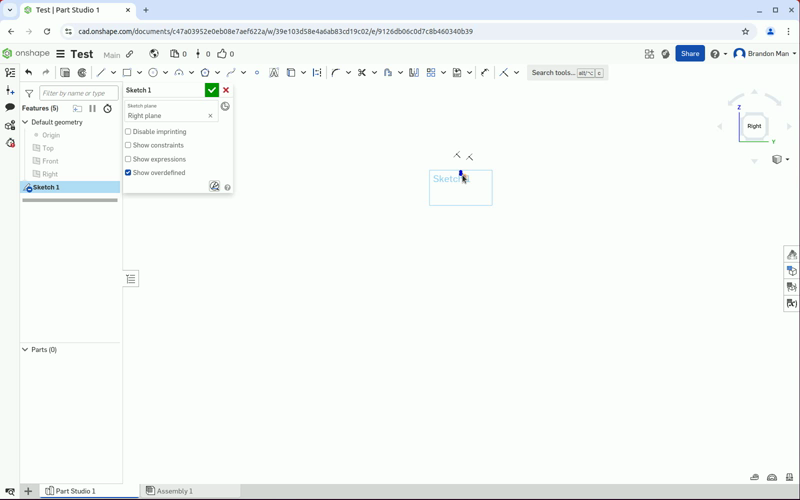
scroll(6)
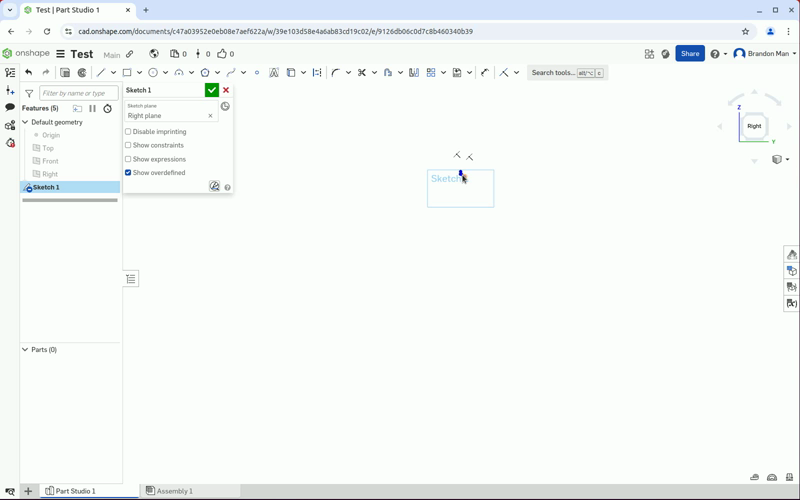
scroll(6)
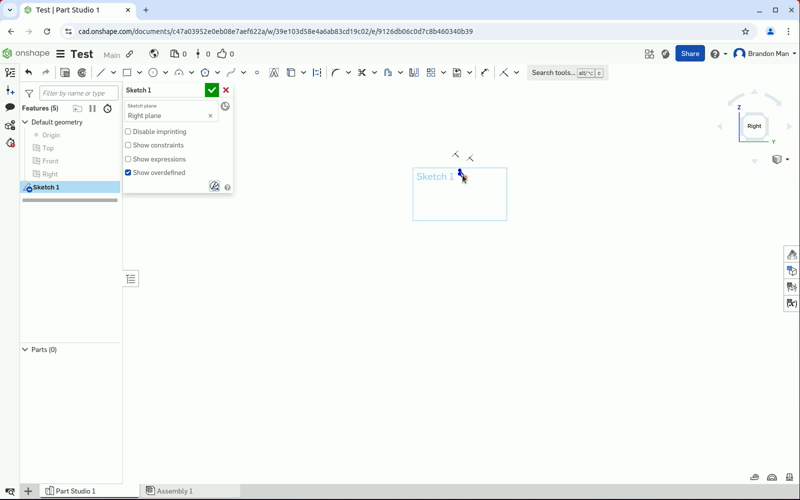
scroll(6)
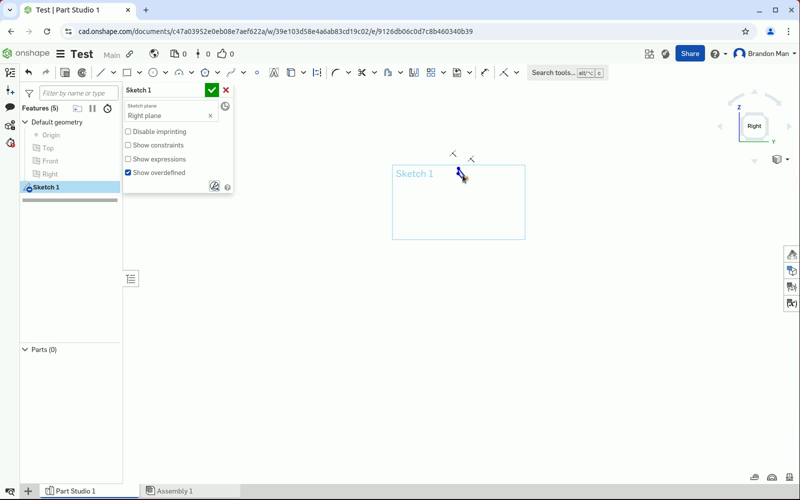
scroll(6)
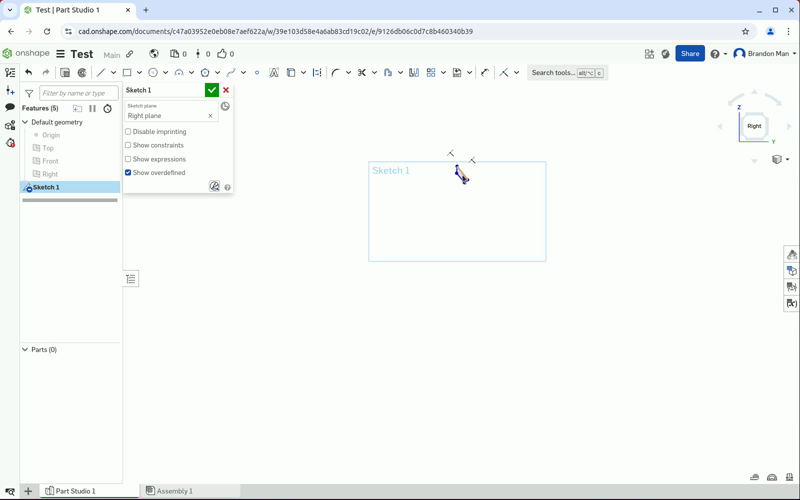
scroll(6)
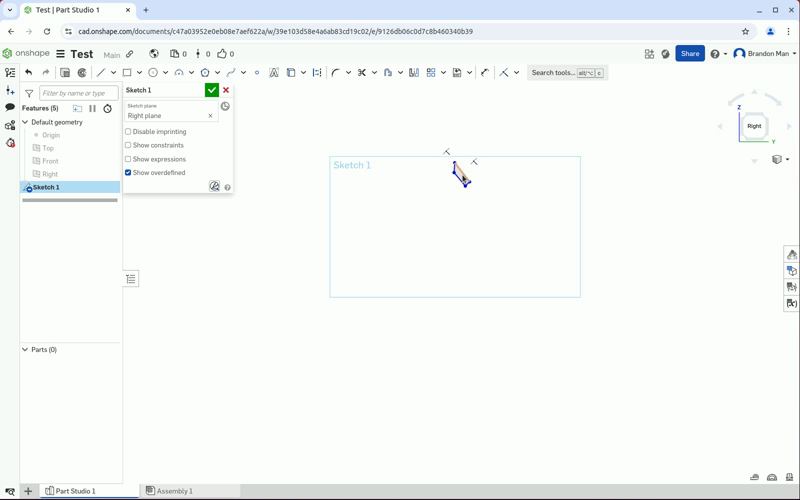
scroll(6)
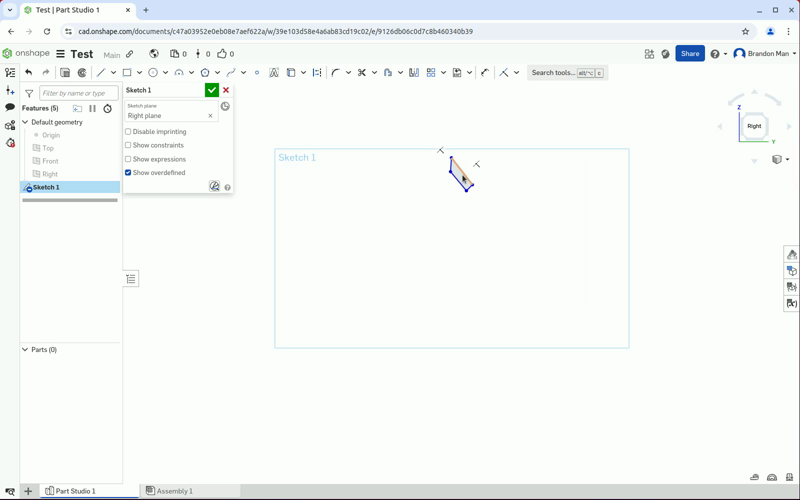
scroll(6)
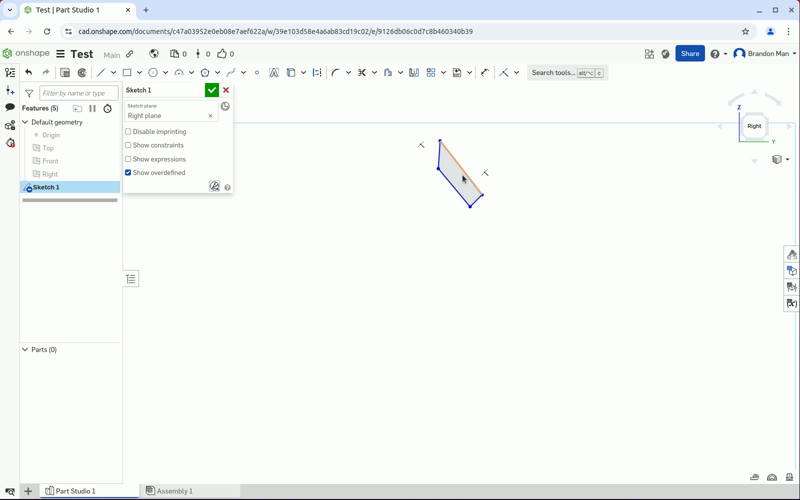
click(462, 174)
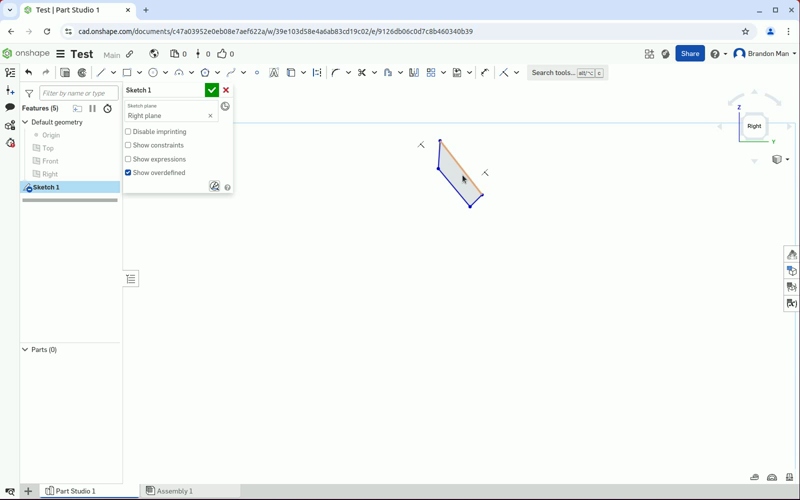
scroll(-6)
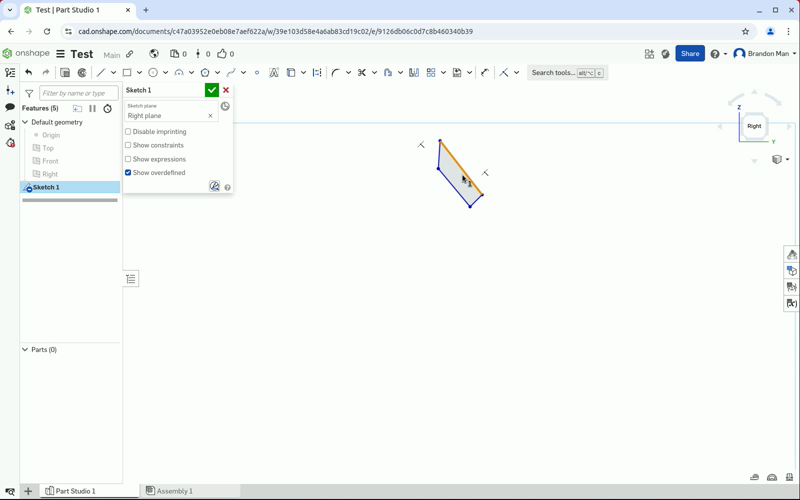
scroll(-6)
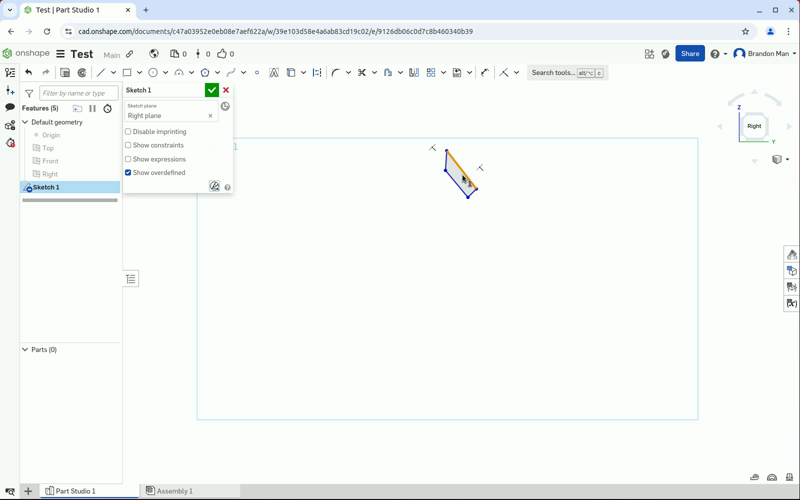
scroll(-6)
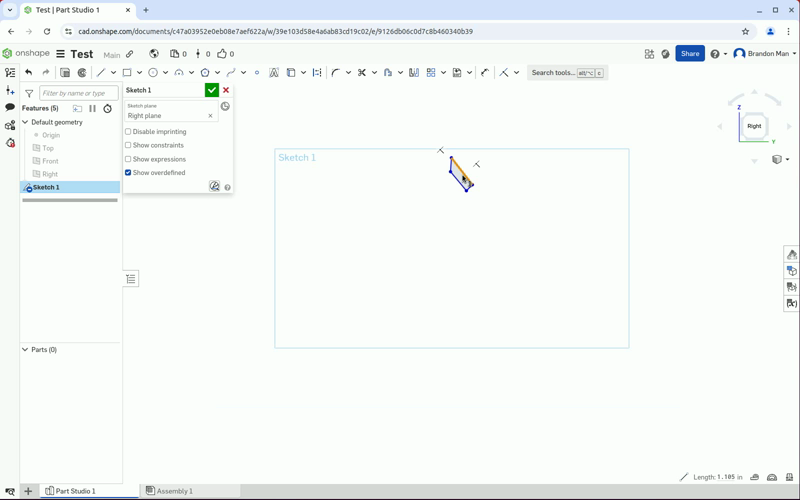
scroll(-6)
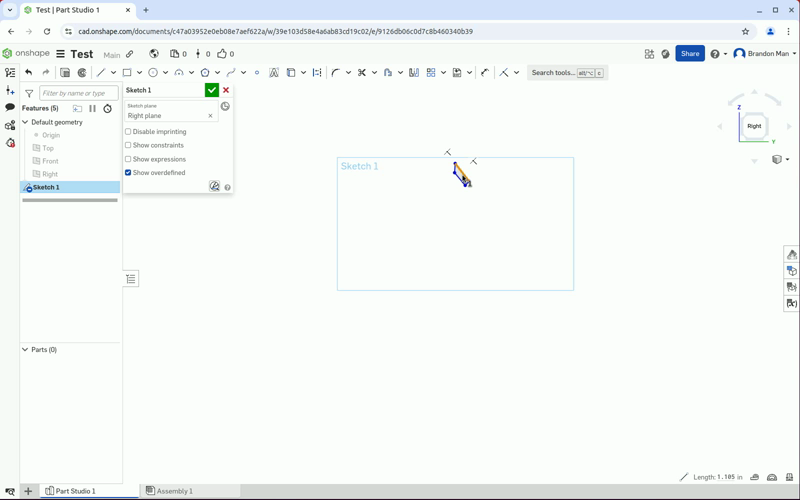
scroll(-6)
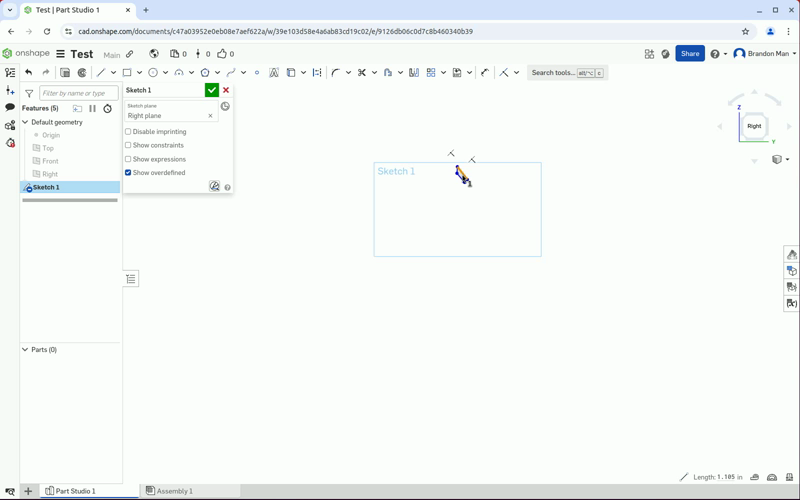
scroll(-6)
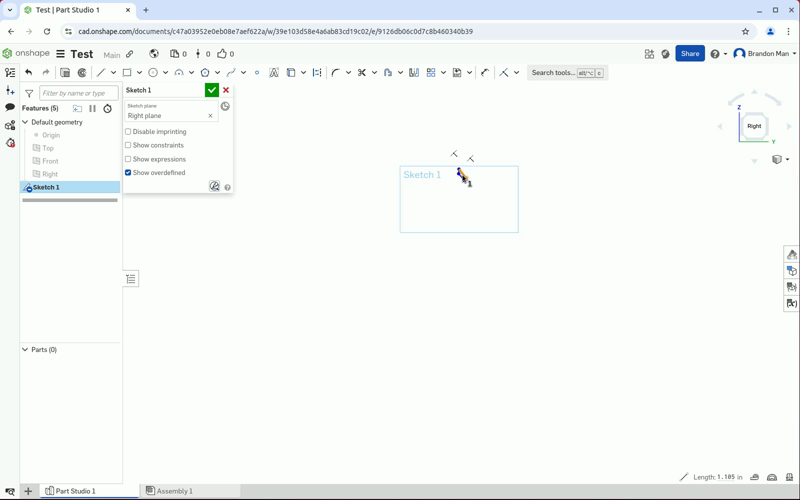
scroll(-6)
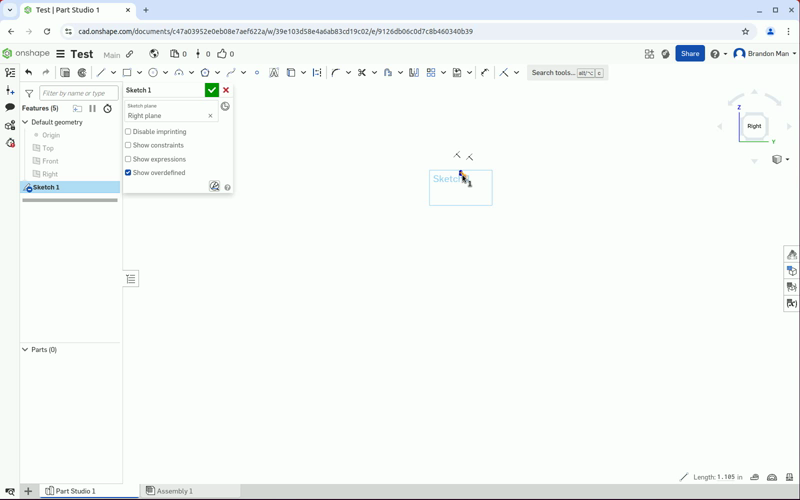
mouse_move(73, 352)
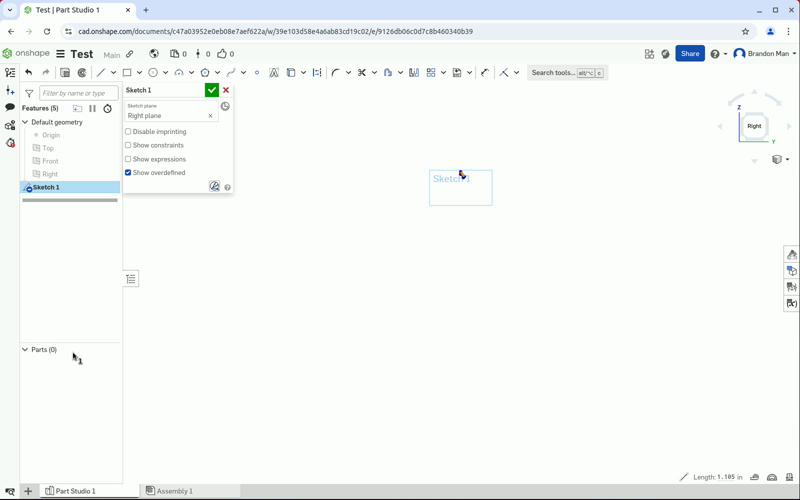
key(shift+y)
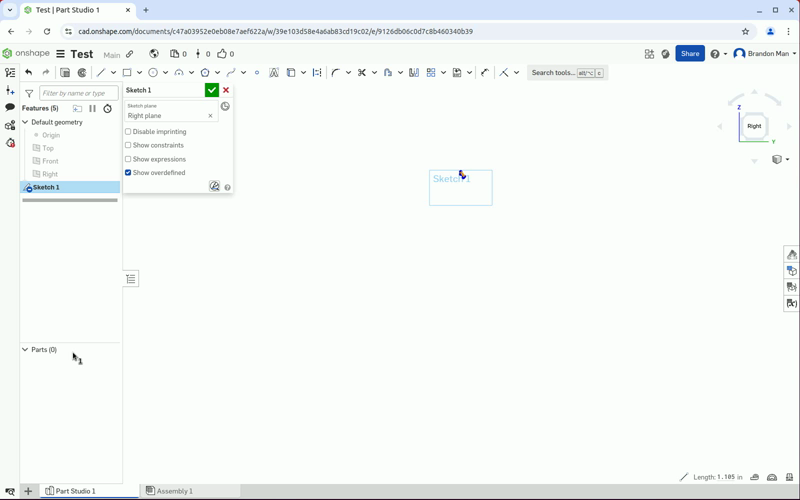
key(shift+e)
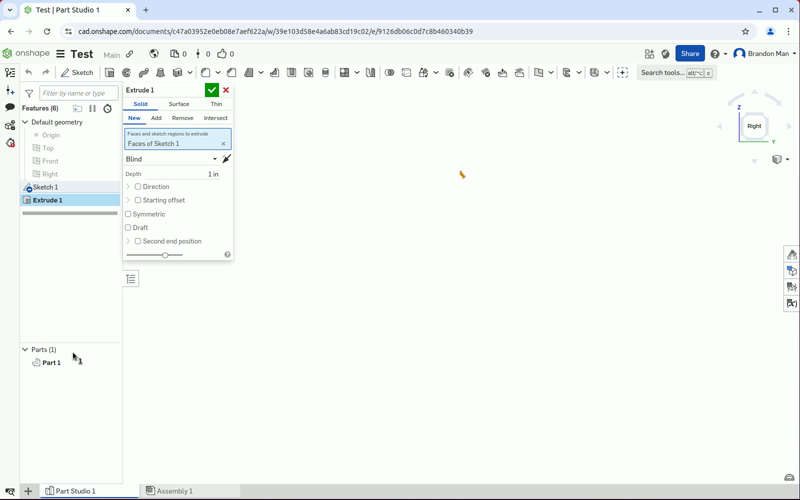
mouse_move(143, 106)
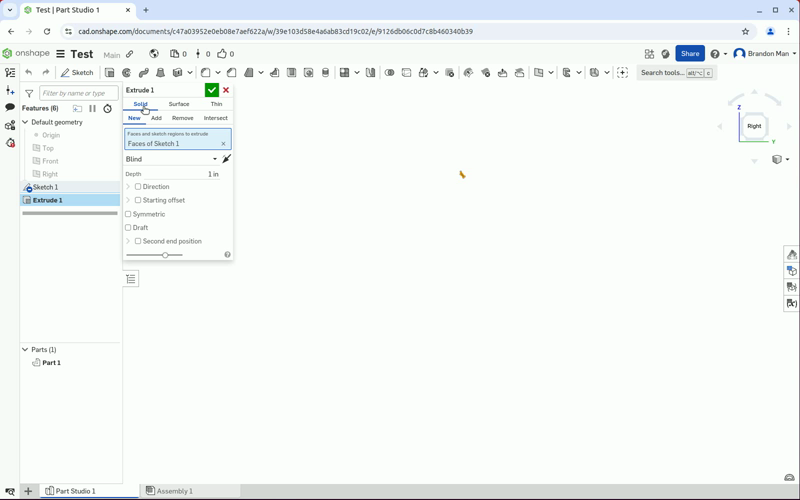
click(143, 106)
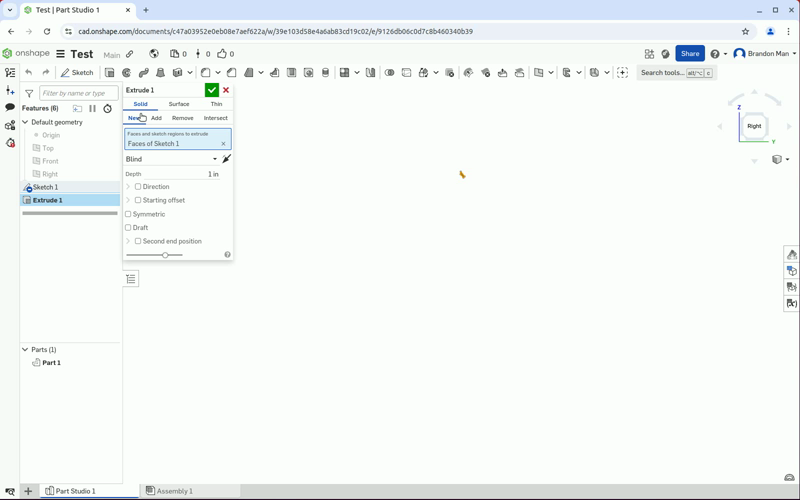
mouse_move(137, 120)
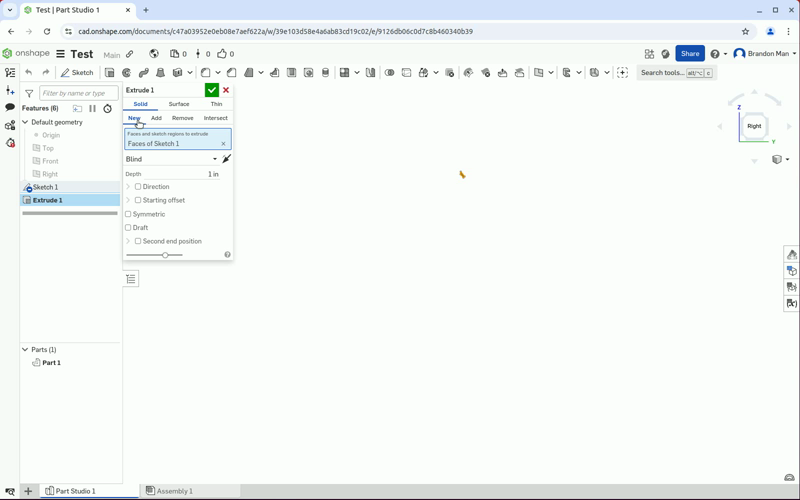
click(137, 120)
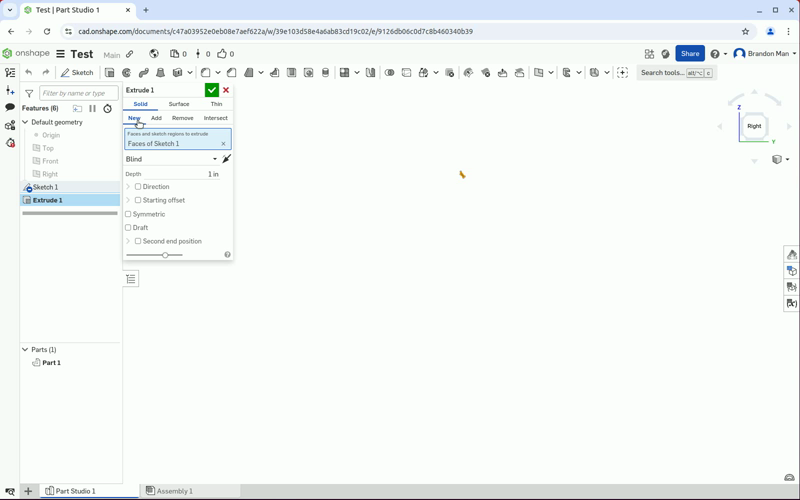
key(tab, 4)
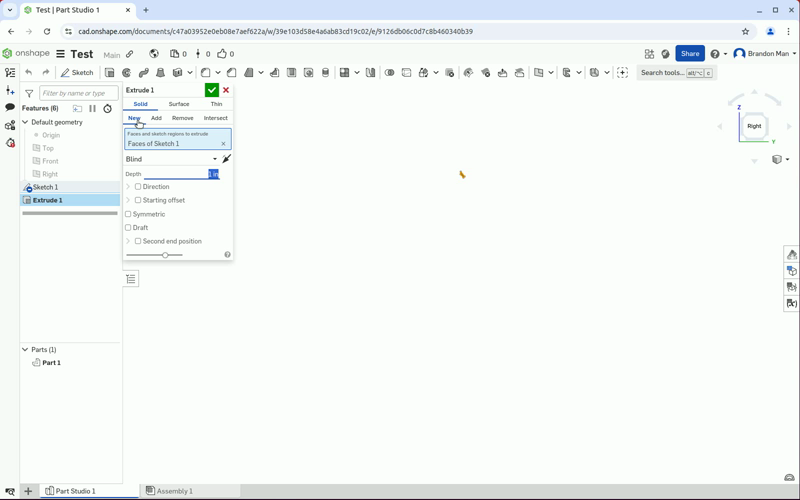
text(17.332)
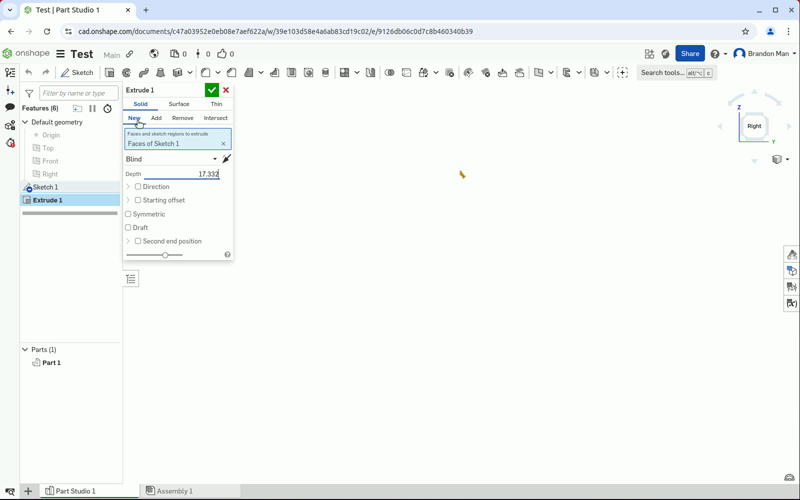
key(tab, 3)
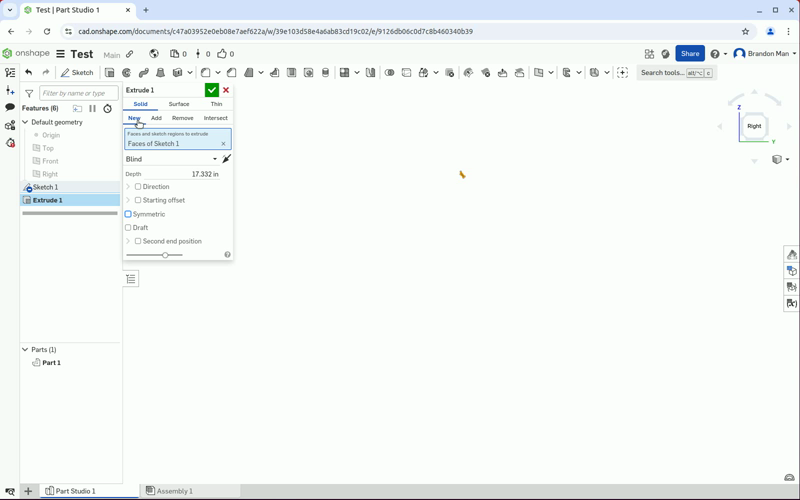
key(space)
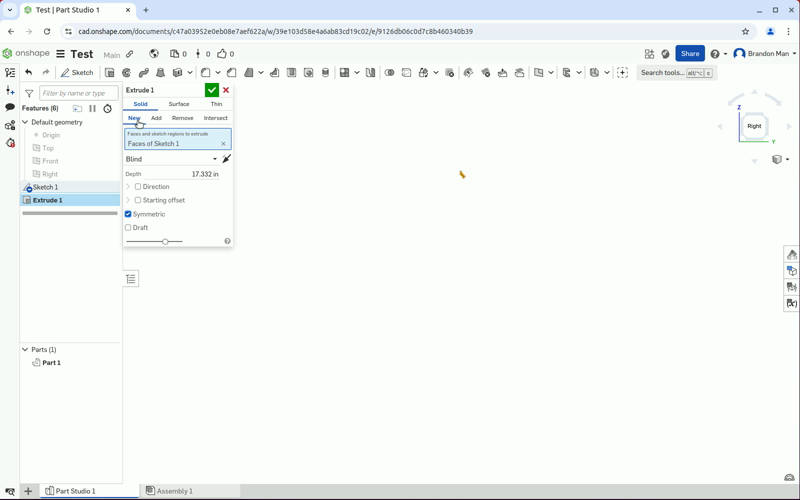
key(enter)
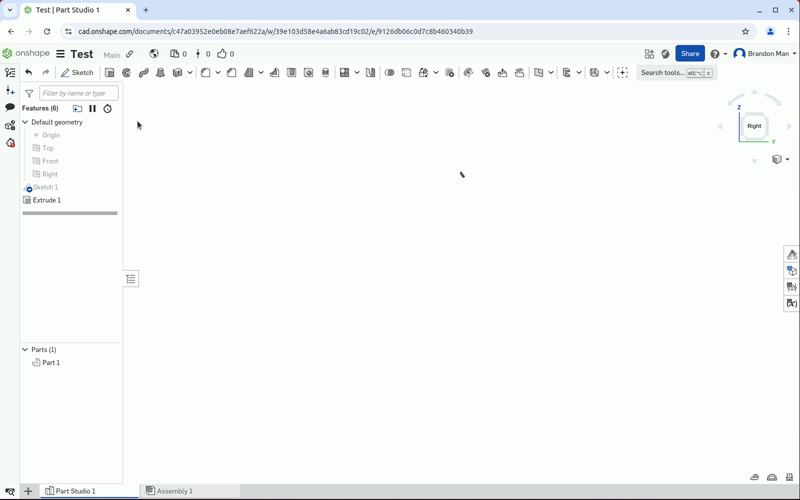
key(shift+h)
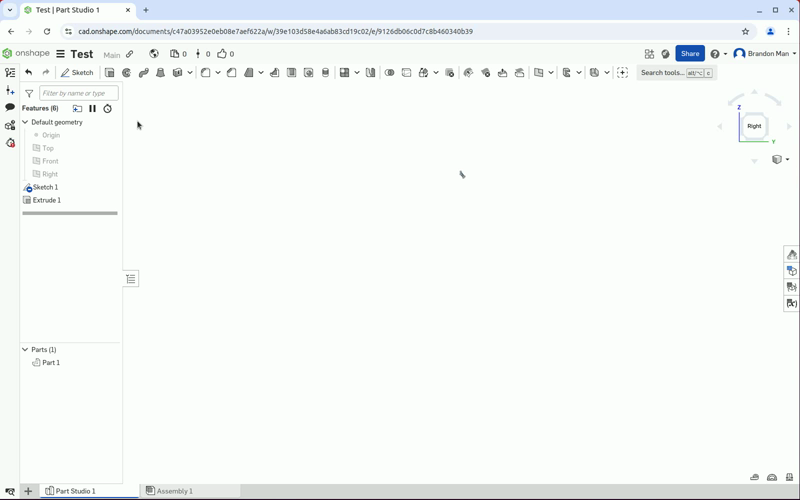
key(shift+h)
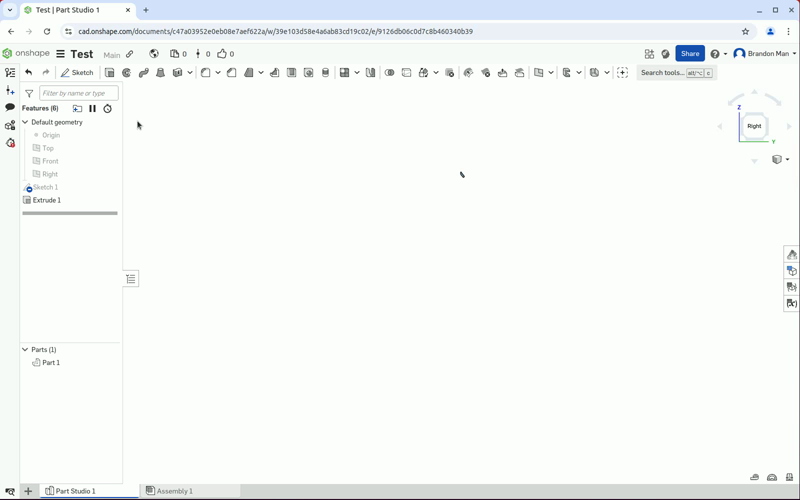
mouse_move(73, 189)
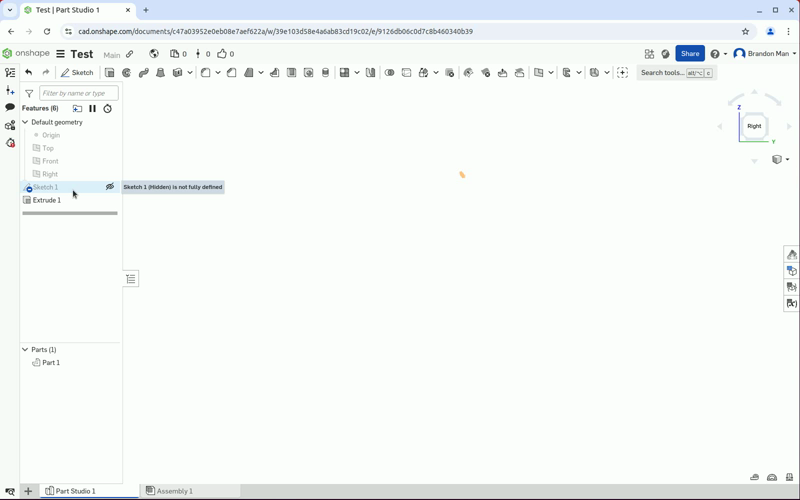
click(73, 189)
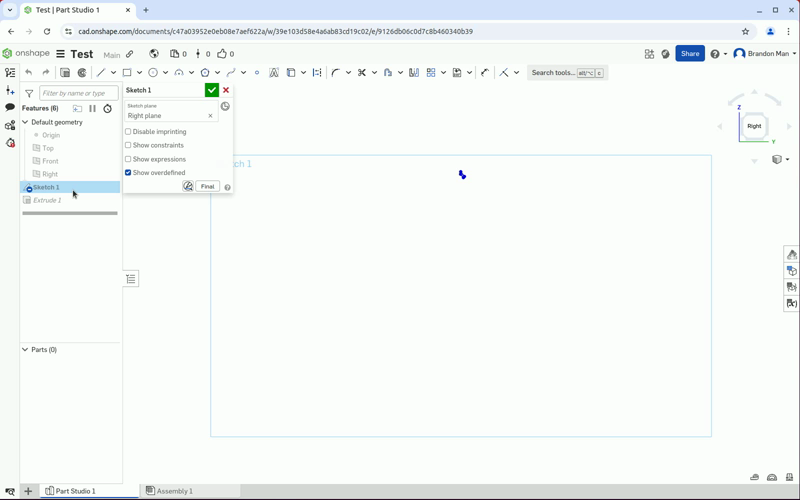
mouse_move(229, 92)
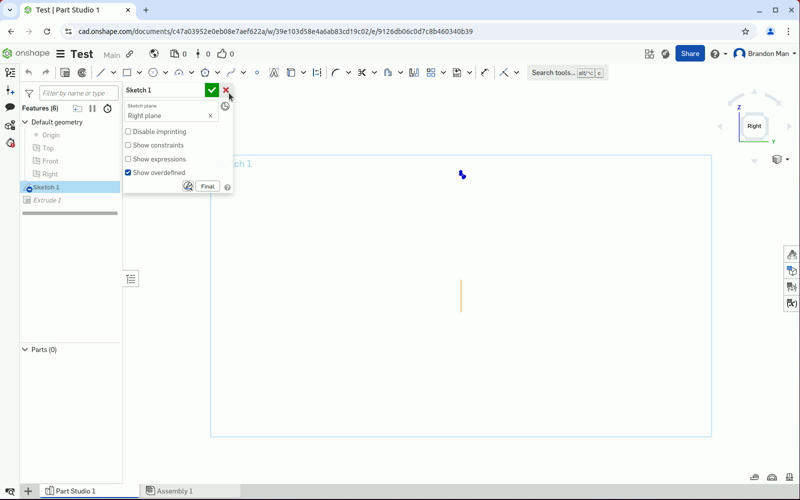
click(229, 92)
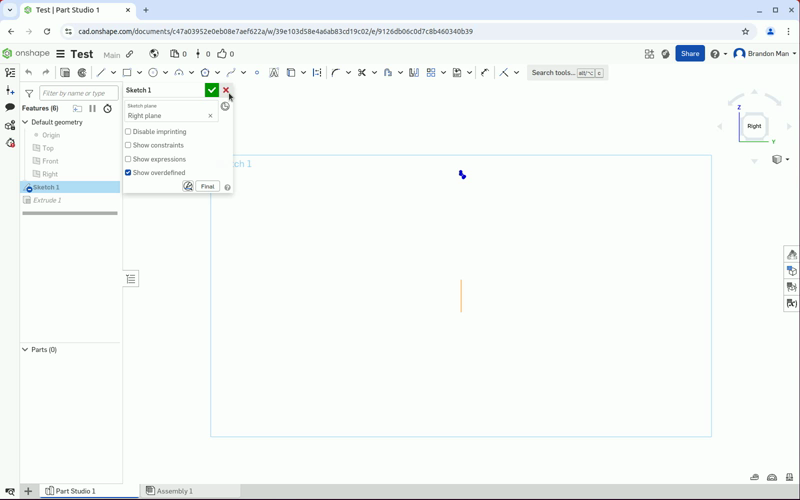
key(shift+s)
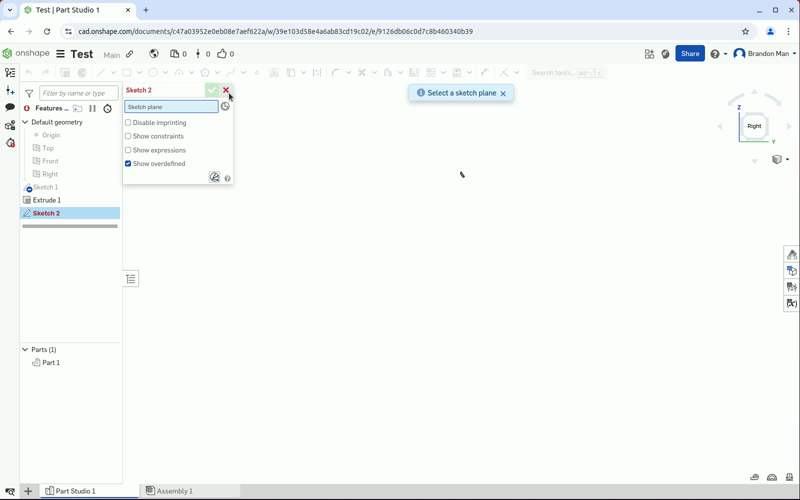
mouse_move(73, 176)
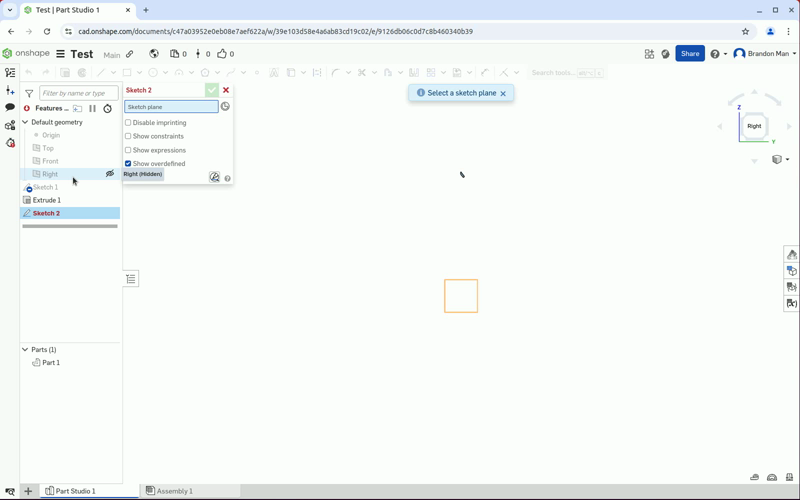
click(73, 176)
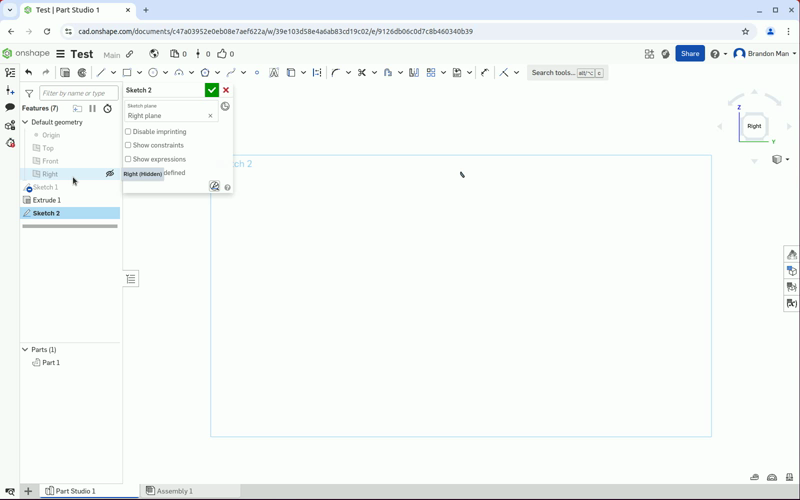
mouse_move(73, 352)
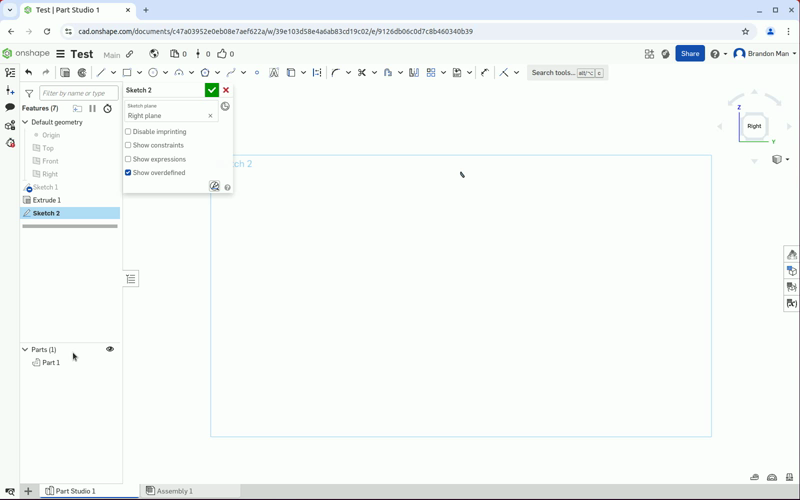
key(y)
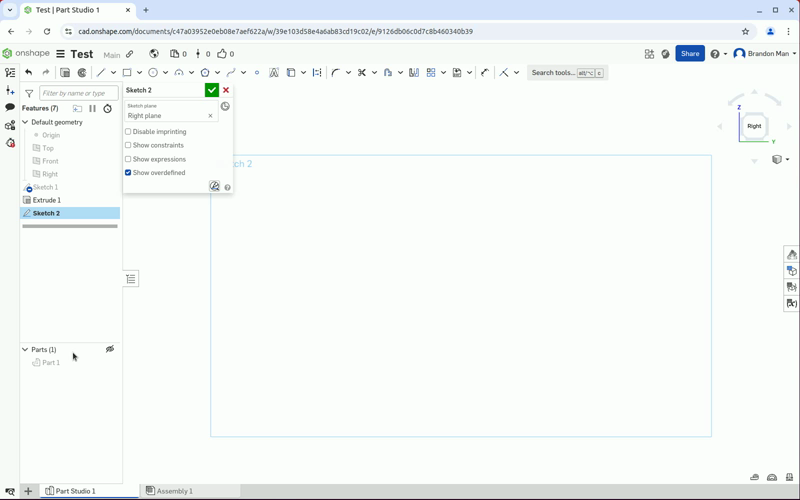
key(l)
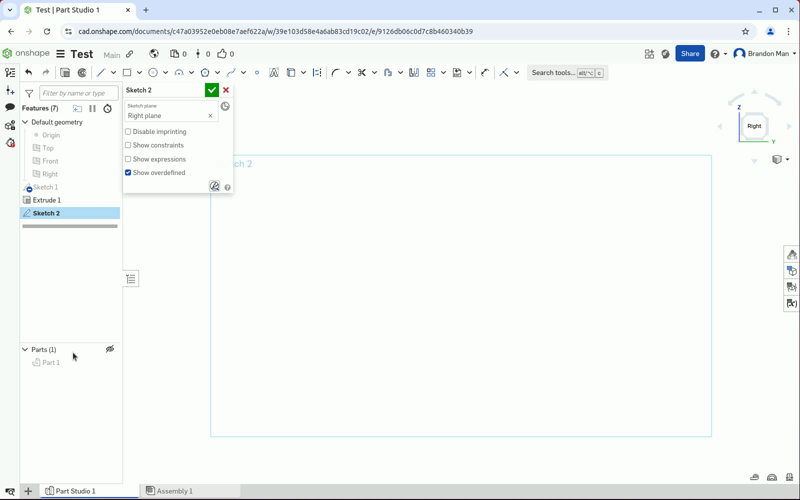
key_down(shift)
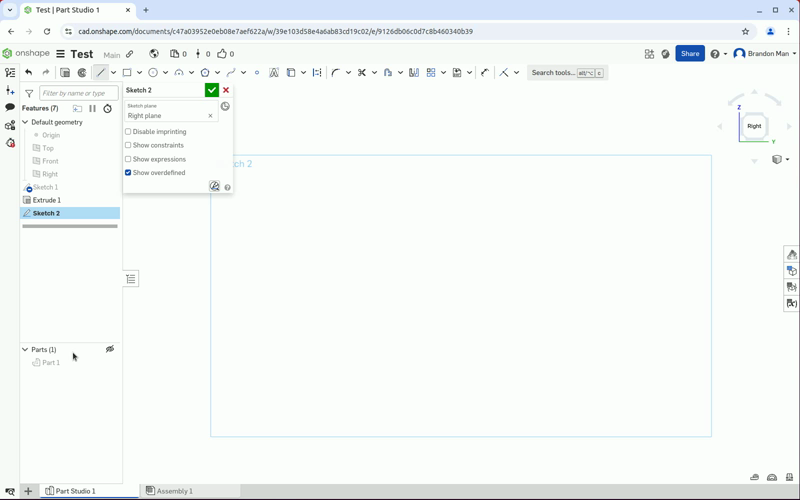
mouse_move(542, 282)
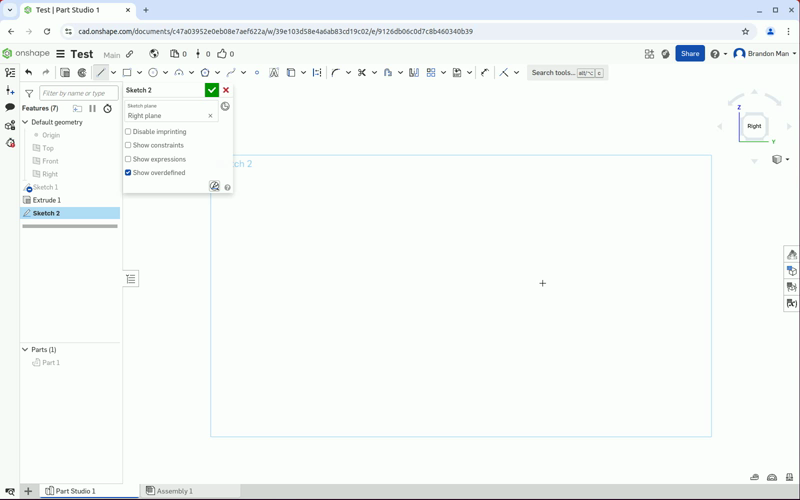
click(542, 282)
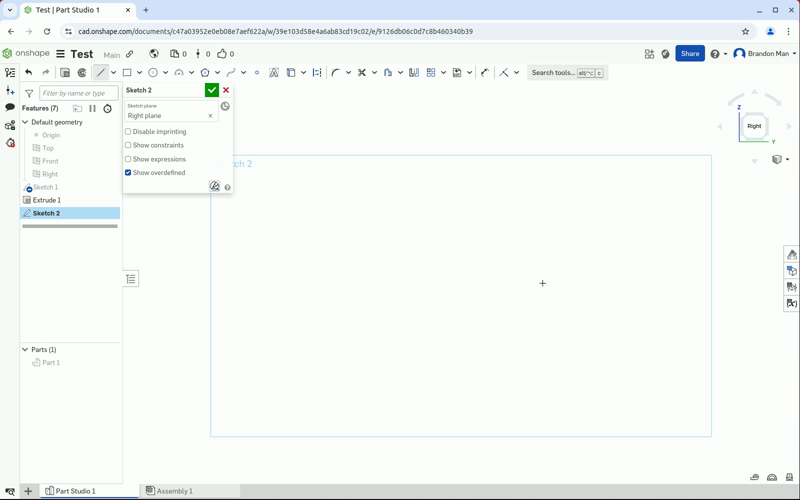
key_up(shift)
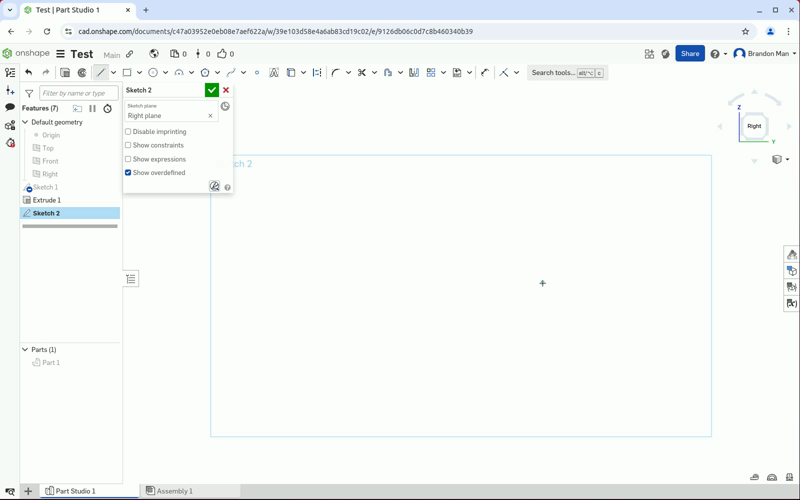
key_down(shift)
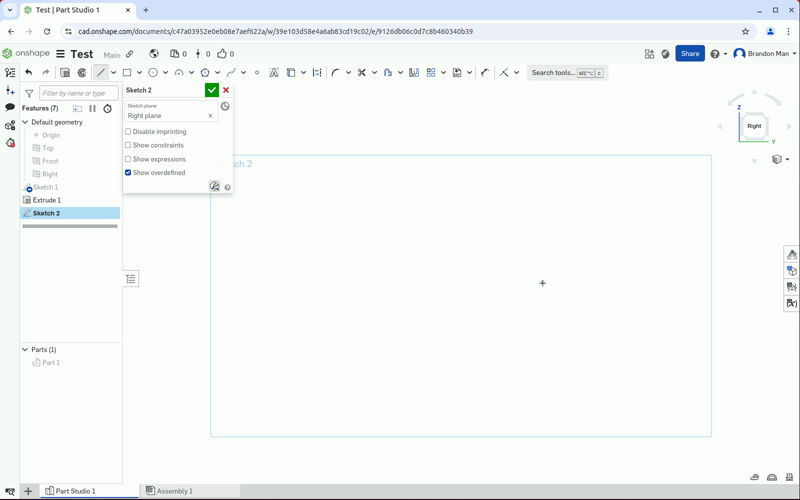
mouse_move(572, 282)
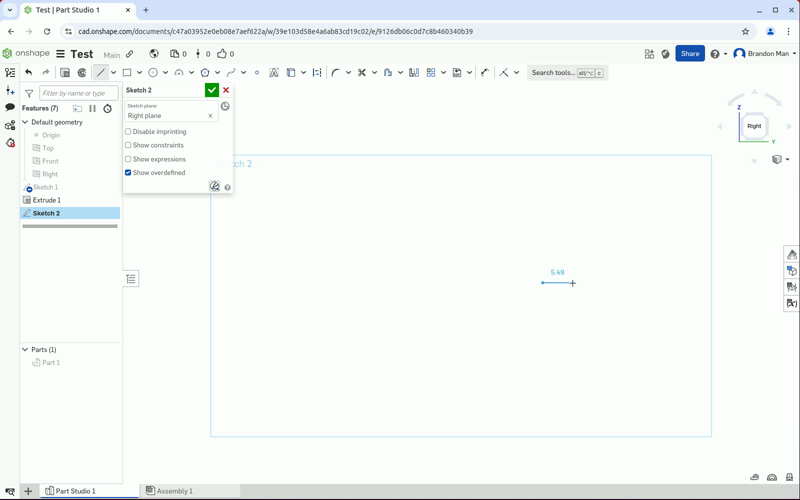
mouse_move(543, 282)
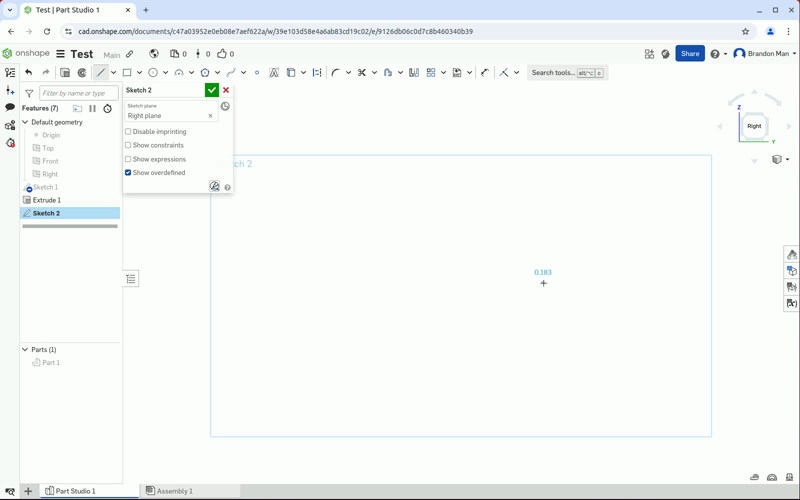
scroll(6)
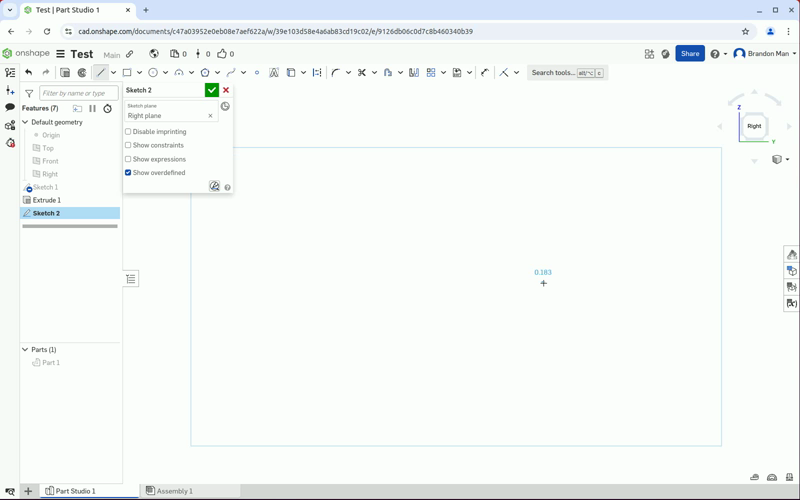
scroll(6)
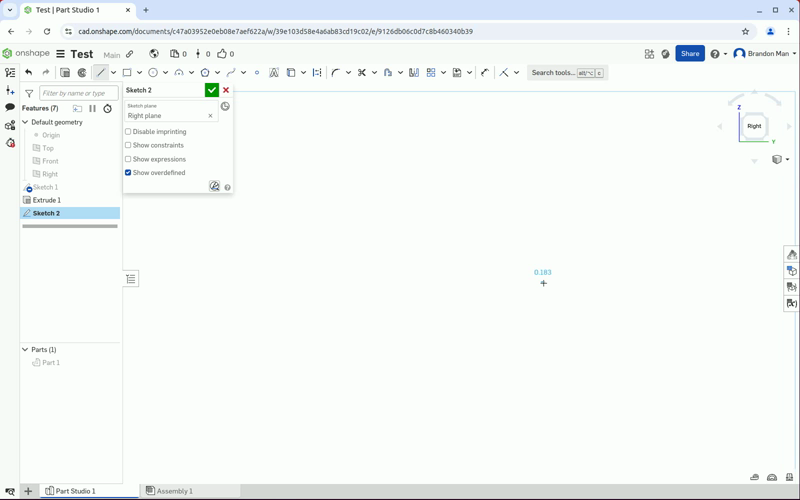
scroll(6)
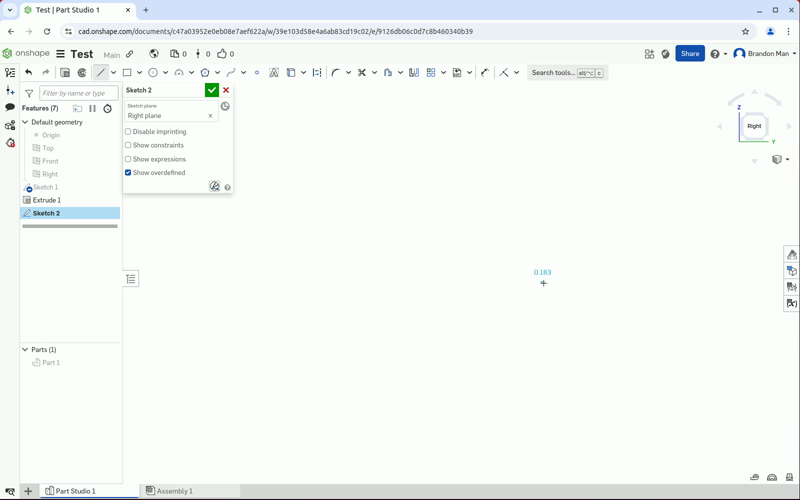
scroll(6)
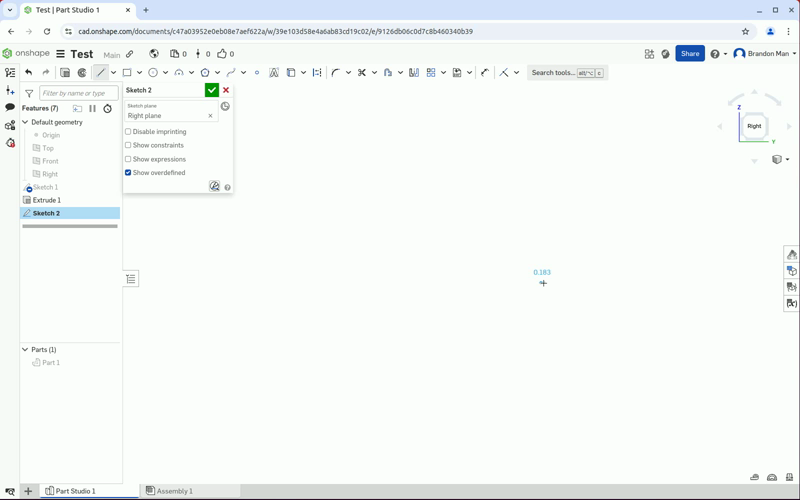
scroll(6)
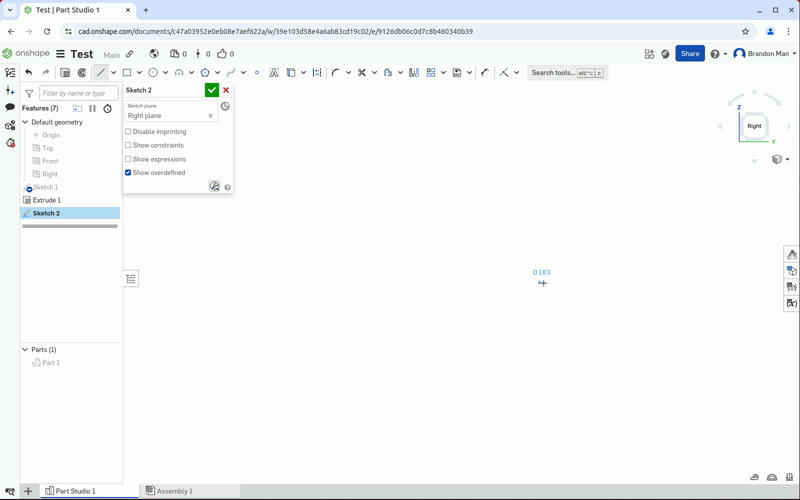
scroll(6)
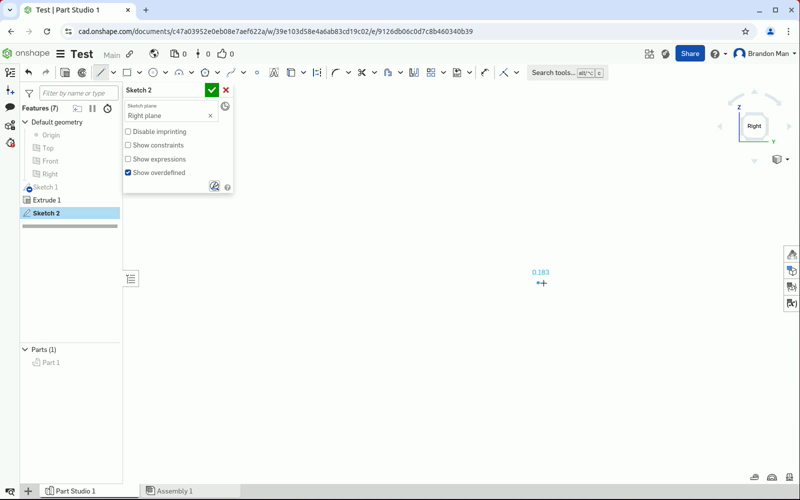
scroll(6)
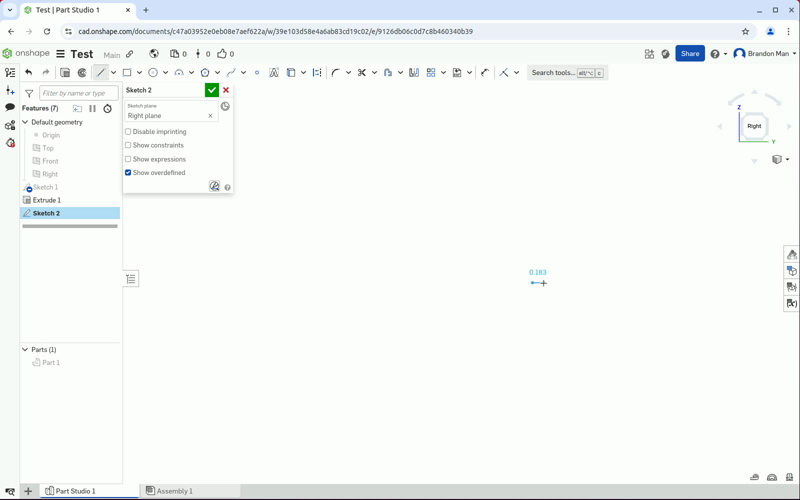
click(543, 282)
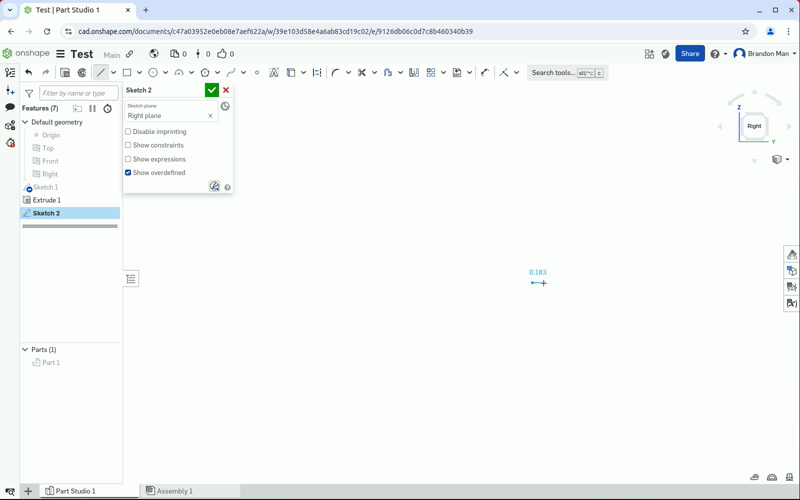
scroll(-6)
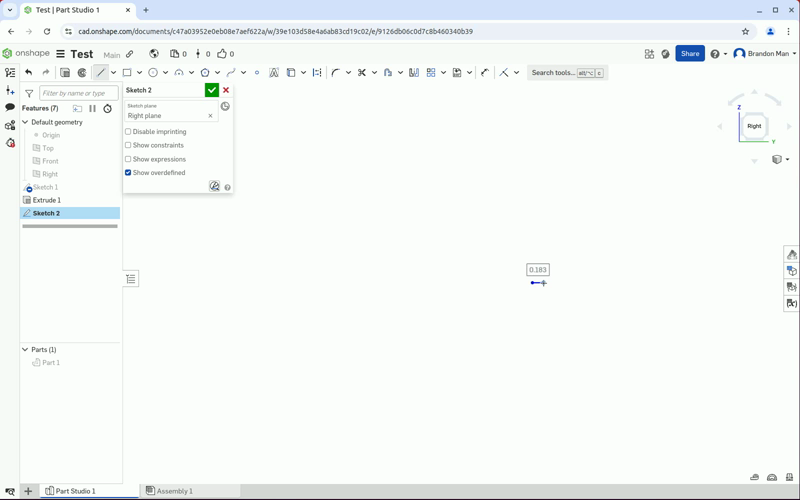
scroll(-6)
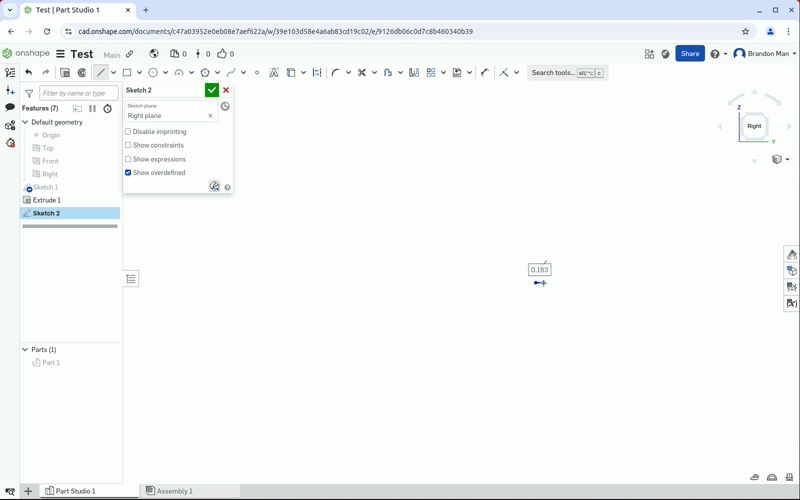
scroll(-6)
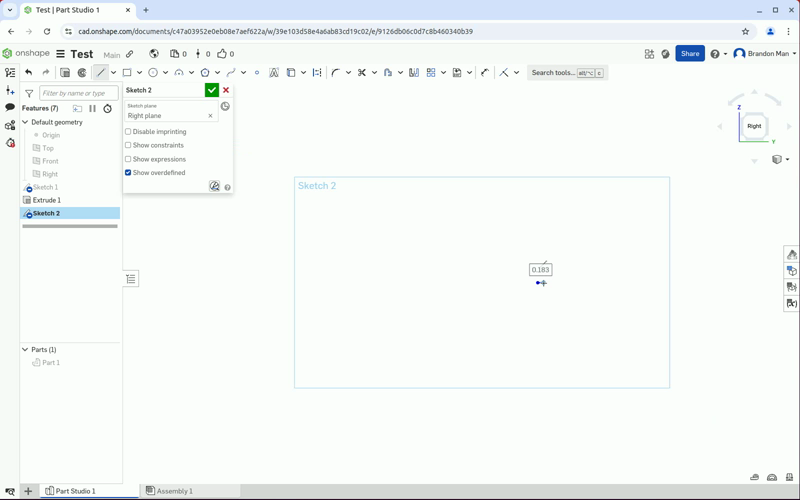
scroll(-6)
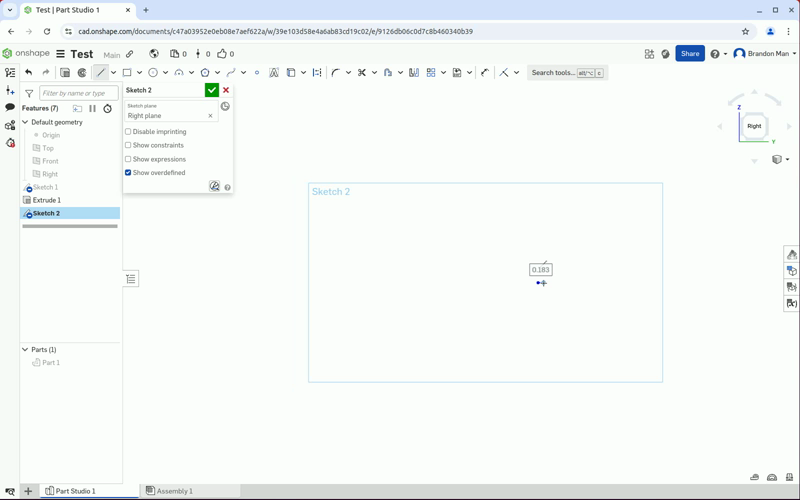
scroll(-6)
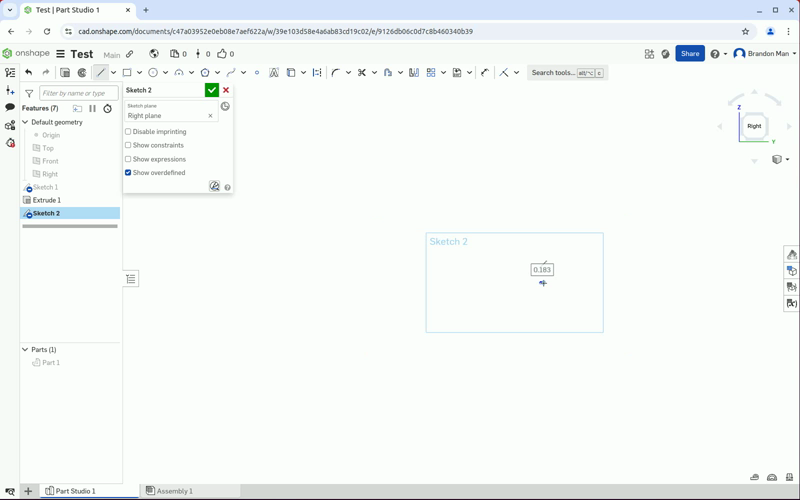
scroll(-6)
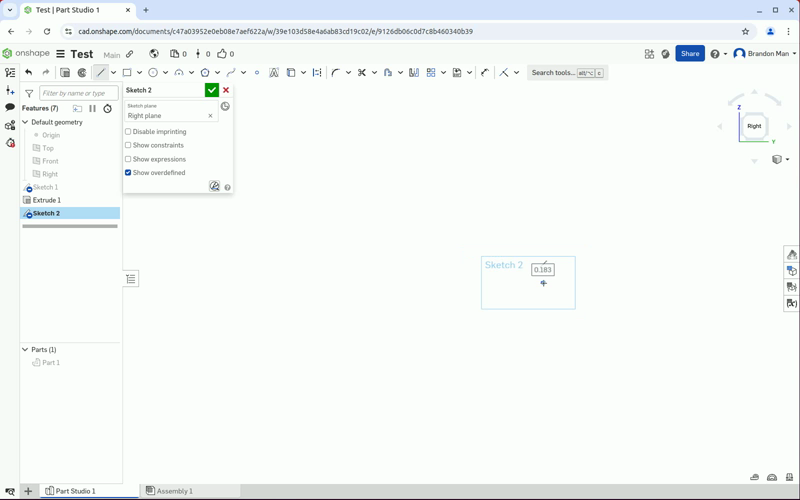
scroll(-6)
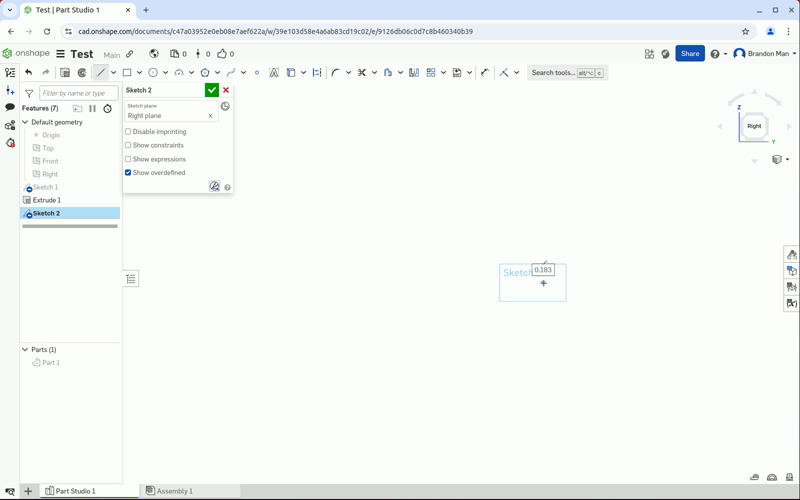
key_up(shift)
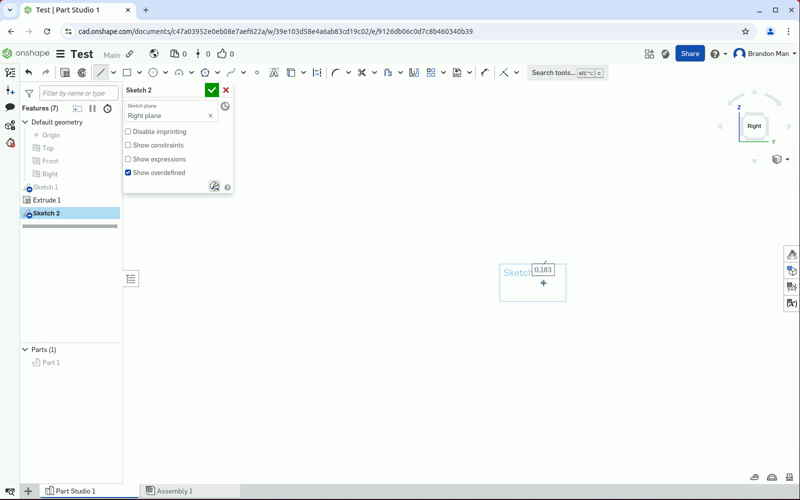
key_down(shift)
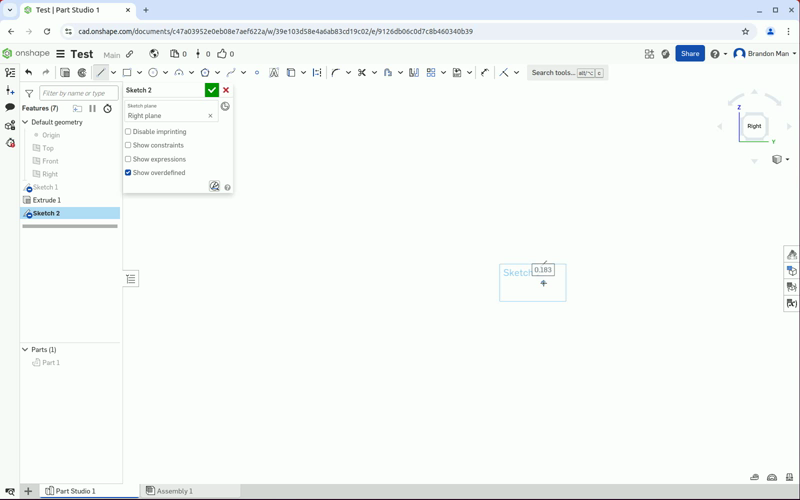
mouse_move(573, 282)
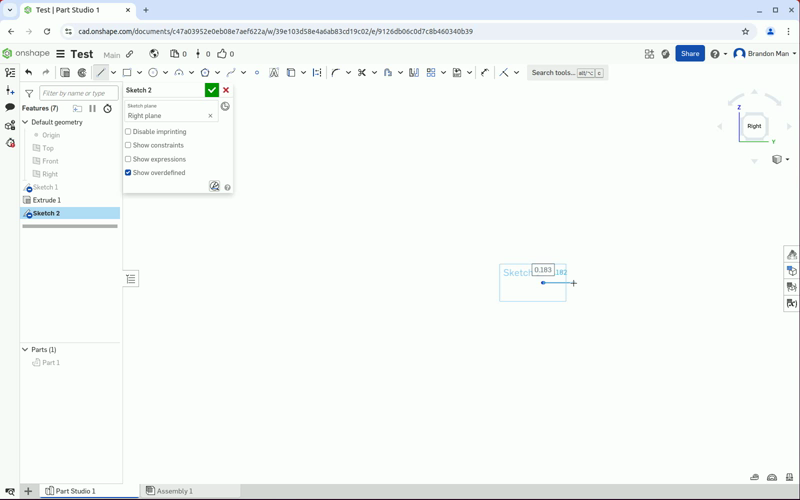
mouse_move(543, 270)
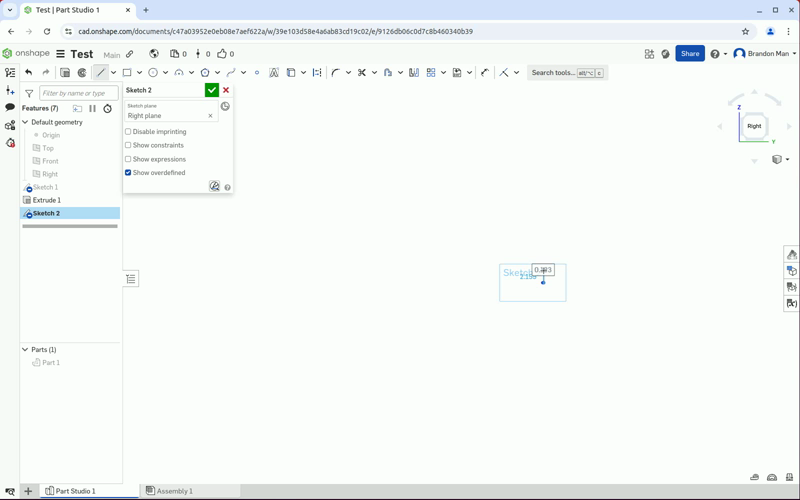
click(543, 270)
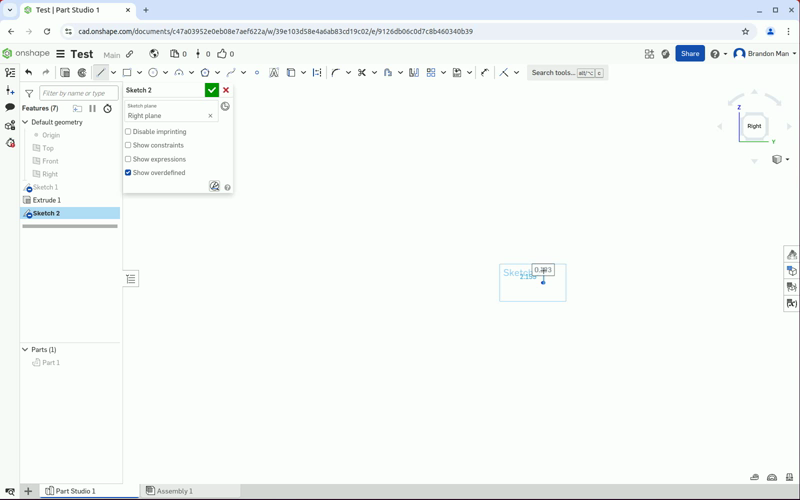
key_up(shift)
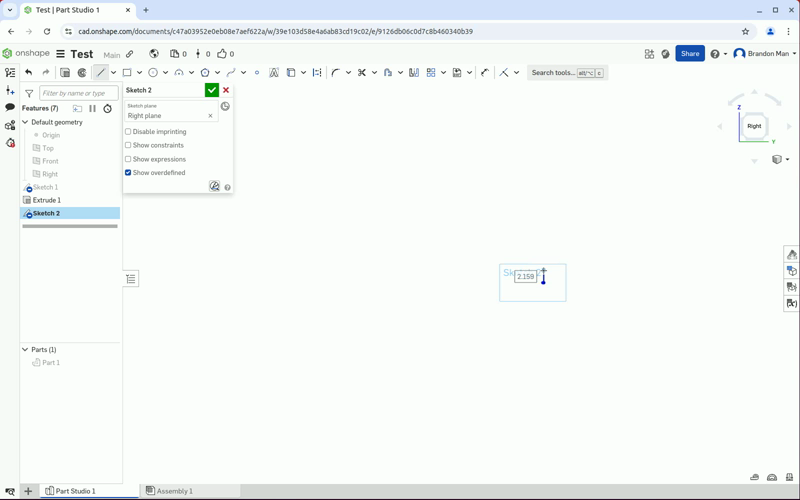
key_down(shift)
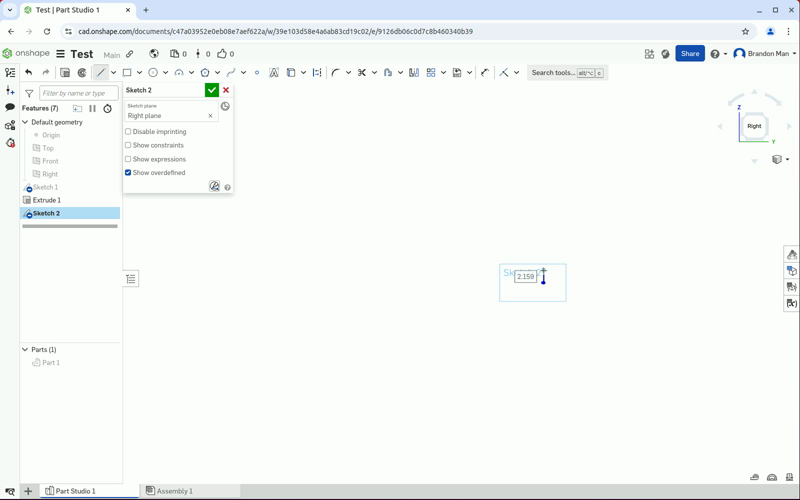
mouse_move(573, 270)
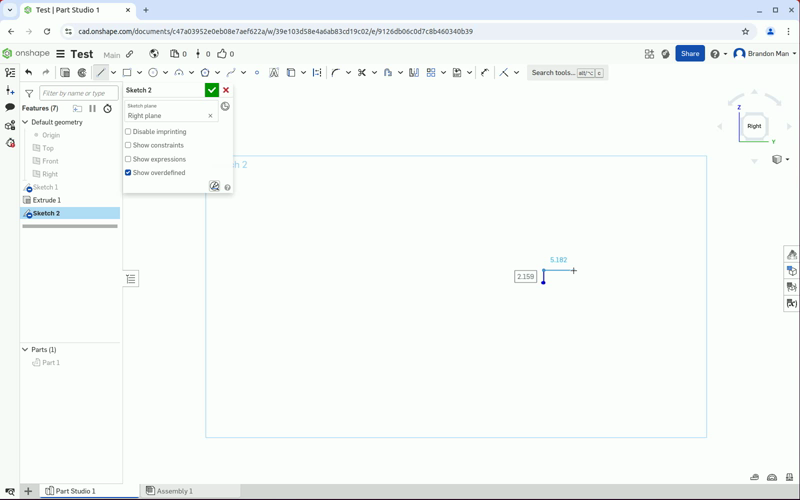
mouse_move(543, 270)
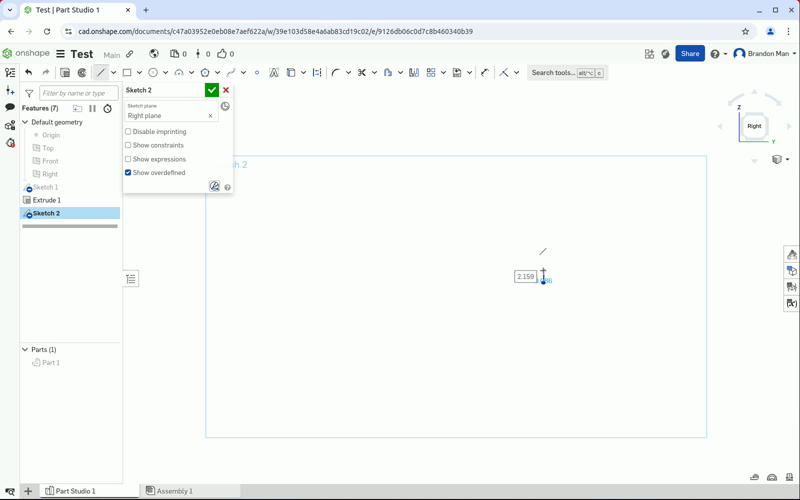
scroll(6)
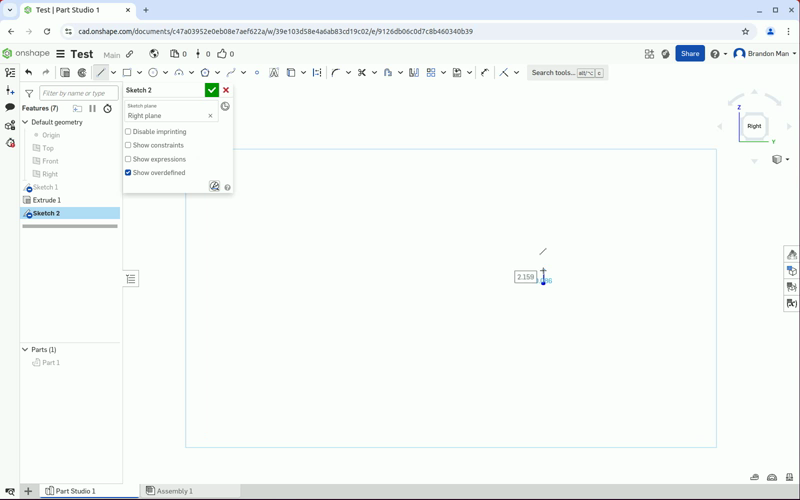
scroll(6)
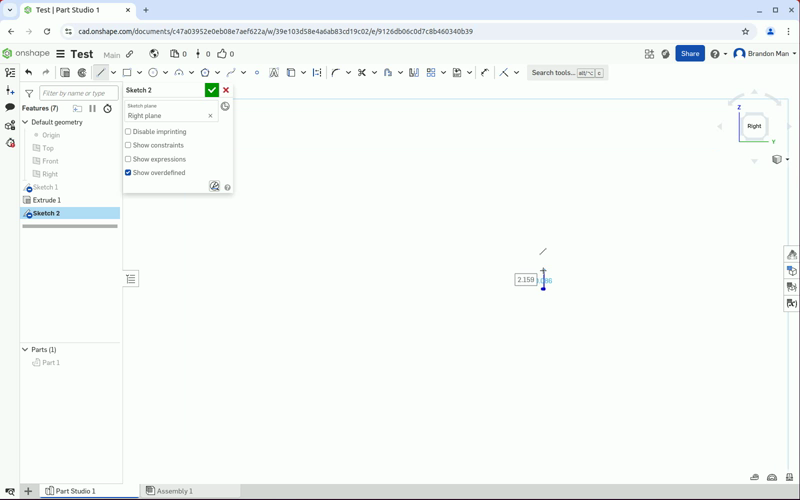
scroll(6)
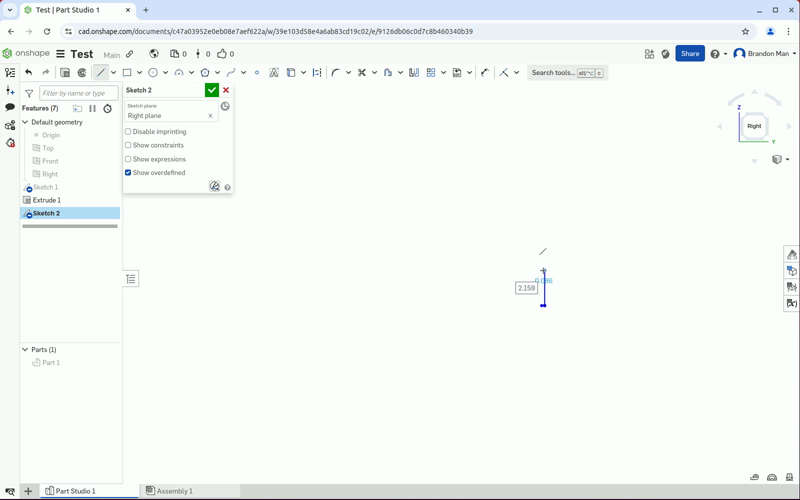
scroll(6)
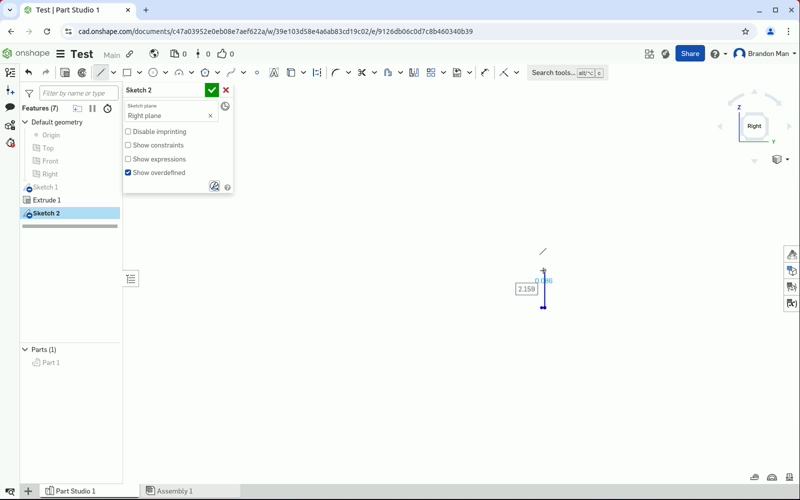
scroll(6)
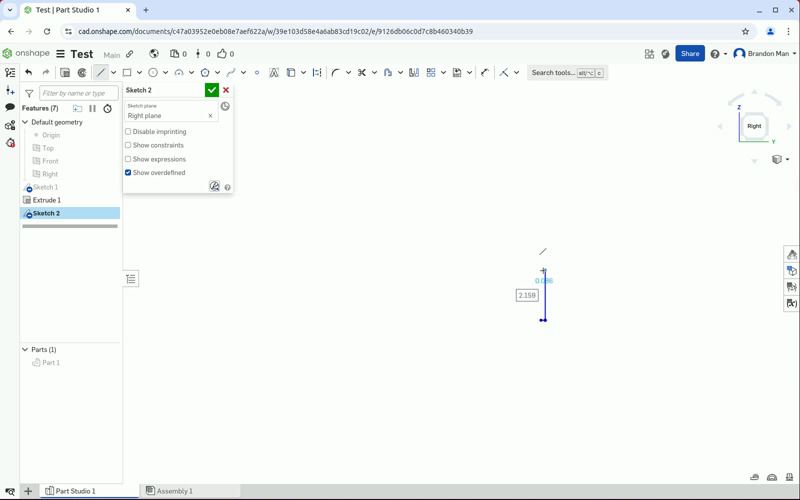
scroll(6)
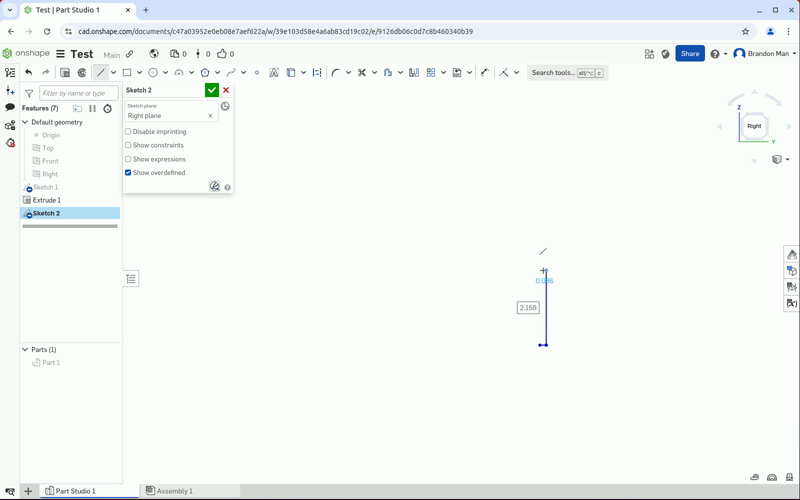
scroll(6)
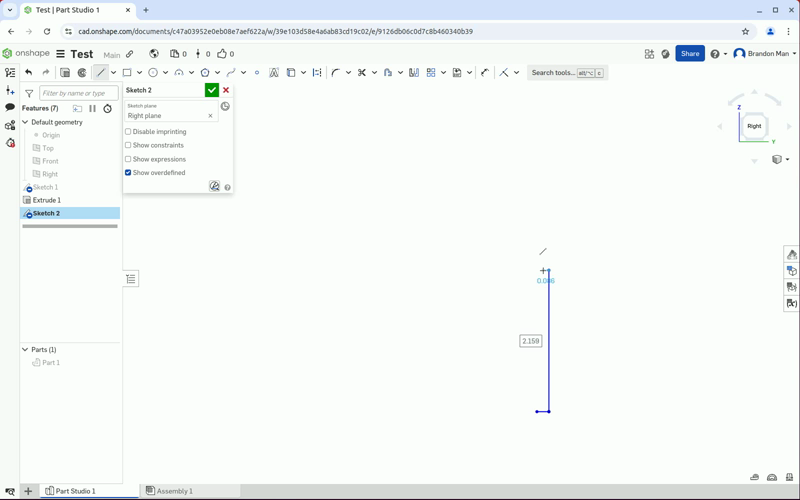
click(543, 270)
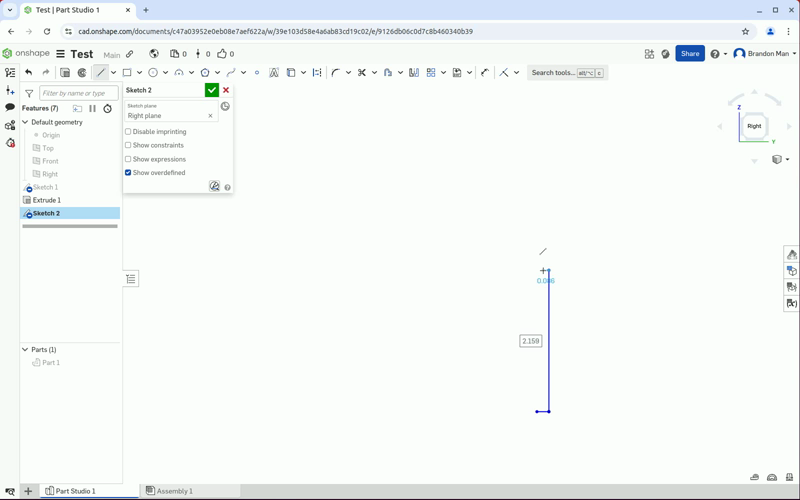
scroll(-6)
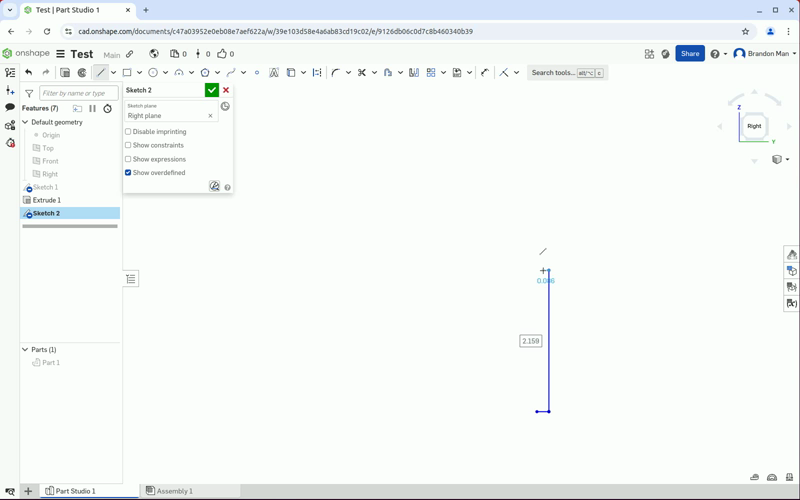
scroll(-6)
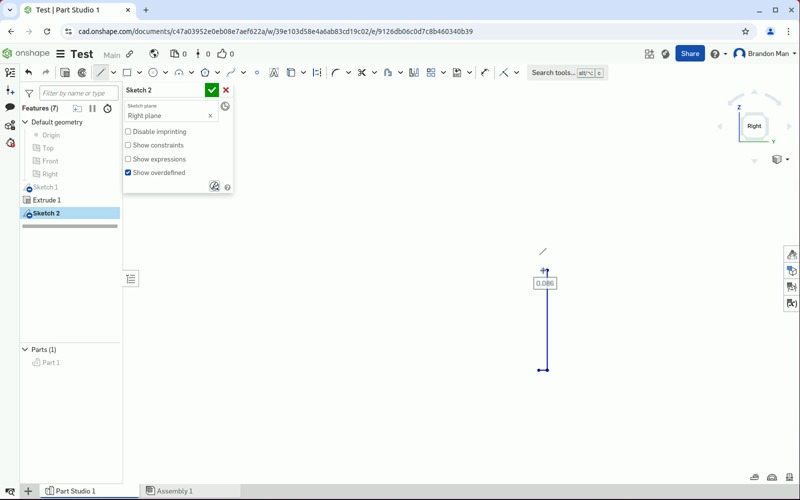
scroll(-6)
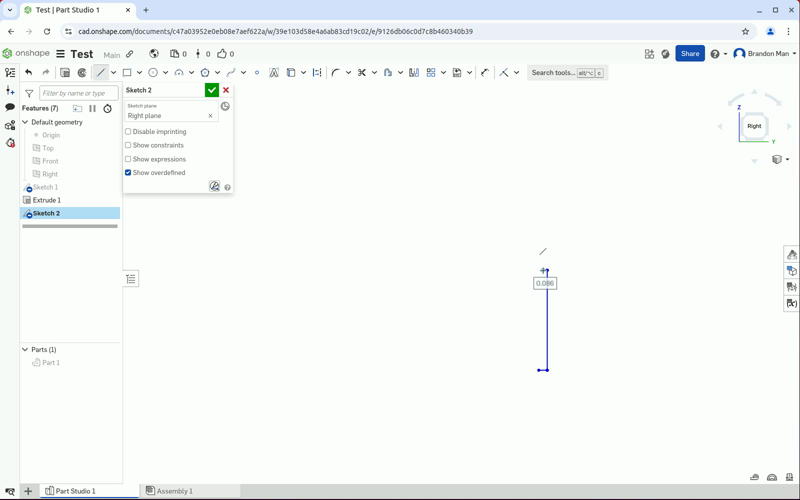
scroll(-6)
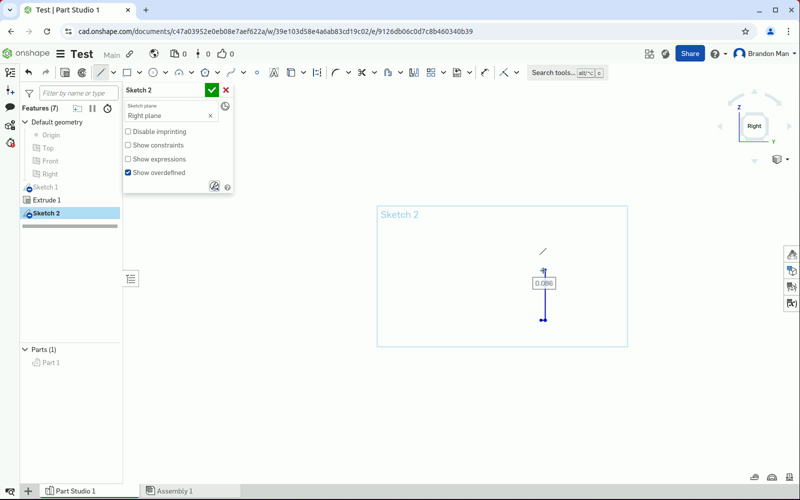
scroll(-6)
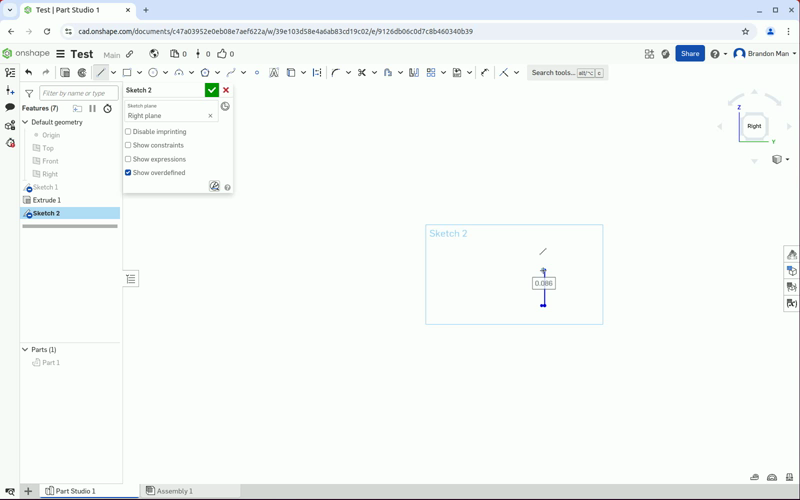
scroll(-6)
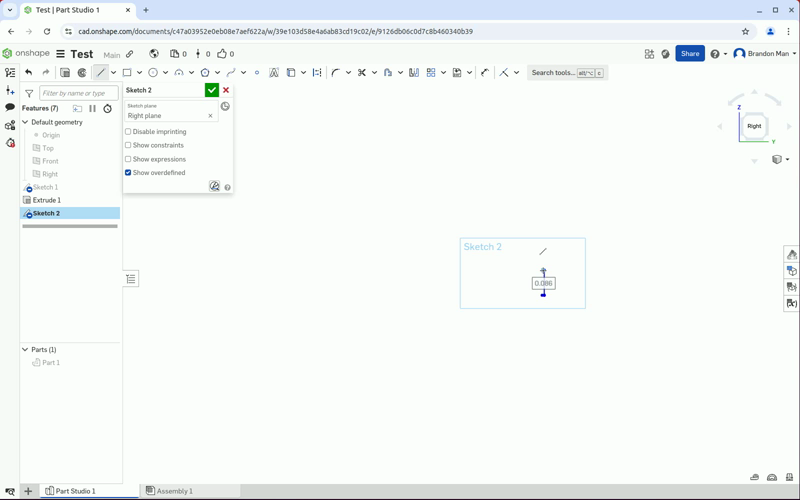
scroll(-6)
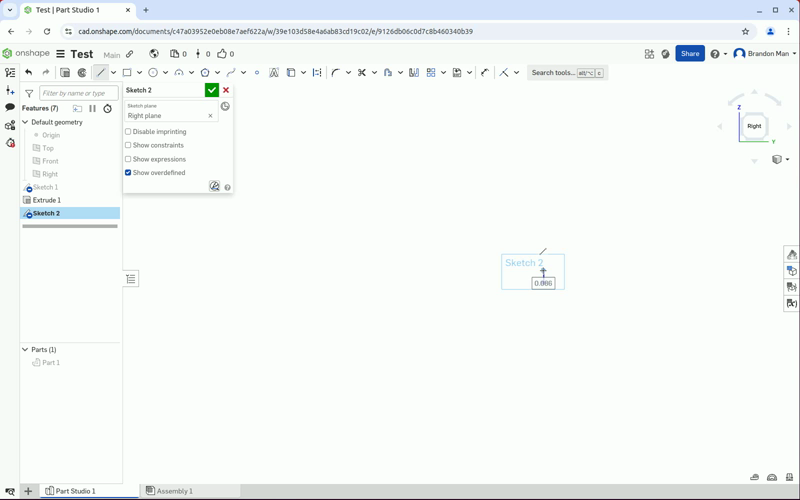
key_up(shift)
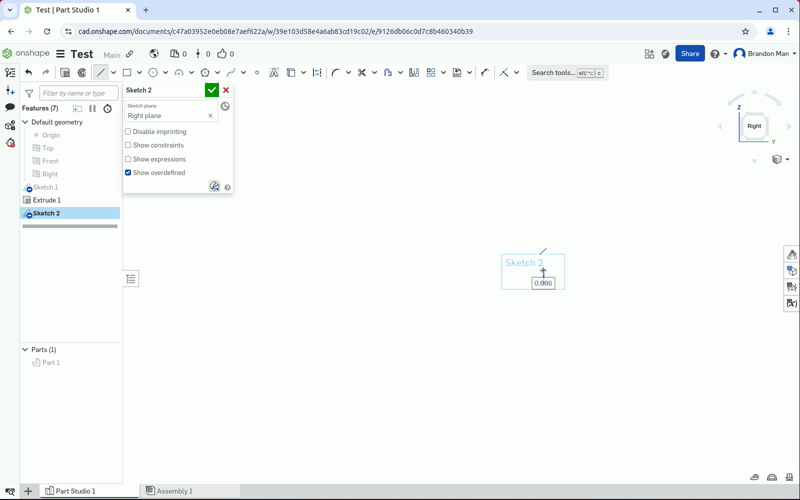
mouse_move(573, 270)
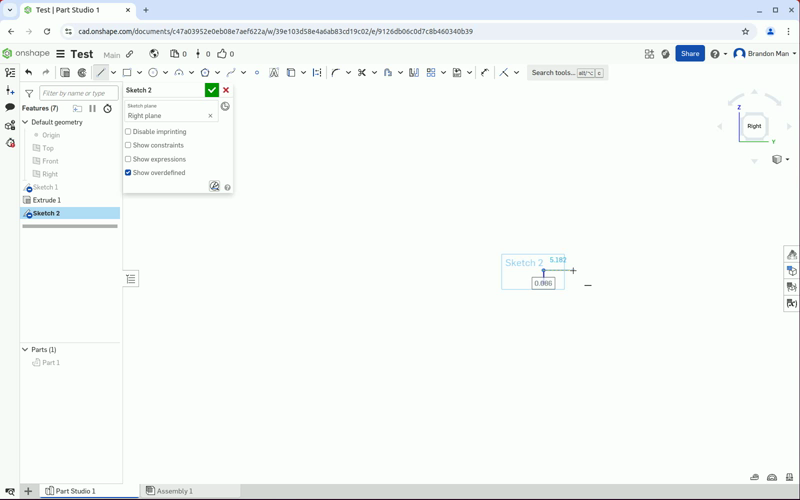
key_down(shift)
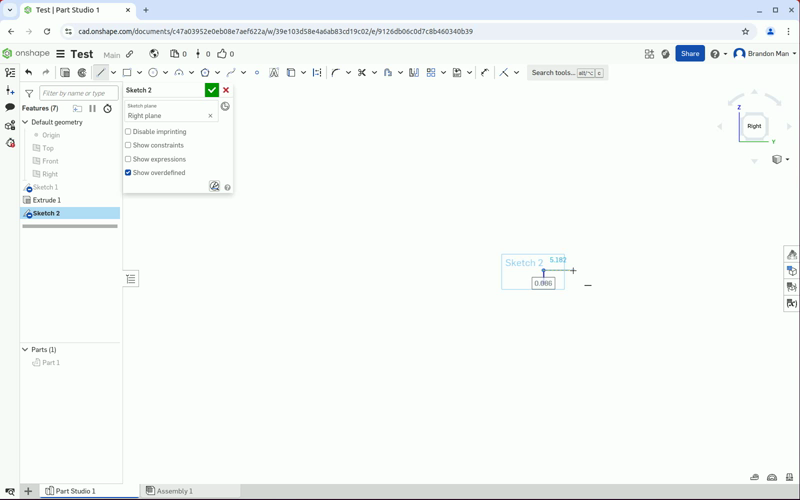
mouse_move(542, 282)
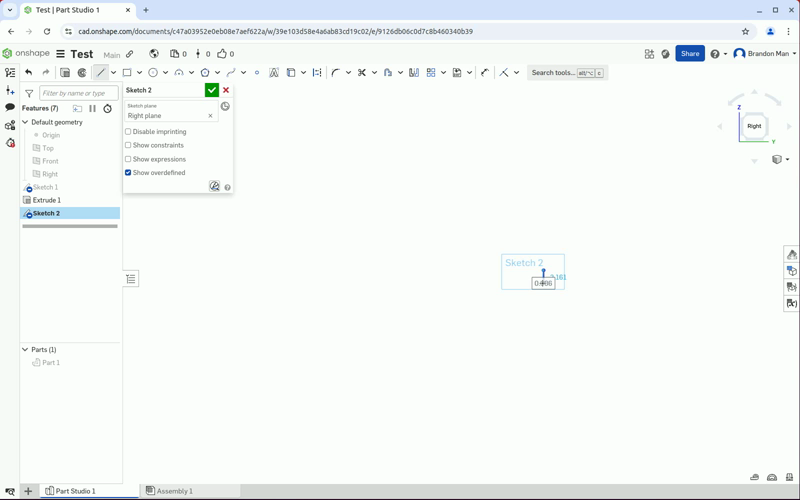
scroll(6)
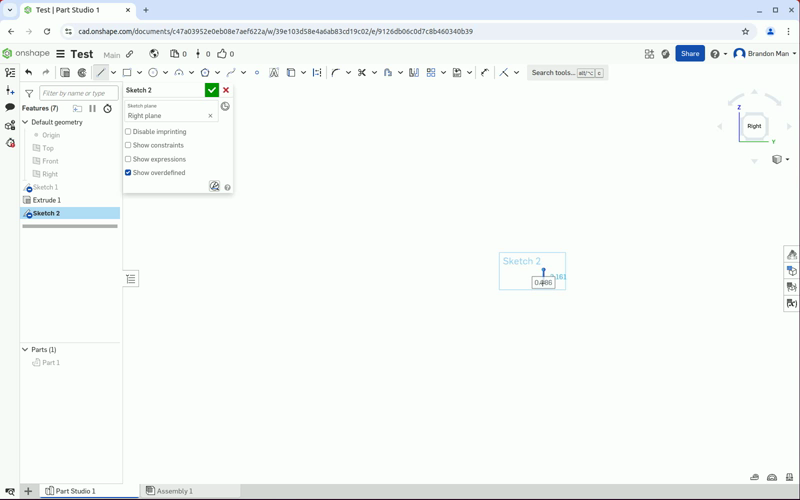
scroll(6)
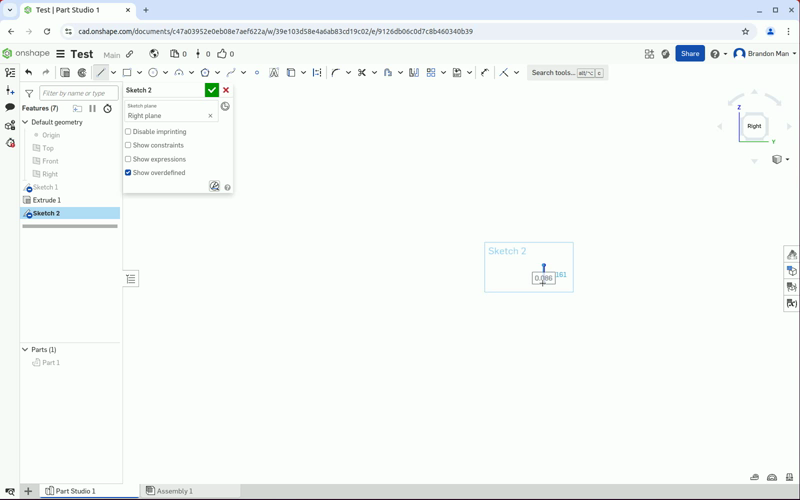
scroll(6)
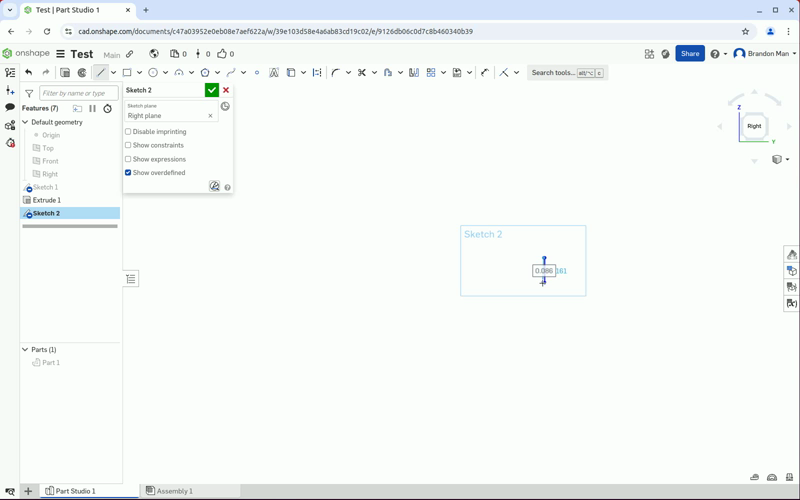
scroll(6)
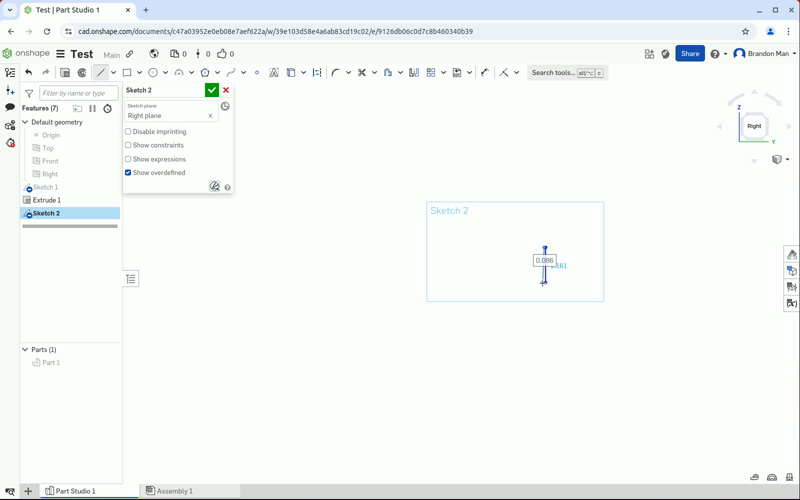
scroll(6)
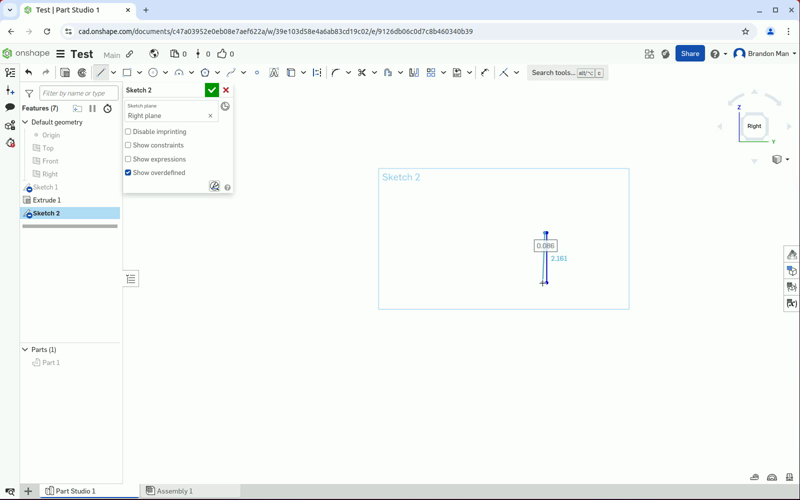
scroll(6)
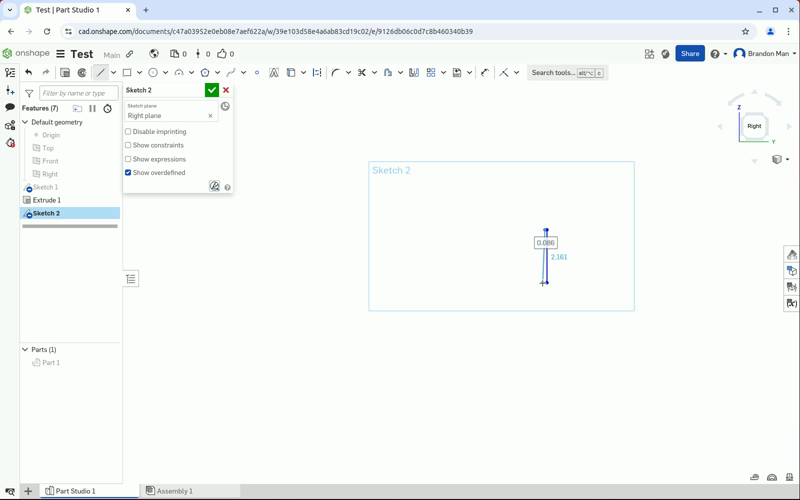
scroll(6)
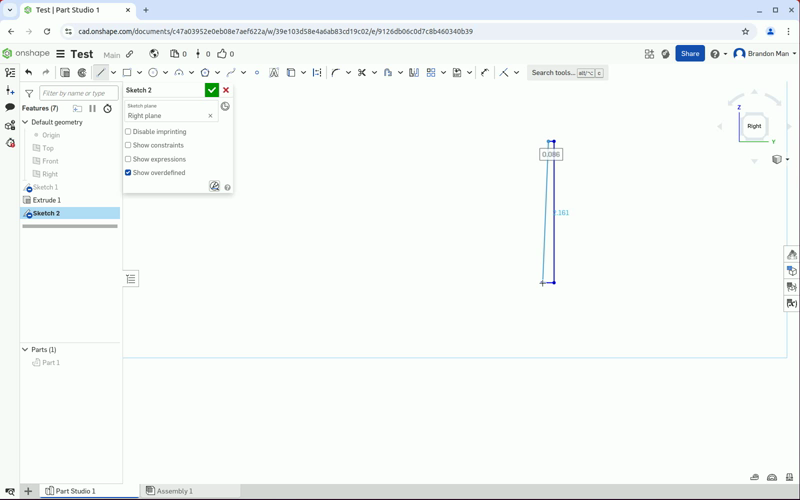
key_up(shift)
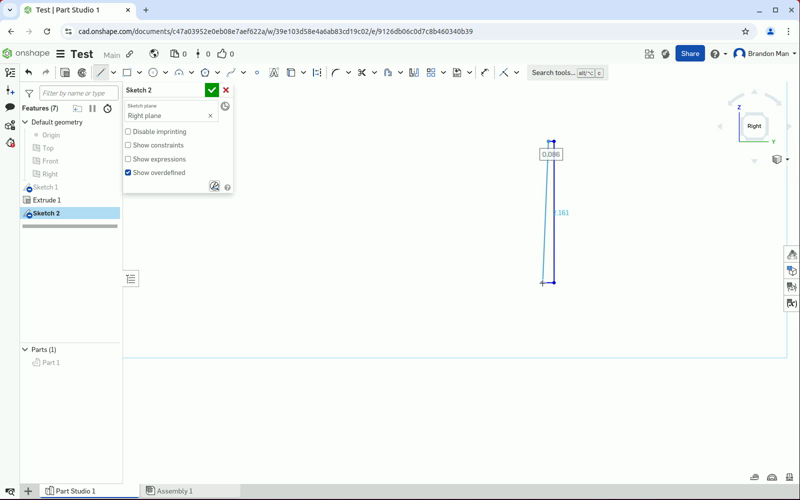
click(542, 282)
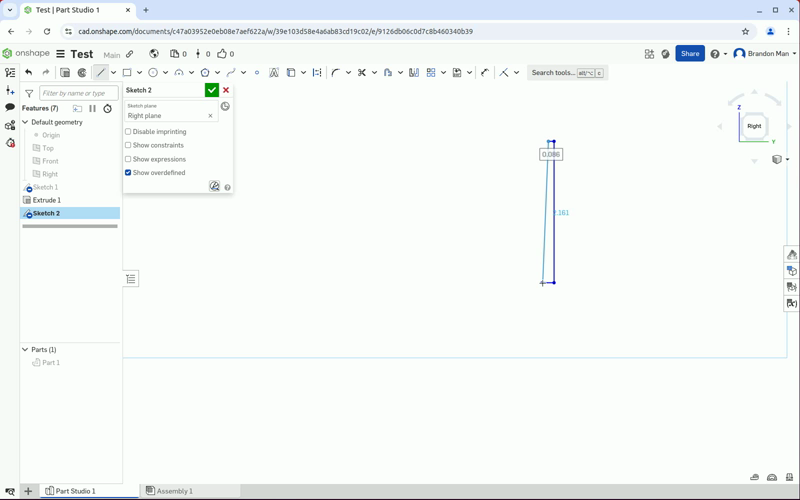
scroll(-6)
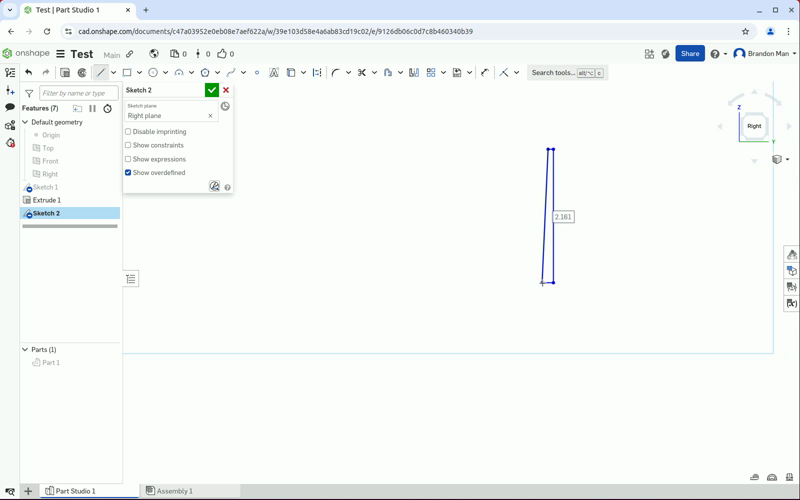
scroll(-6)
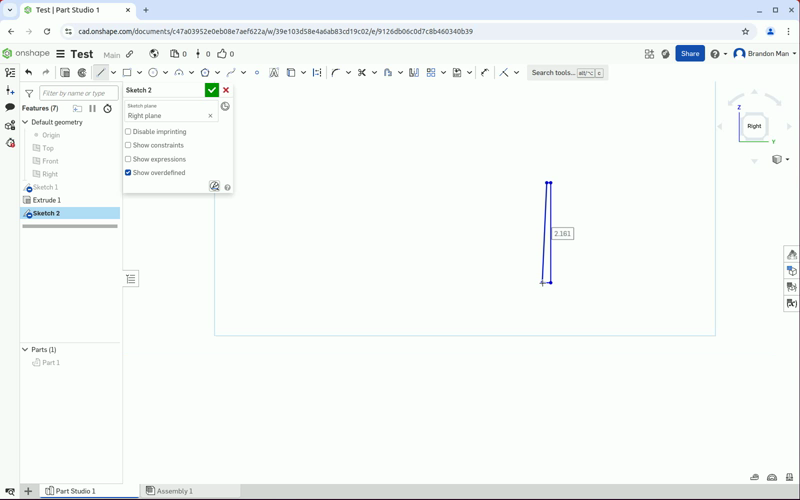
scroll(-6)
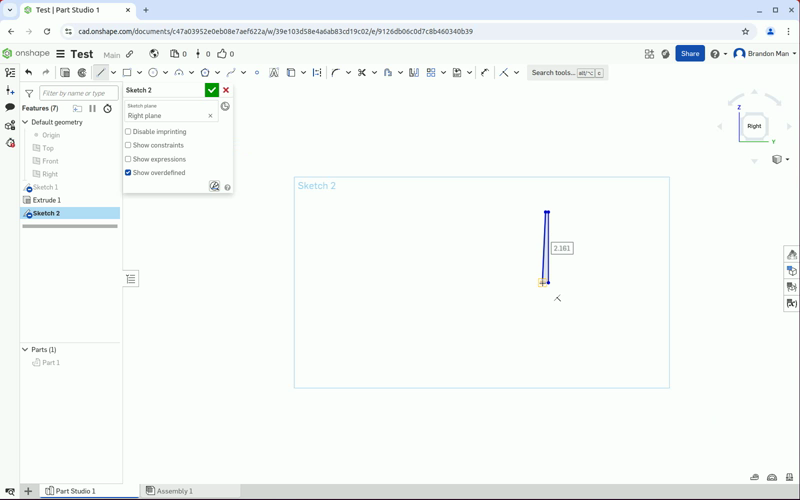
scroll(-6)
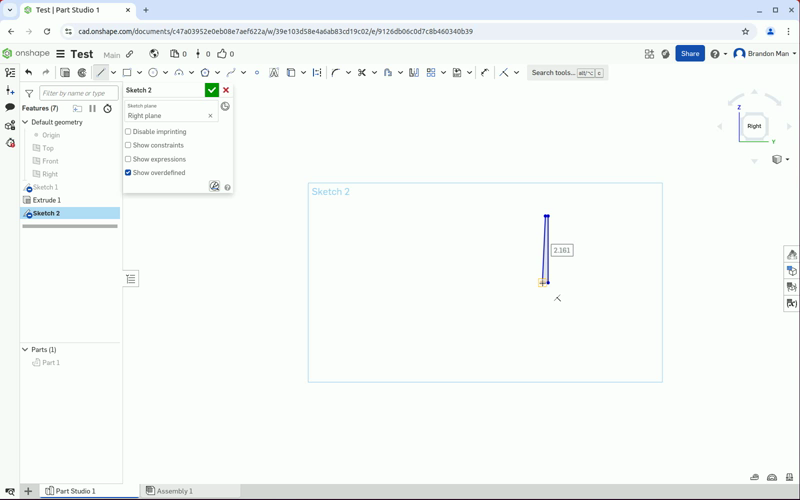
scroll(-6)
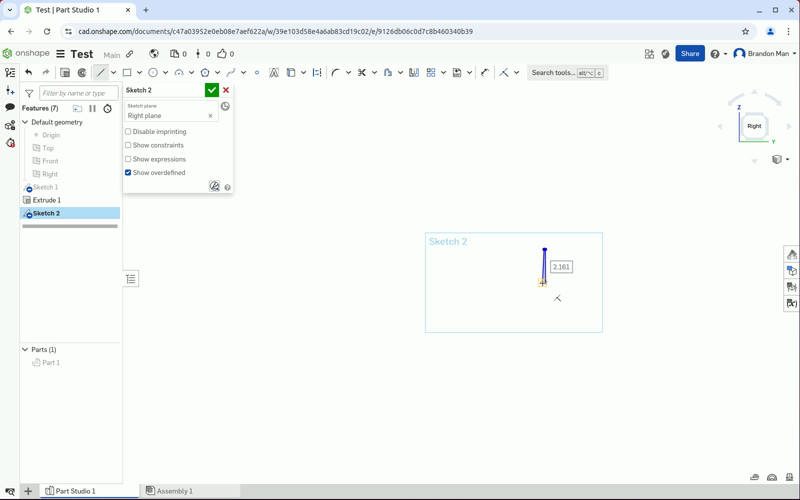
scroll(-6)
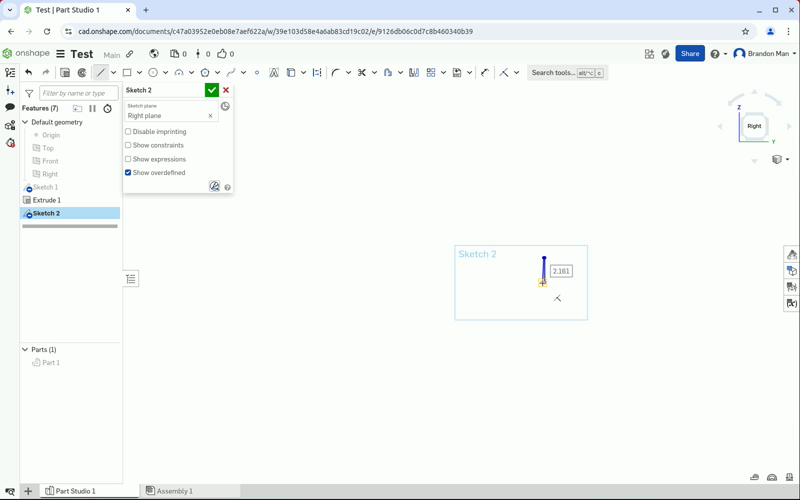
scroll(-6)
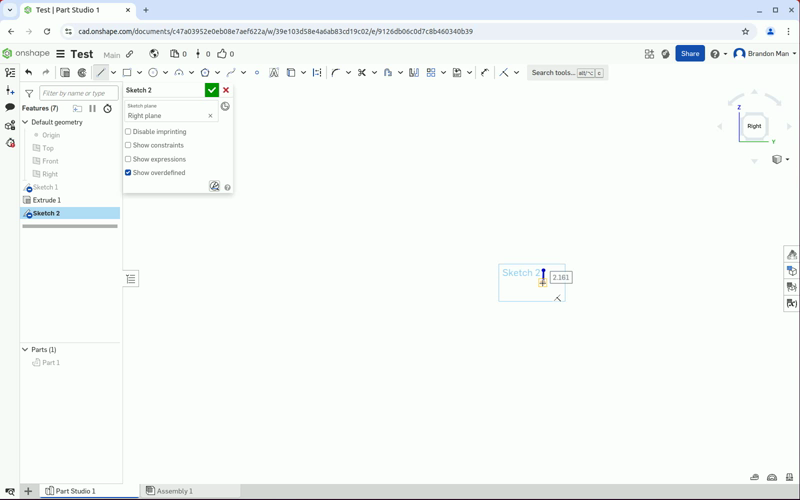
key(esc)
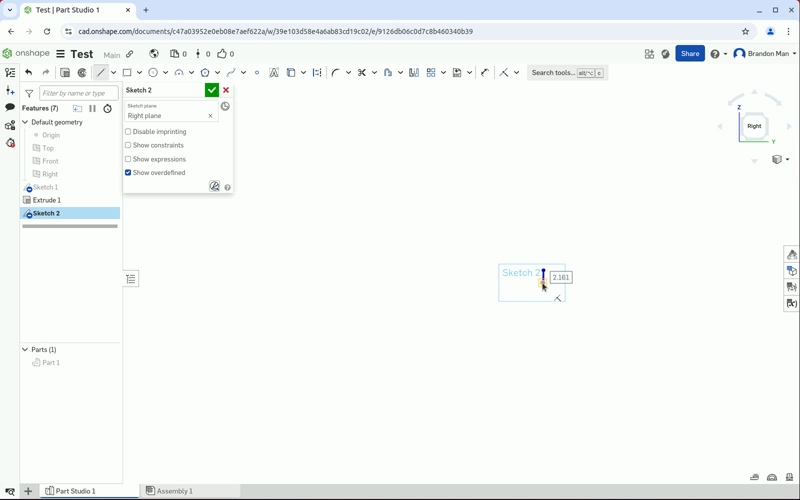
mouse_move(543, 273)
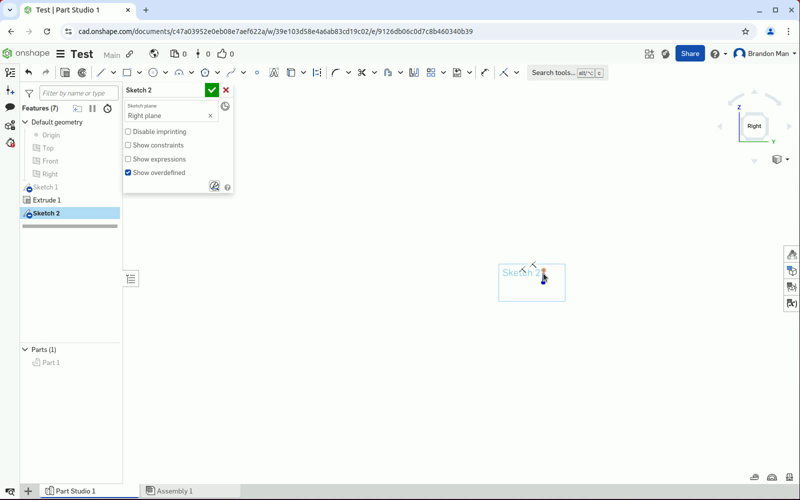
scroll(6)
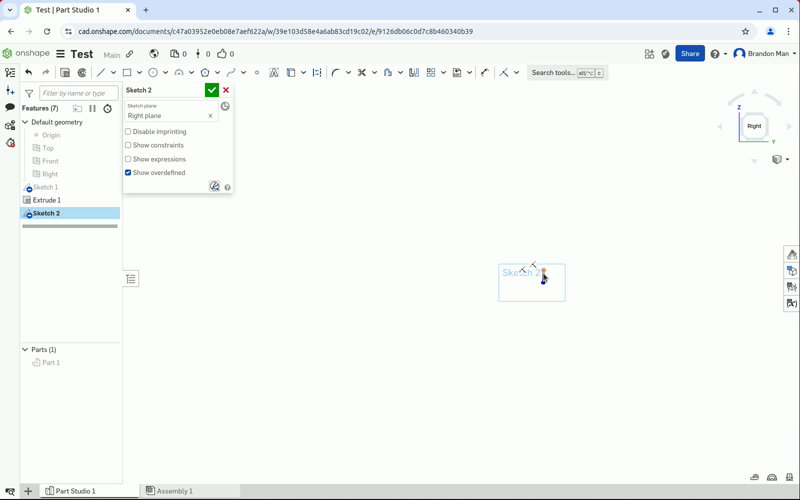
scroll(6)
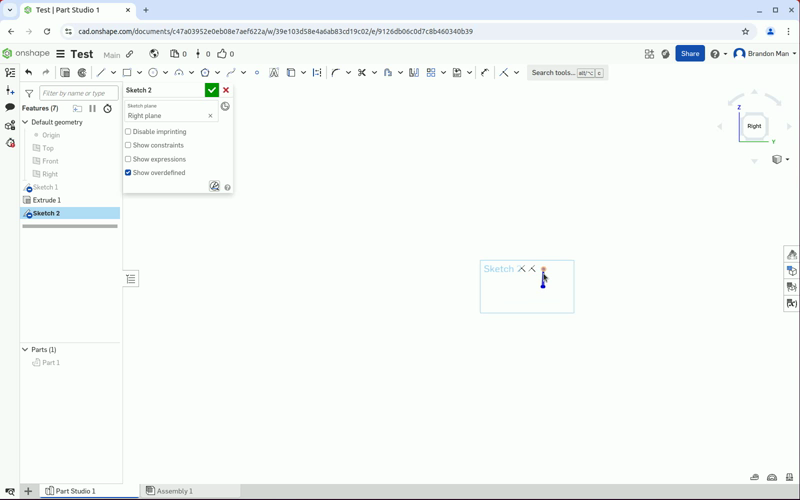
scroll(6)
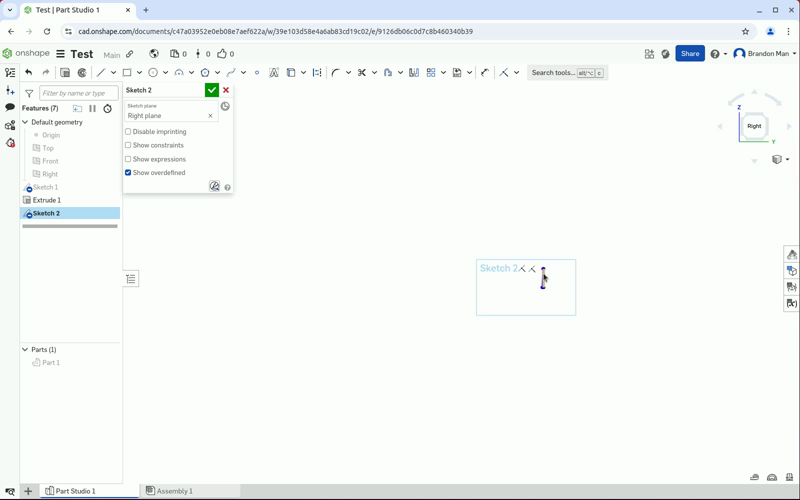
scroll(6)
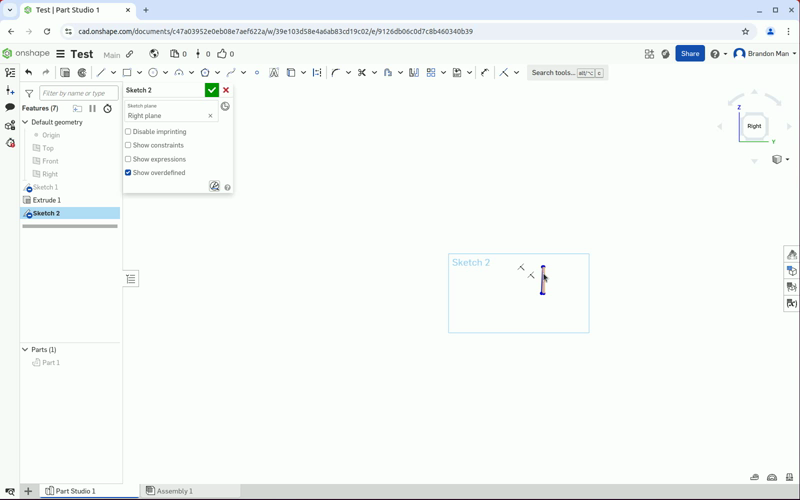
scroll(6)
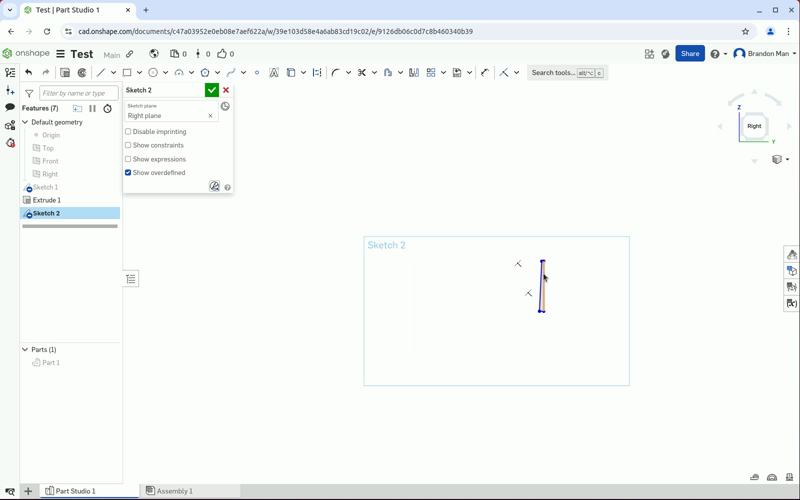
scroll(6)
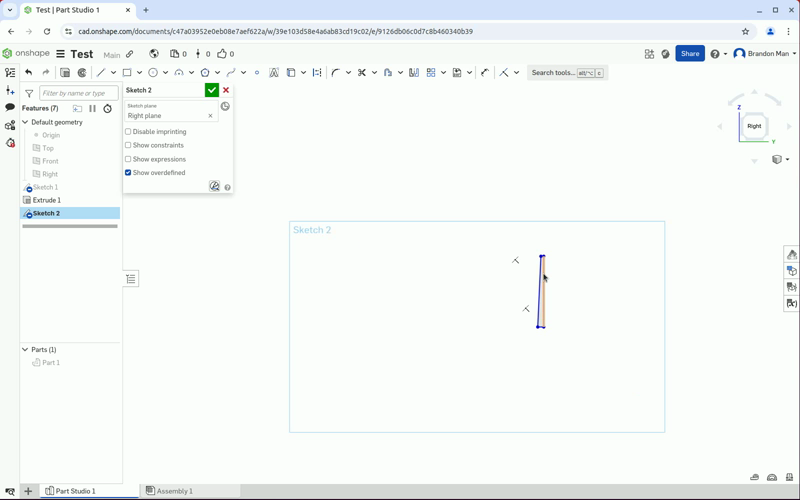
scroll(6)
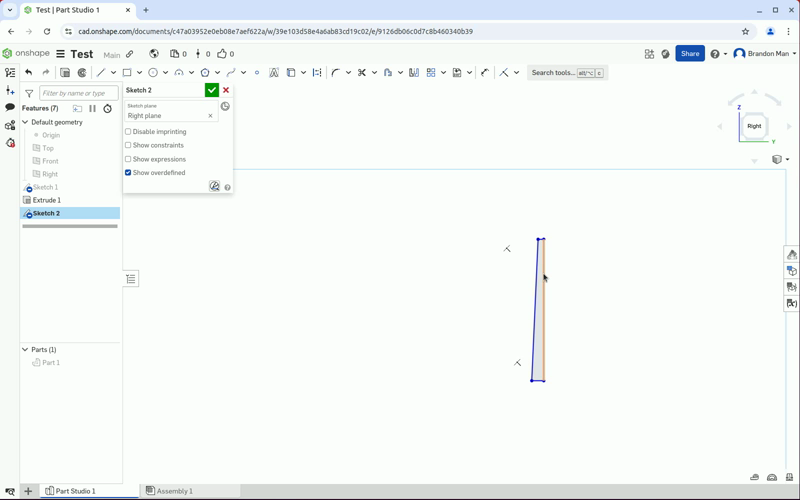
click(543, 273)
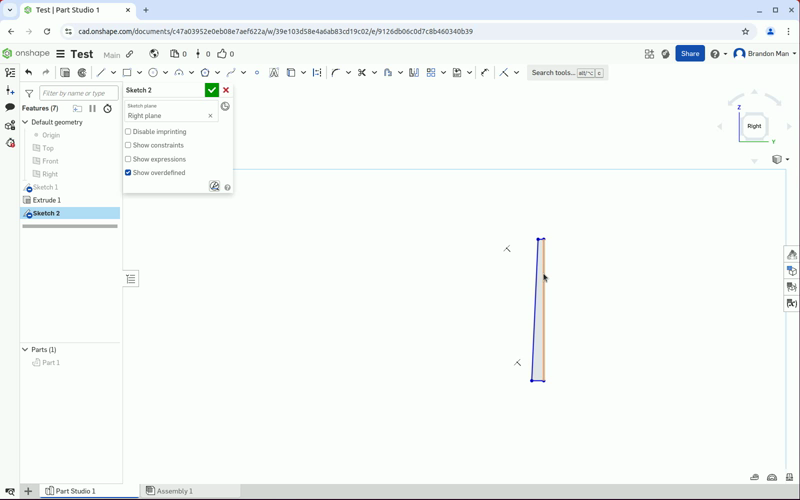
scroll(-6)
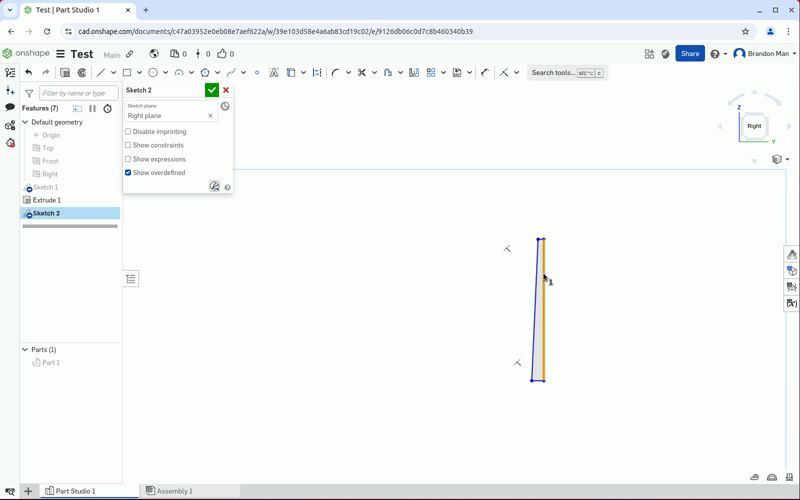
scroll(-6)
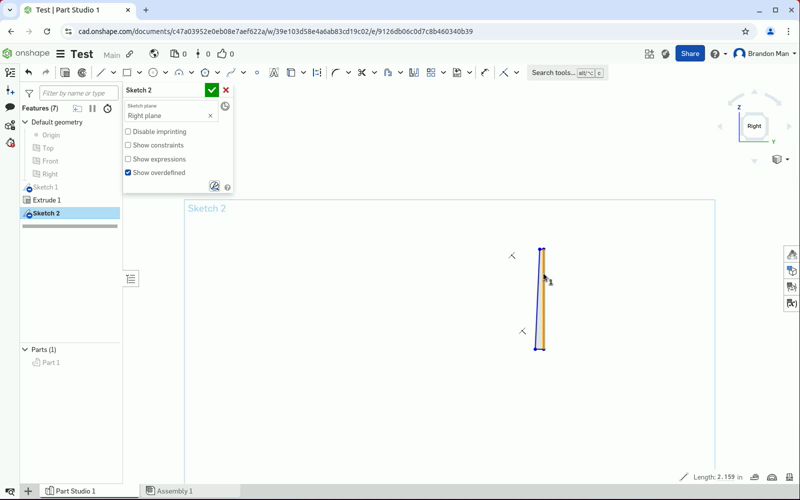
scroll(-6)
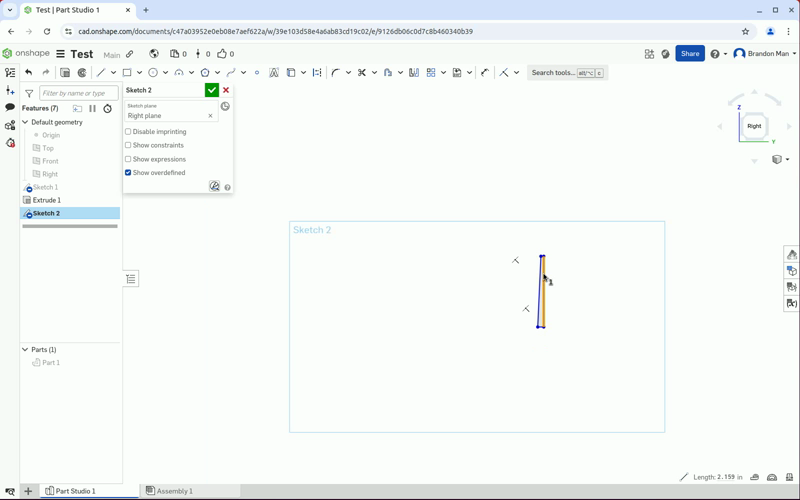
scroll(-6)
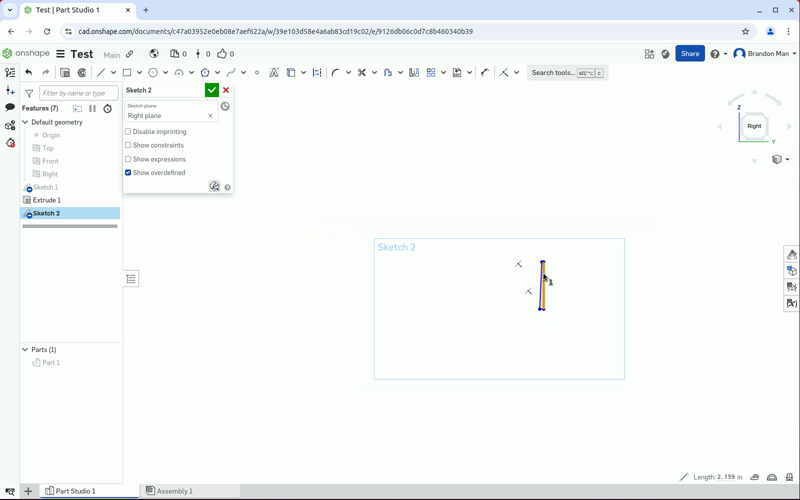
scroll(-6)
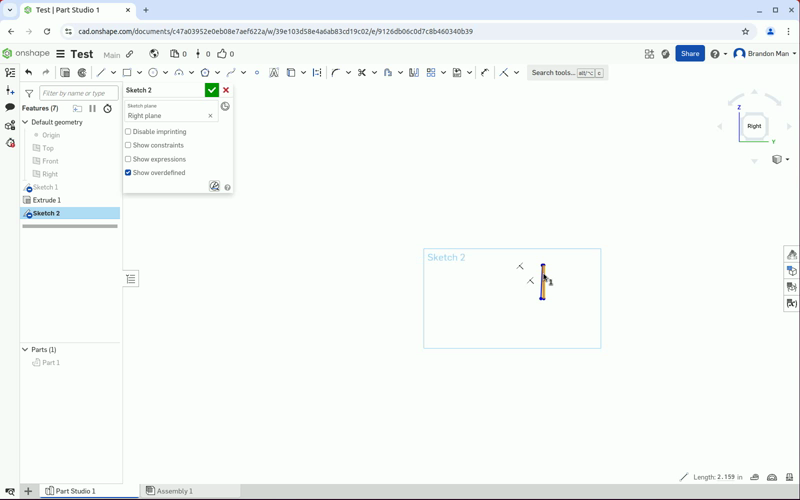
scroll(-6)
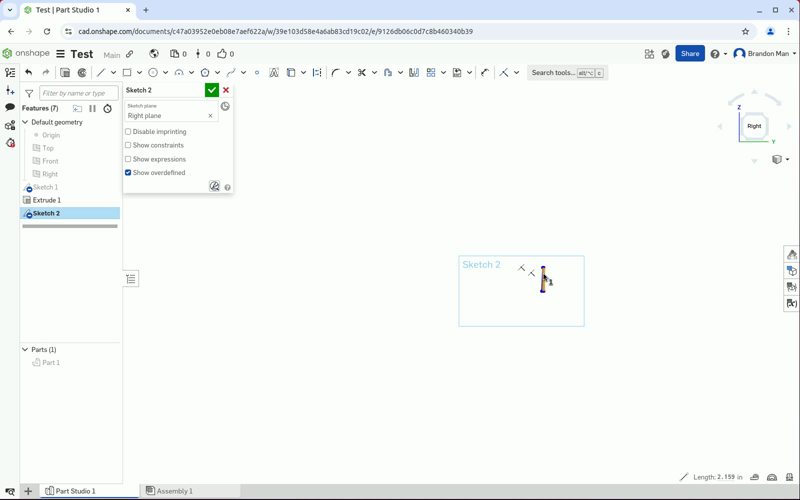
scroll(-6)
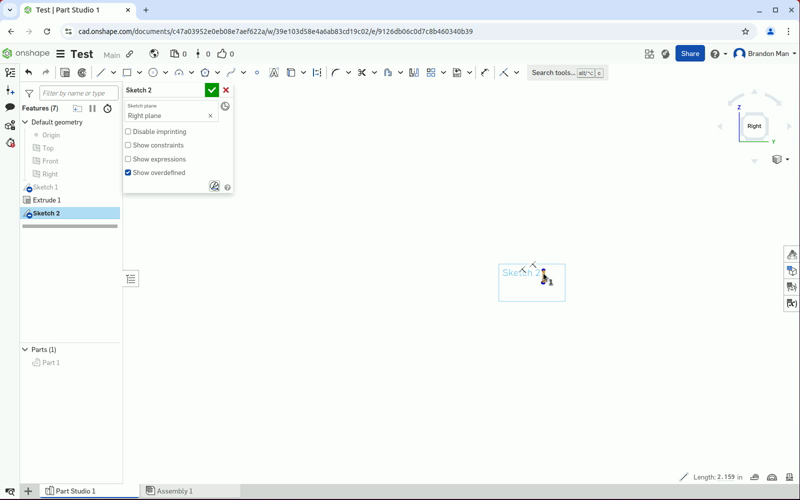
mouse_move(73, 352)
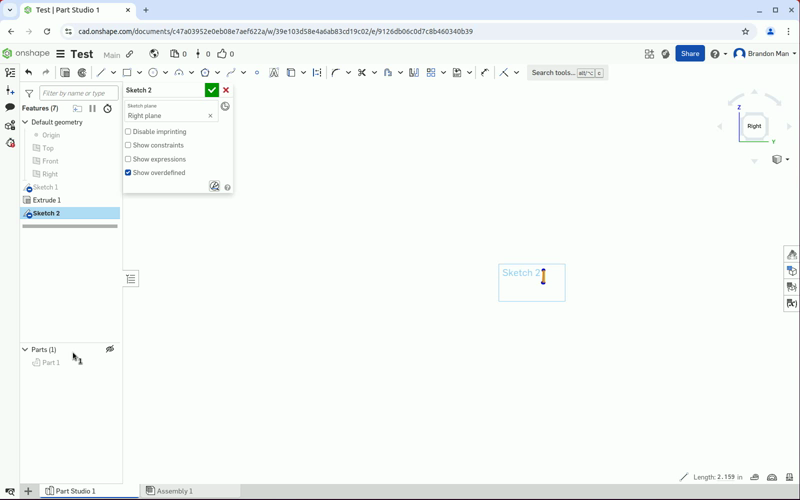
key(shift+y)
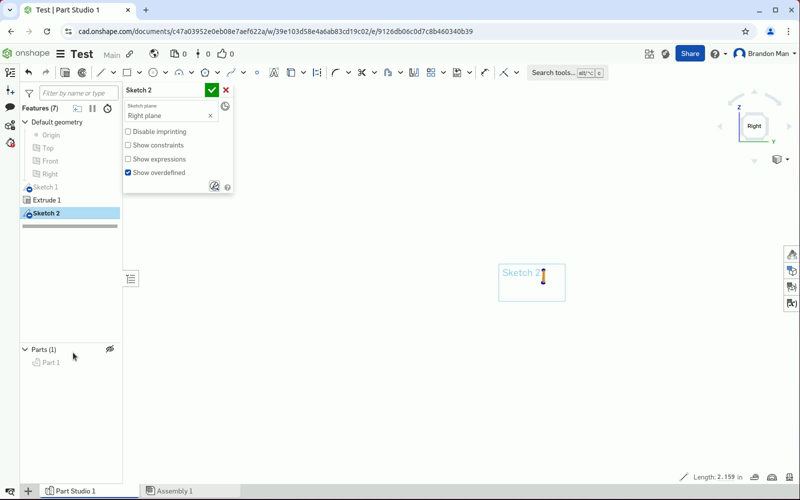
key(shift+e)
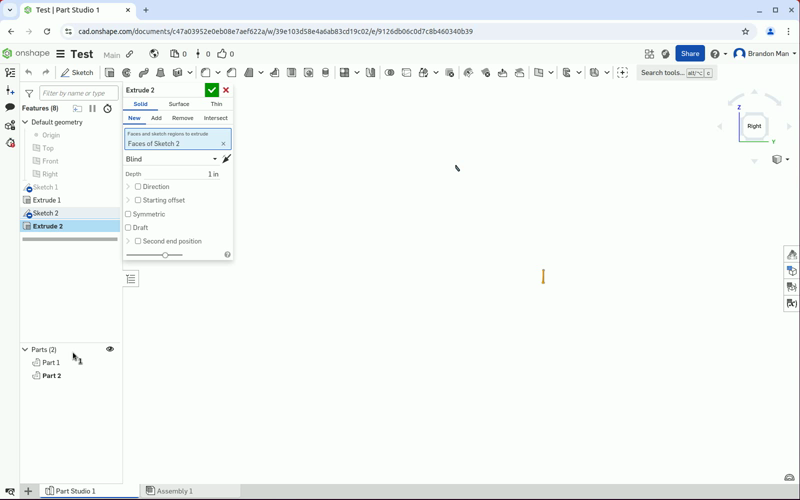
mouse_move(143, 106)
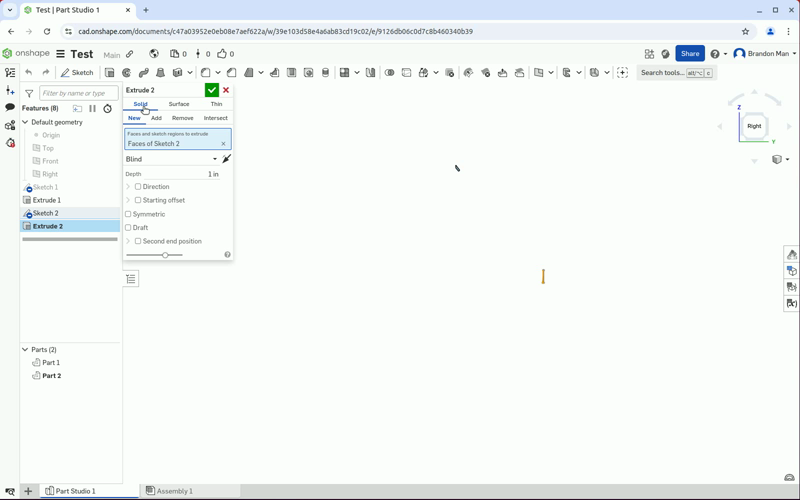
click(143, 106)
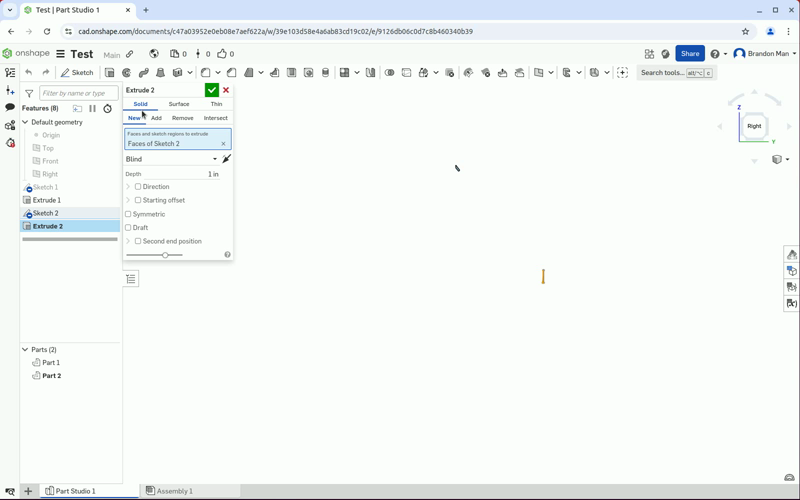
mouse_move(137, 120)
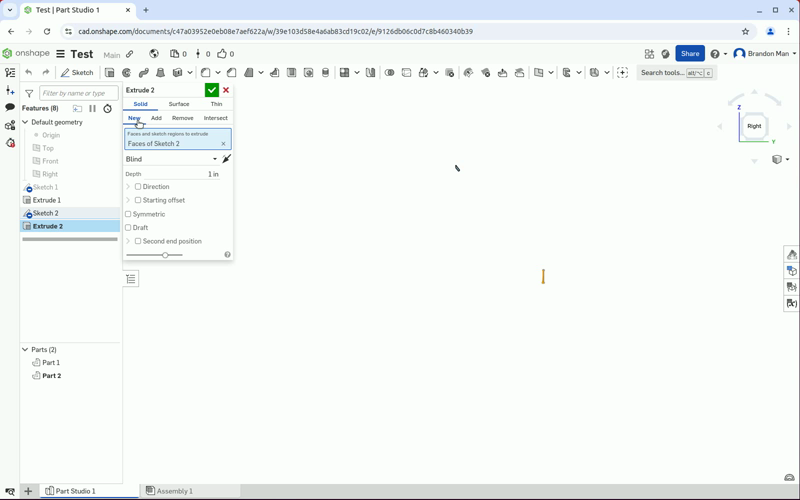
click(137, 120)
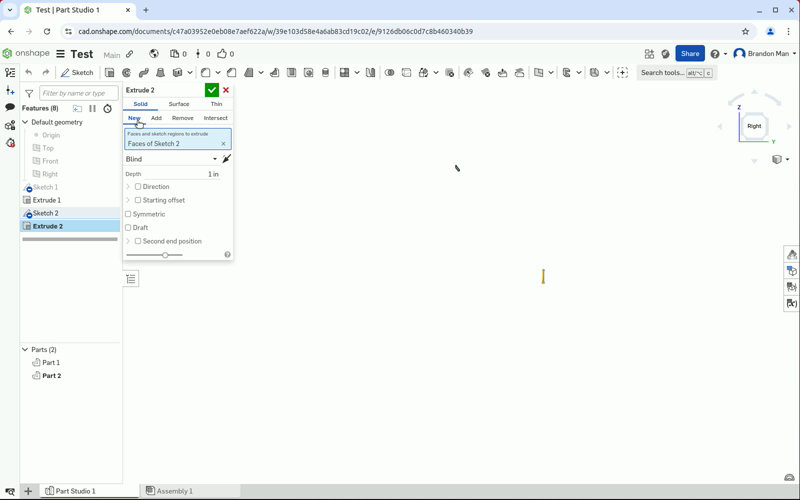
key(tab, 4)
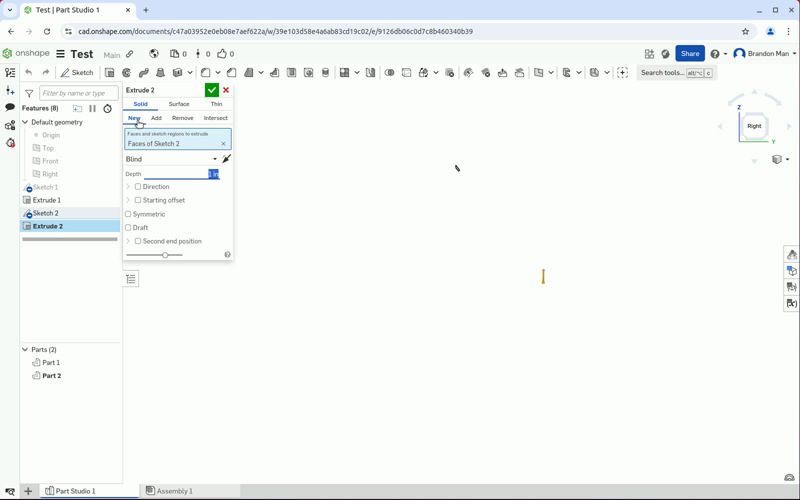
text(17.332)
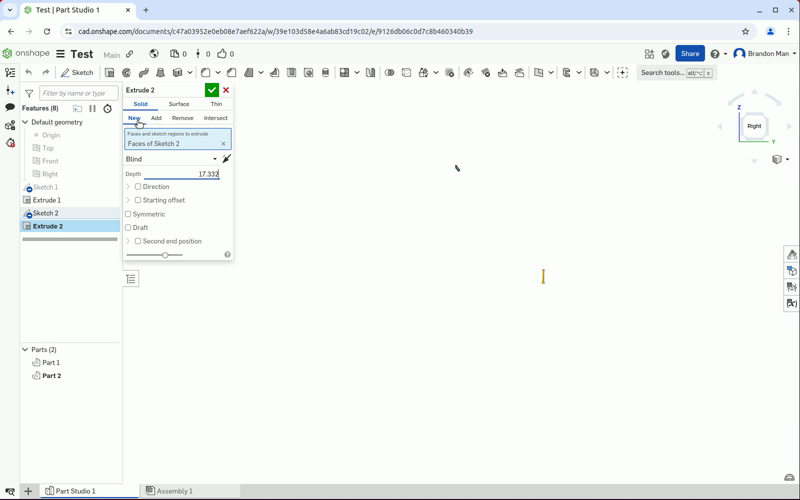
key(tab, 3)
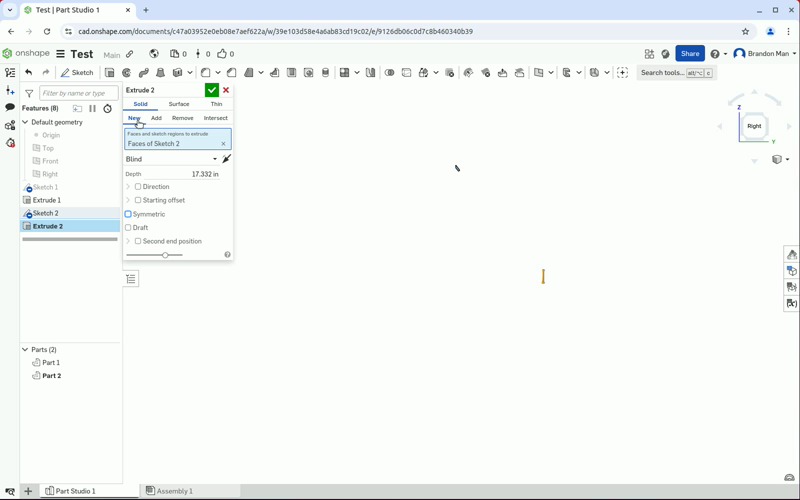
key(space)
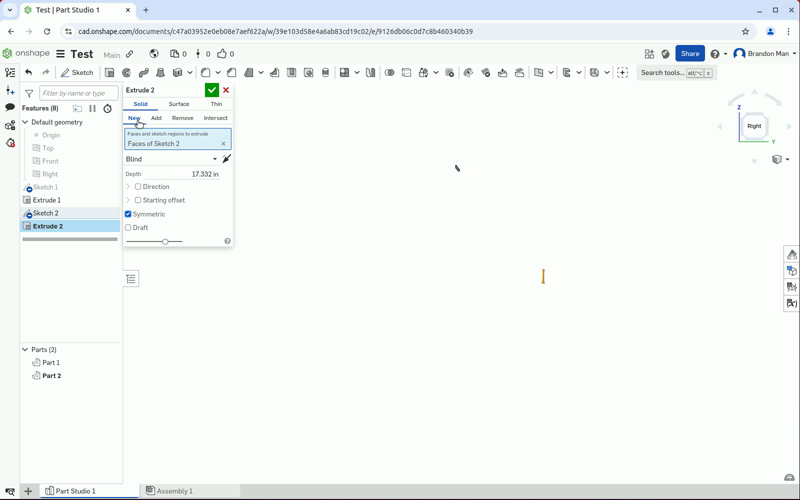
key(enter)
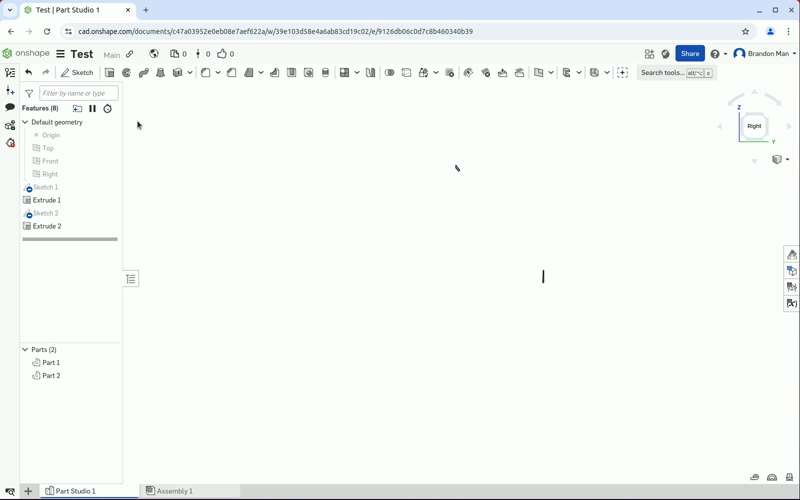
key(shift+h)
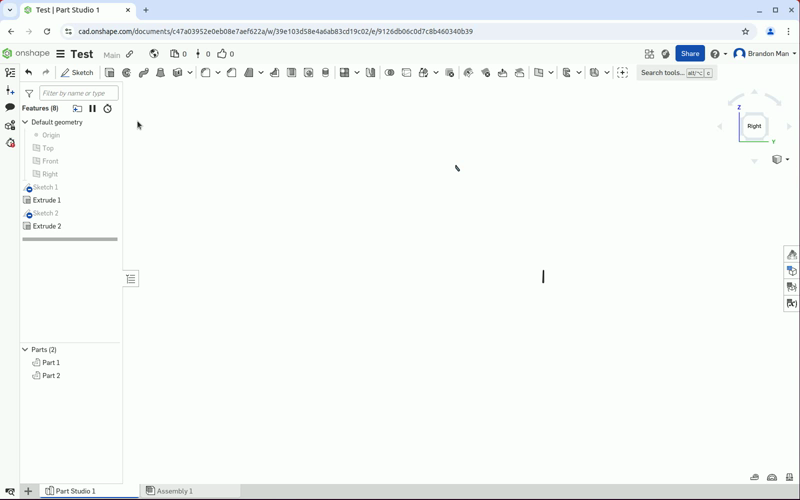
key(shift+h)
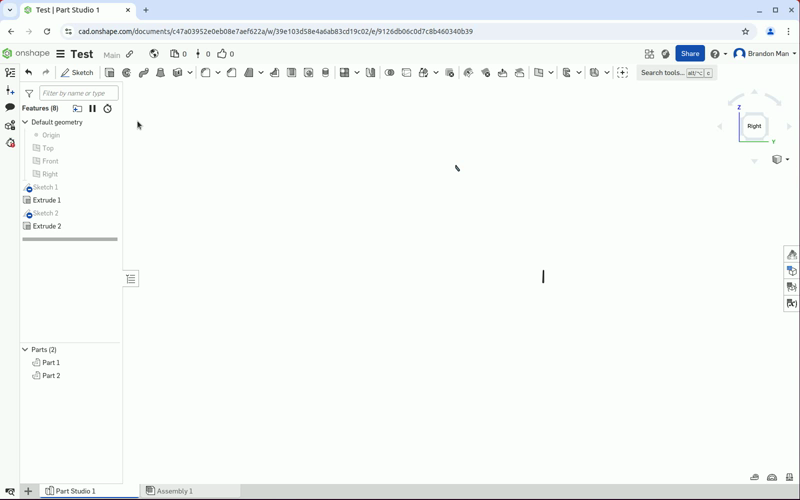
mouse_move(73, 189)
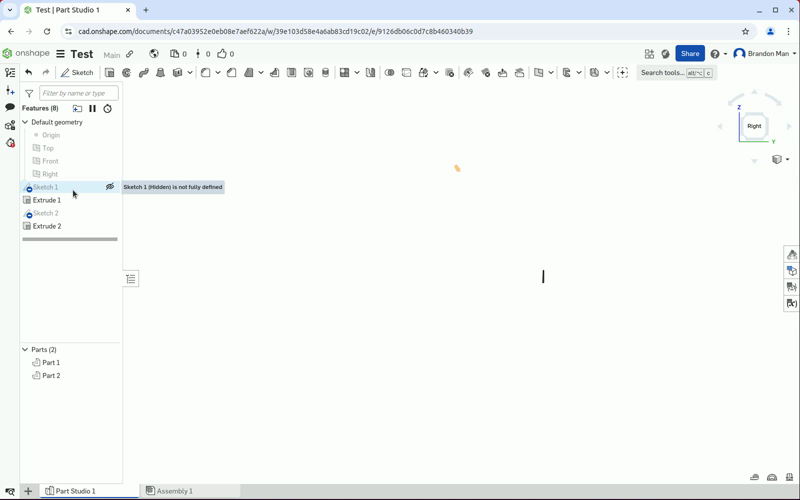
click(73, 189)
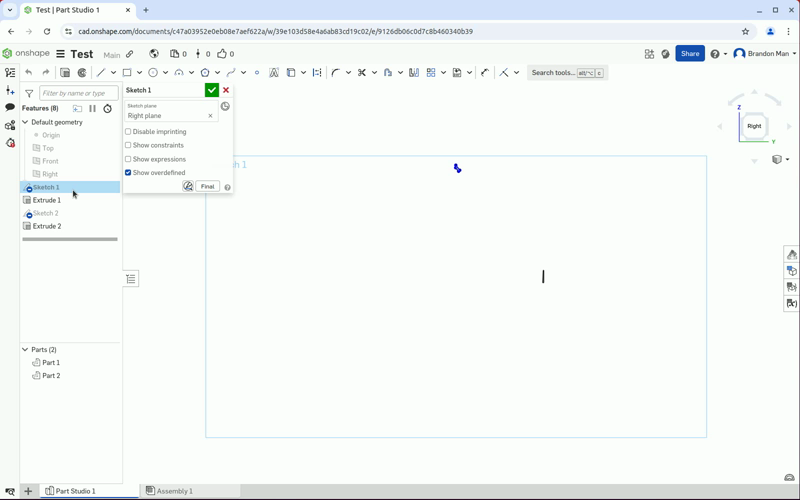
mouse_move(229, 92)
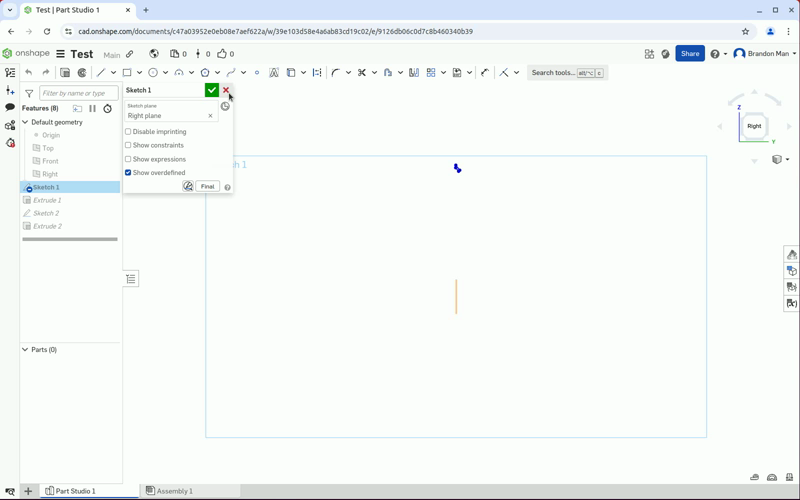
click(229, 92)
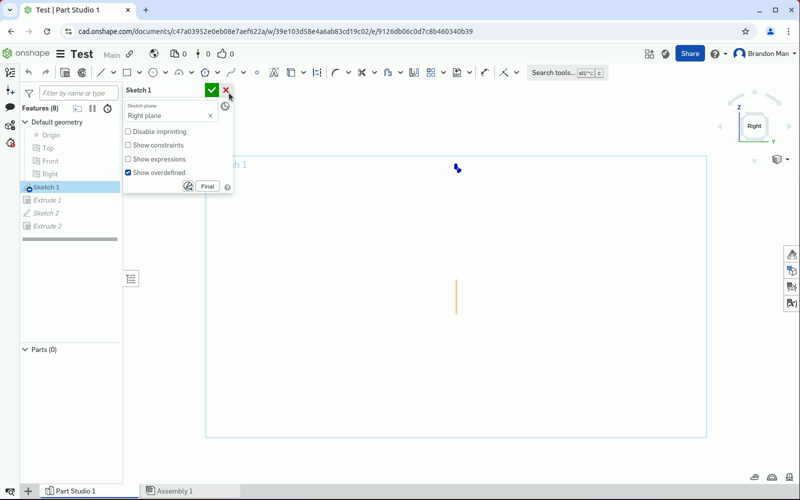
key(shift+s)
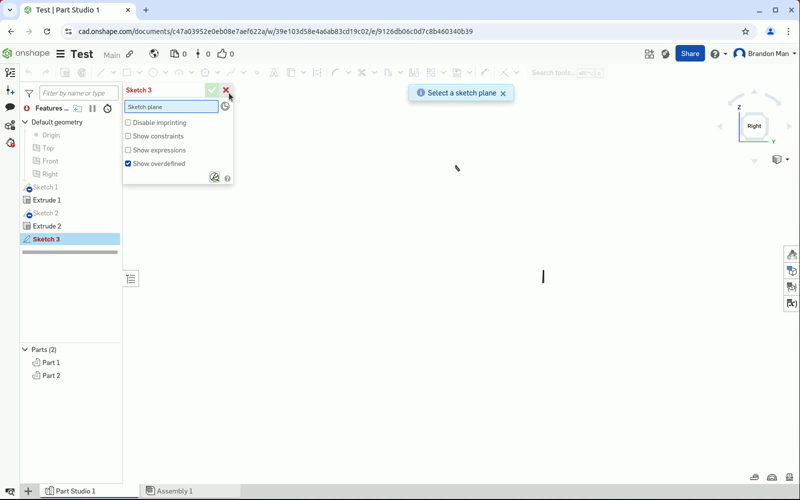
mouse_move(73, 176)
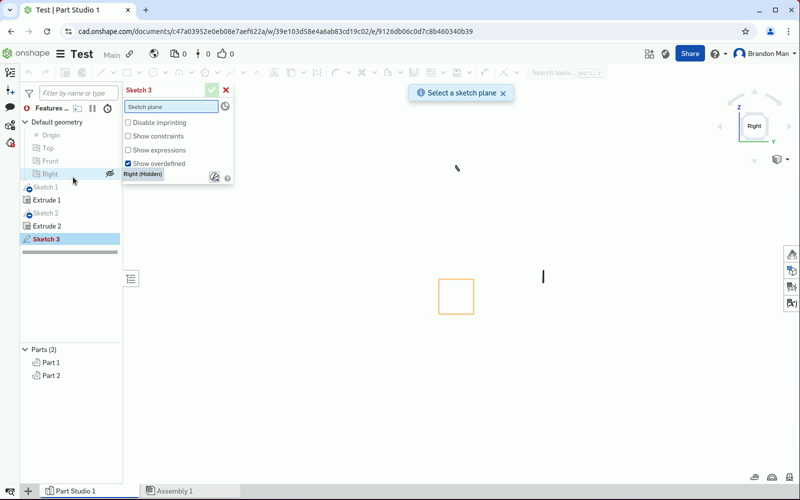
click(73, 176)
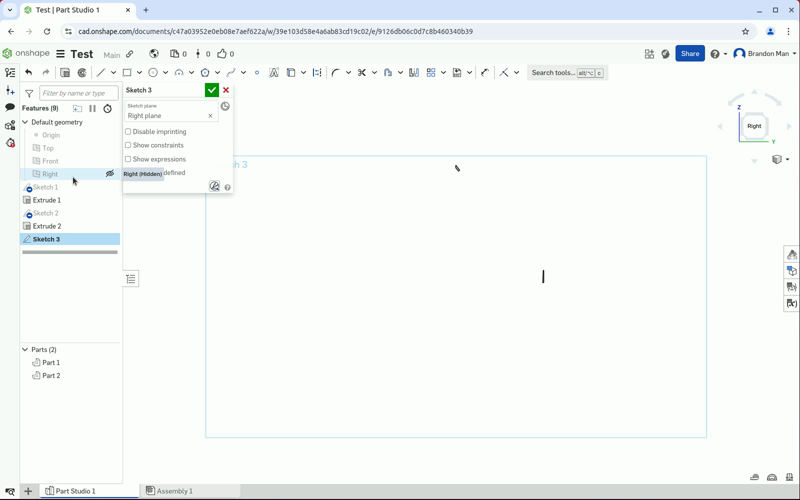
mouse_move(73, 352)
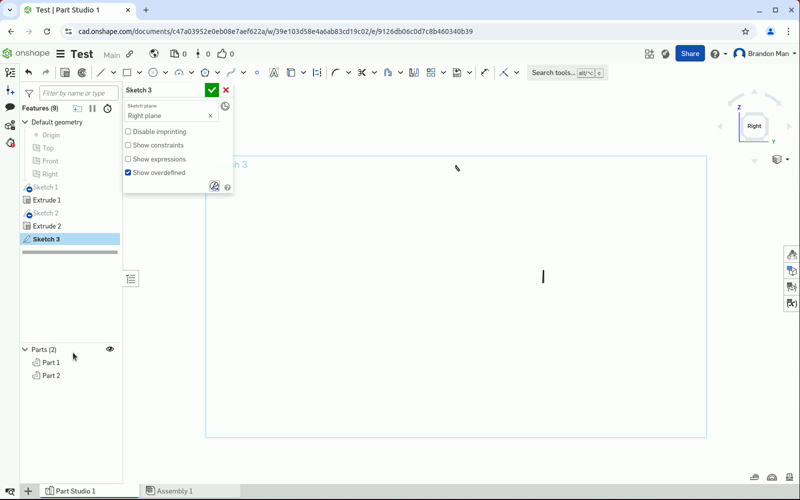
key(y)
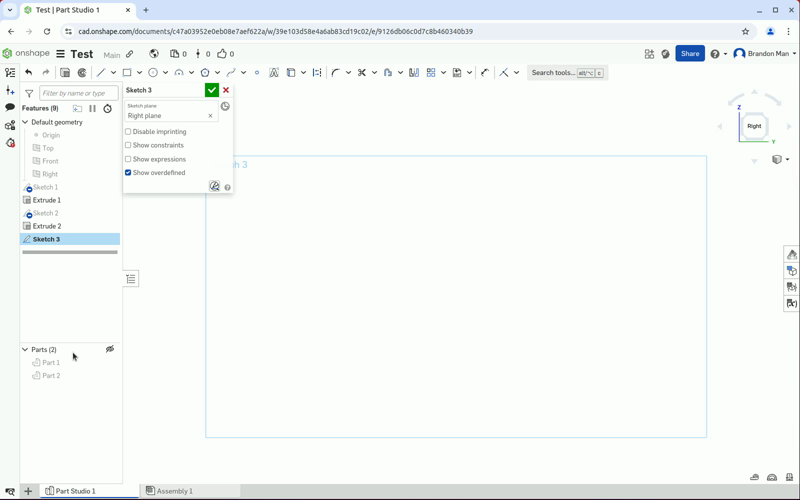
key(l)
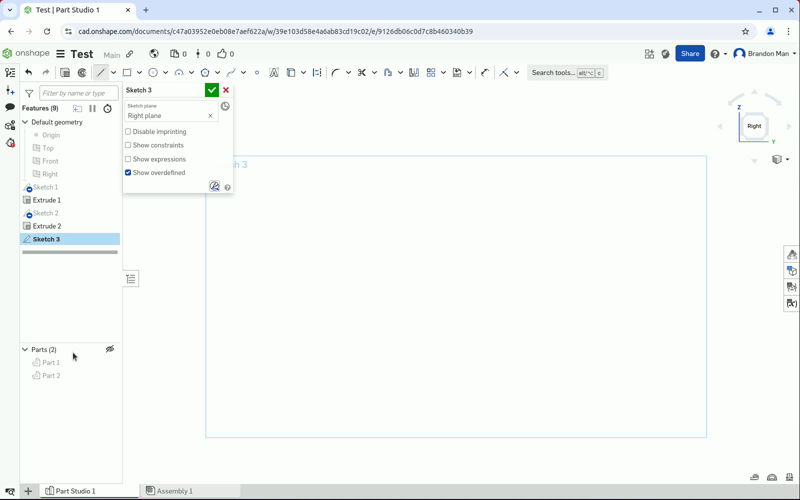
key_down(shift)
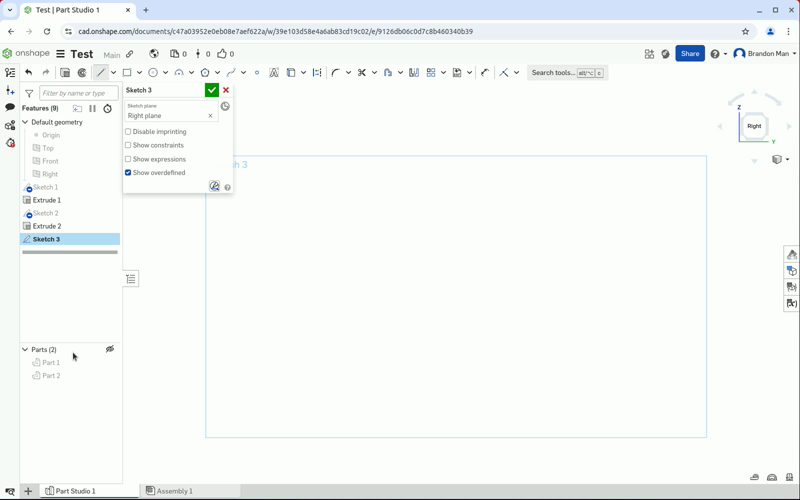
mouse_move(461, 175)
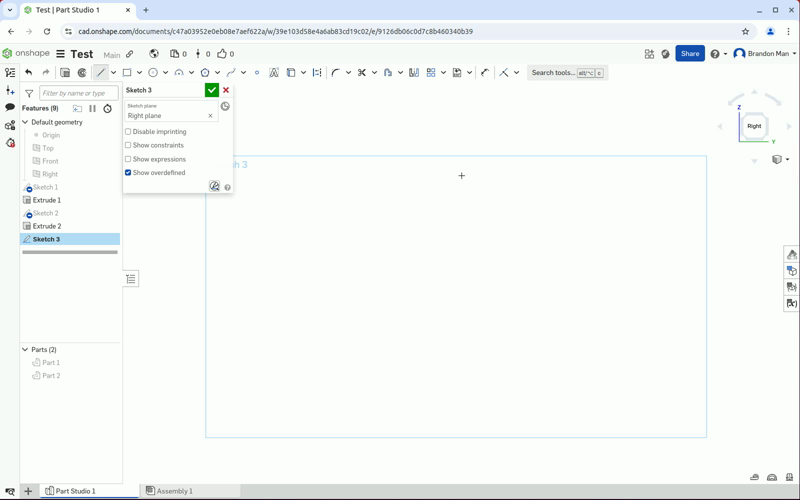
click(461, 175)
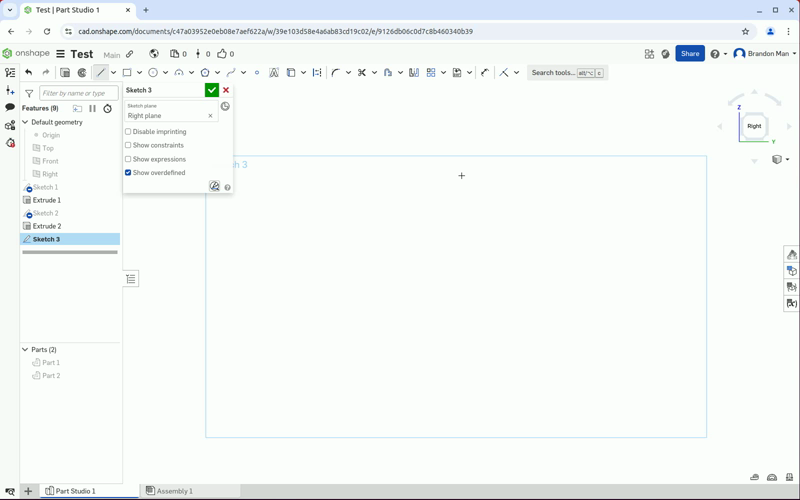
key_up(shift)
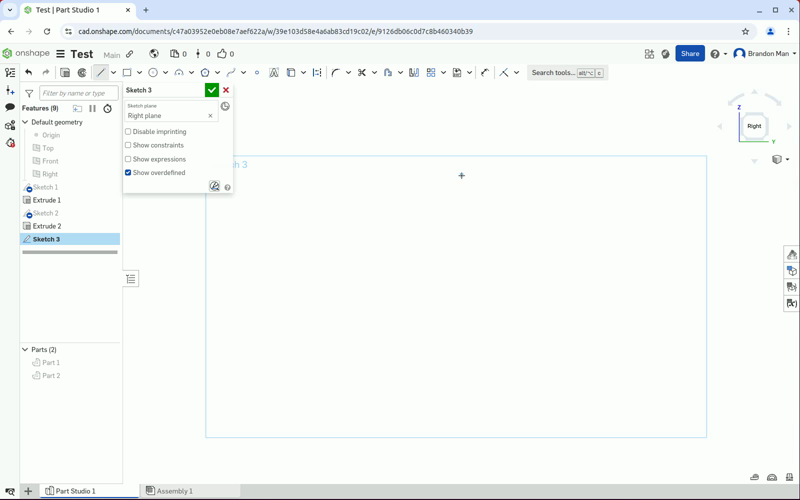
key_down(shift)
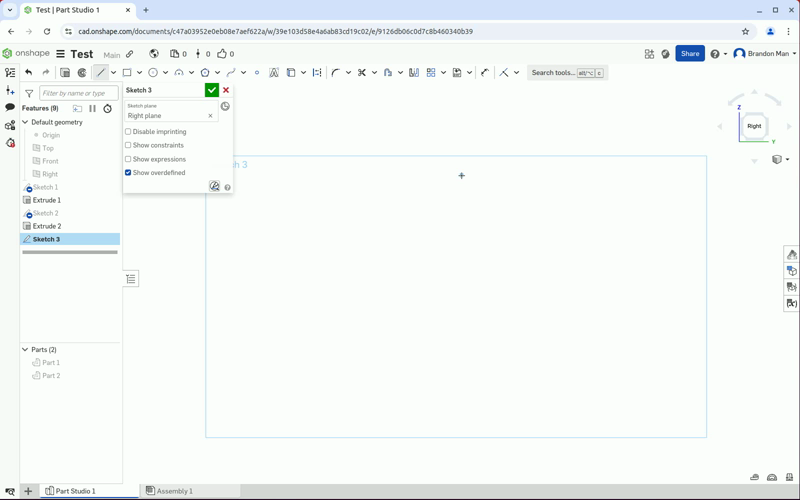
mouse_move(543, 271)
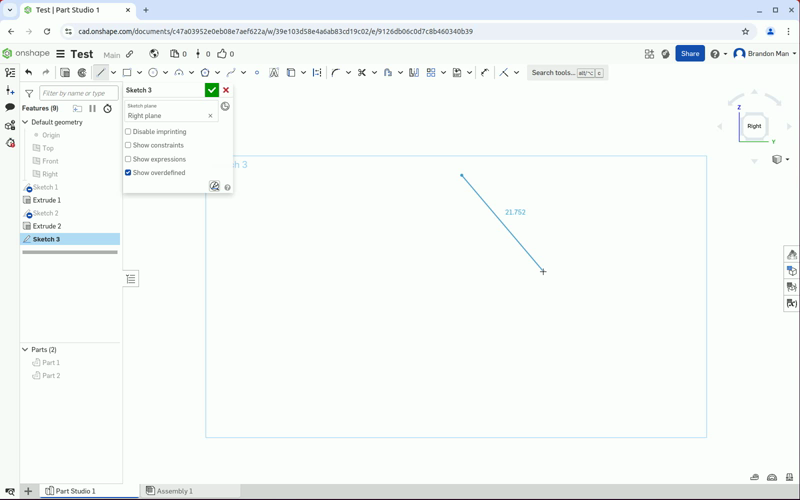
click(543, 271)
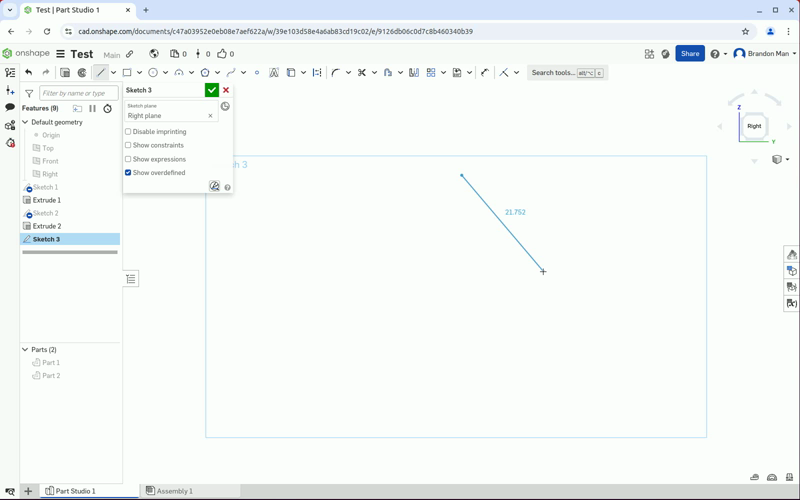
key_up(shift)
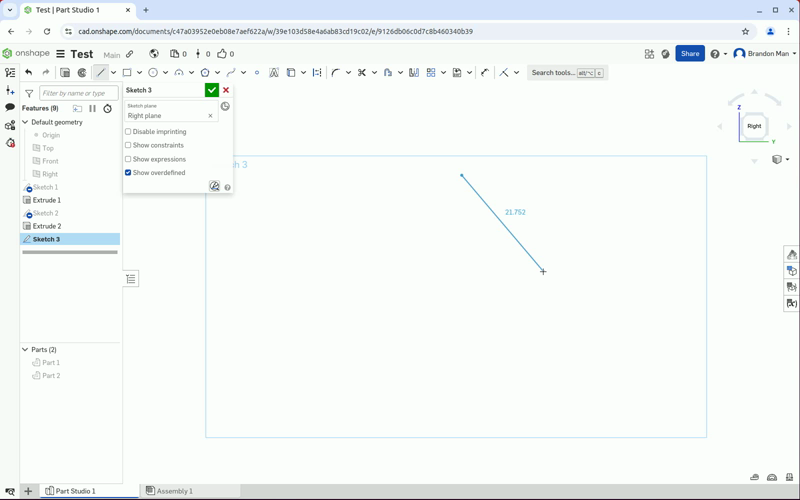
key_down(shift)
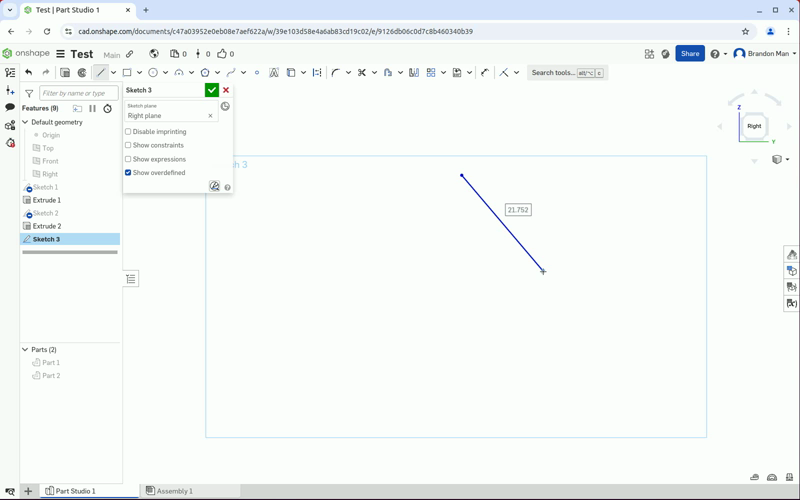
mouse_move(573, 271)
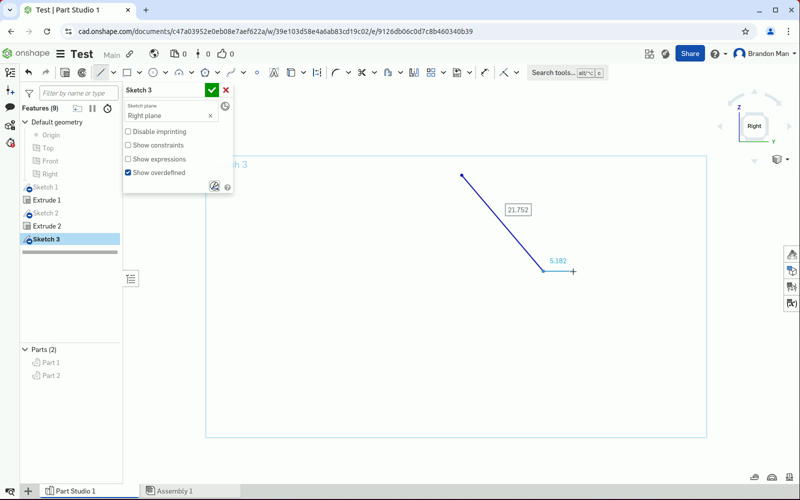
mouse_move(544, 271)
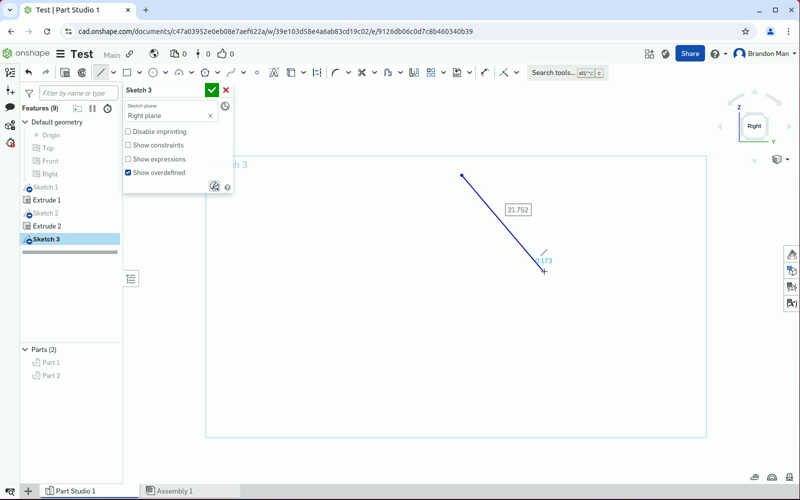
scroll(6)
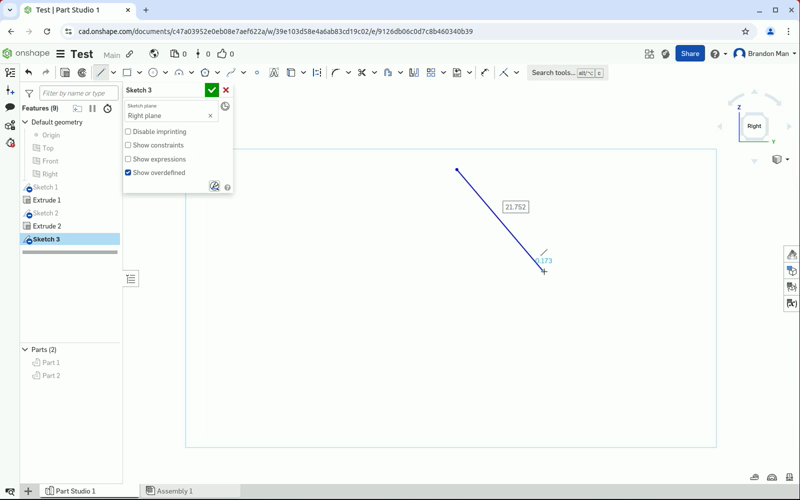
scroll(6)
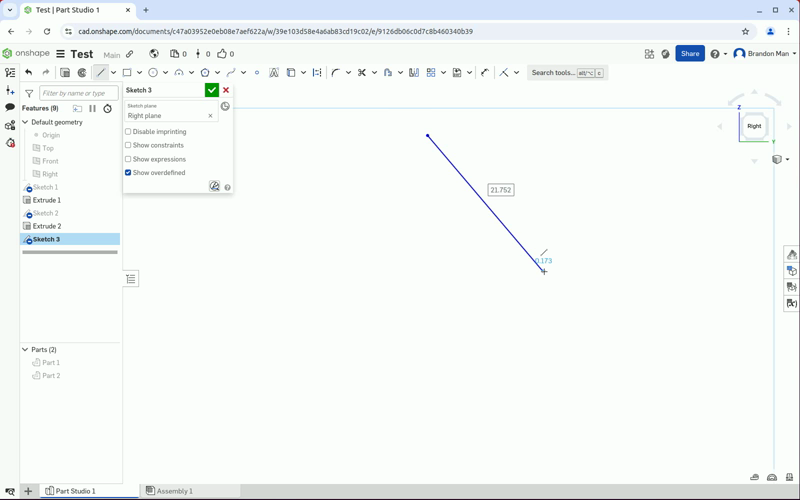
scroll(6)
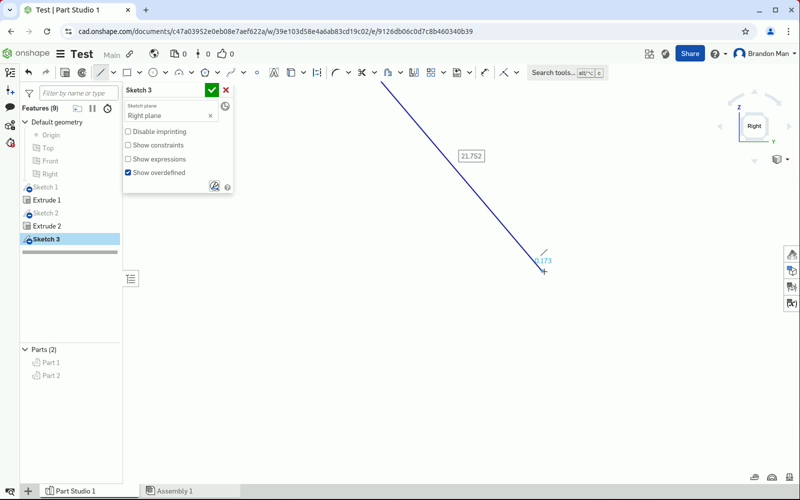
scroll(6)
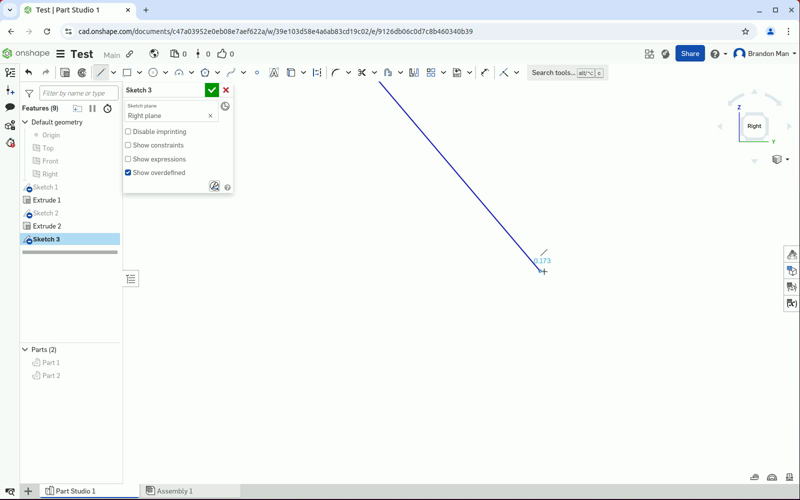
scroll(6)
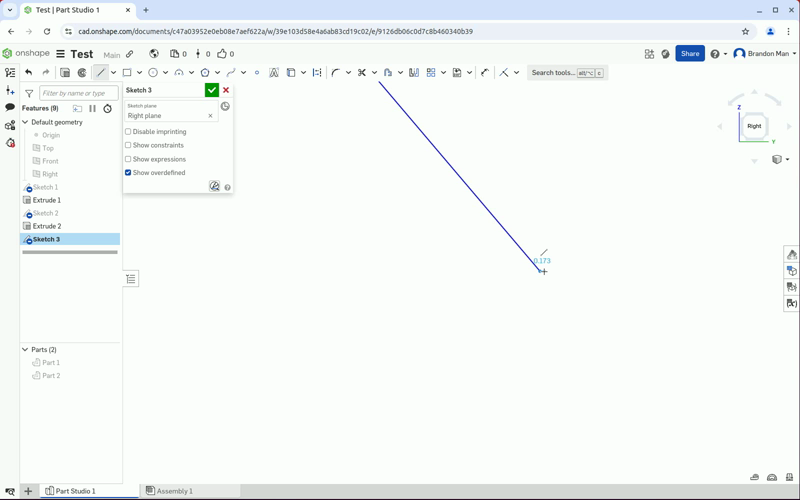
scroll(6)
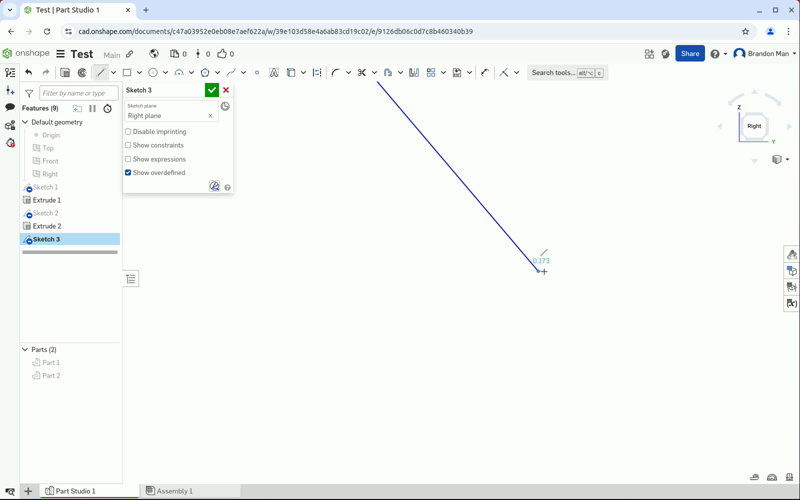
scroll(6)
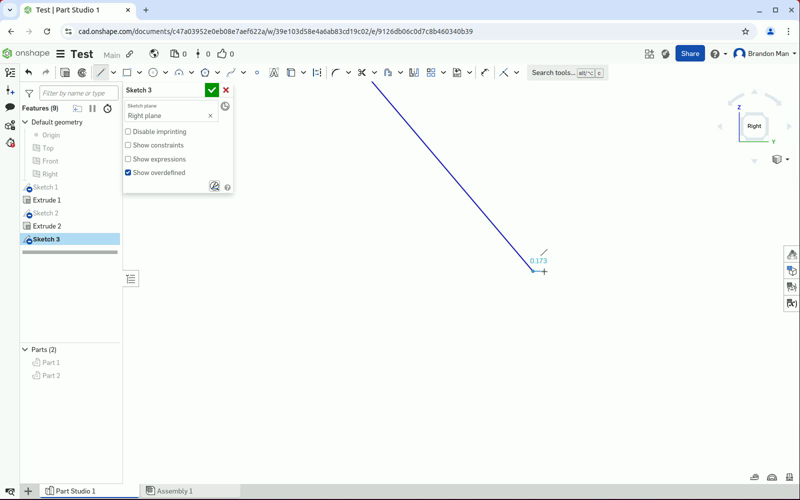
click(544, 271)
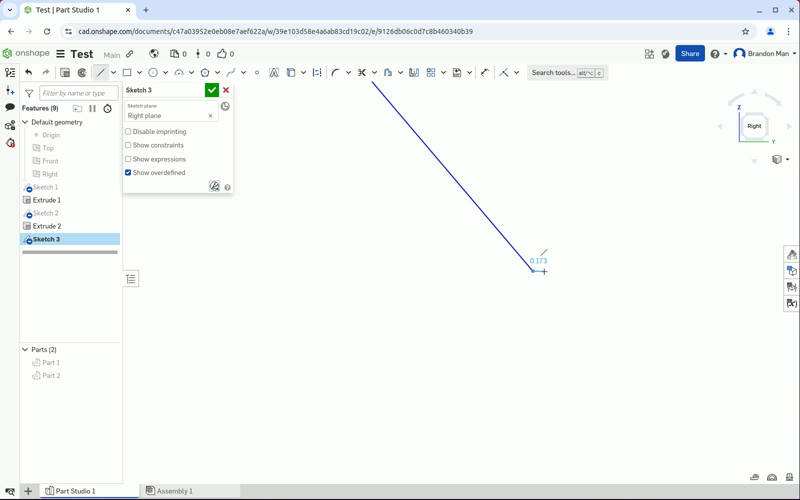
scroll(-6)
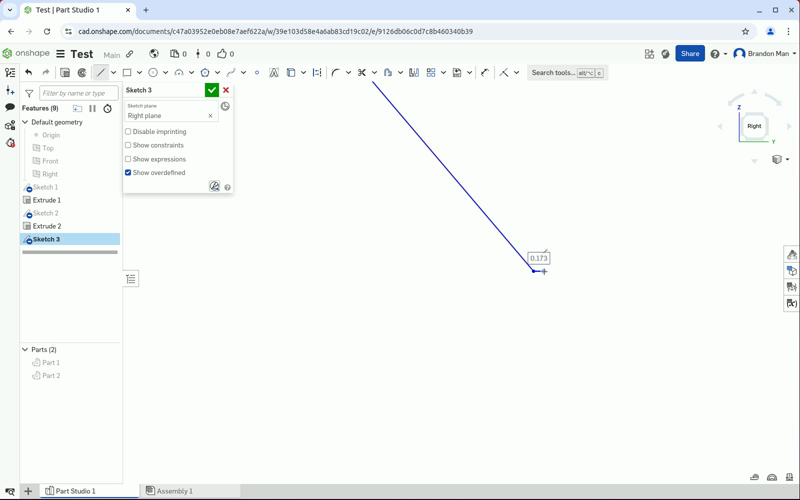
scroll(-6)
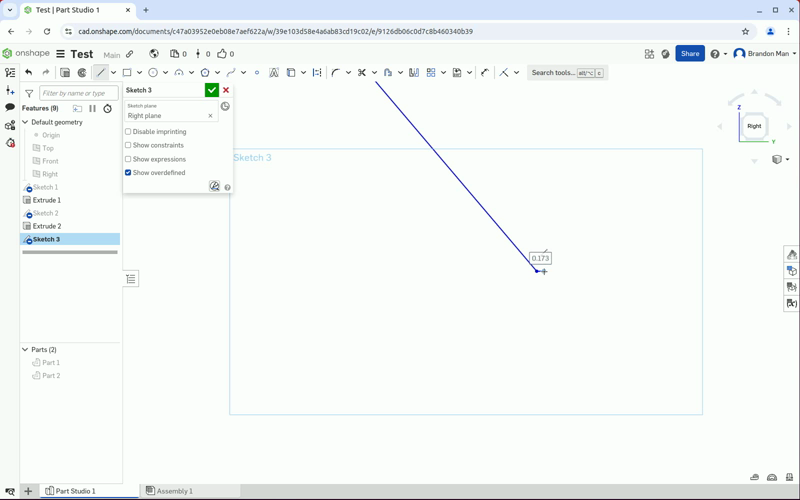
scroll(-6)
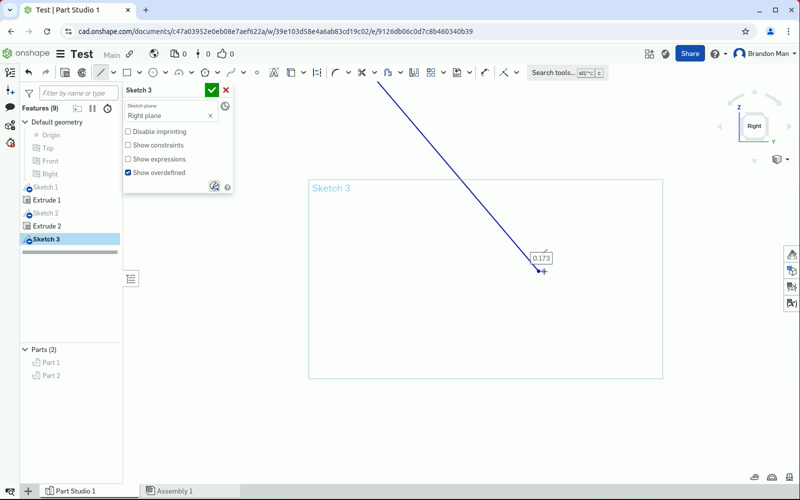
scroll(-6)
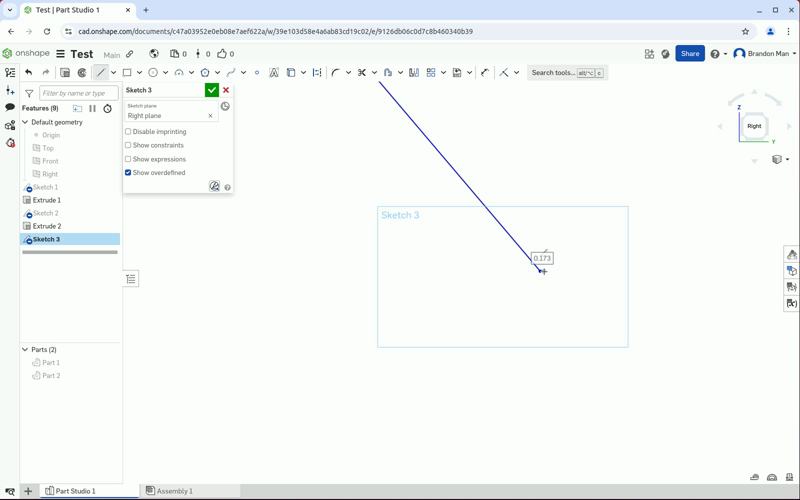
scroll(-6)
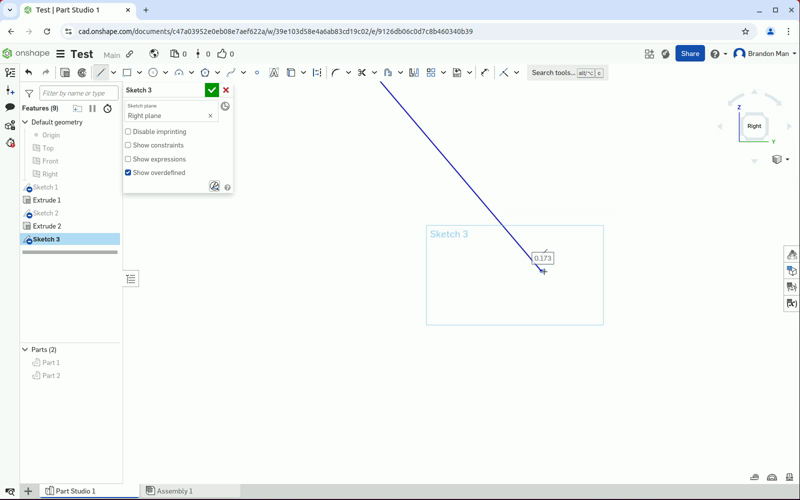
scroll(-6)
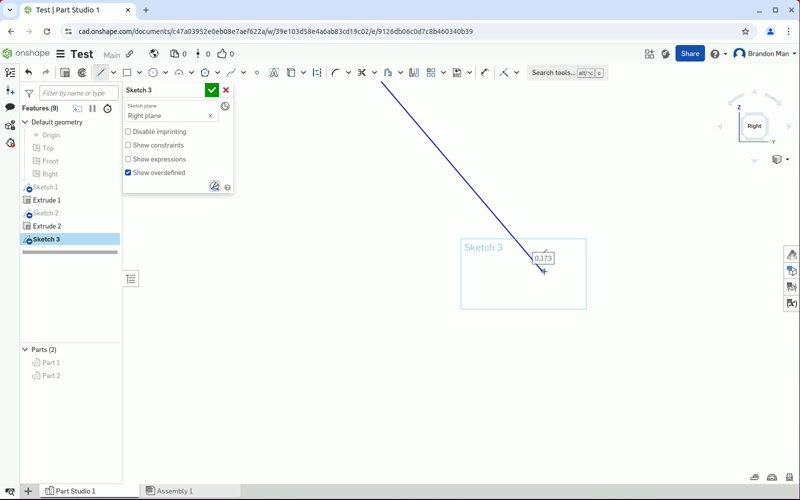
scroll(-6)
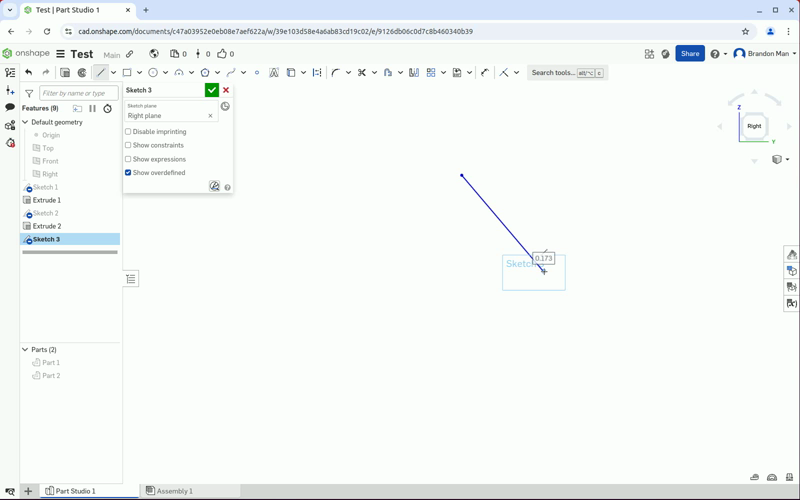
key_up(shift)
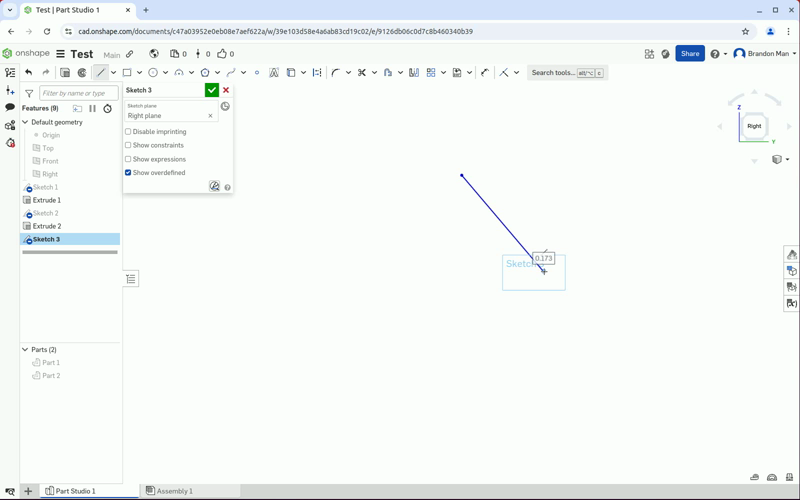
key_down(shift)
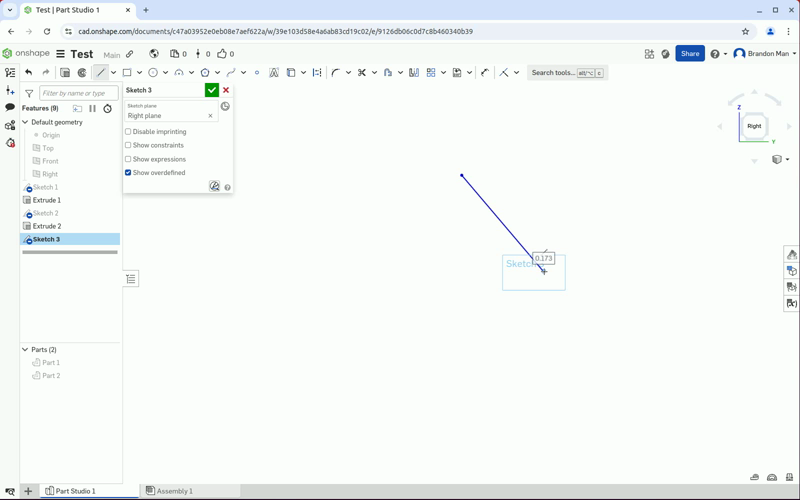
mouse_move(462, 175)
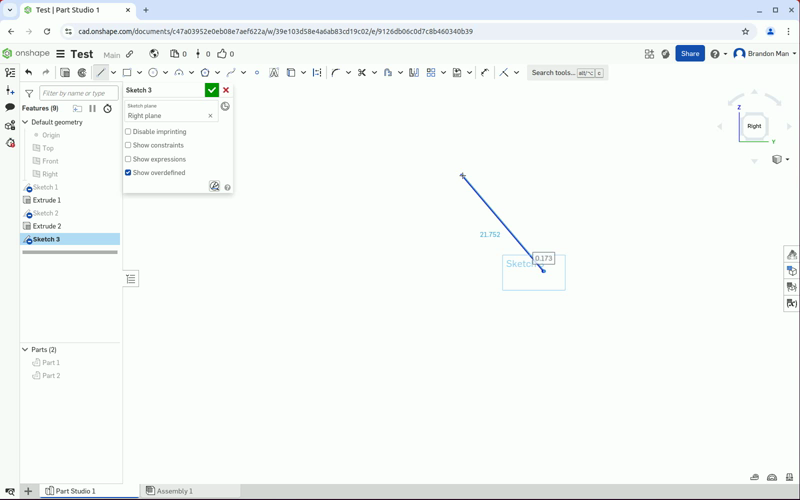
scroll(6)
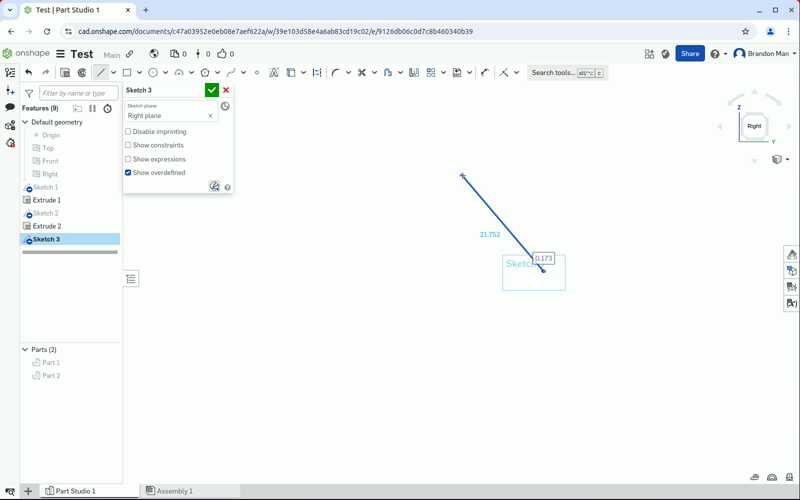
scroll(6)
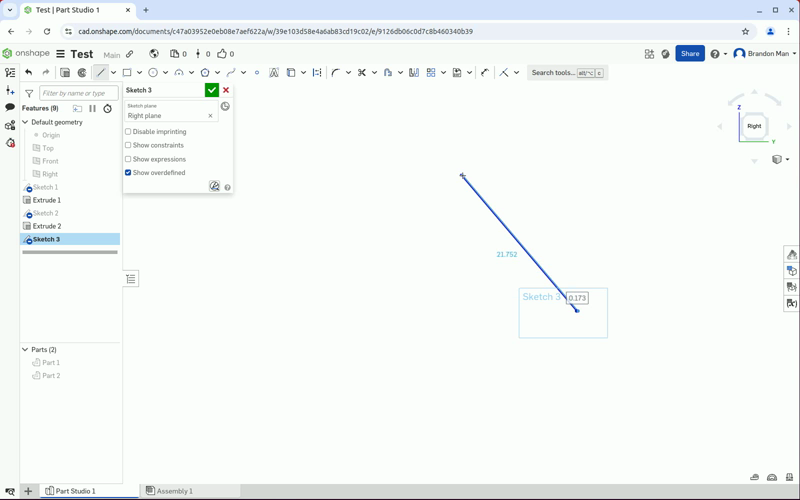
scroll(6)
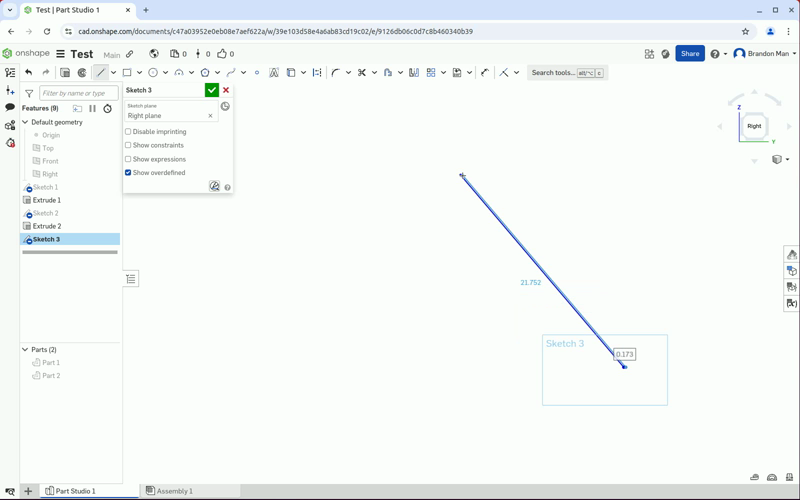
scroll(6)
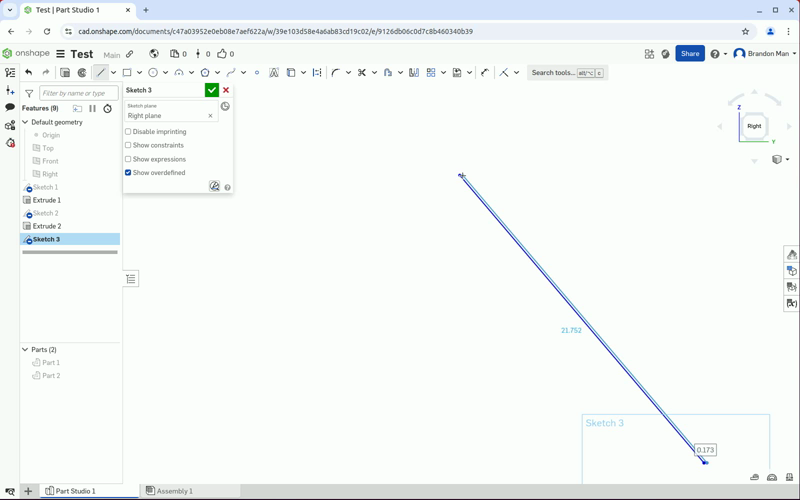
scroll(6)
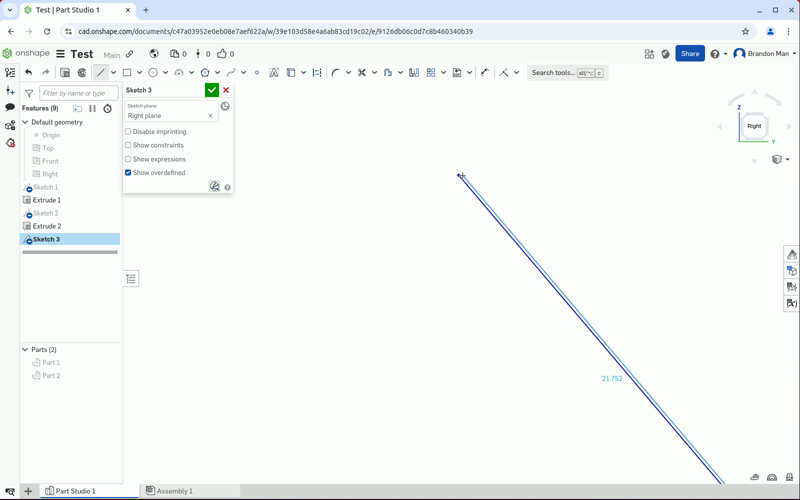
scroll(6)
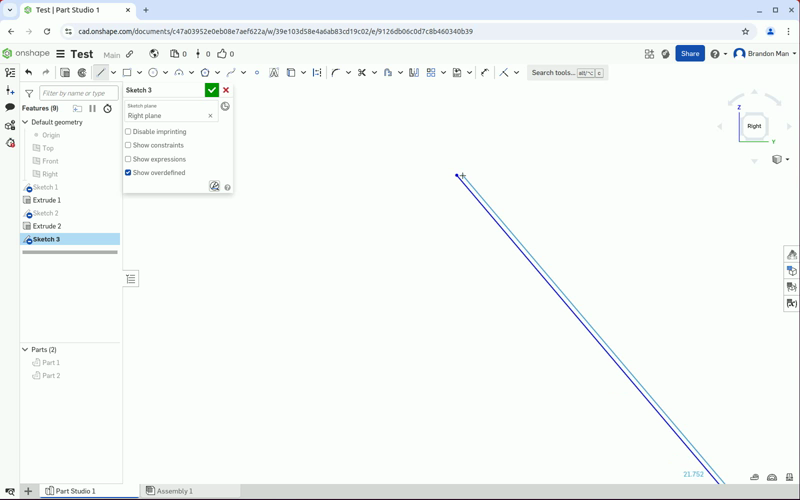
scroll(6)
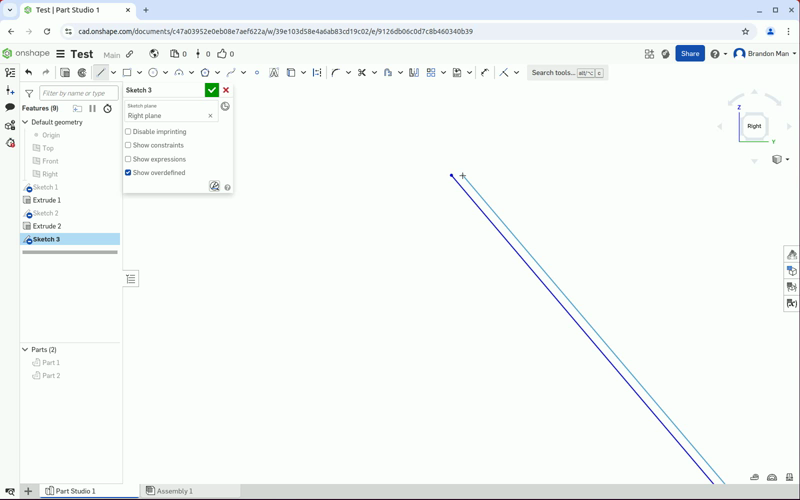
click(462, 175)
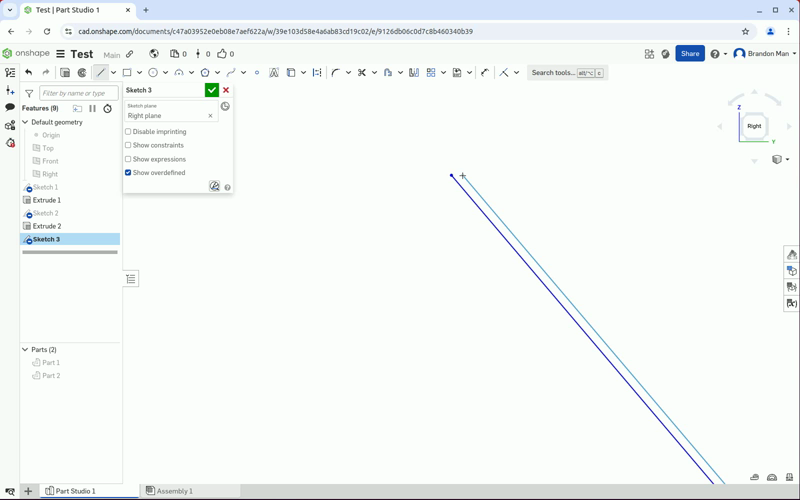
scroll(-6)
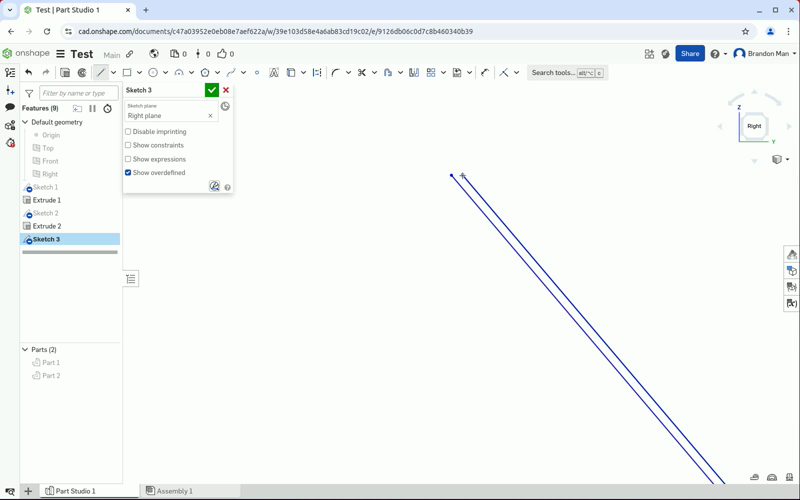
scroll(-6)
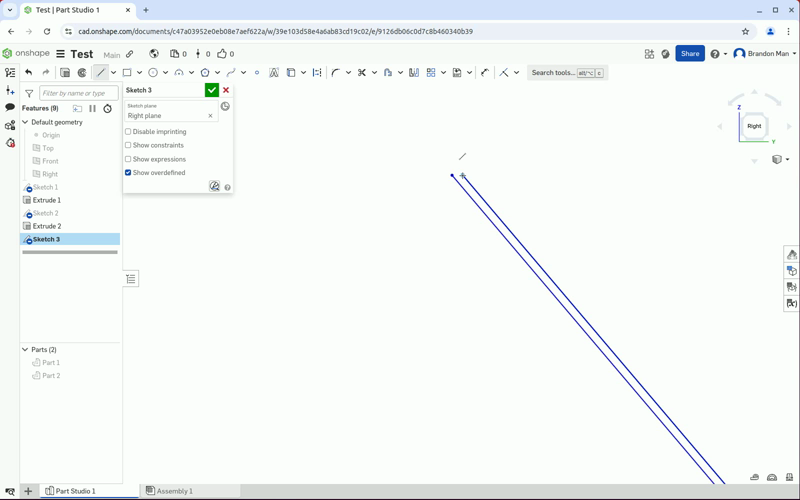
scroll(-6)
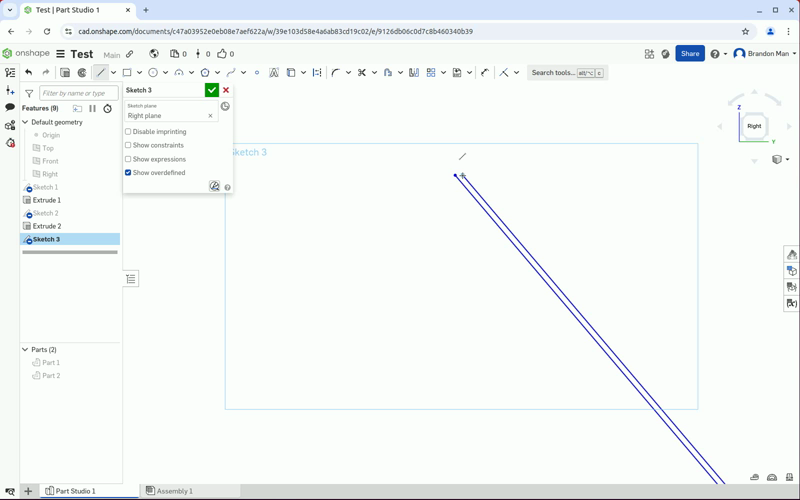
scroll(-6)
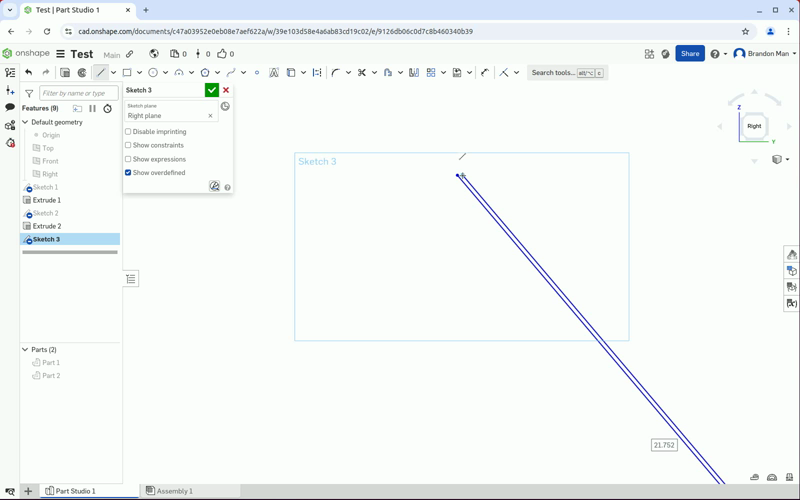
scroll(-6)
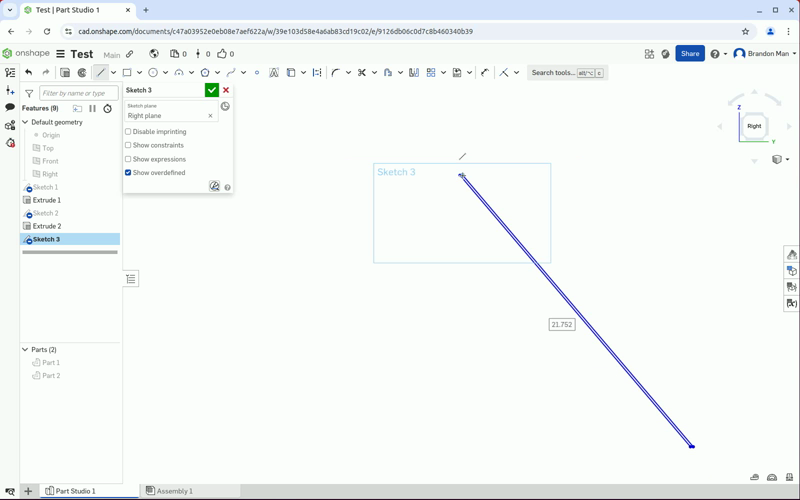
scroll(-6)
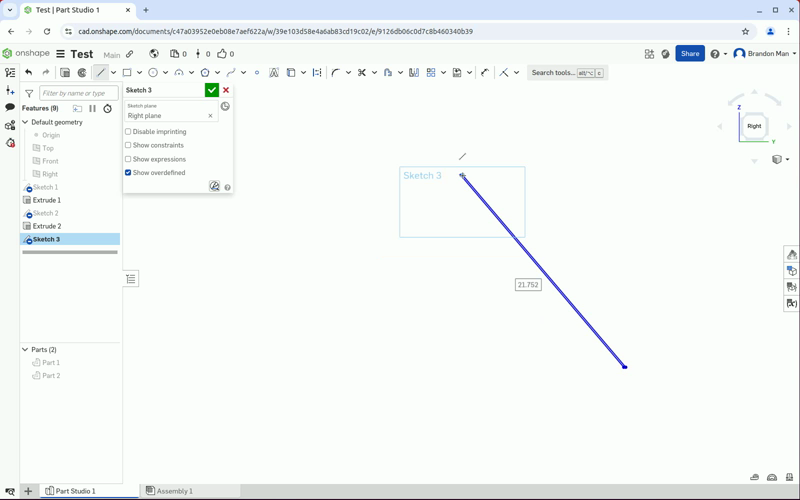
scroll(-6)
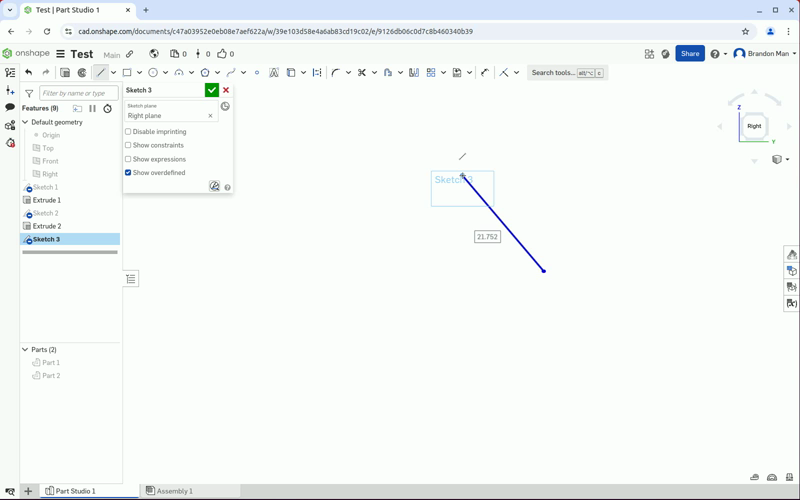
key_up(shift)
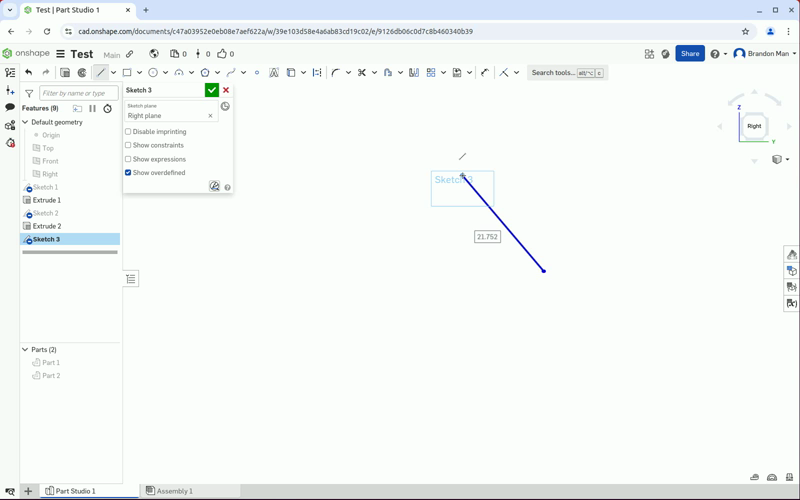
mouse_move(492, 175)
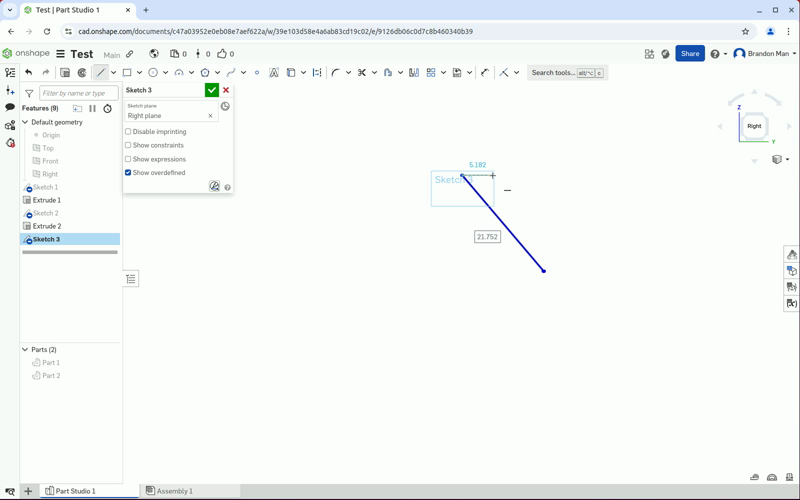
key_down(shift)
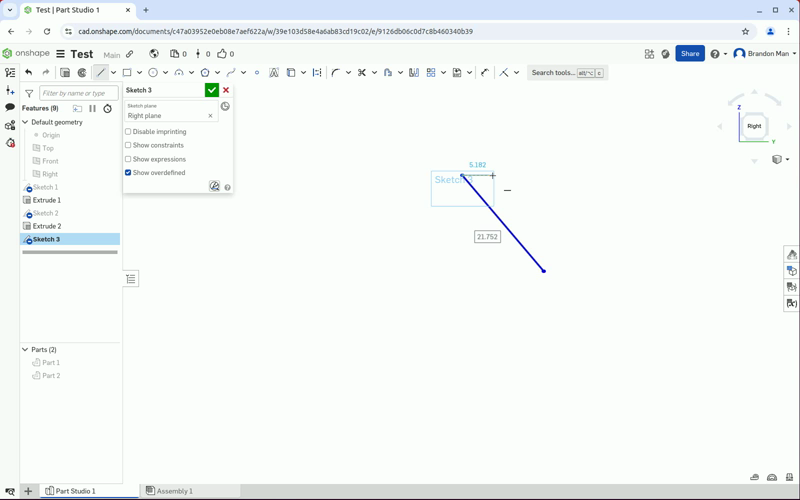
mouse_move(461, 175)
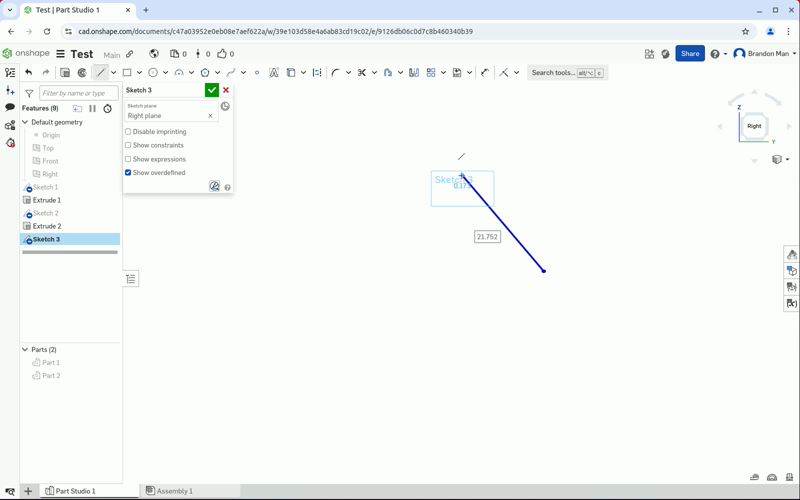
scroll(6)
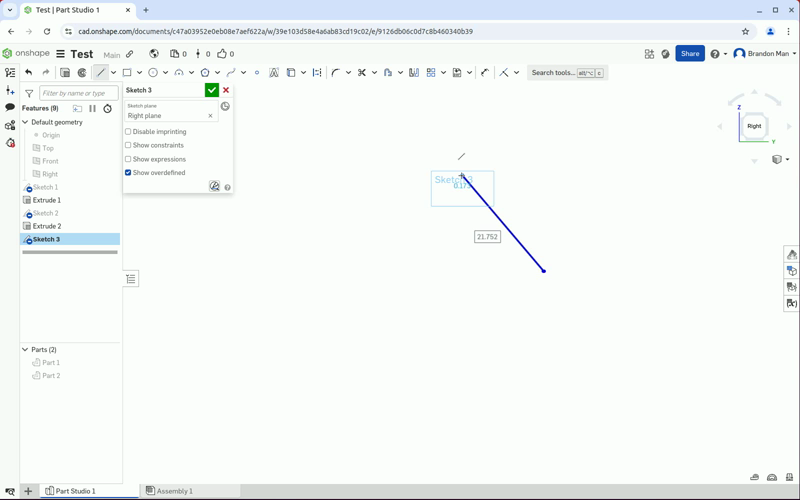
scroll(6)
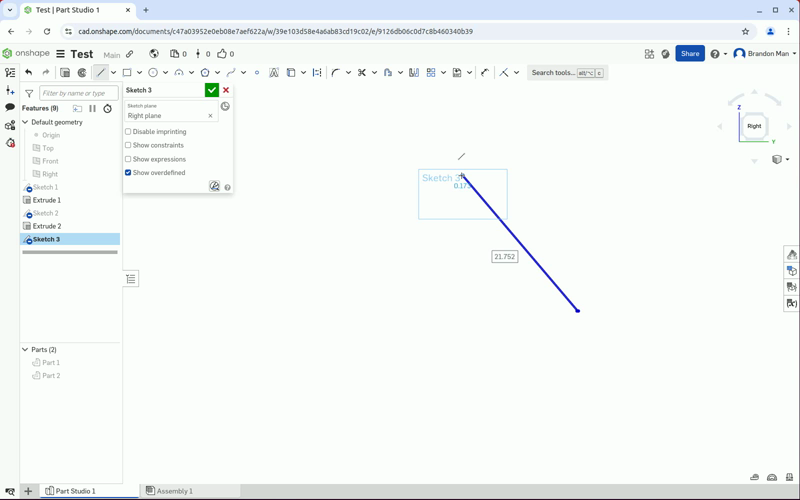
scroll(6)
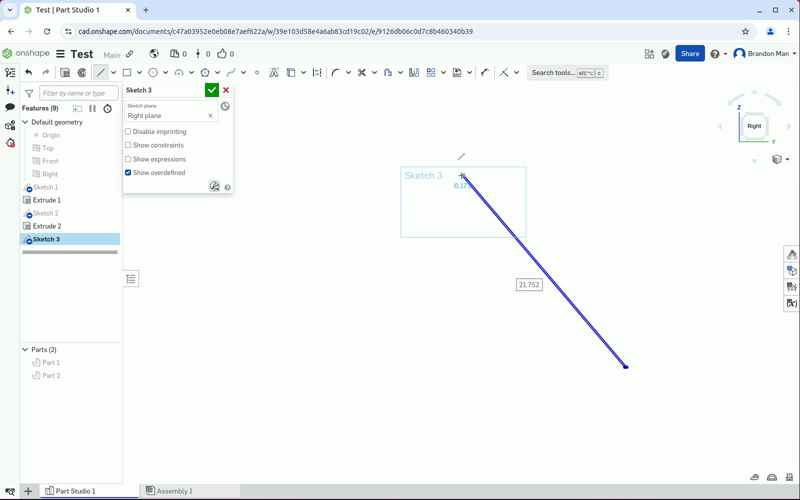
scroll(6)
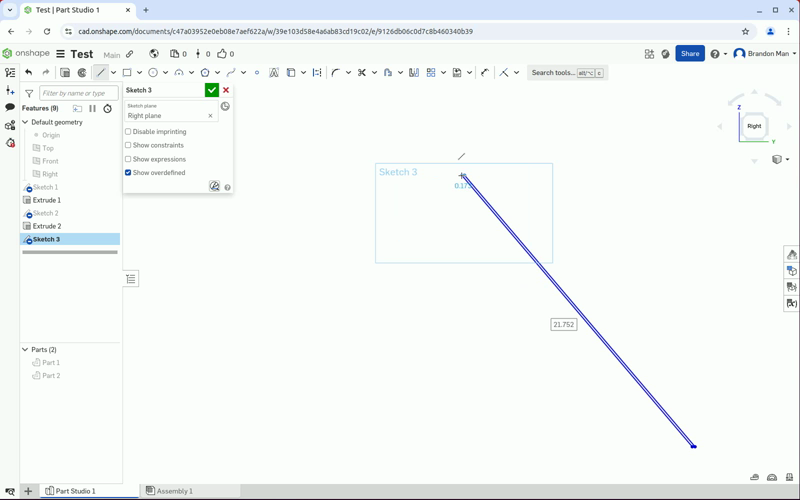
scroll(6)
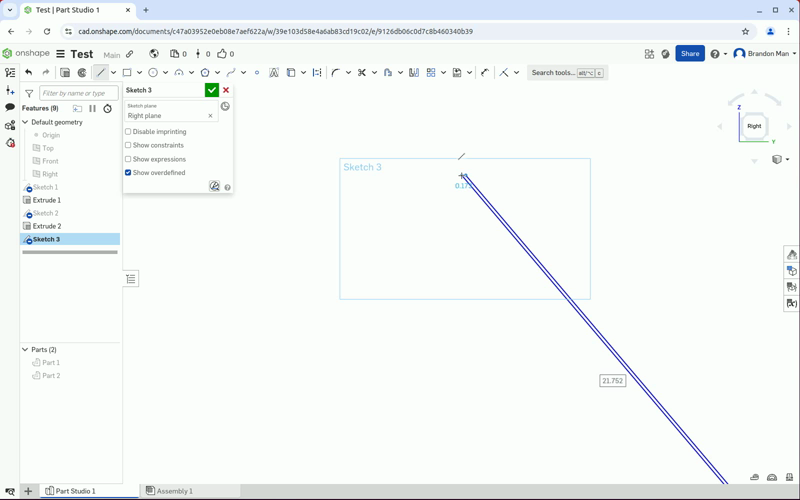
scroll(6)
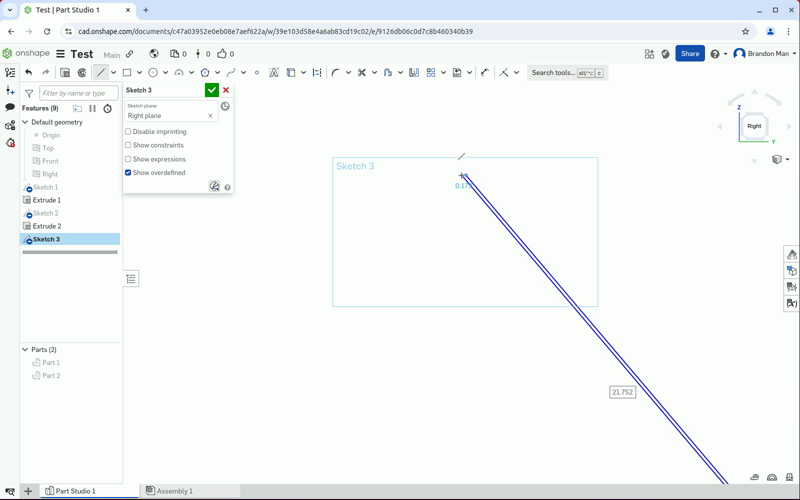
scroll(6)
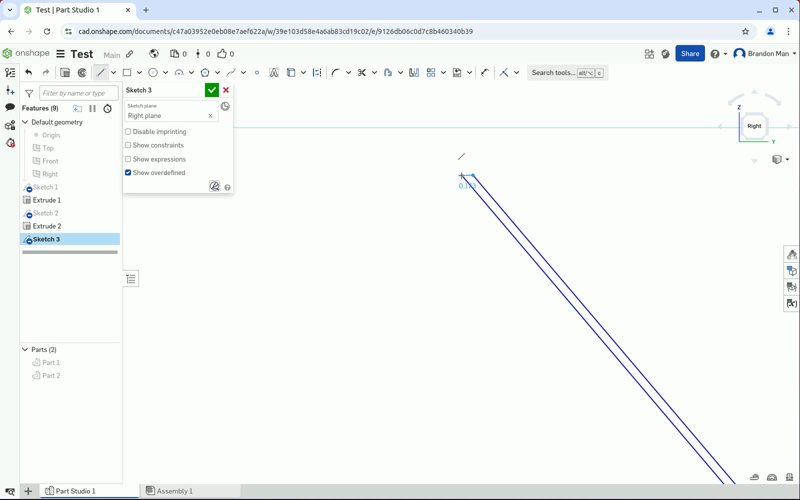
key_up(shift)
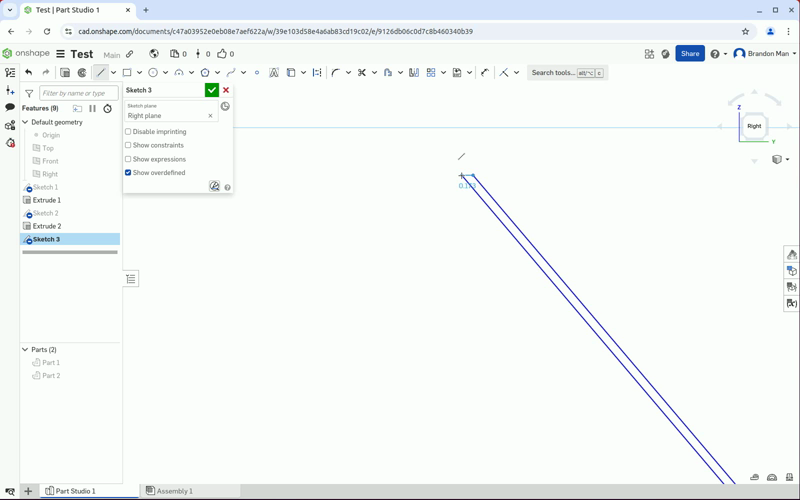
click(461, 175)
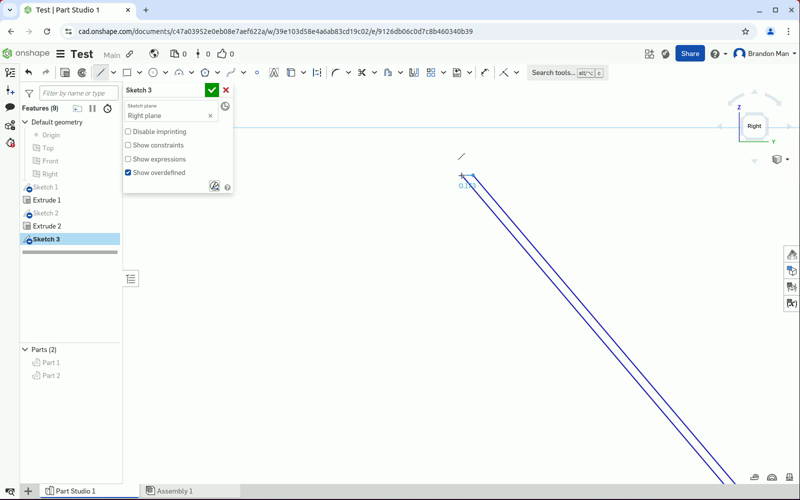
scroll(-6)
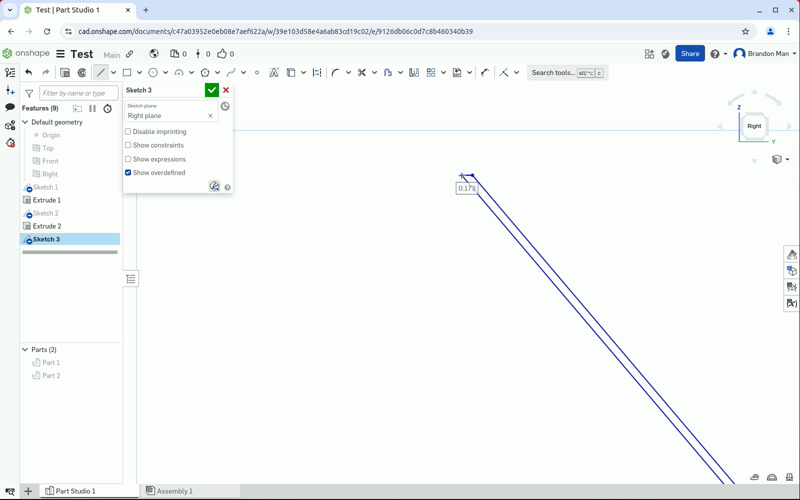
scroll(-6)
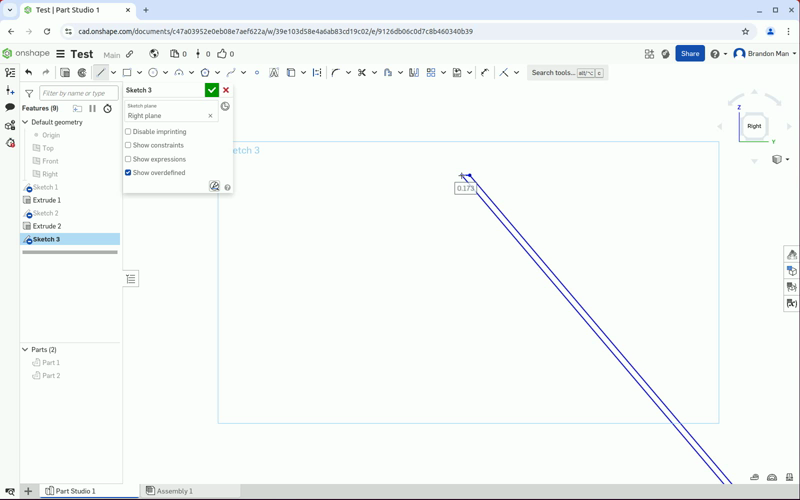
scroll(-6)
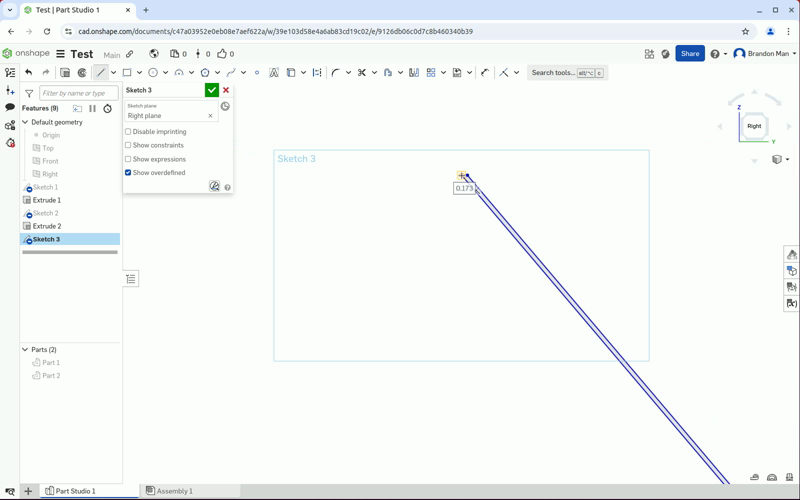
scroll(-6)
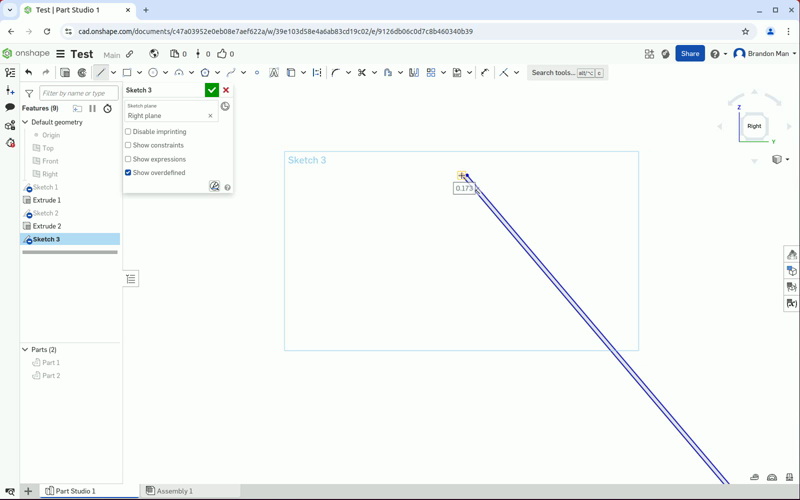
scroll(-6)
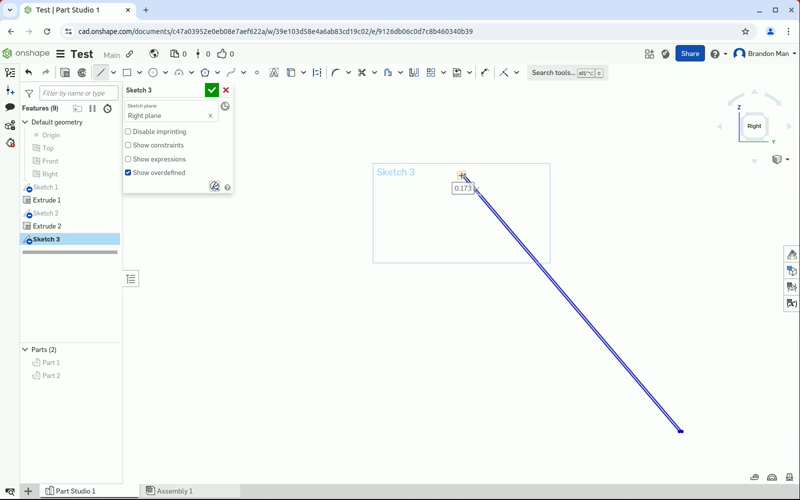
scroll(-6)
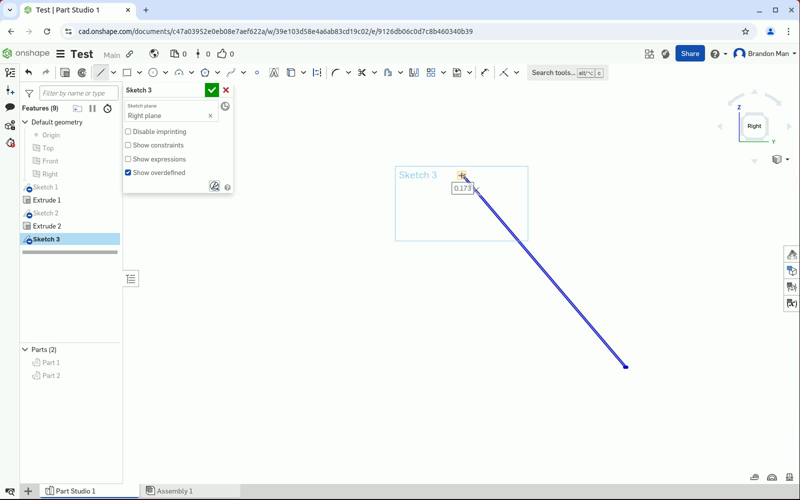
scroll(-6)
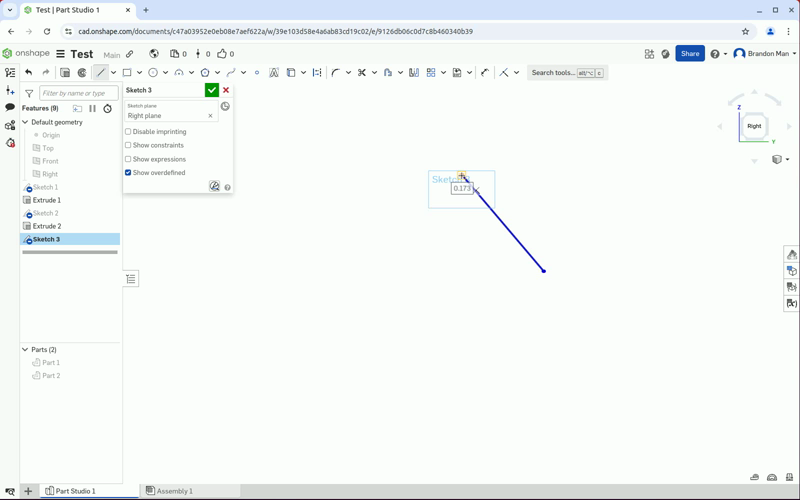
key(esc)
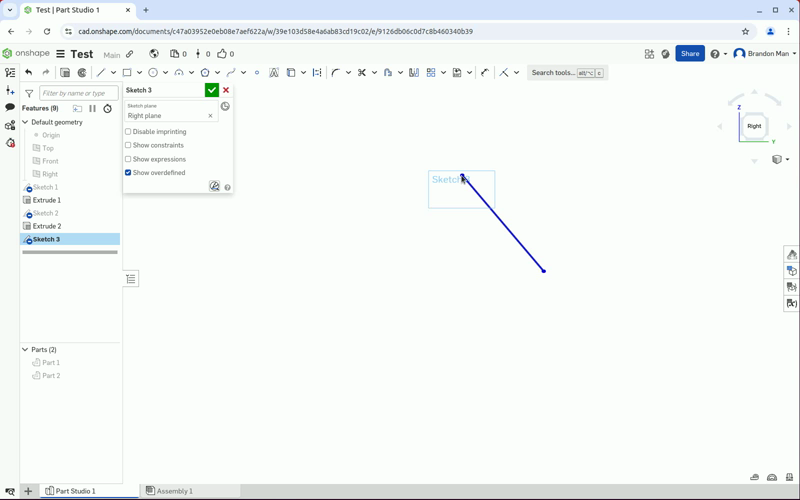
mouse_move(490, 208)
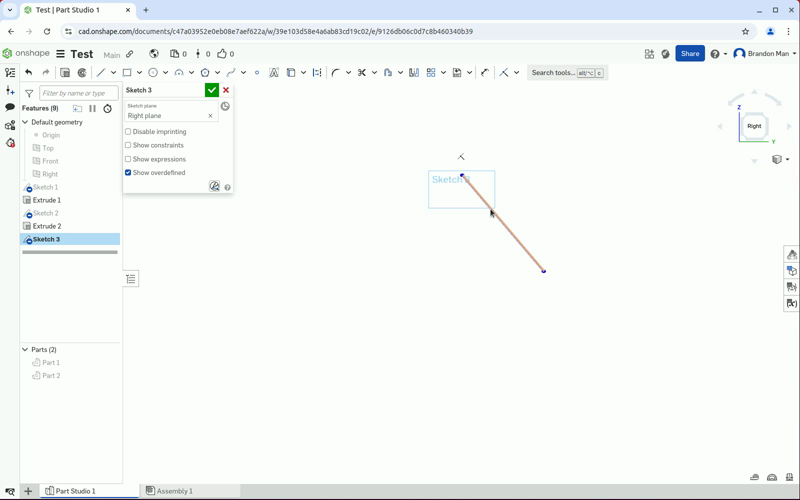
scroll(6)
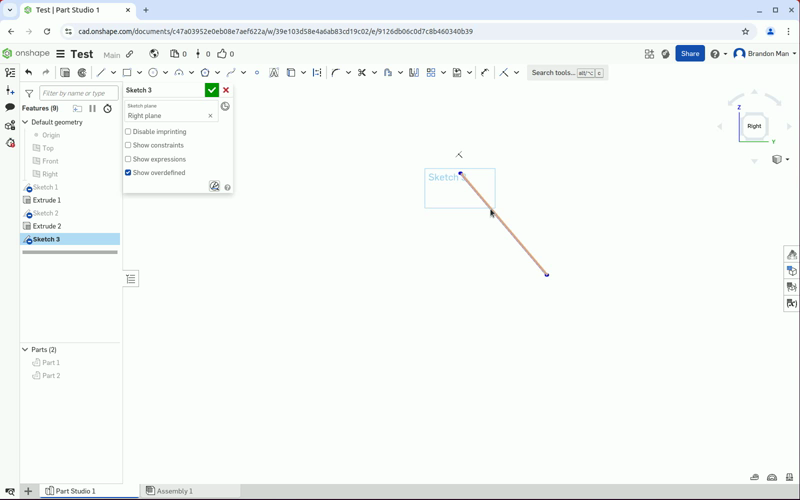
scroll(6)
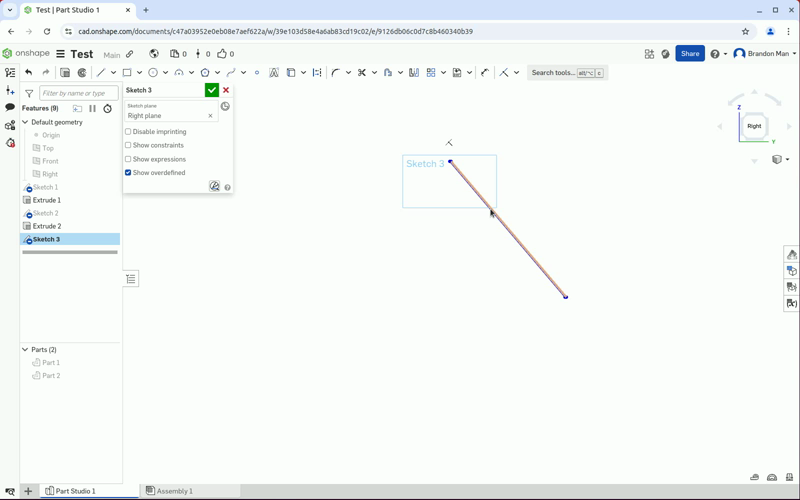
scroll(6)
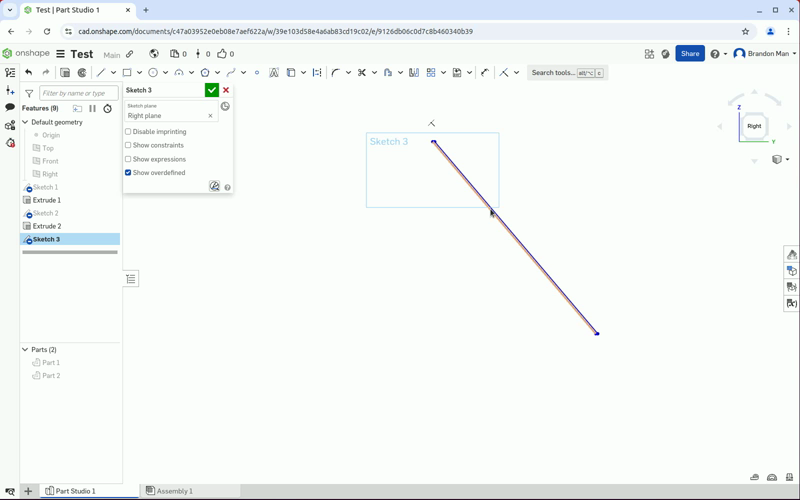
scroll(6)
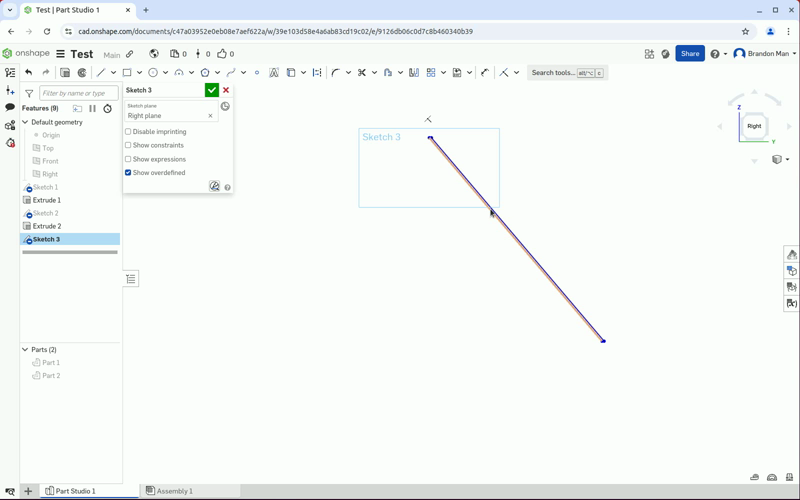
scroll(6)
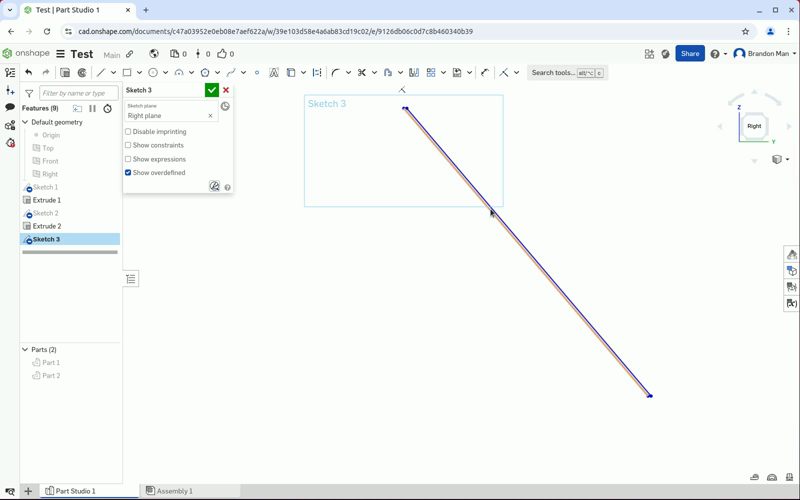
scroll(6)
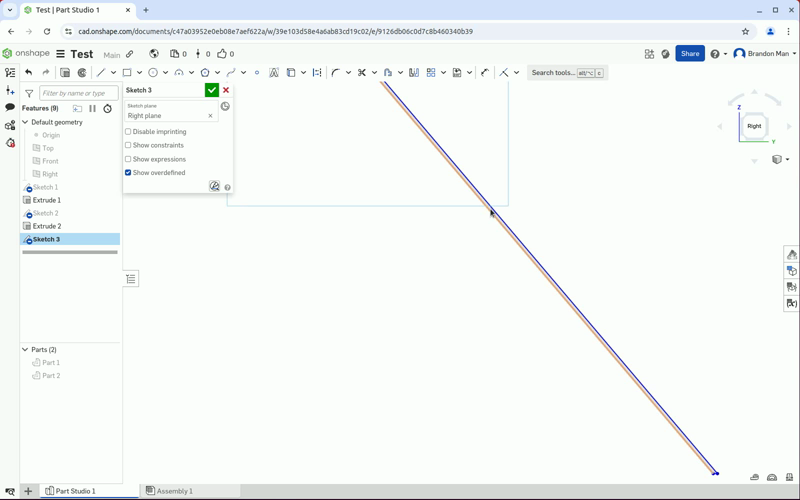
scroll(6)
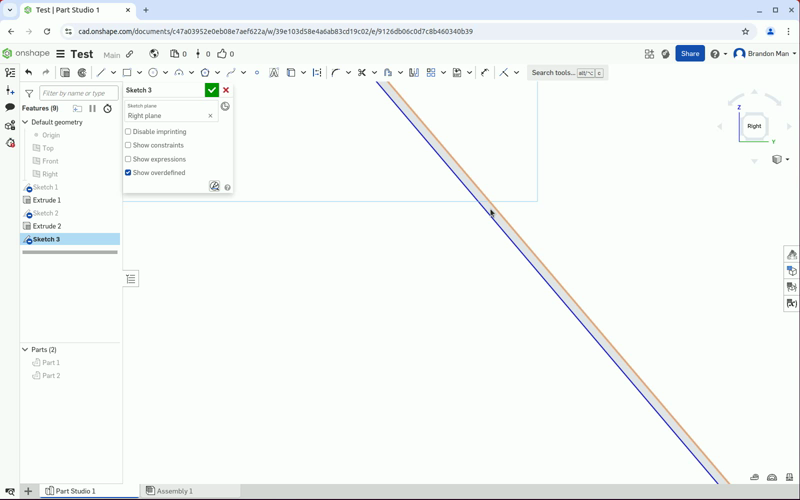
click(490, 208)
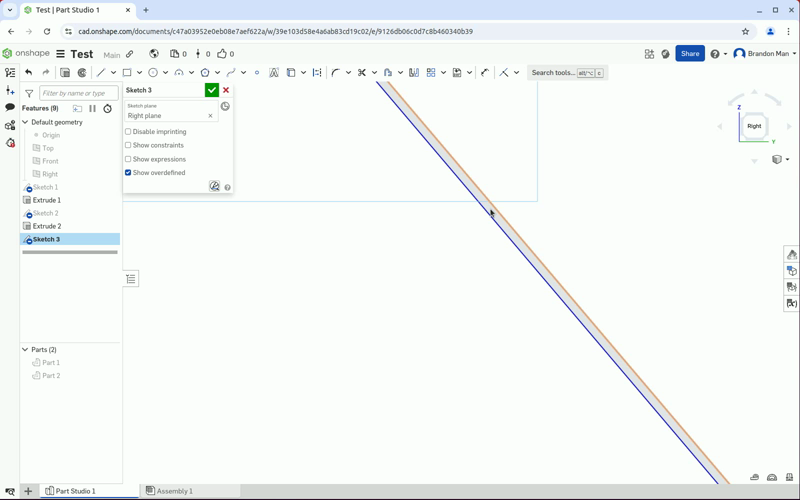
scroll(-6)
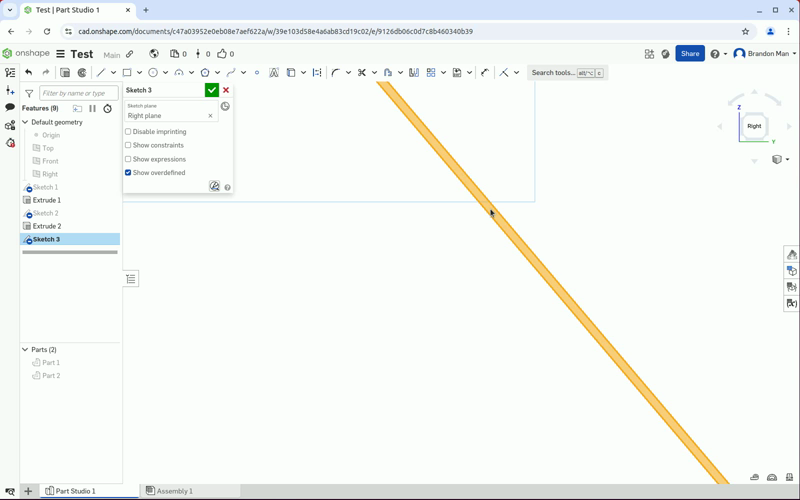
scroll(-6)
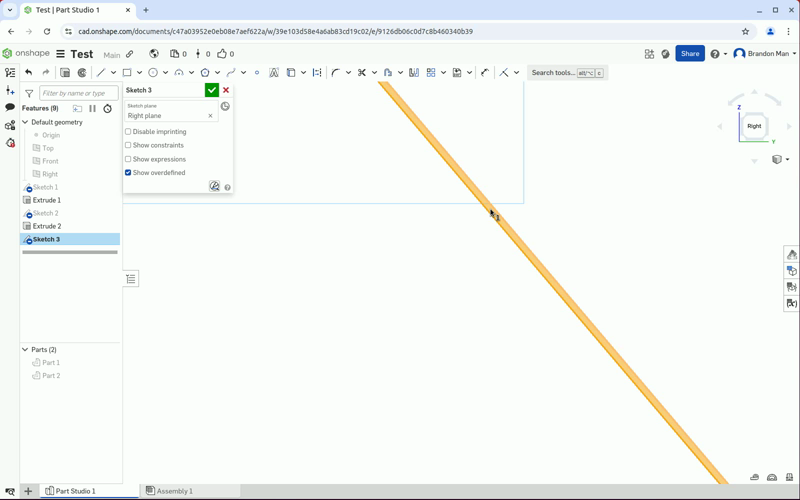
scroll(-6)
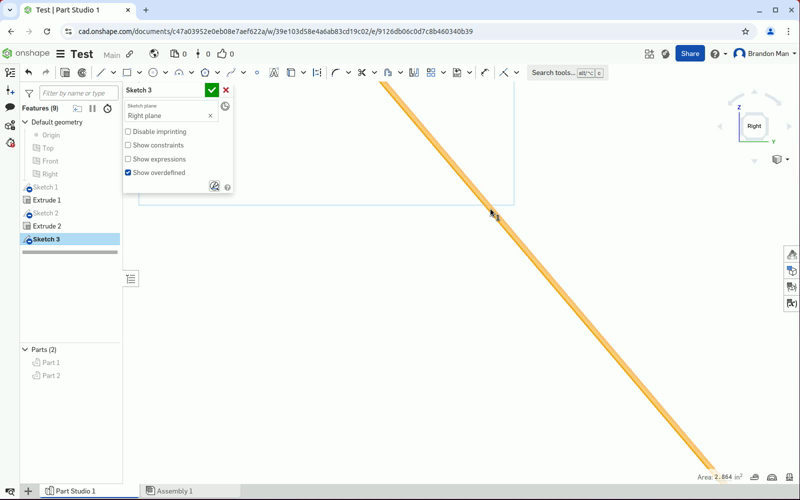
scroll(-6)
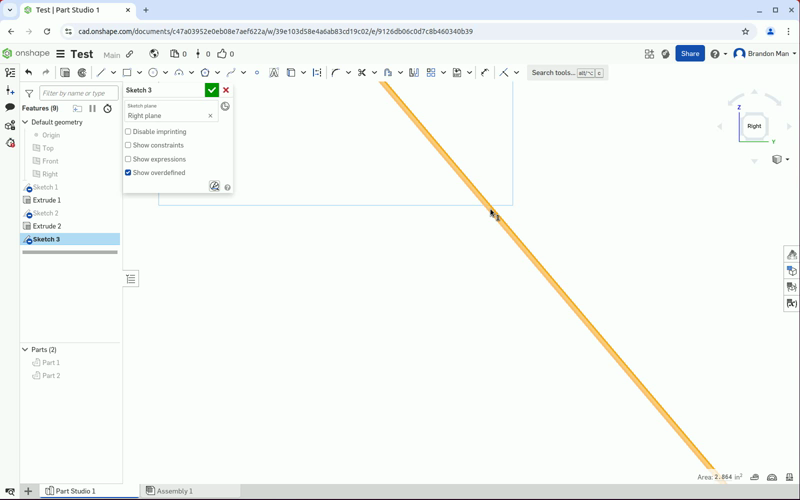
scroll(-6)
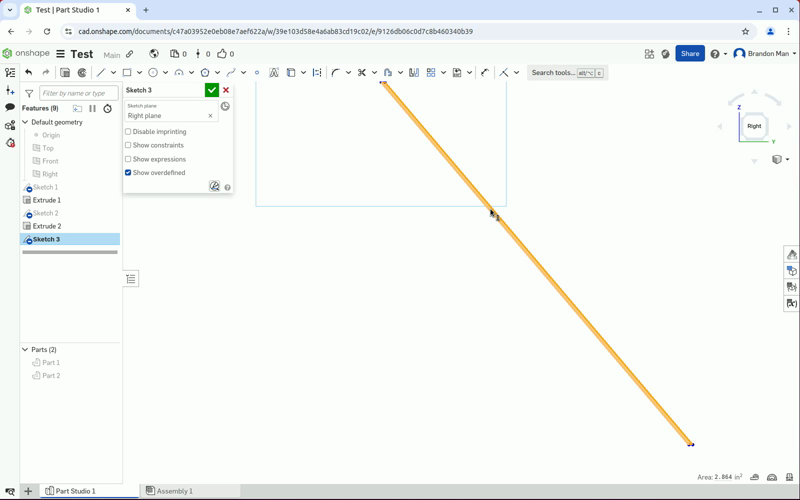
scroll(-6)
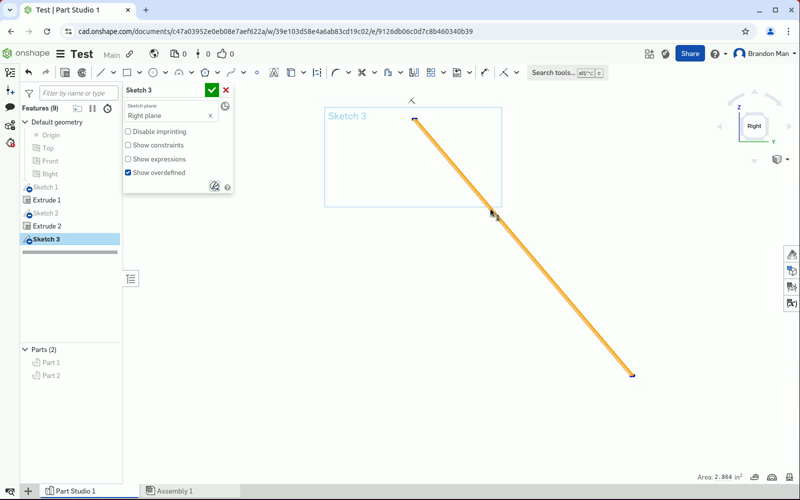
scroll(-6)
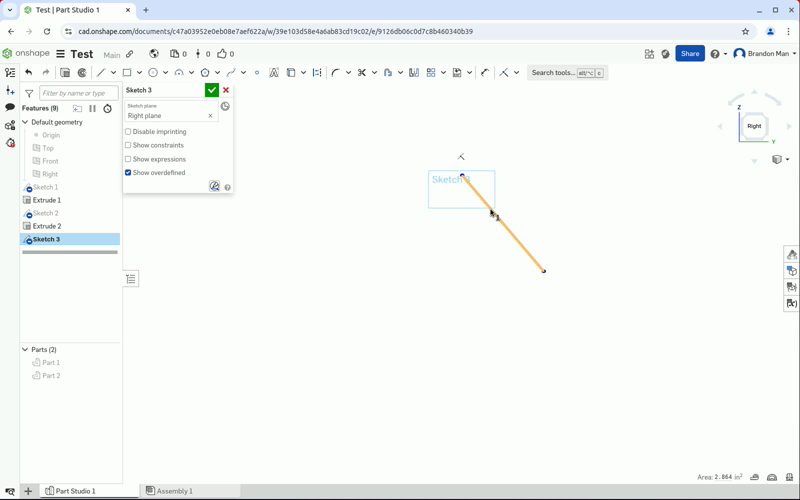
mouse_move(73, 352)
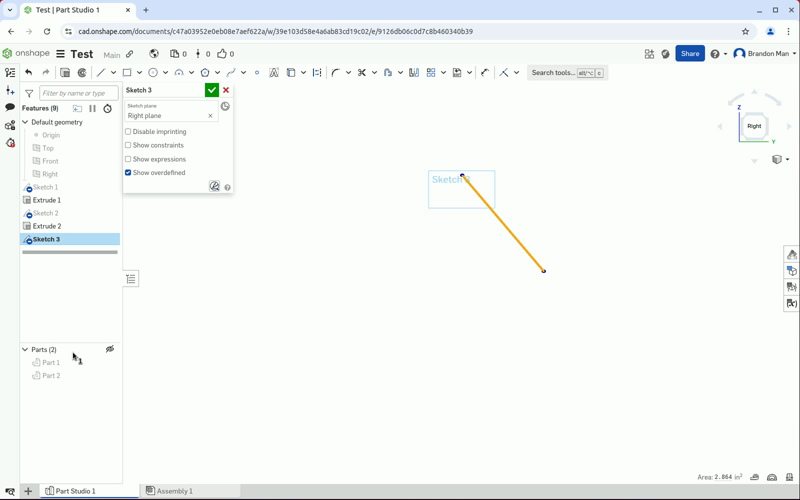
key(shift+y)
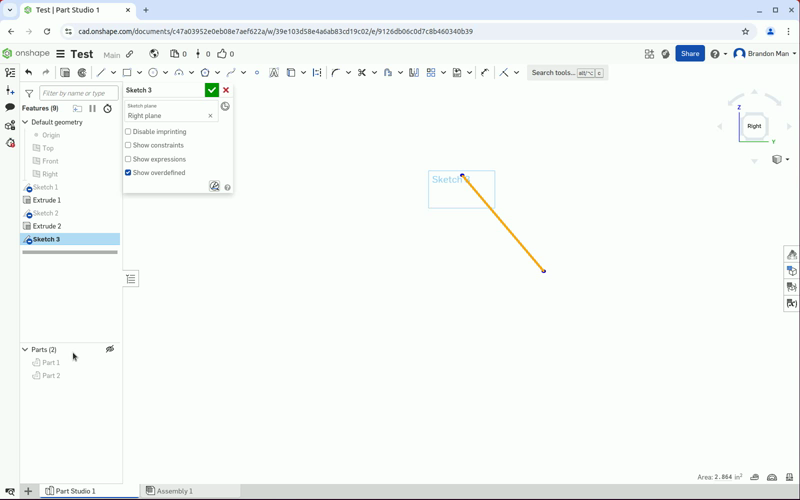
key(shift+e)
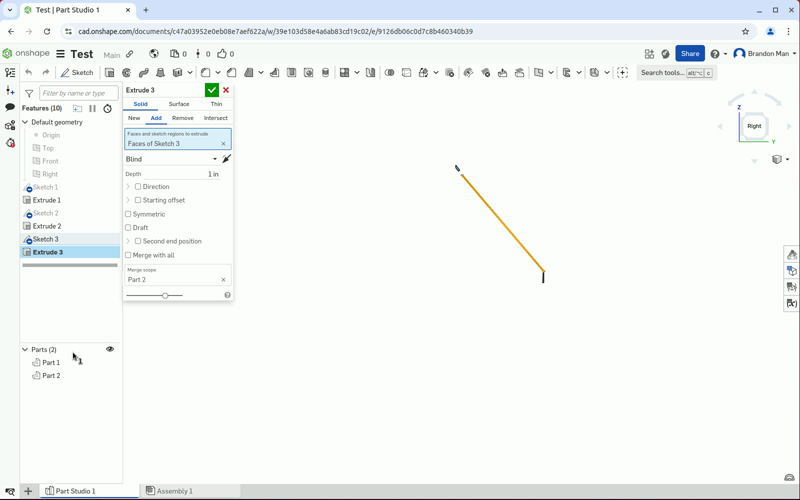
mouse_move(143, 106)
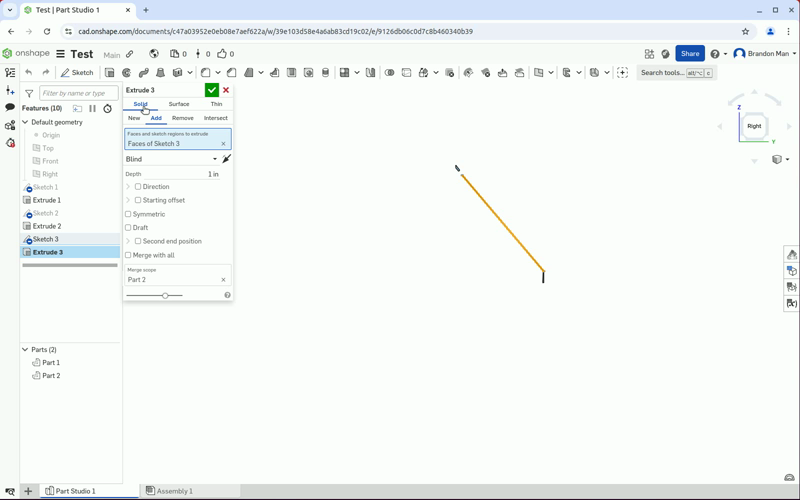
click(143, 106)
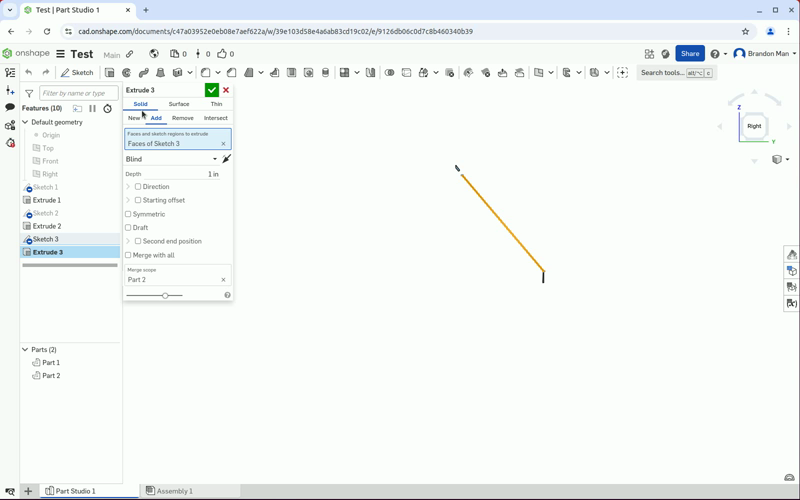
mouse_move(137, 120)
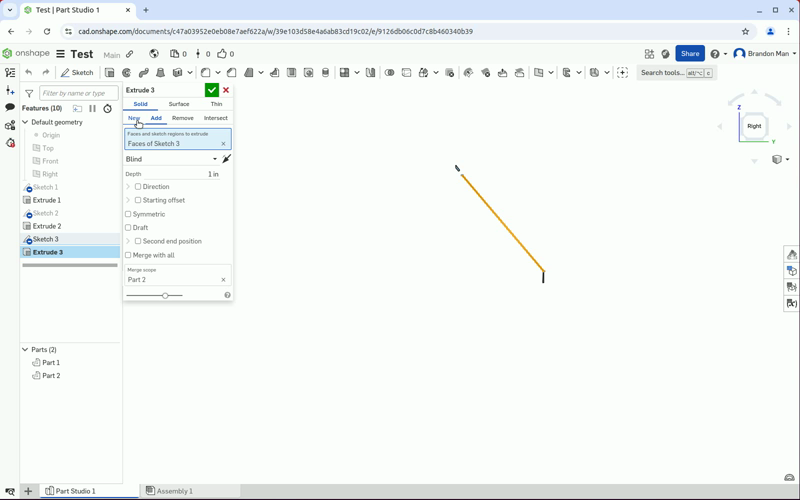
click(137, 120)
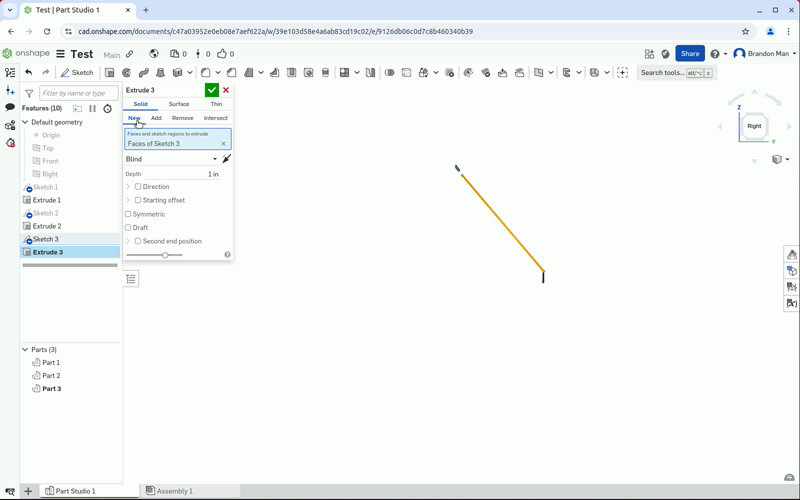
key(tab, 4)
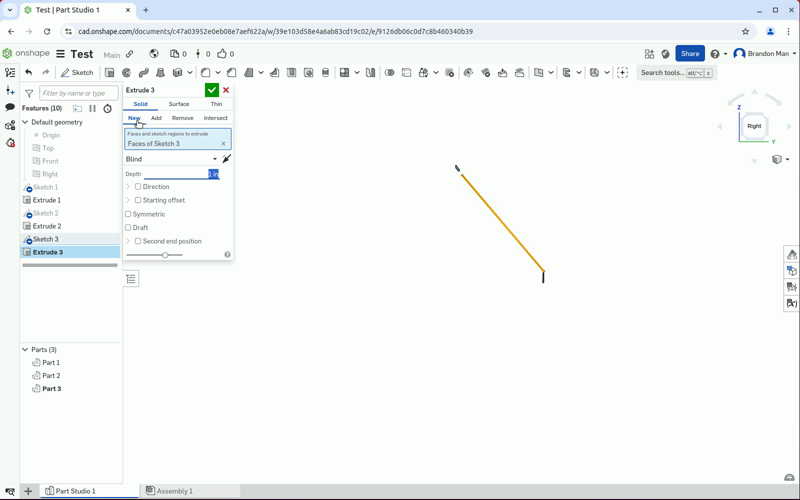
text(17.332)
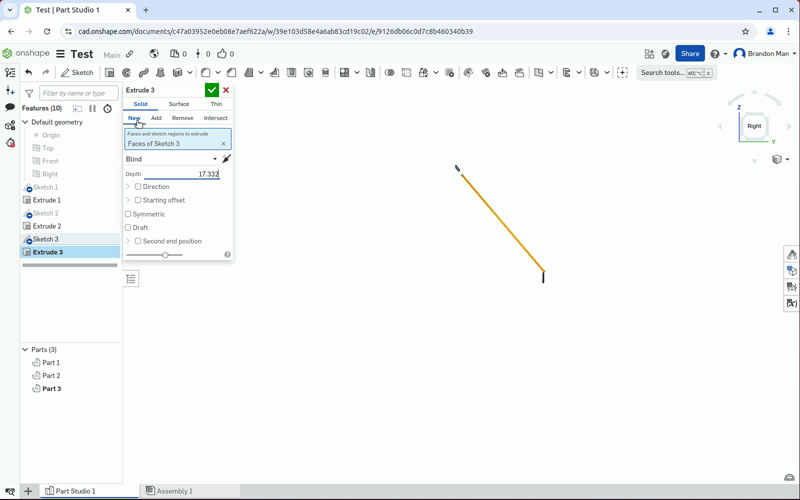
key(tab, 3)
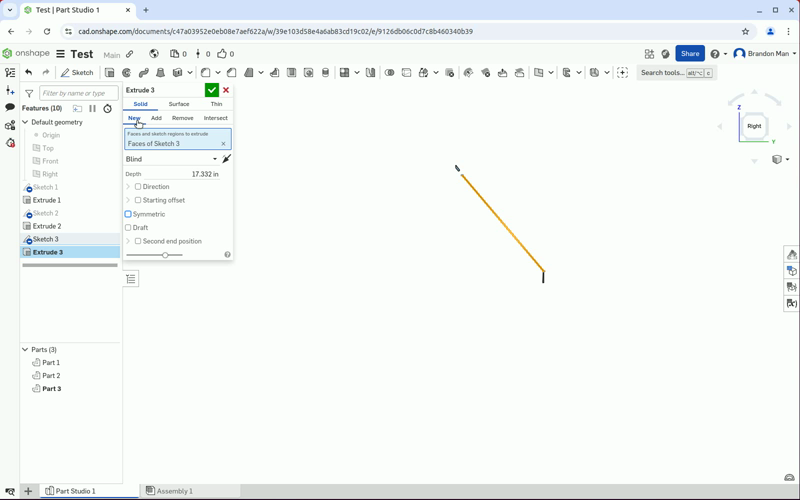
key(space)
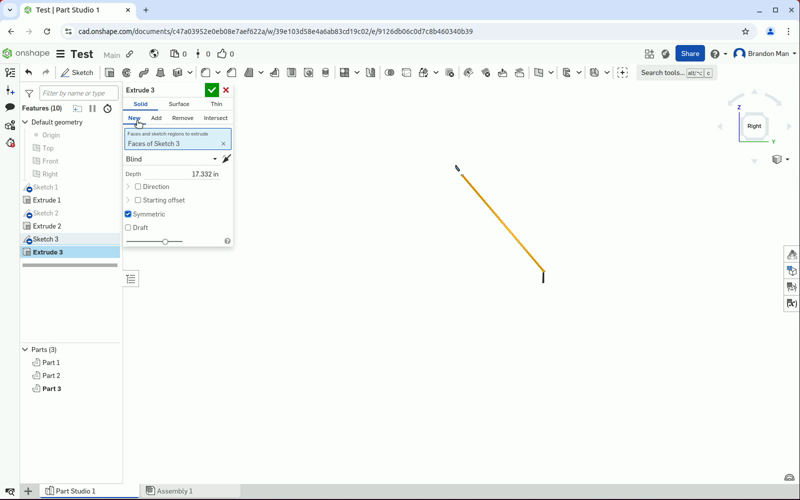
key(enter)
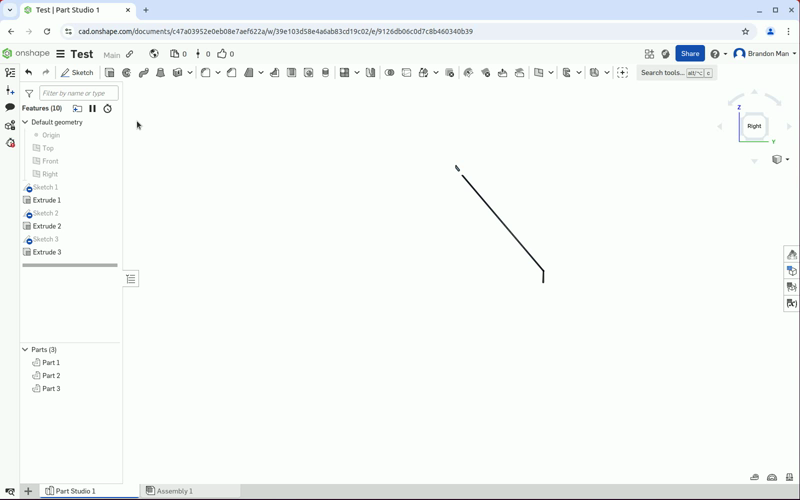
key(shift+h)
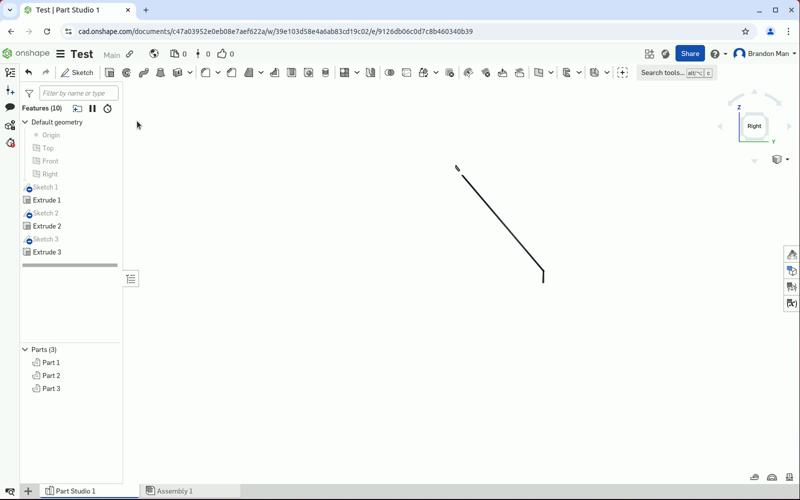
key(shift+h)
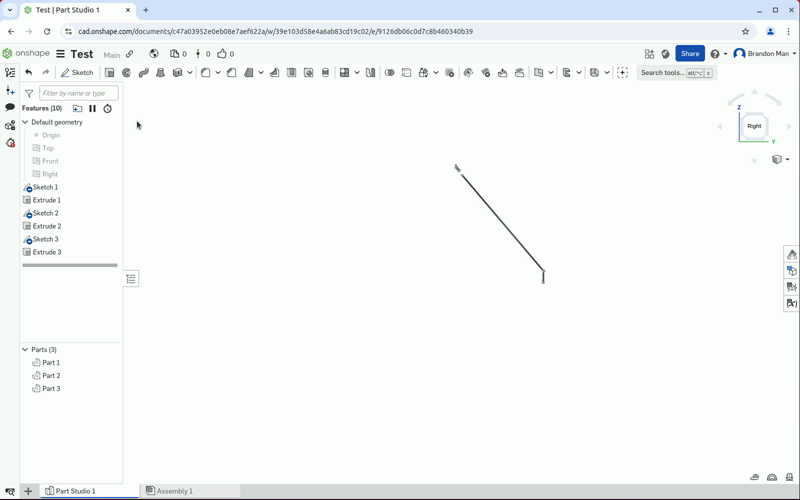
key(shift+7)
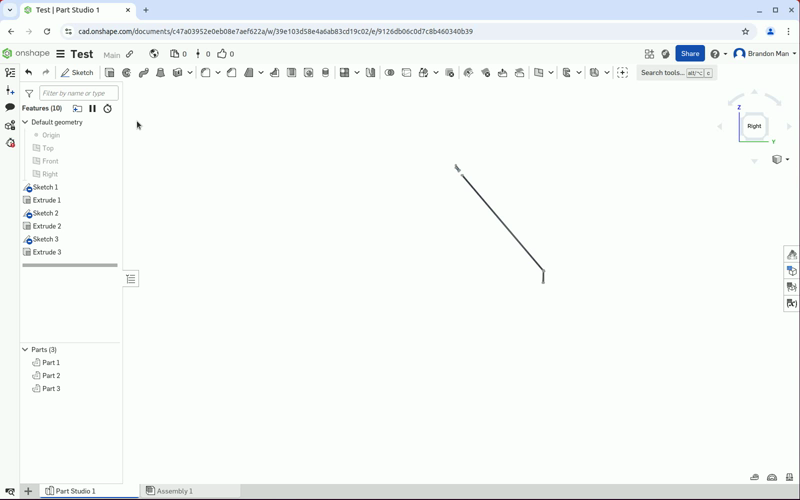
key(right, 2)
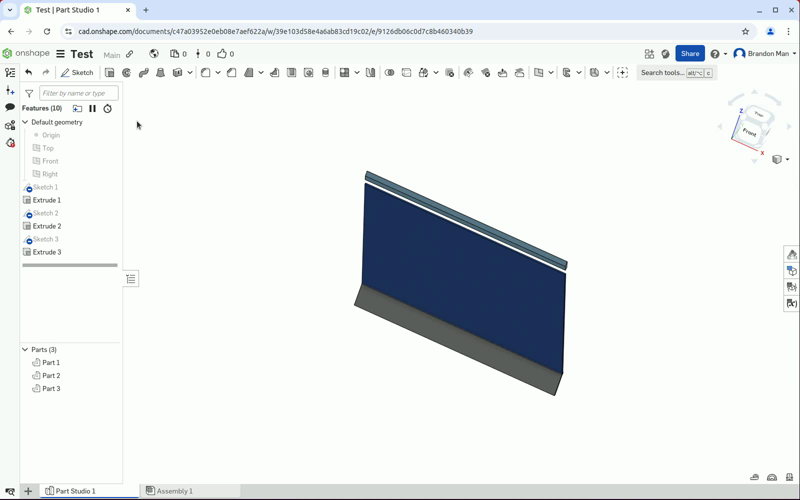
key(down, 2)
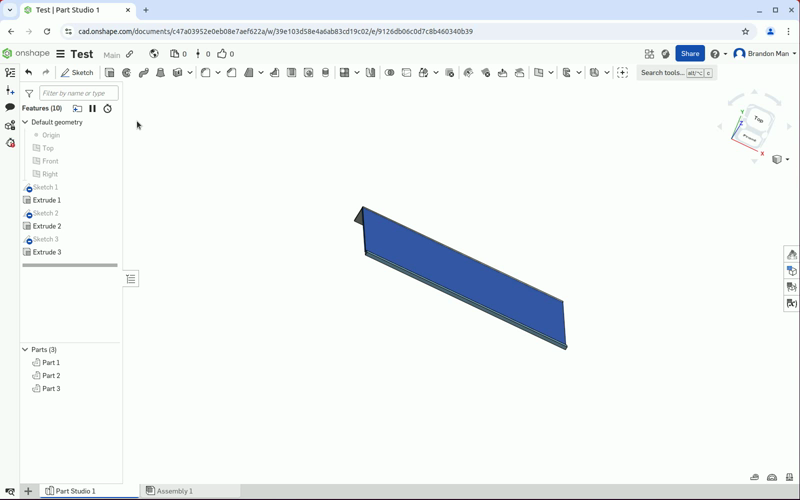
key(up, 2)
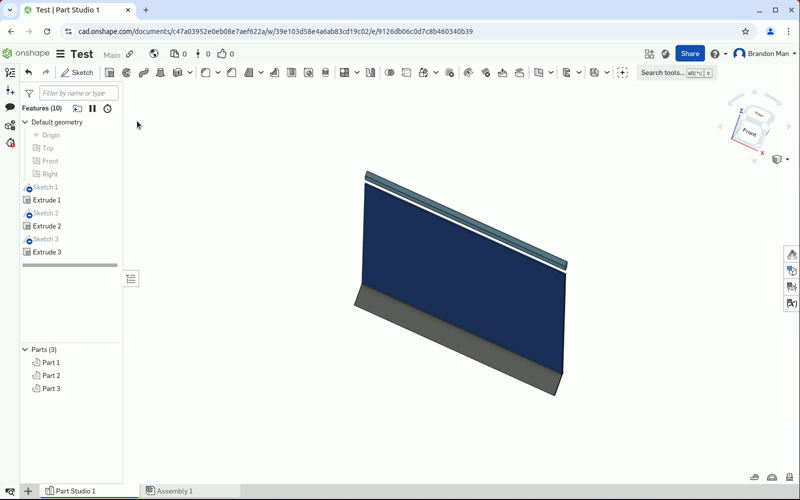
key(left, 2)
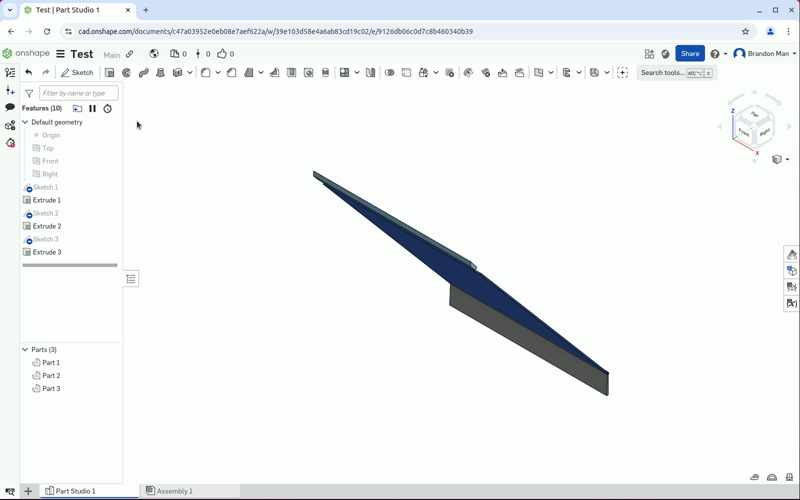
mouse_move(73, 189)
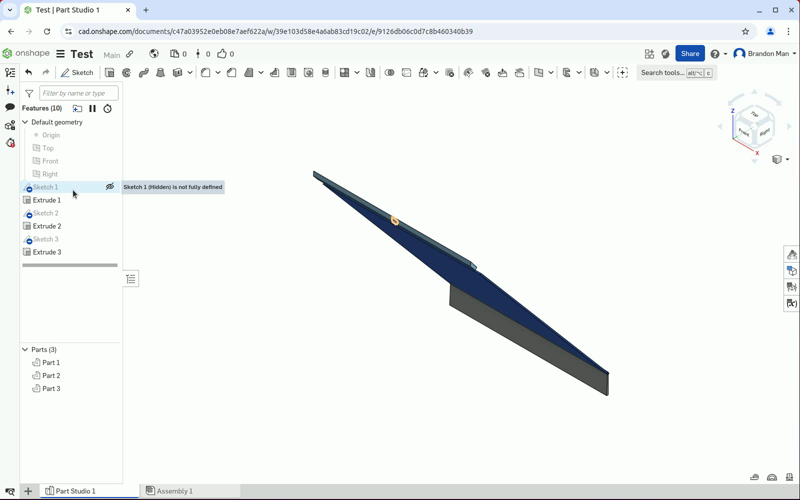
click(73, 189)